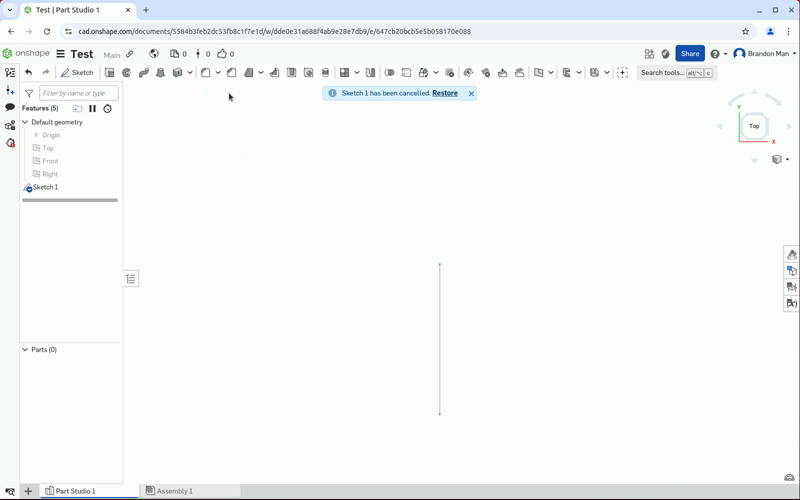
key(shift+h)
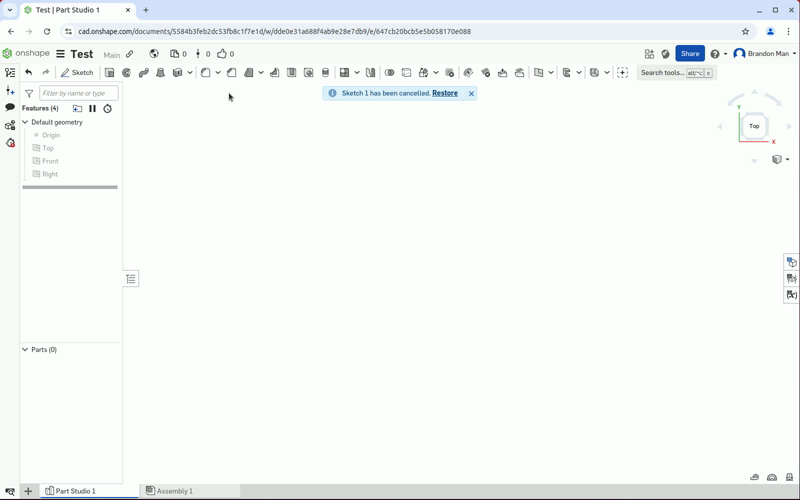
mouse_move(73, 352)
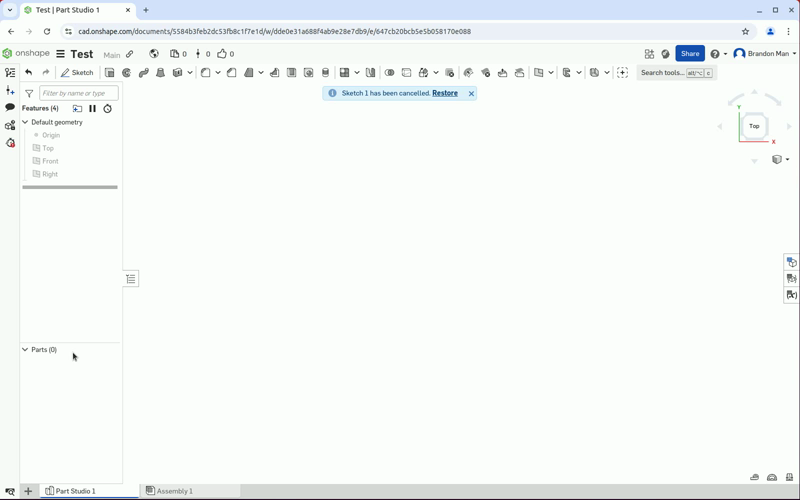
key(y)
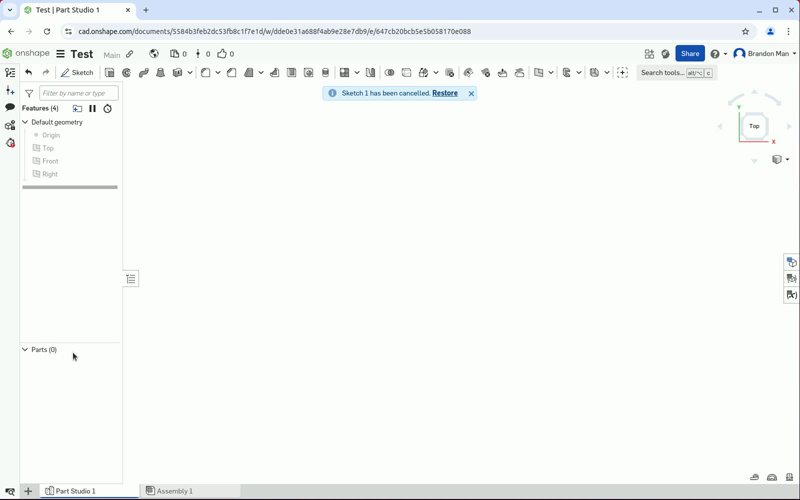
key(shift+p)
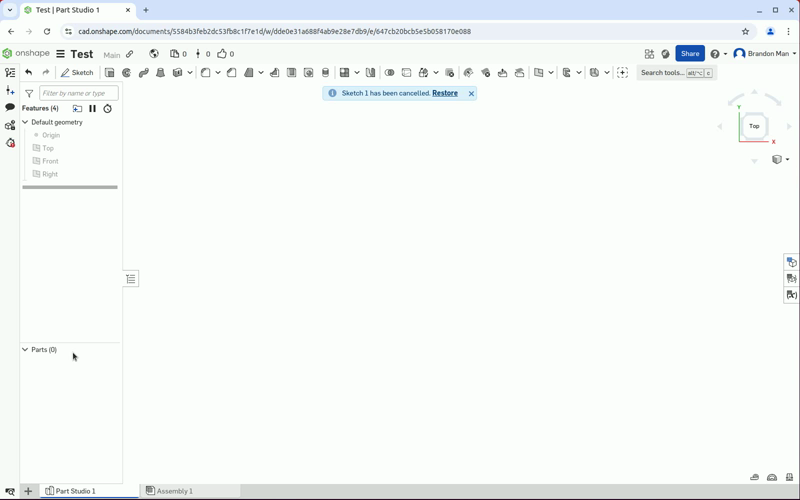
key(space)
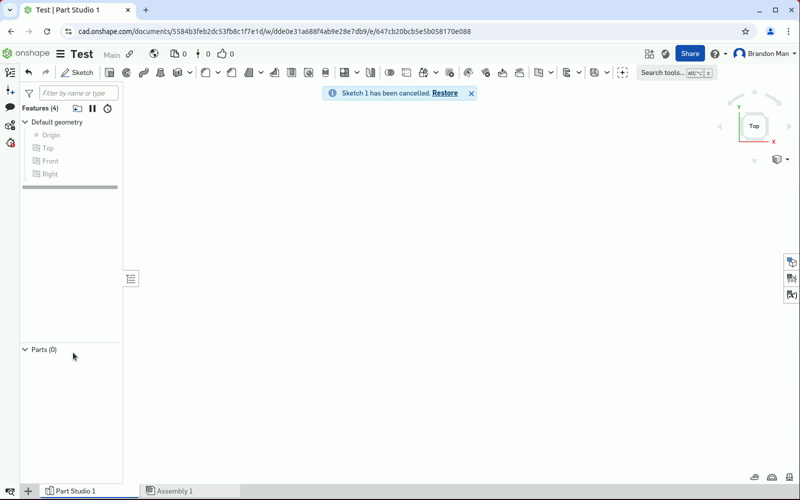
key_down(shift)
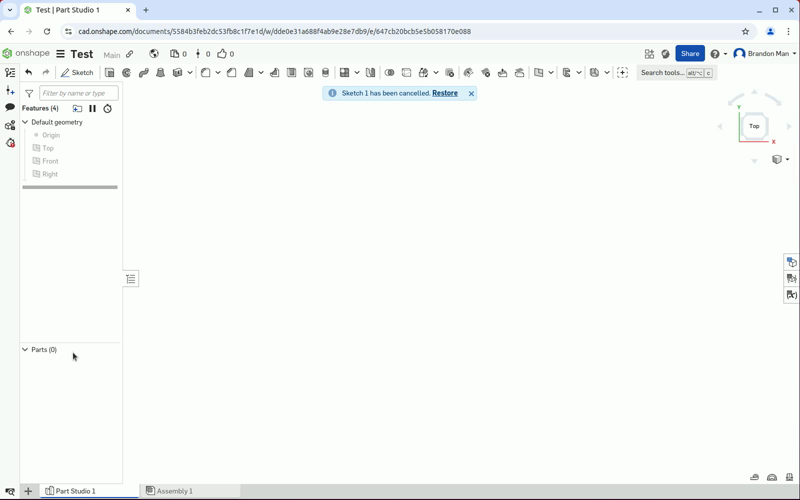
key(up)
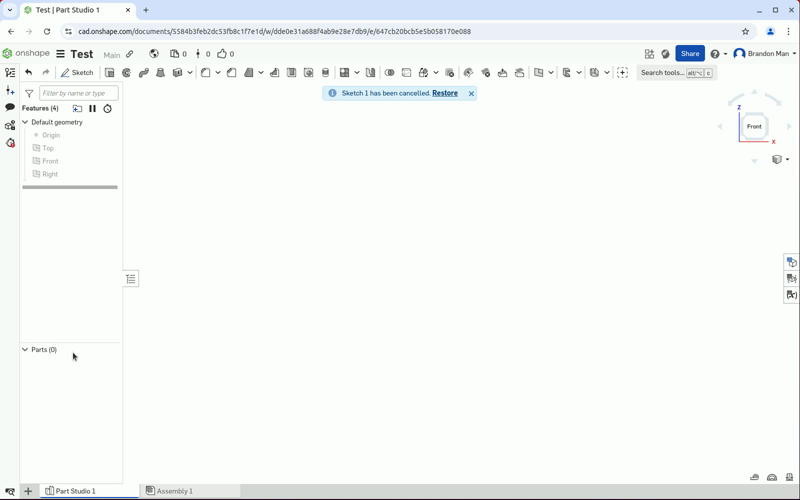
key_up(shift)
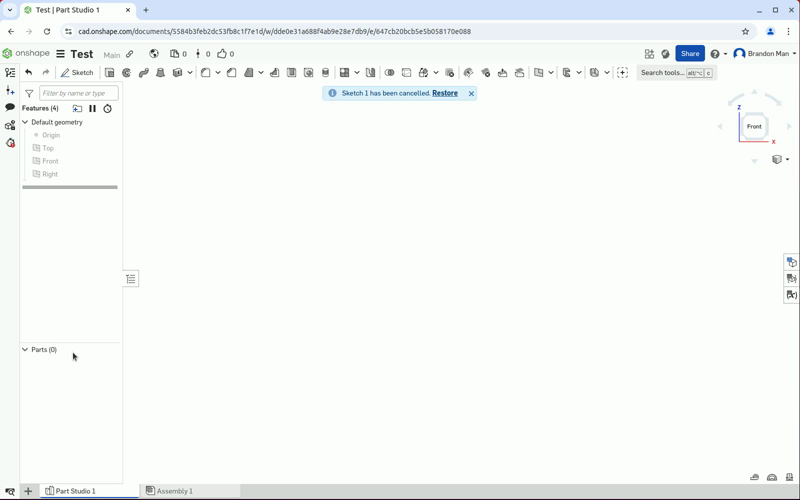
key(space)
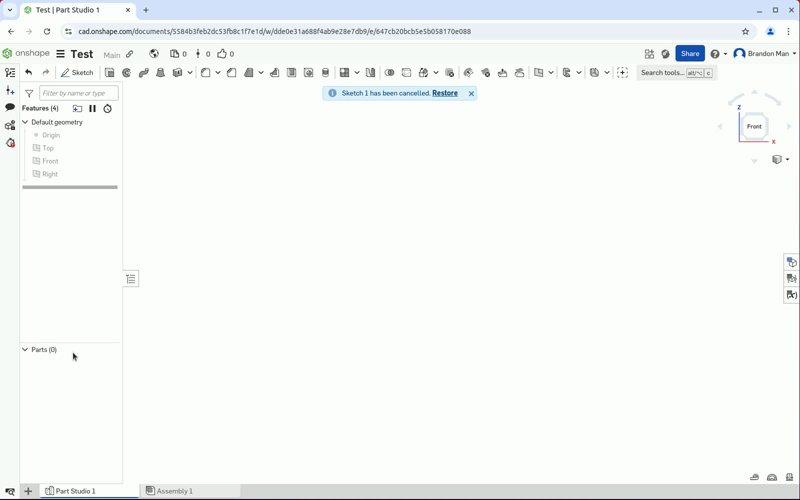
key_down(shift)
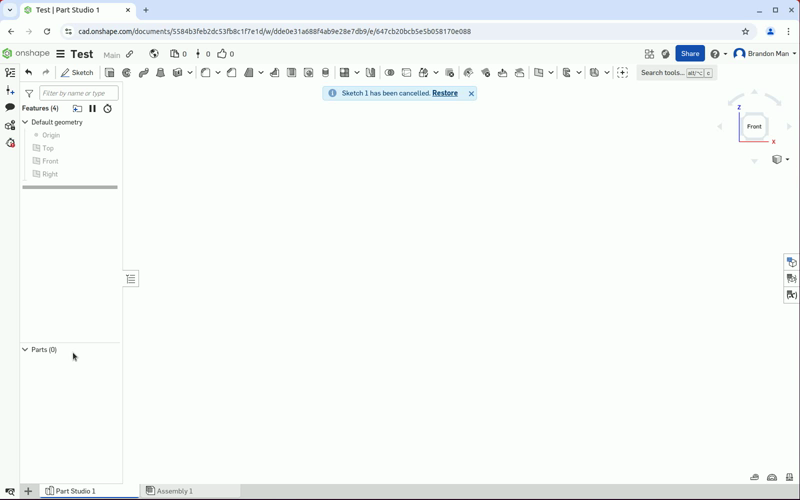
key(left)
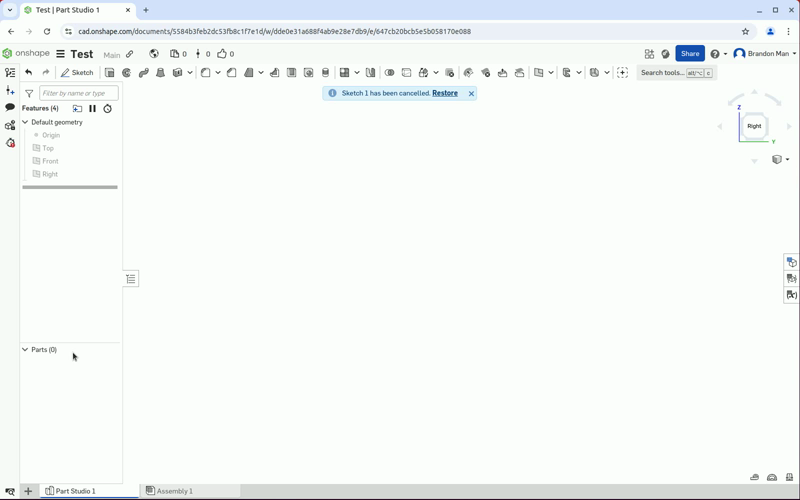
key_up(shift)
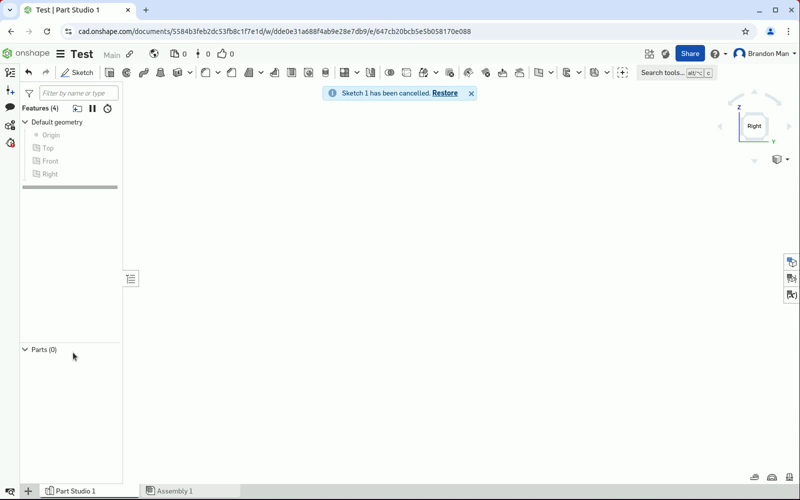
mouse_move(73, 352)
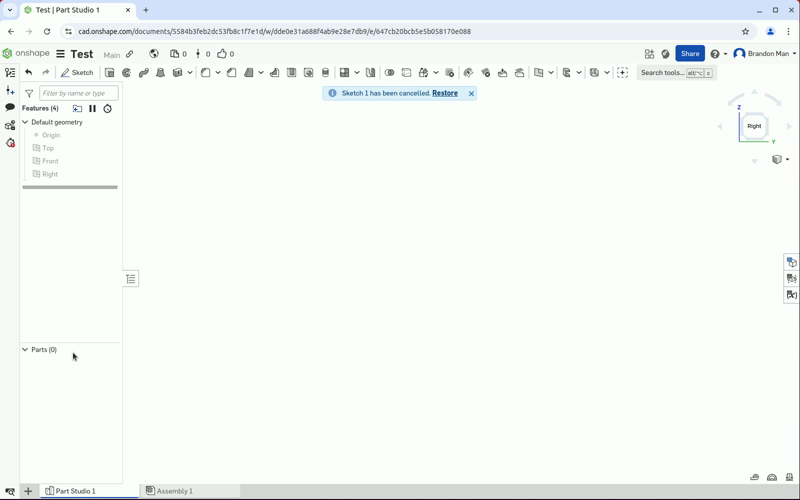
key(shift+y)
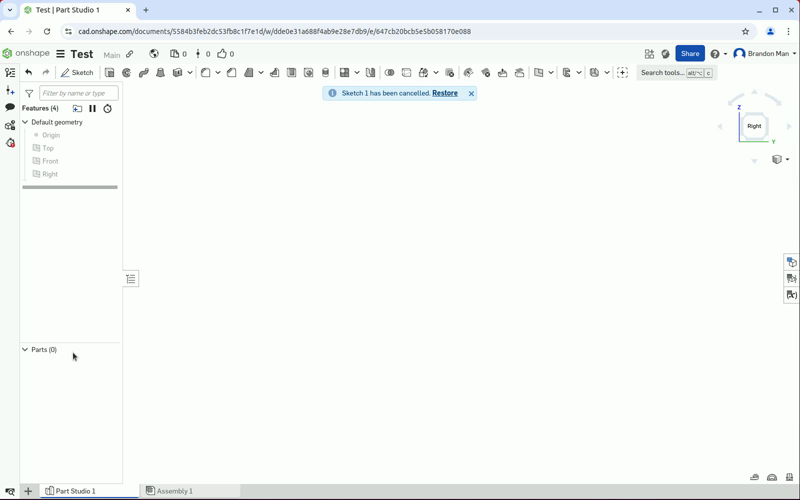
key(shift+s)
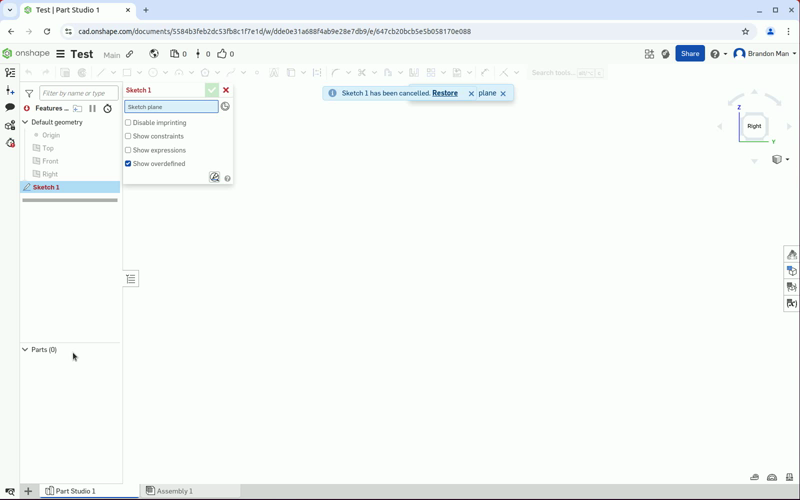
mouse_move(73, 176)
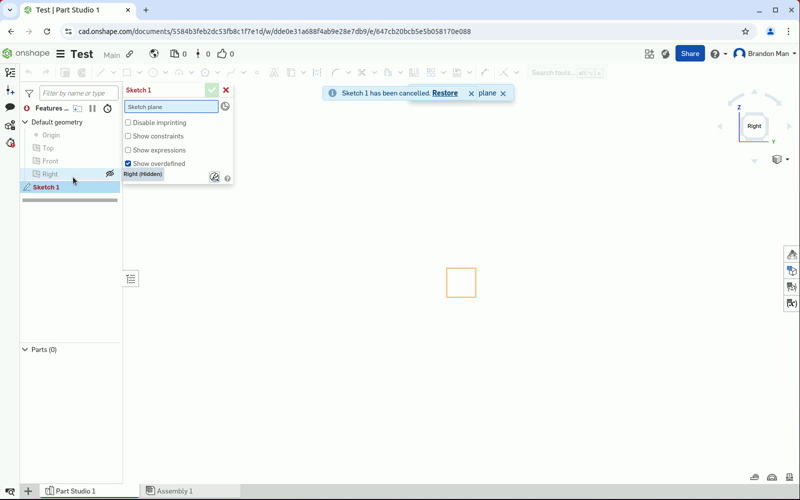
click(73, 176)
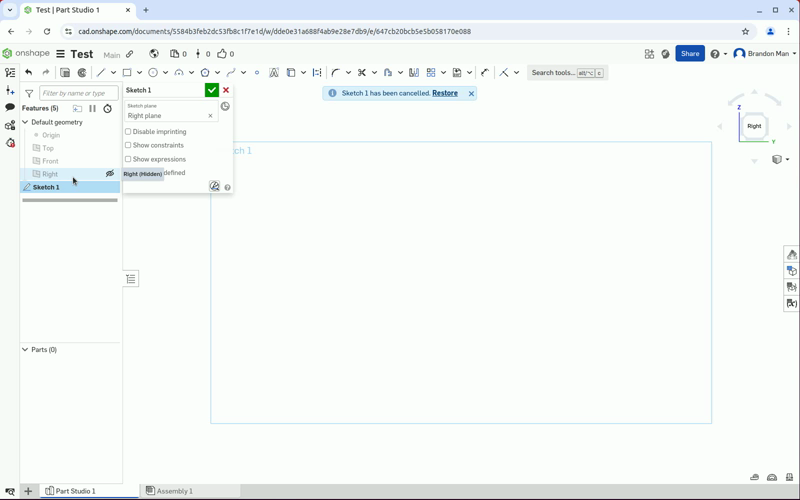
mouse_move(73, 352)
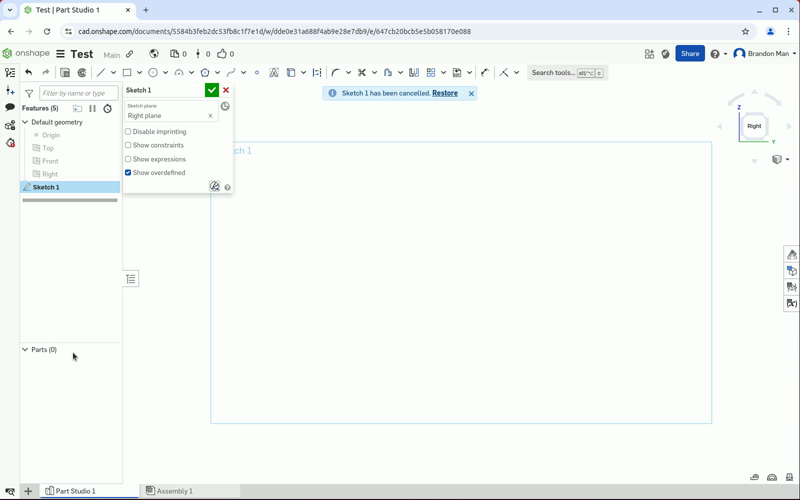
key(y)
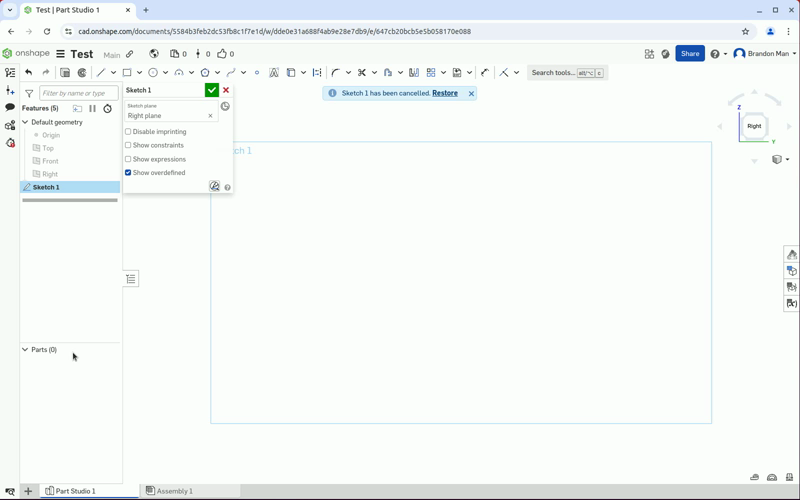
key(l)
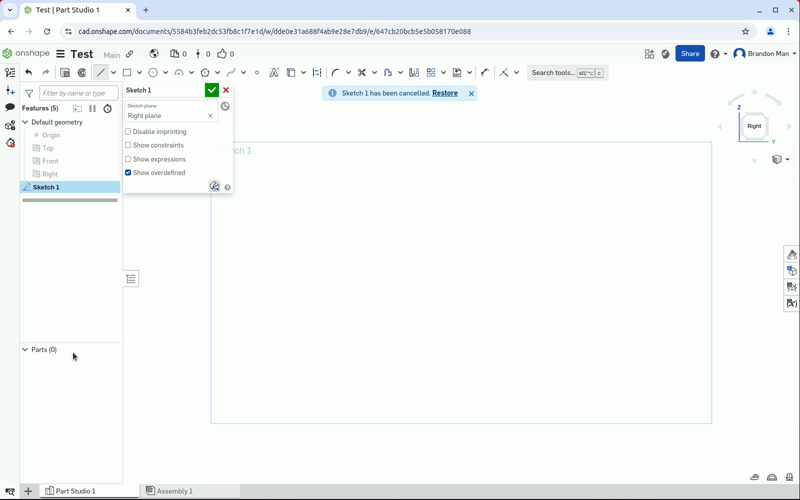
key_down(shift)
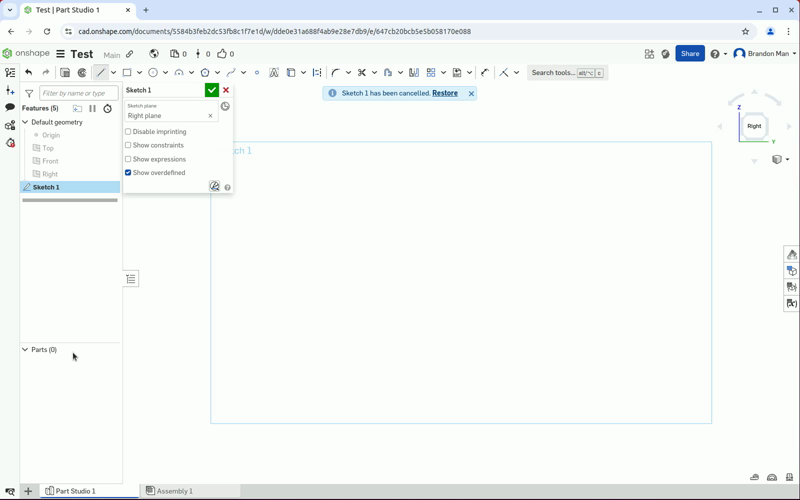
mouse_move(445, 298)
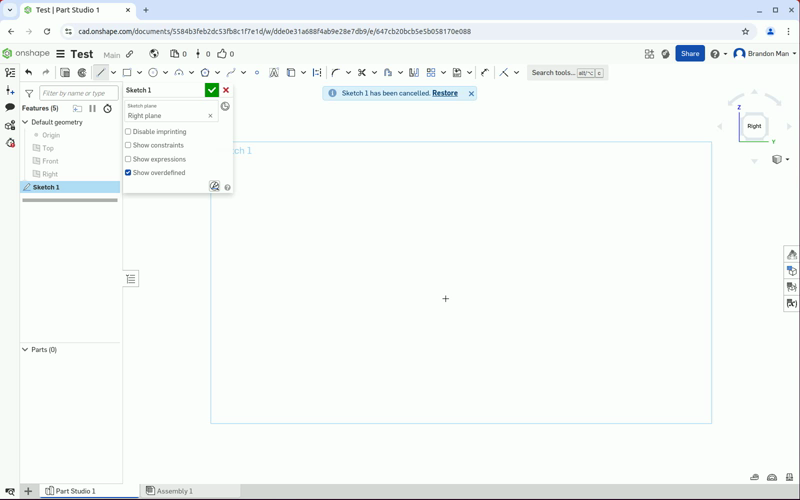
click(445, 298)
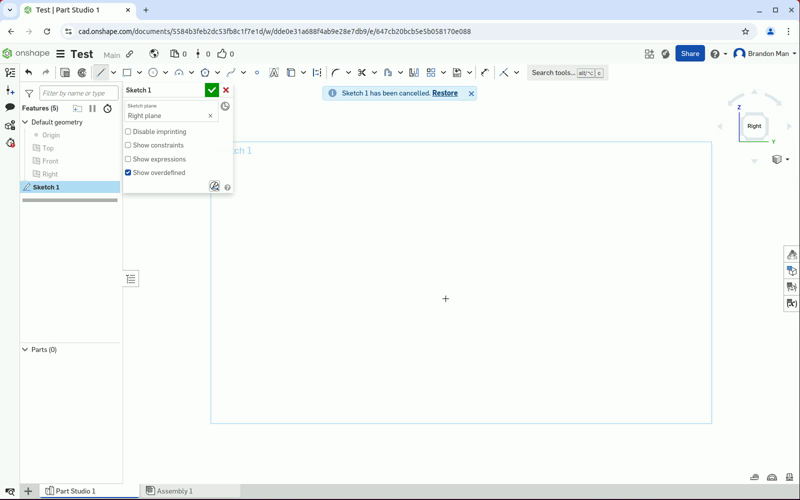
key_up(shift)
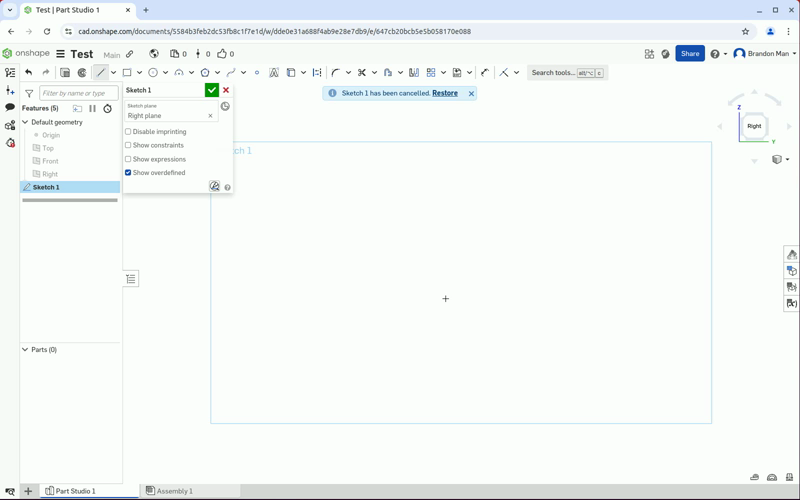
key_down(shift)
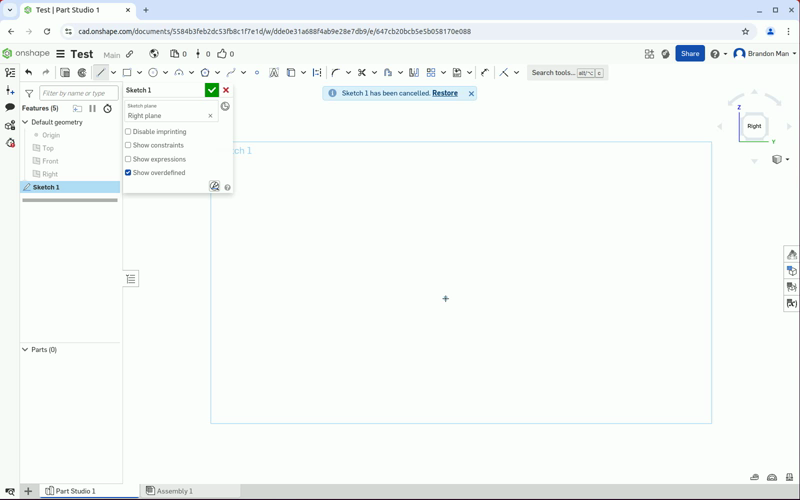
mouse_move(475, 298)
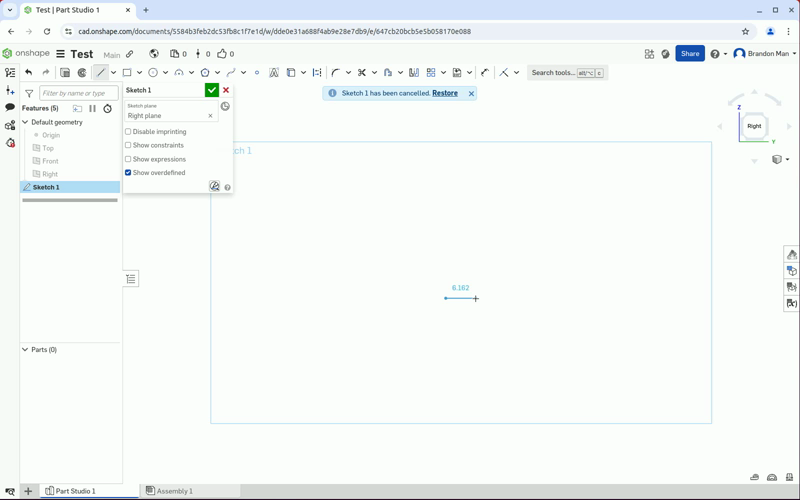
mouse_move(476, 298)
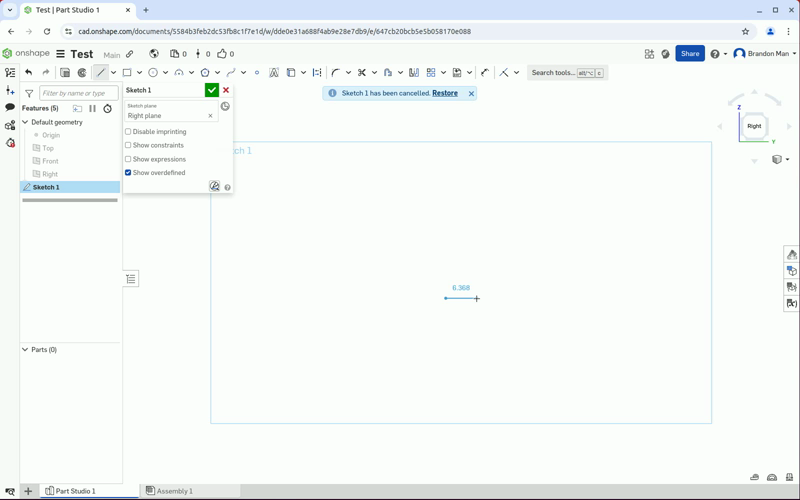
click(476, 298)
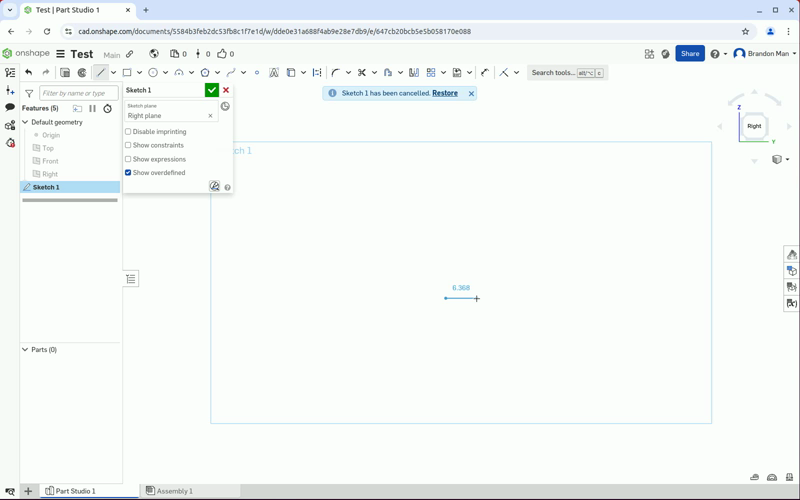
key_up(shift)
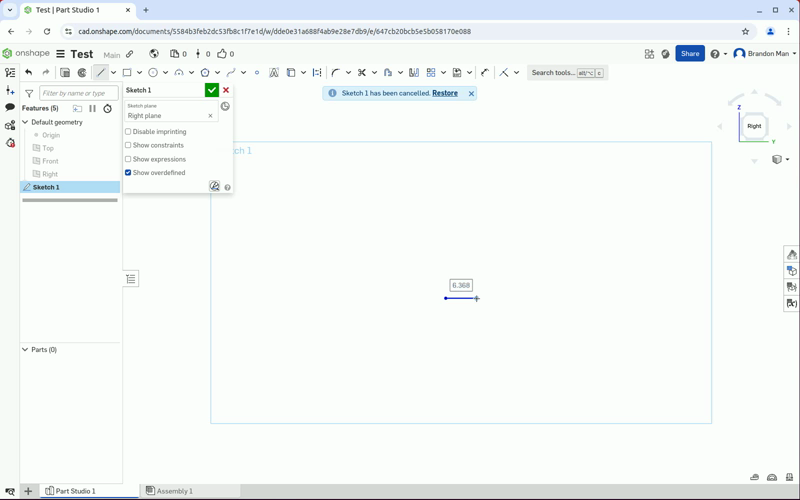
key_down(shift)
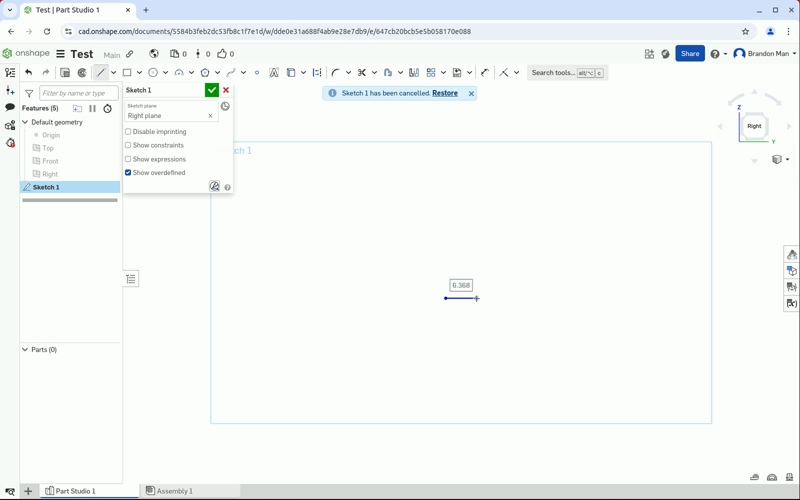
mouse_move(506, 298)
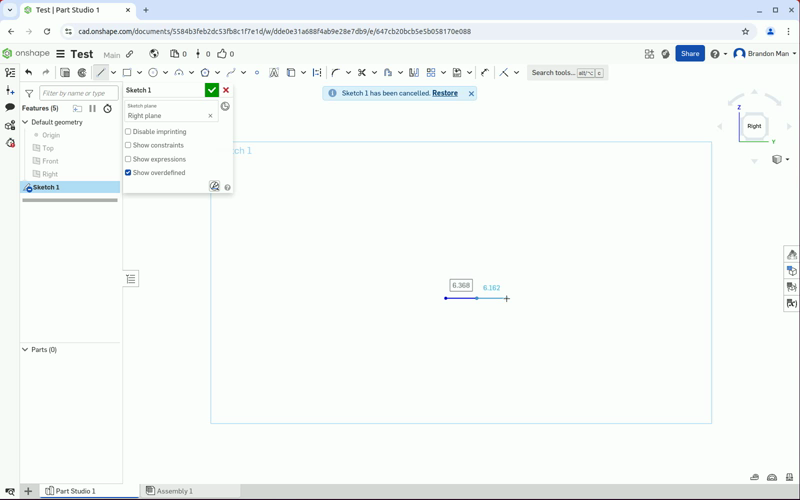
mouse_move(476, 267)
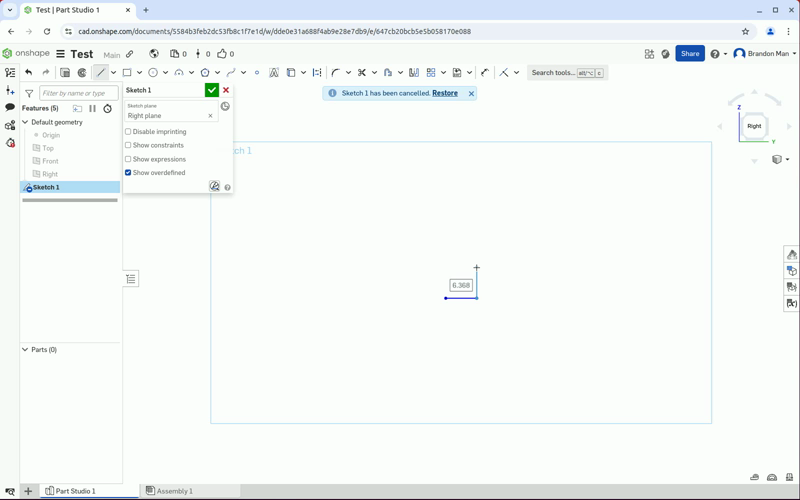
click(476, 267)
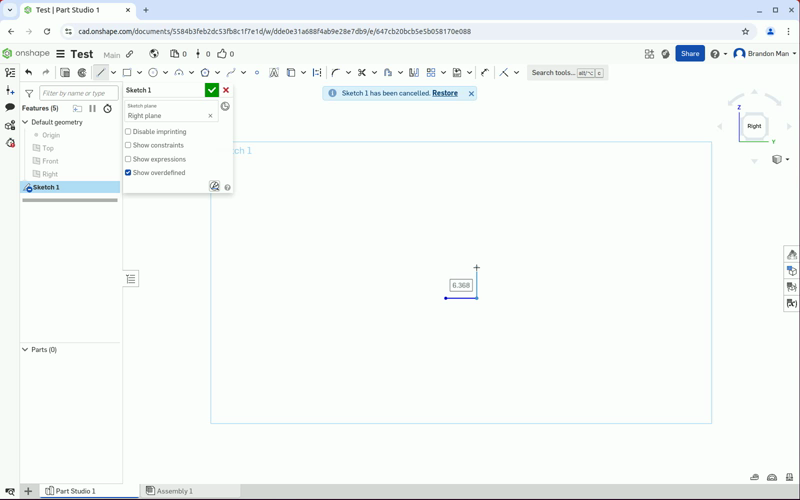
key_up(shift)
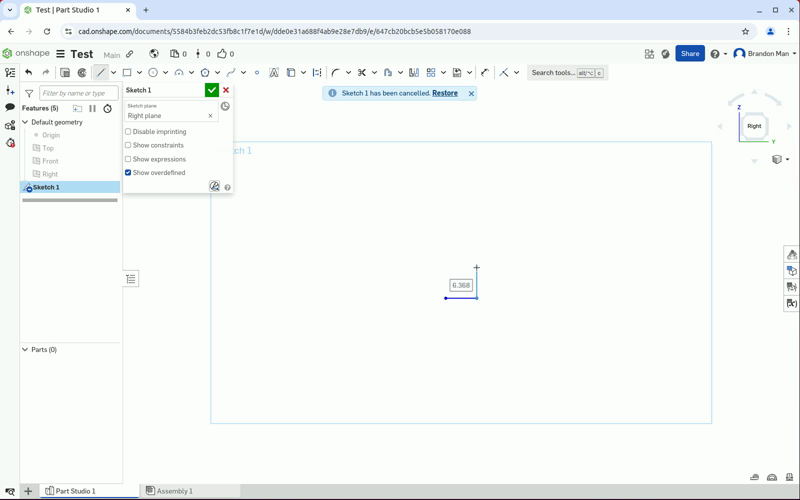
key_down(shift)
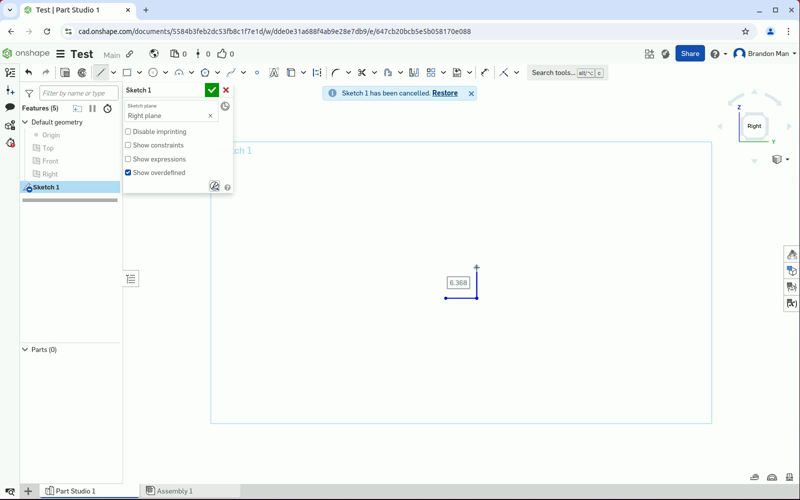
mouse_move(506, 267)
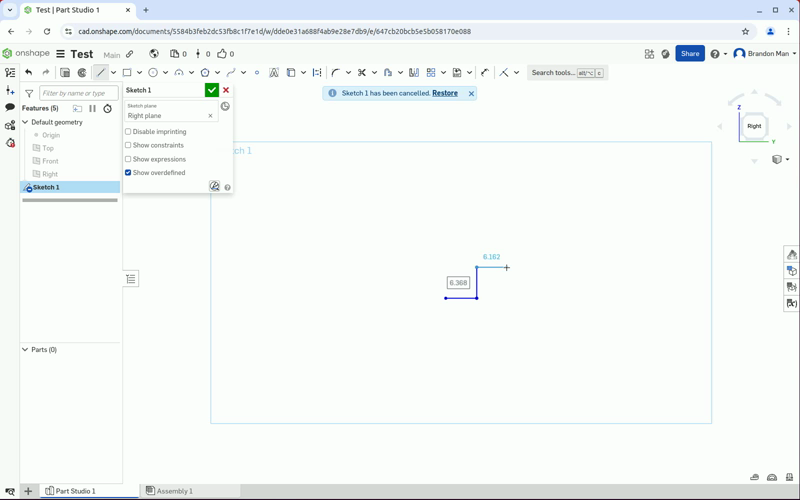
mouse_move(445, 267)
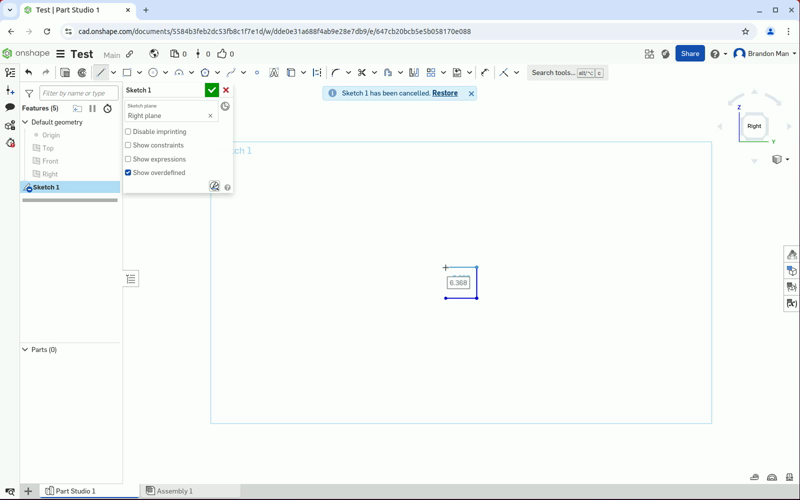
click(445, 267)
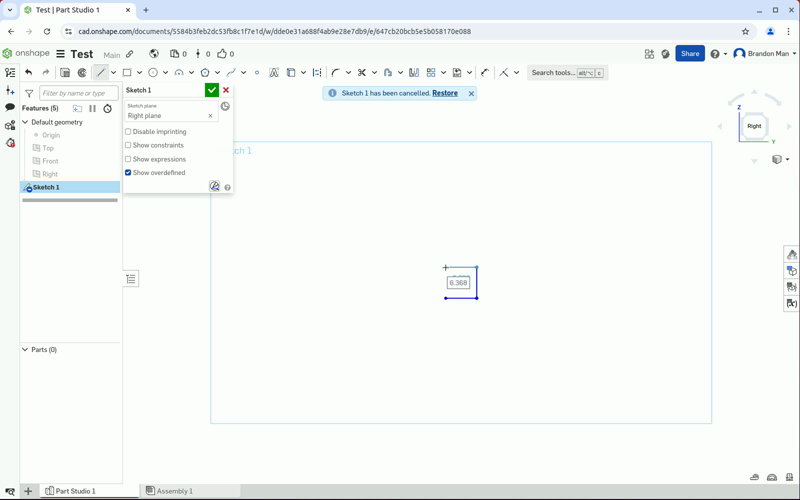
key_up(shift)
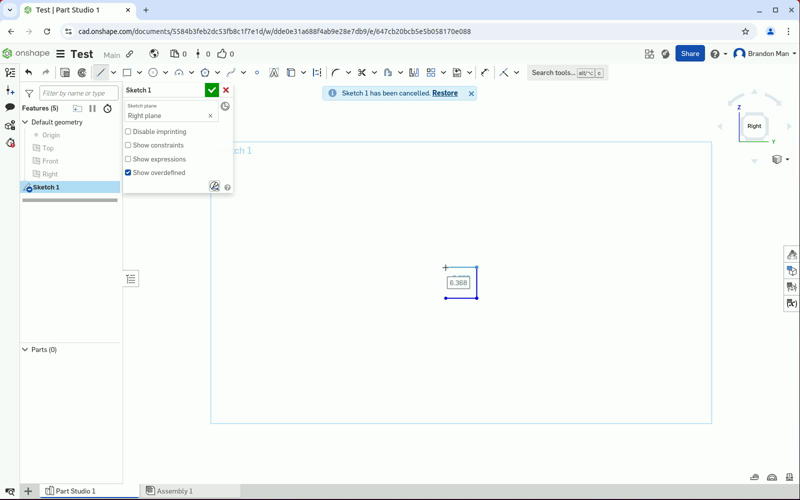
mouse_move(475, 267)
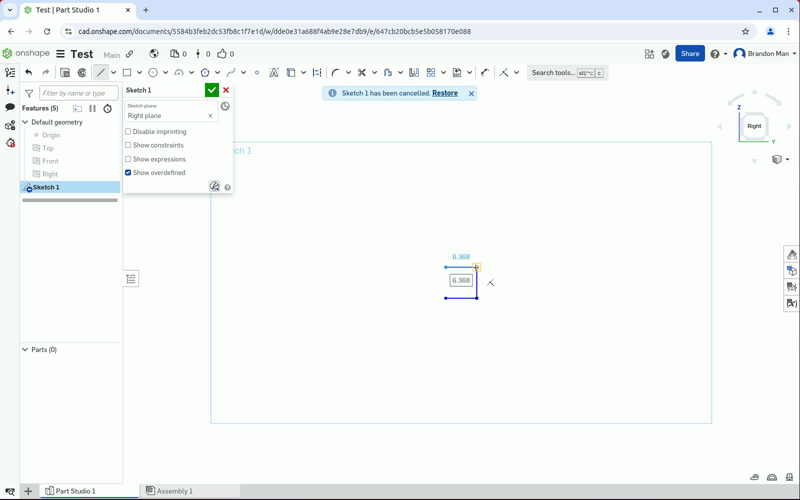
key_down(shift)
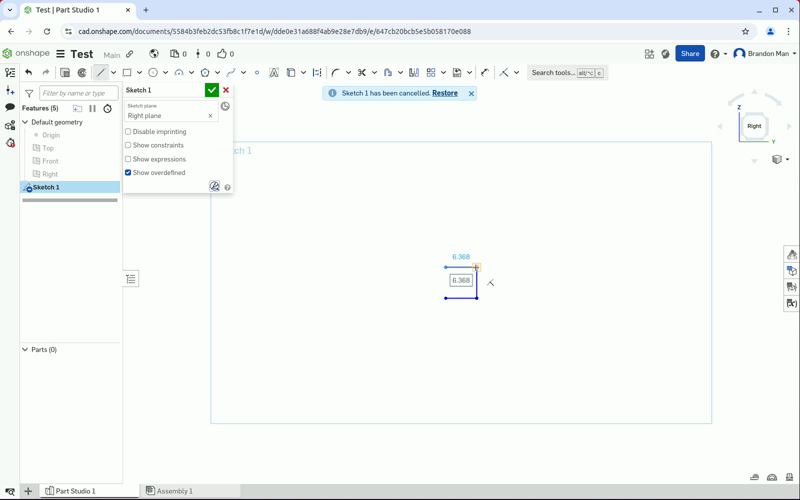
mouse_move(445, 298)
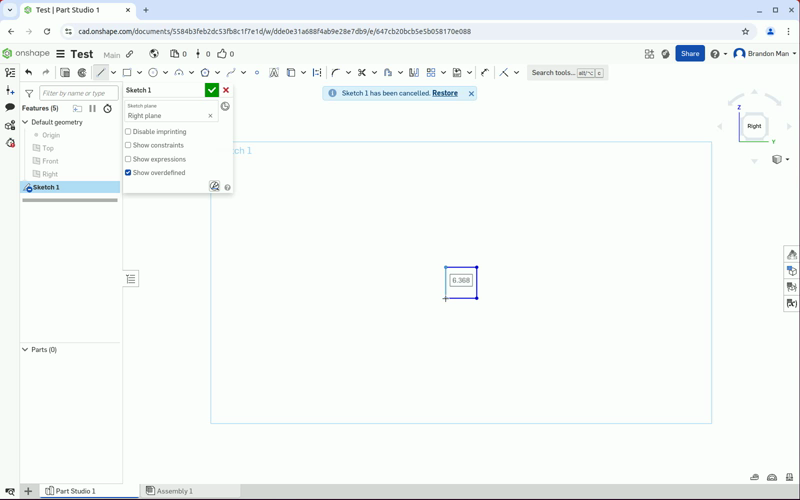
key_up(shift)
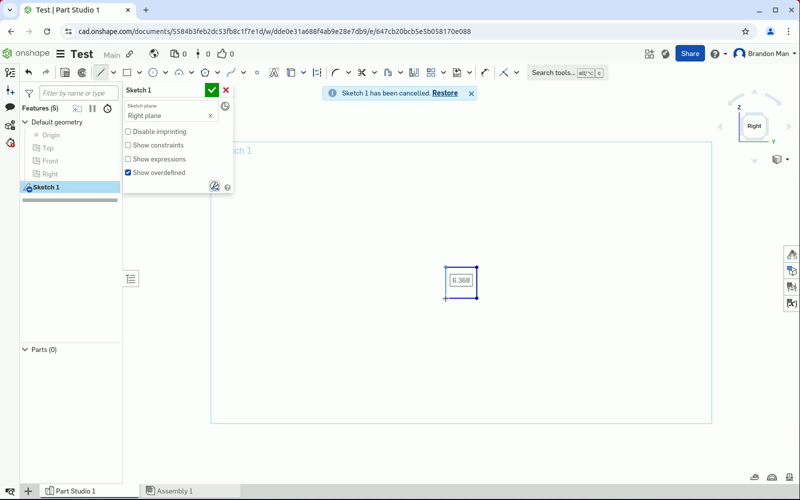
click(445, 298)
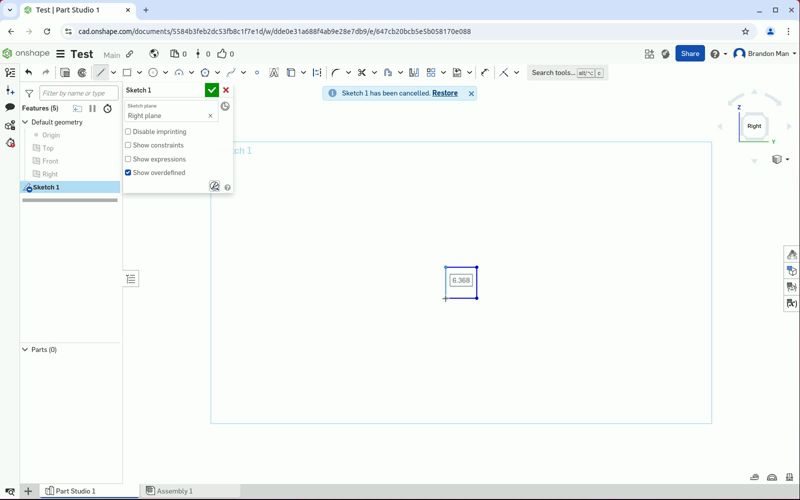
key(esc)
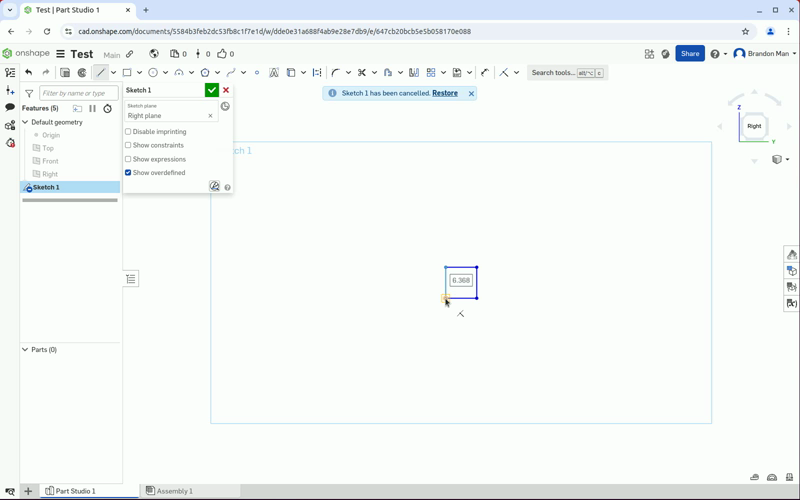
key(l)
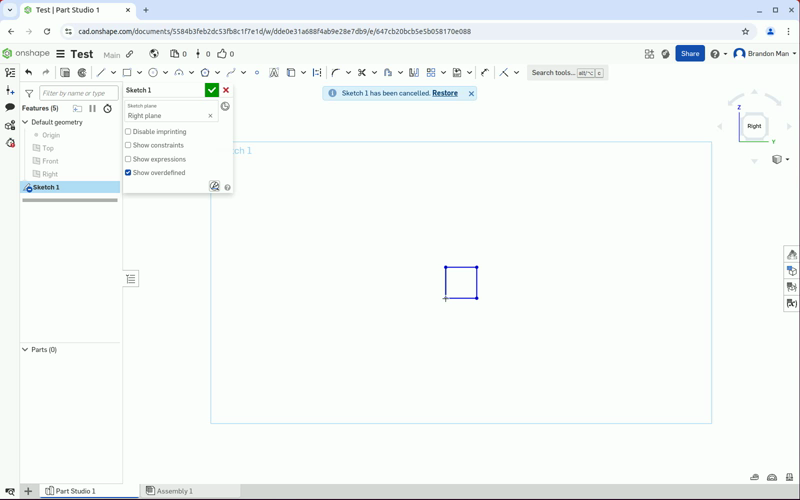
key_down(shift)
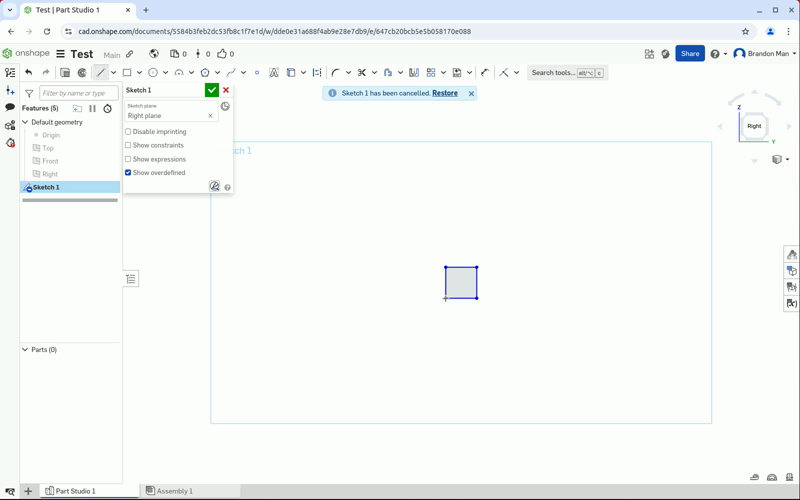
mouse_move(447, 296)
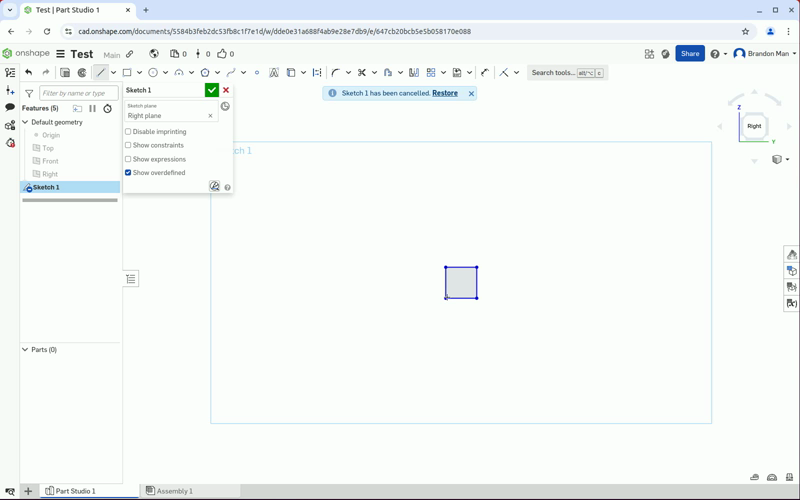
scroll(6)
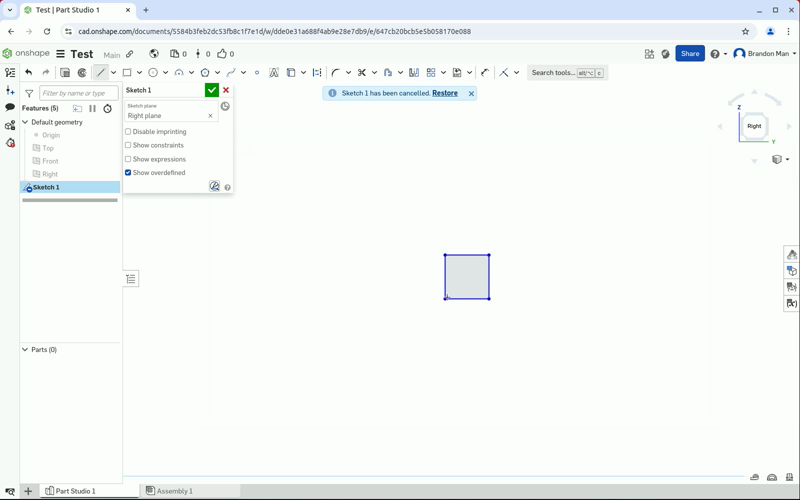
scroll(6)
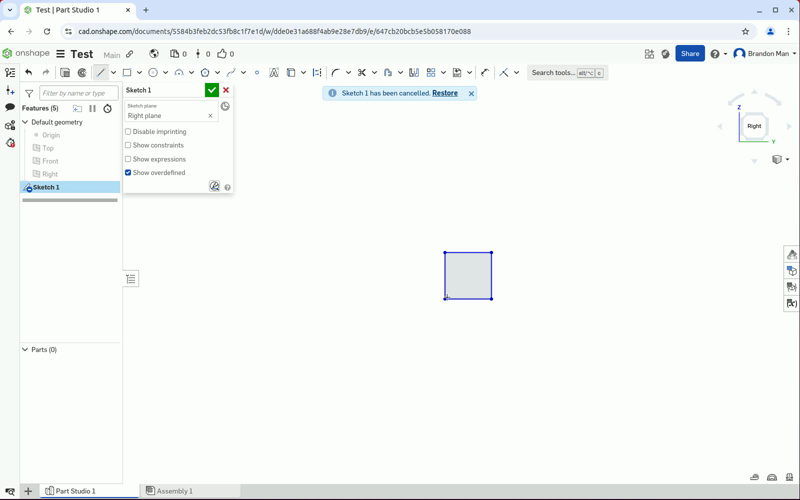
scroll(6)
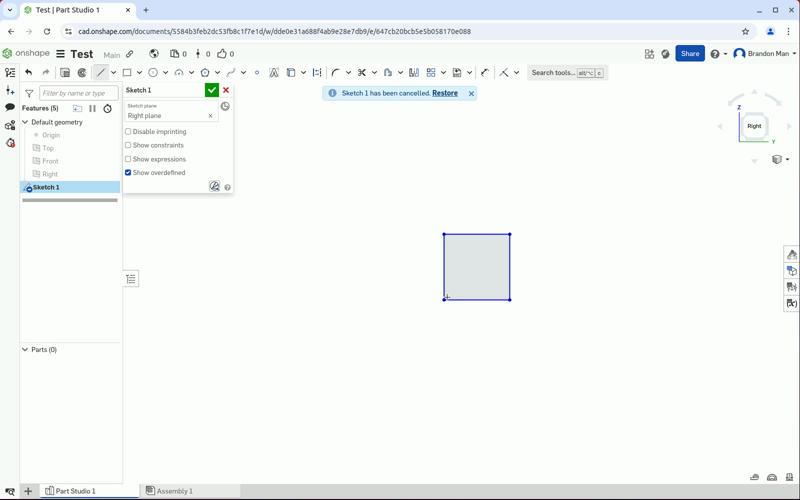
scroll(6)
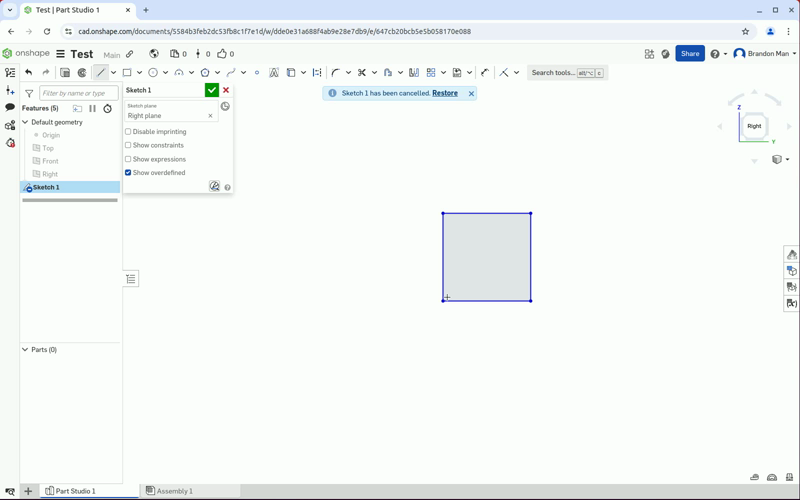
scroll(6)
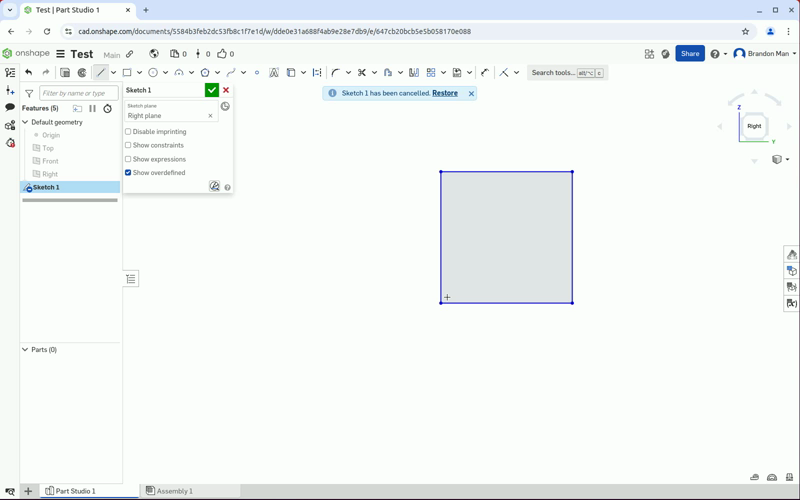
scroll(6)
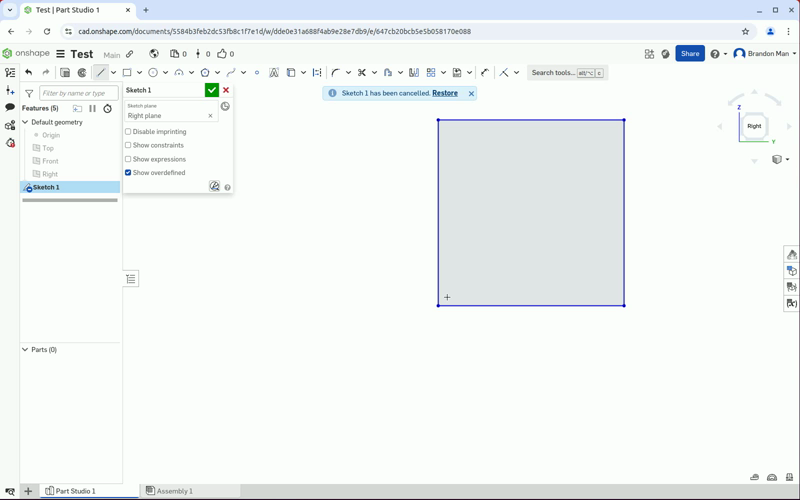
scroll(6)
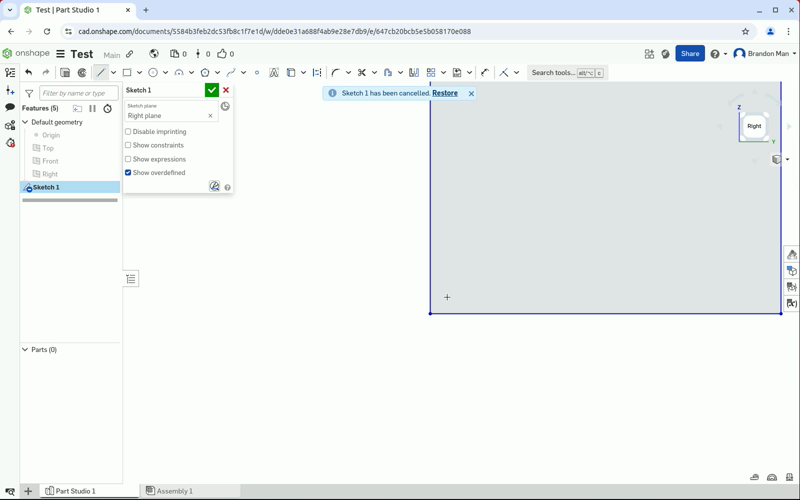
click(447, 296)
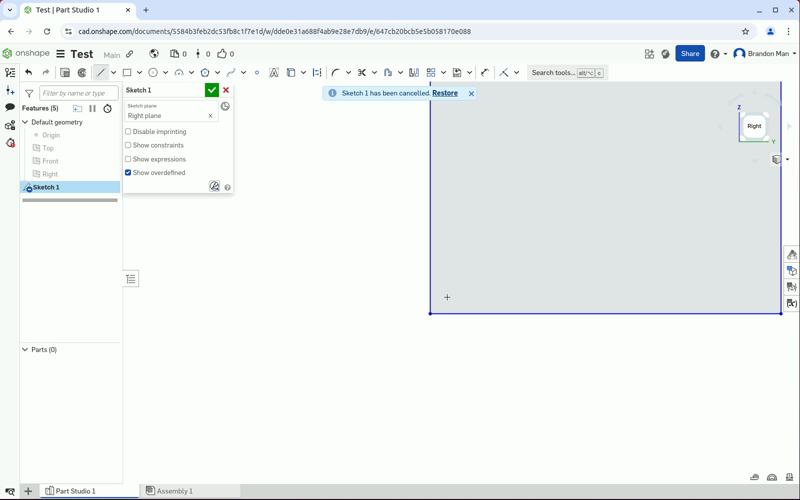
scroll(-6)
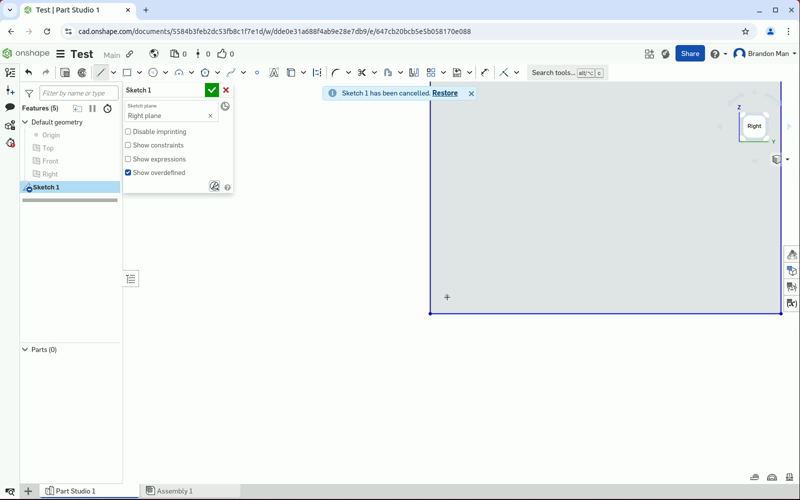
scroll(-6)
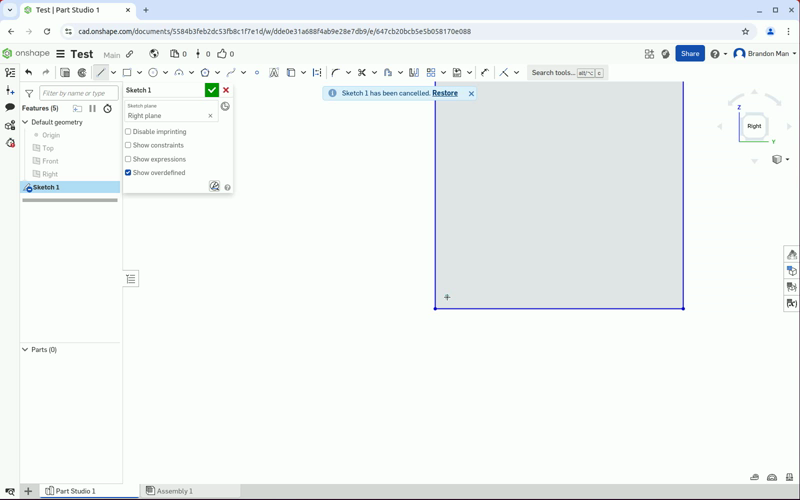
scroll(-6)
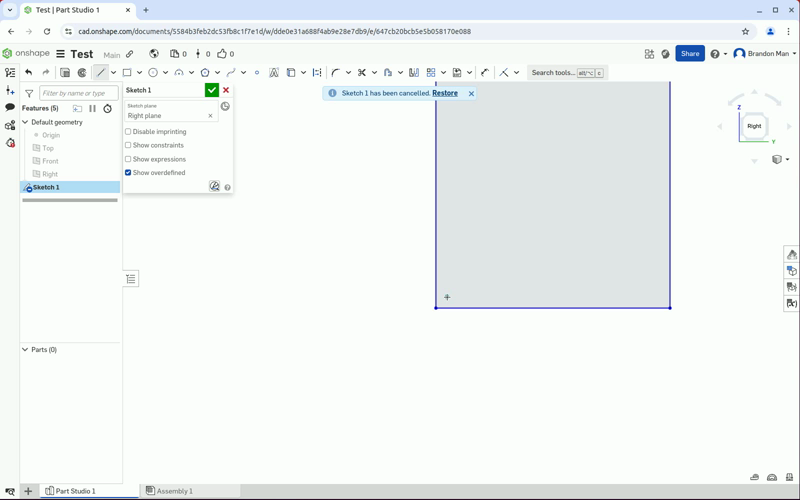
scroll(-6)
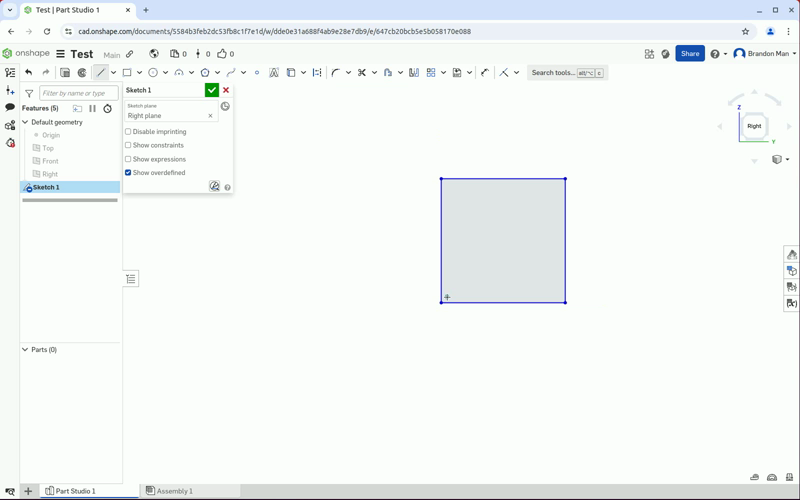
scroll(-6)
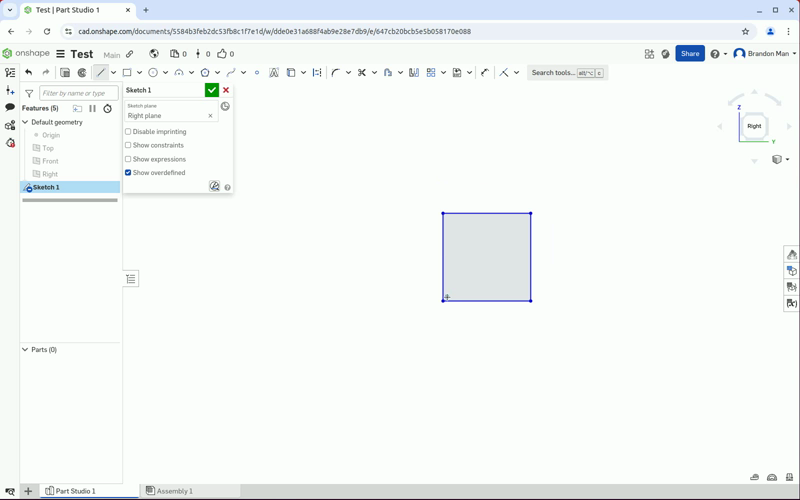
scroll(-6)
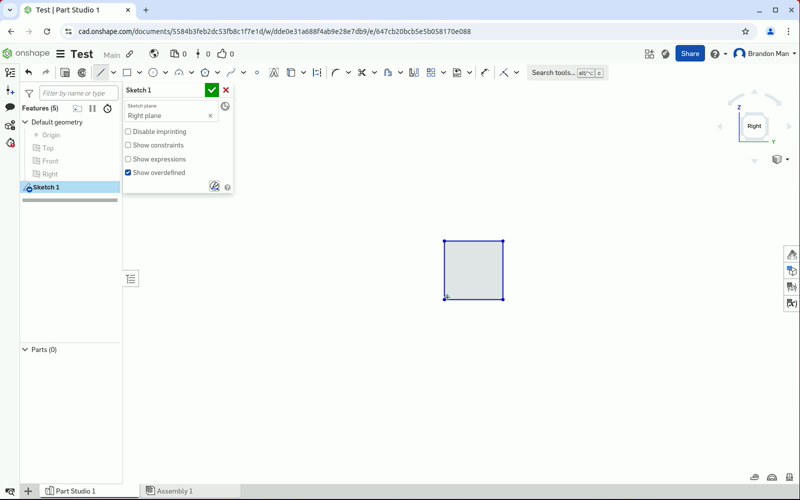
scroll(-6)
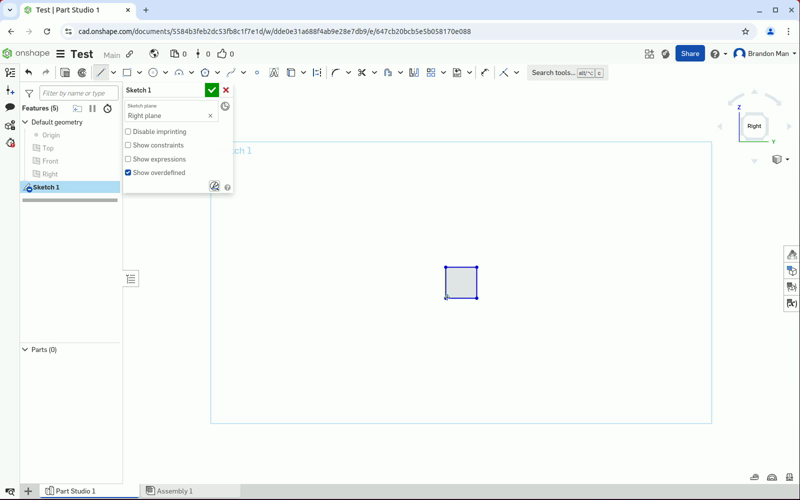
key_up(shift)
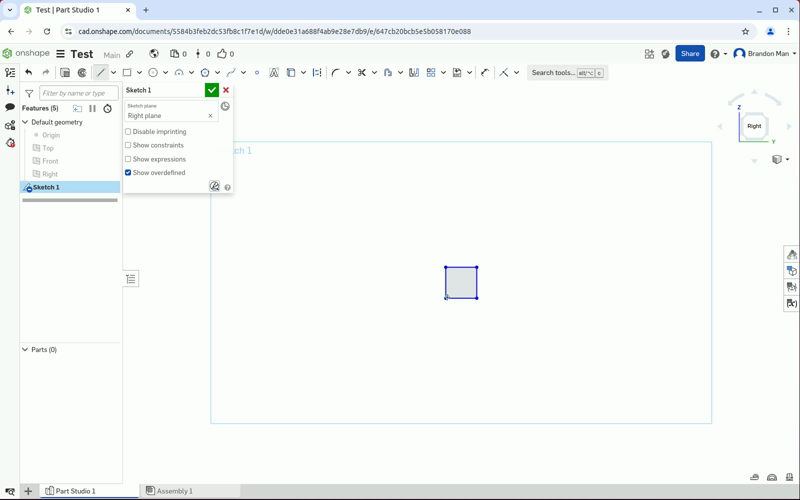
key_down(shift)
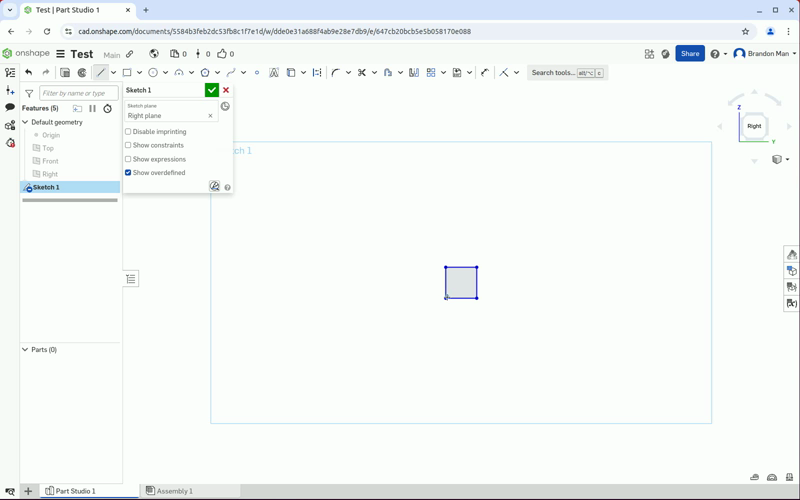
mouse_move(477, 296)
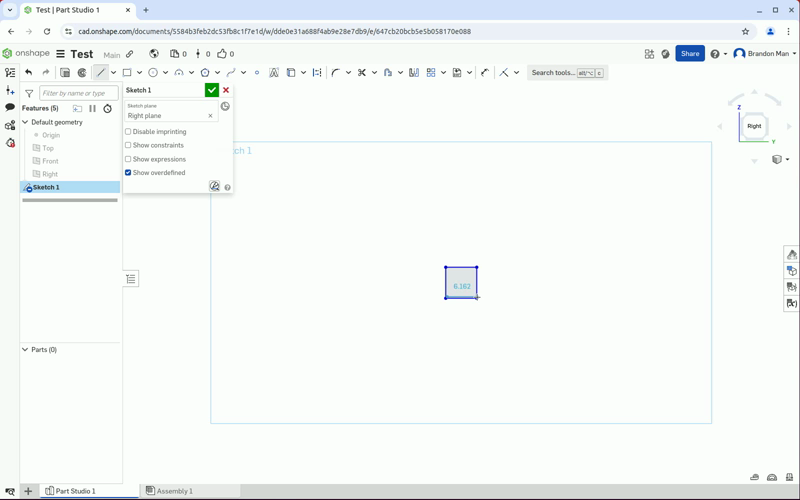
mouse_move(475, 296)
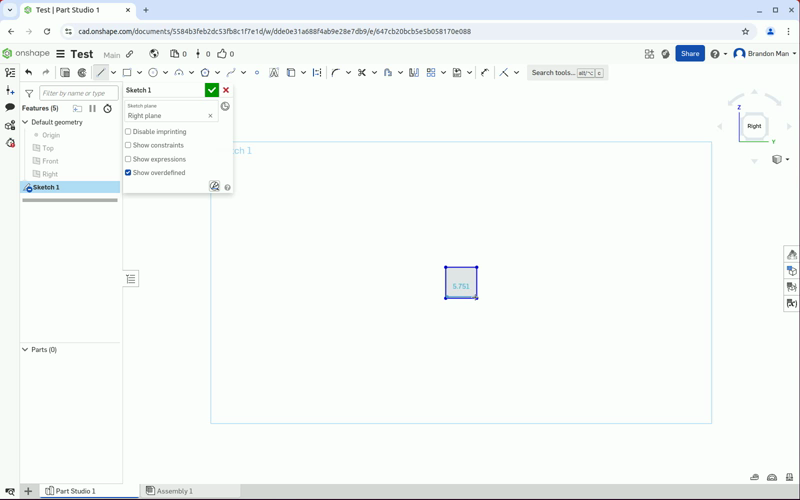
scroll(6)
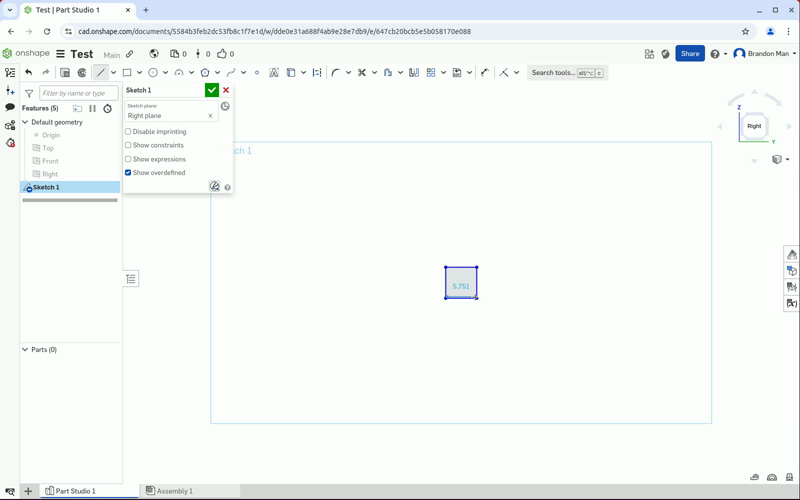
scroll(6)
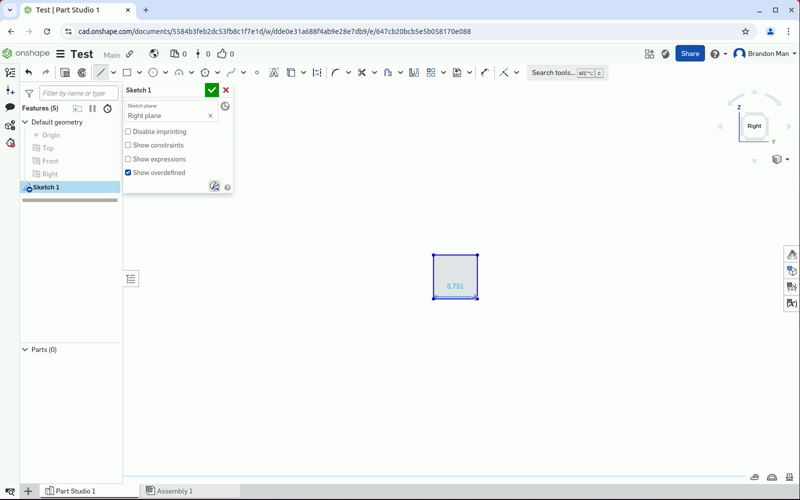
scroll(6)
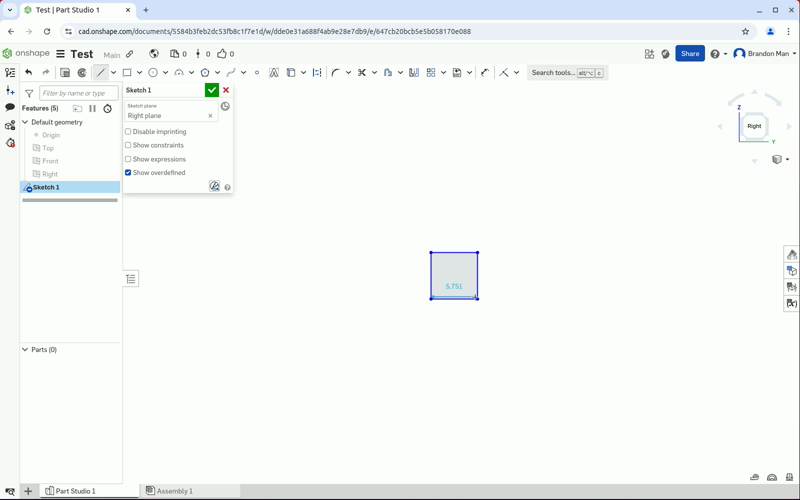
scroll(6)
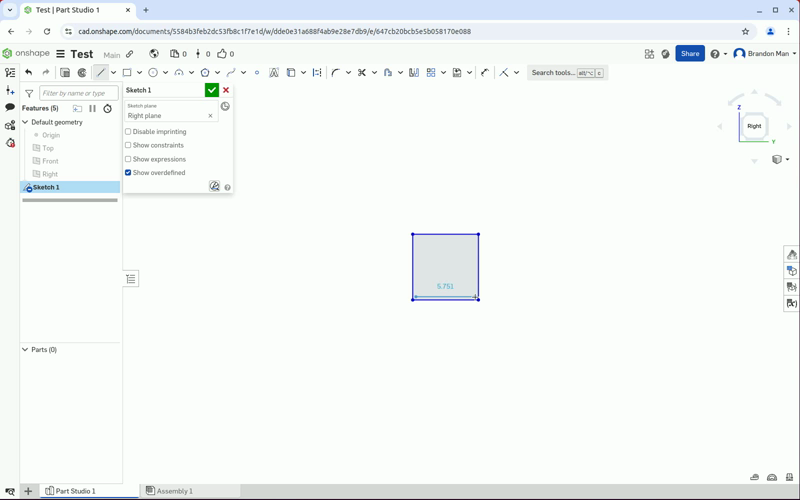
scroll(6)
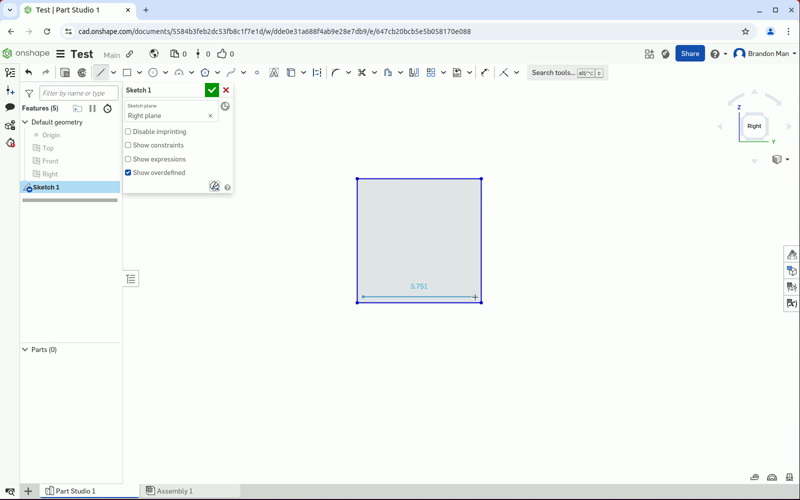
scroll(6)
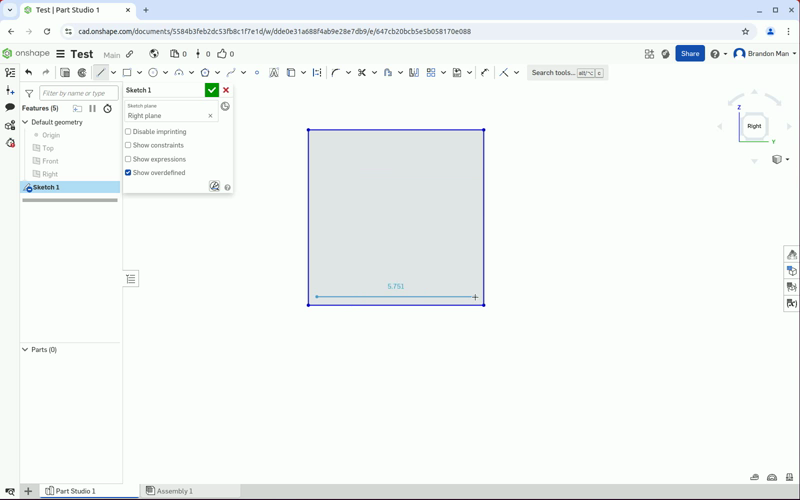
scroll(6)
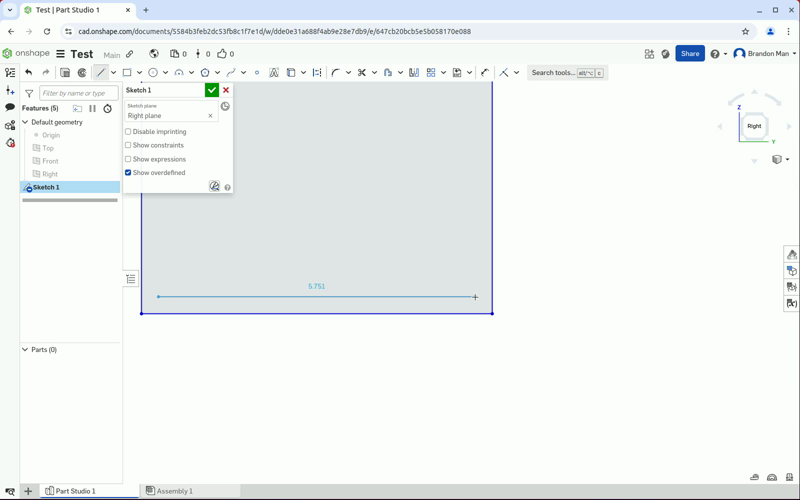
click(475, 296)
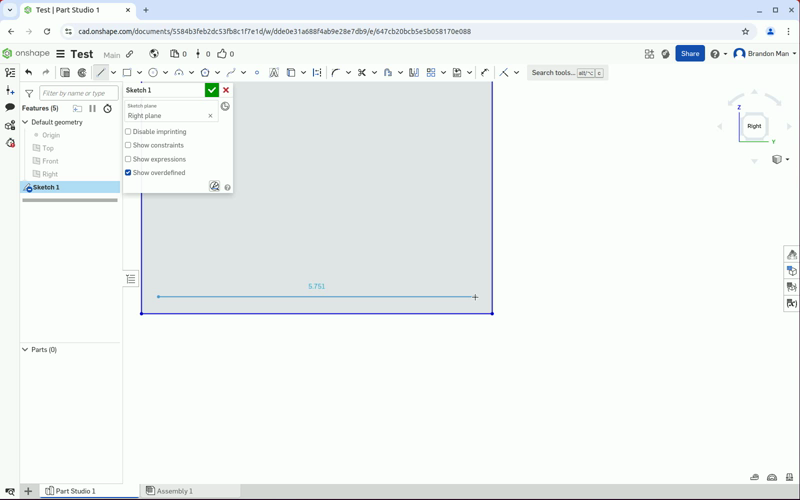
scroll(-6)
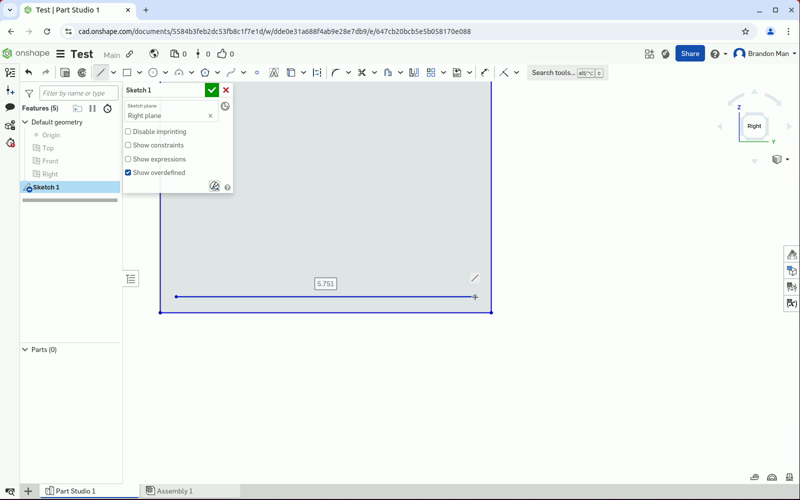
scroll(-6)
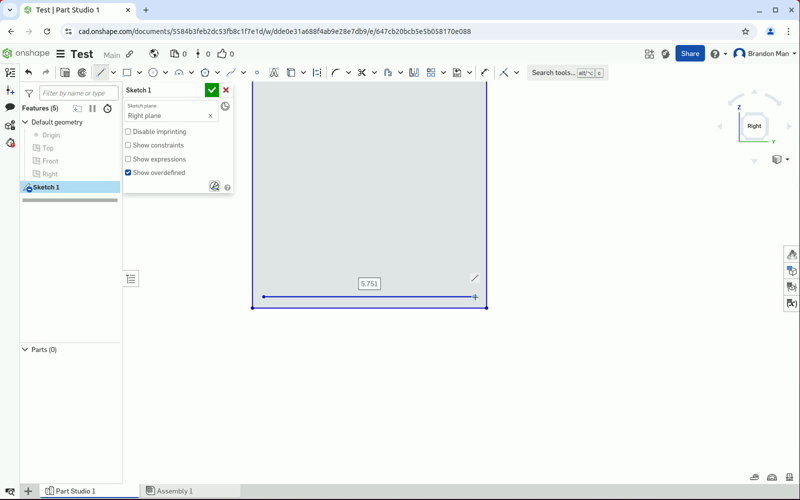
scroll(-6)
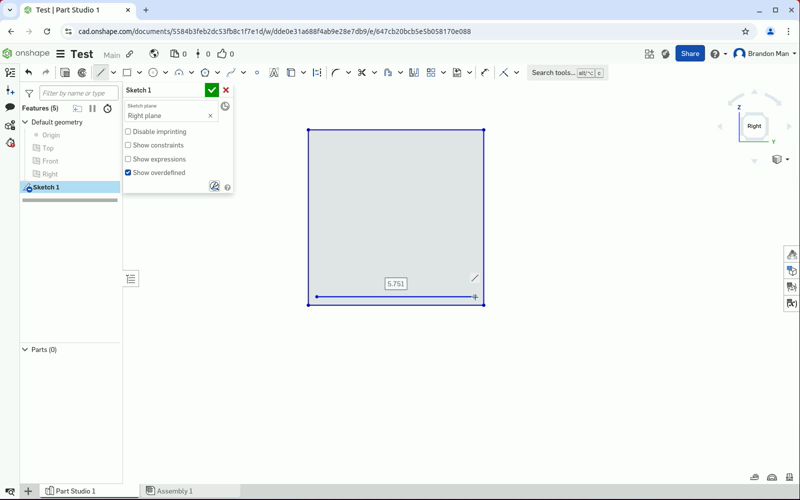
scroll(-6)
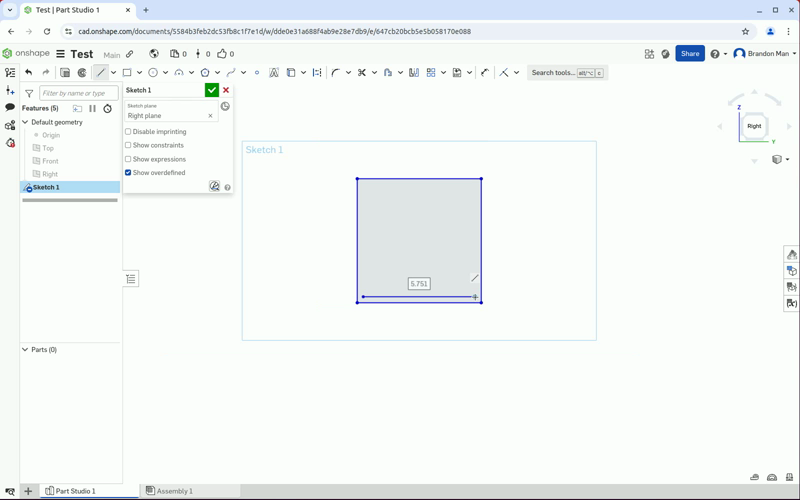
scroll(-6)
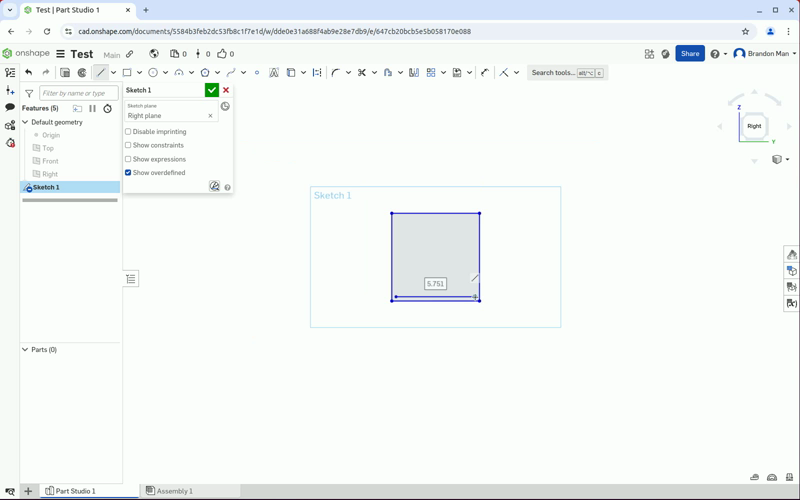
scroll(-6)
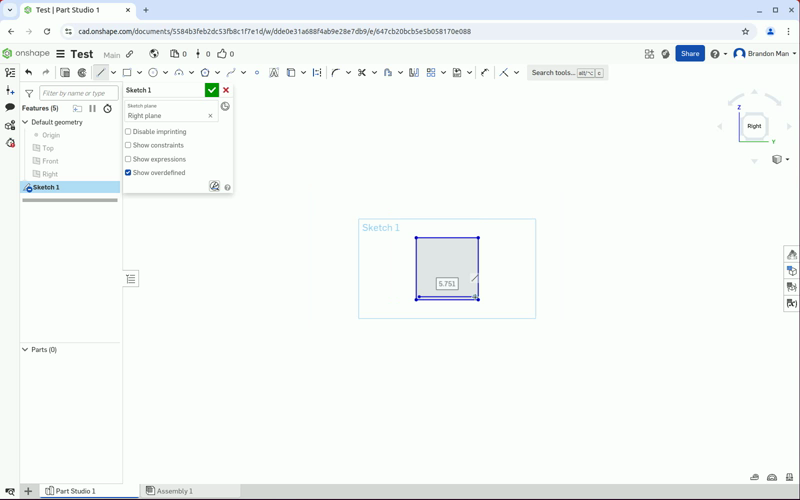
scroll(-6)
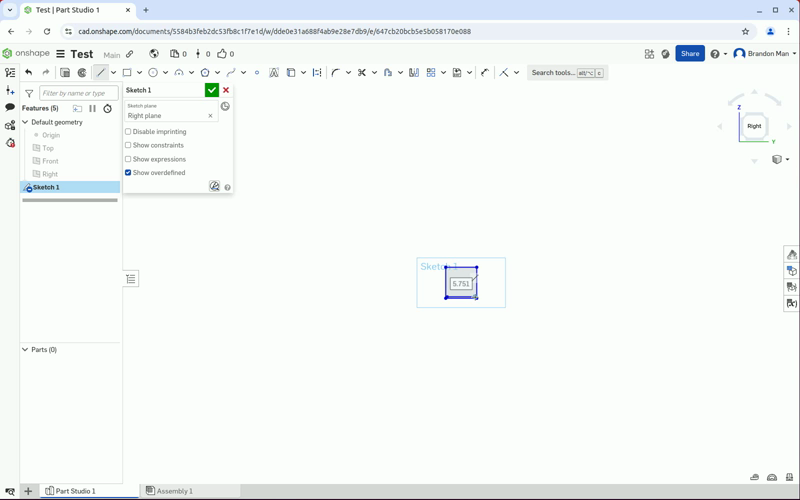
key_up(shift)
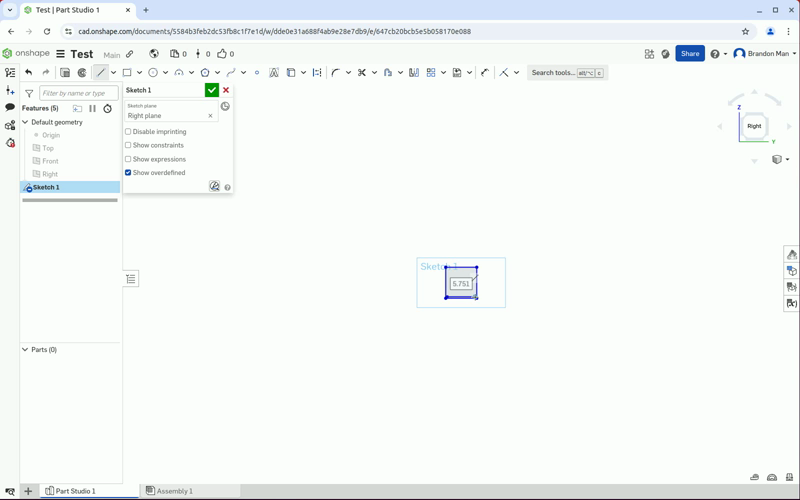
key_down(shift)
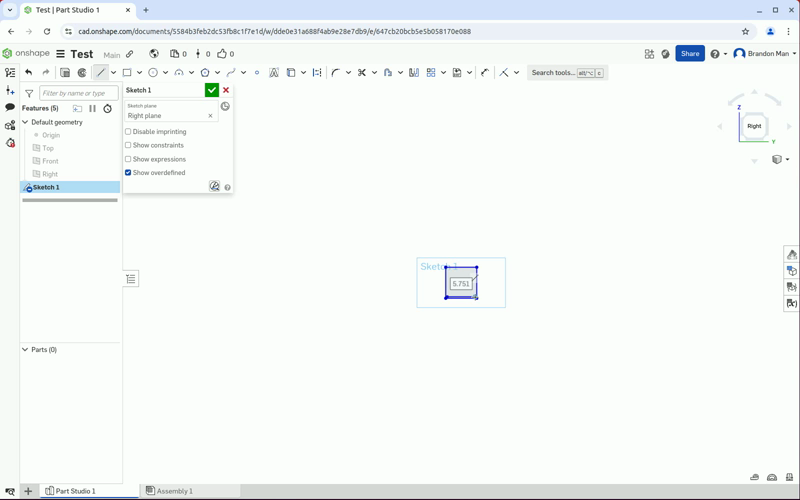
mouse_move(505, 296)
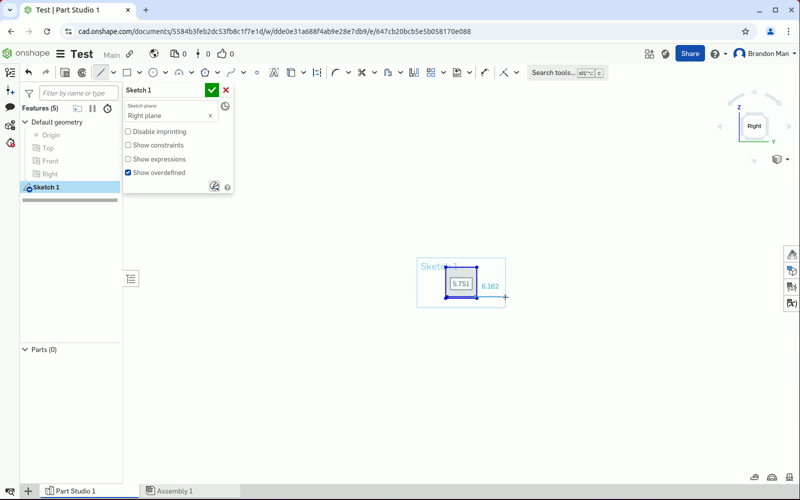
mouse_move(475, 268)
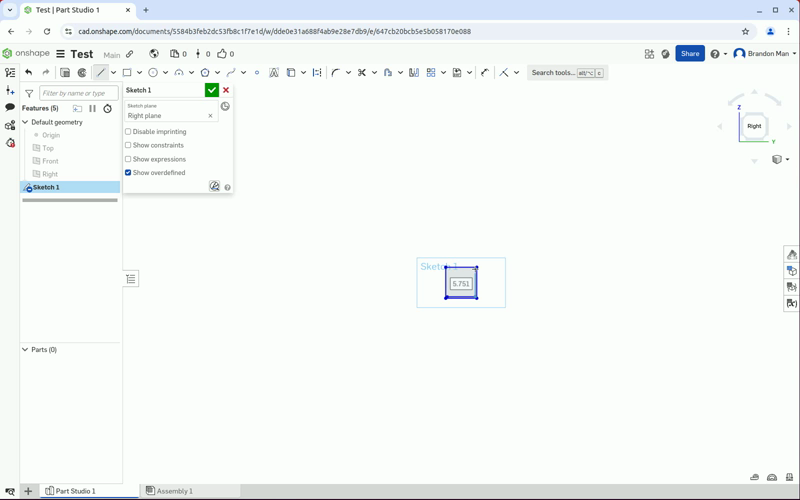
scroll(6)
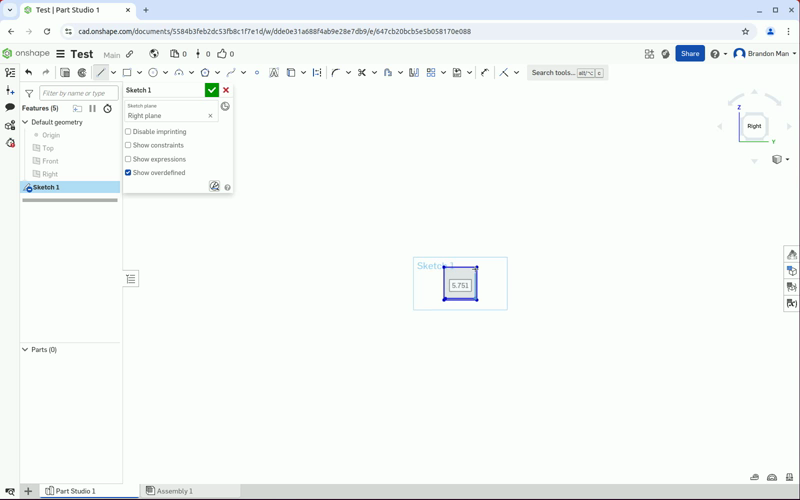
scroll(6)
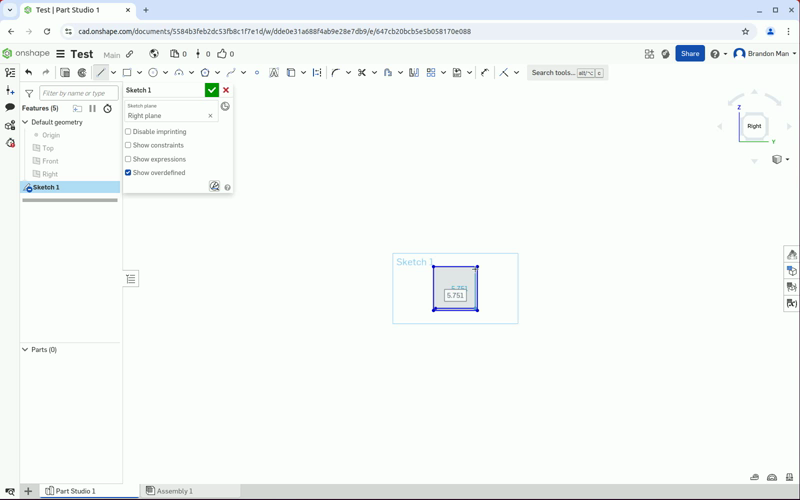
scroll(6)
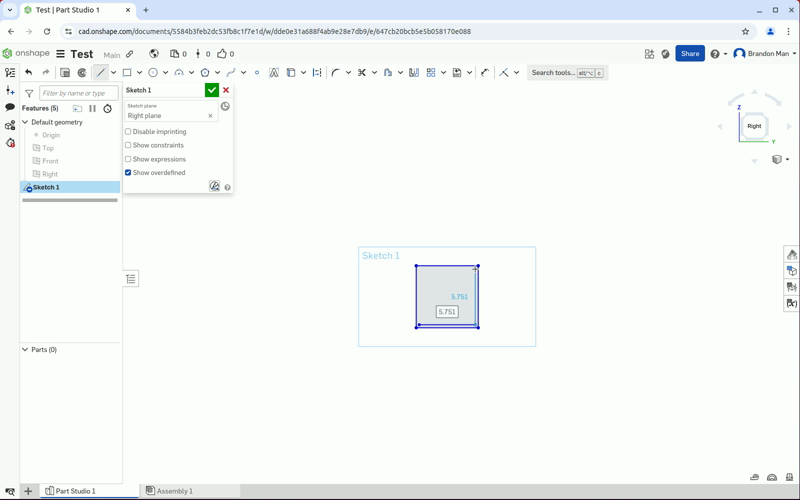
scroll(6)
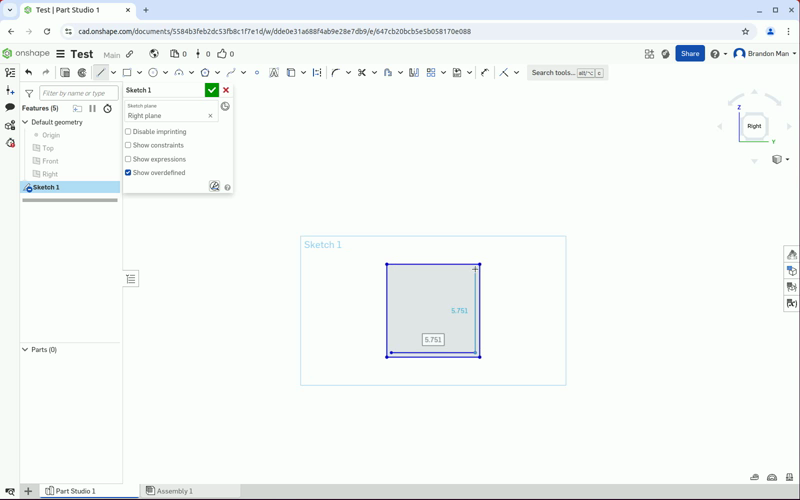
scroll(6)
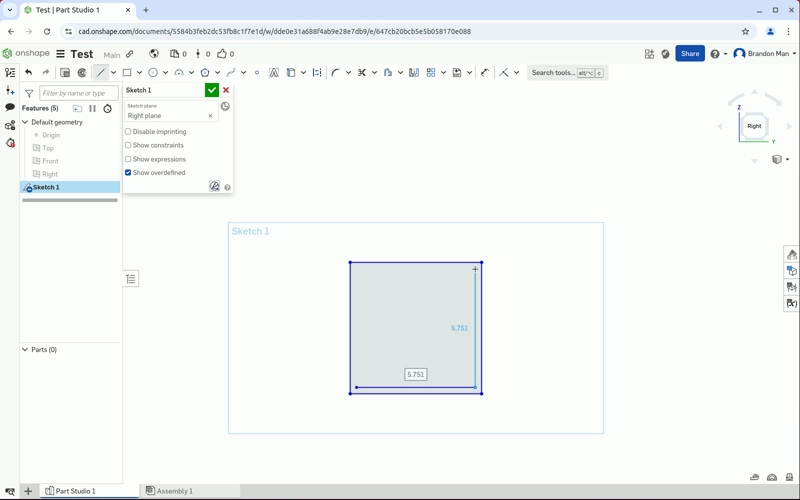
scroll(6)
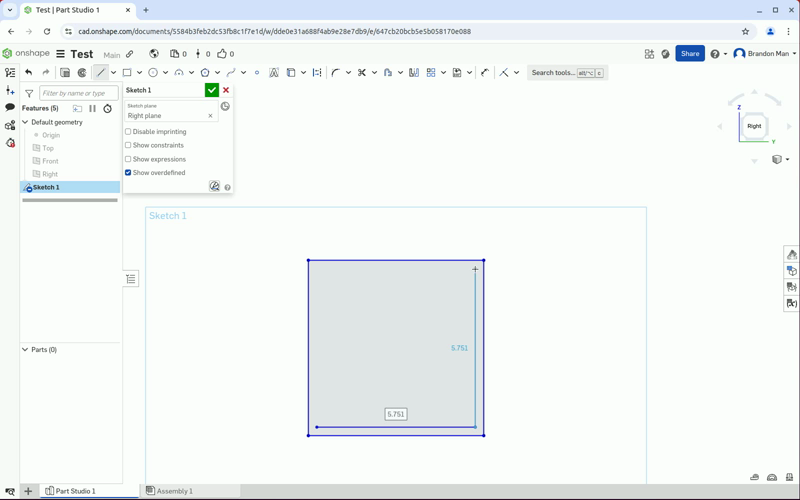
scroll(6)
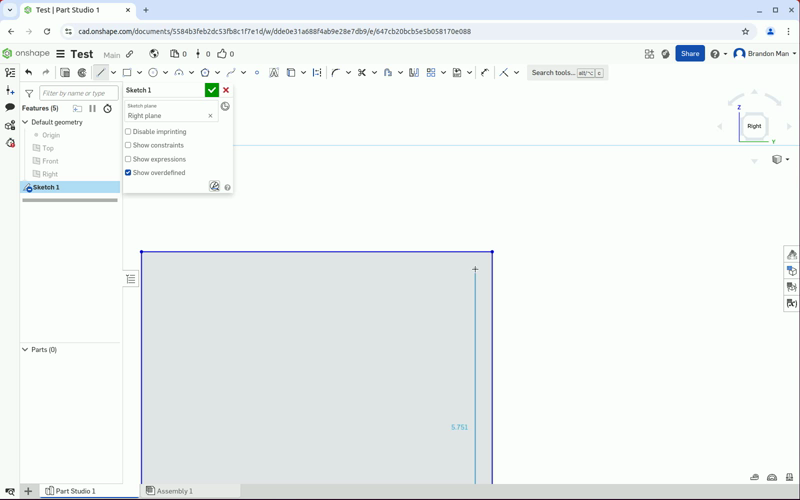
click(475, 268)
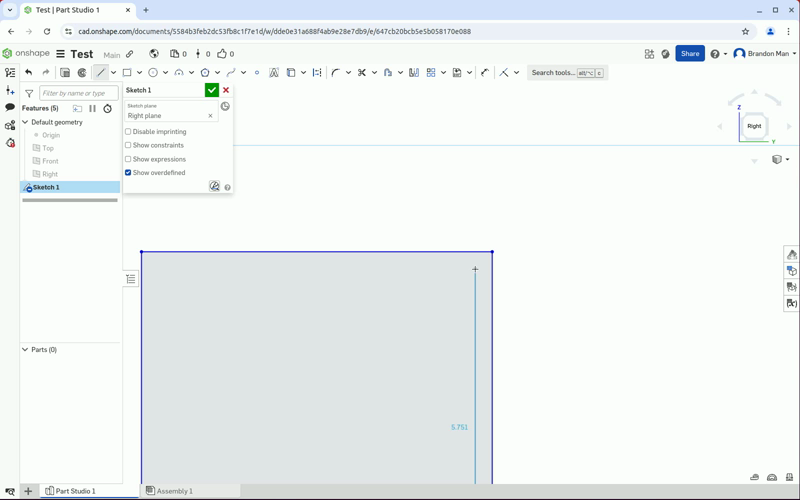
scroll(-6)
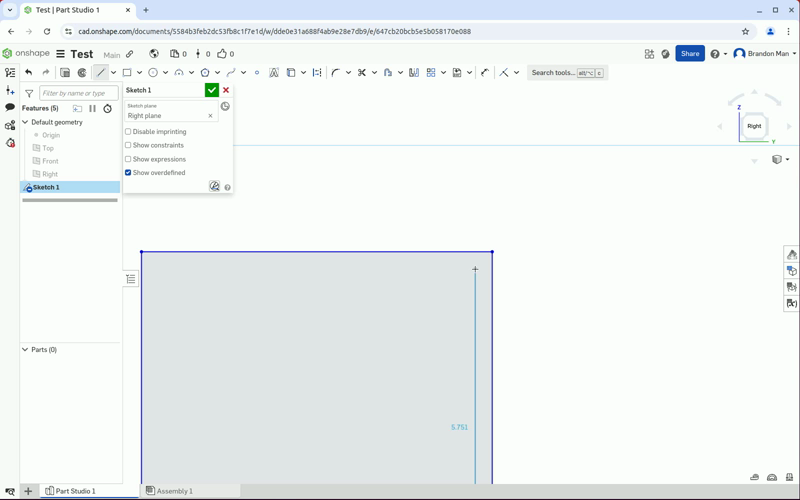
scroll(-6)
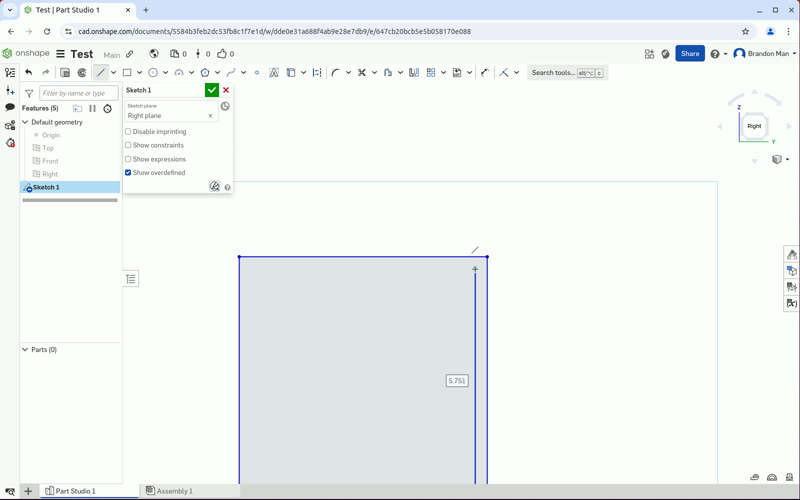
scroll(-6)
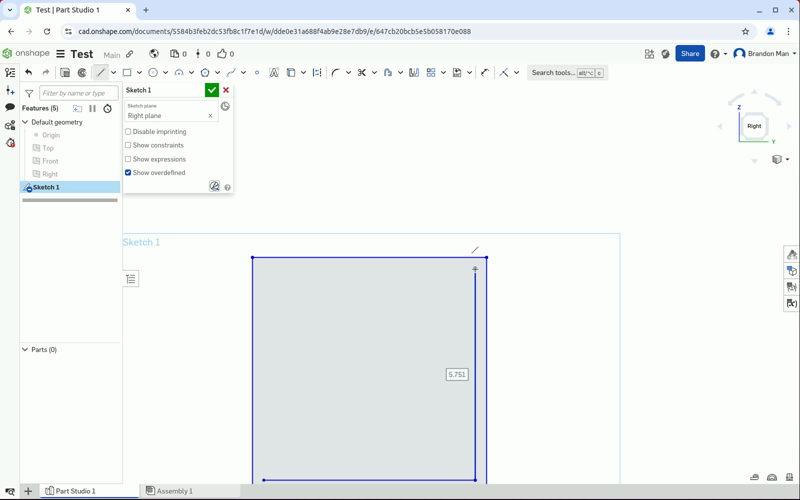
scroll(-6)
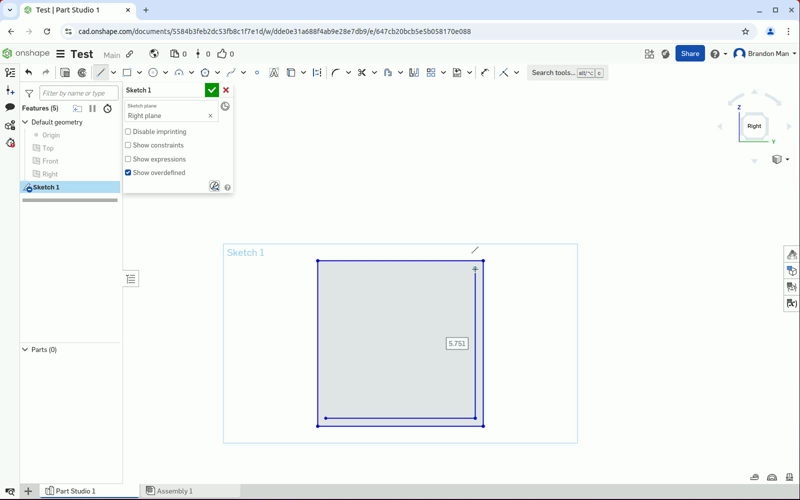
scroll(-6)
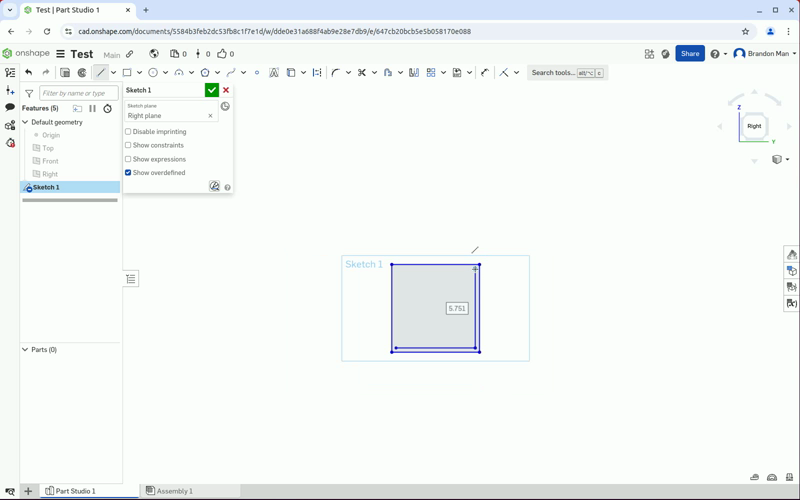
scroll(-6)
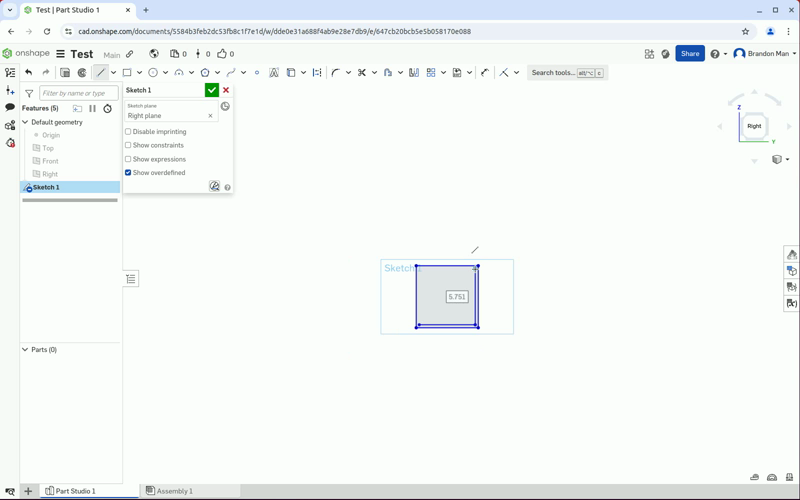
scroll(-6)
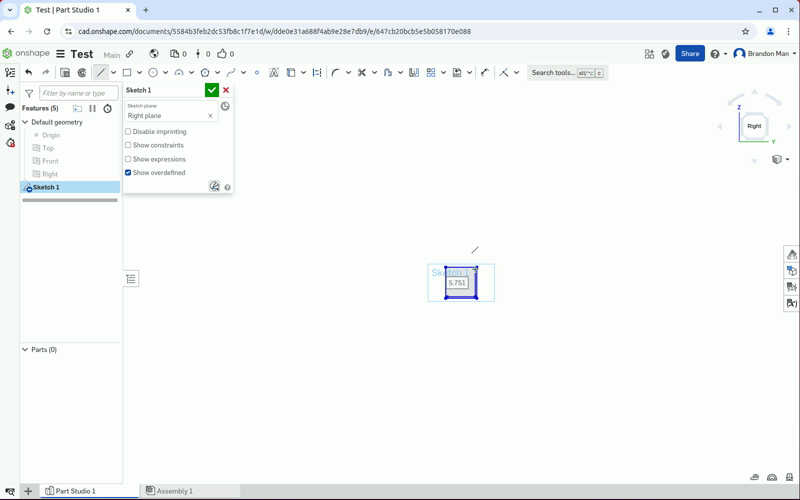
key_up(shift)
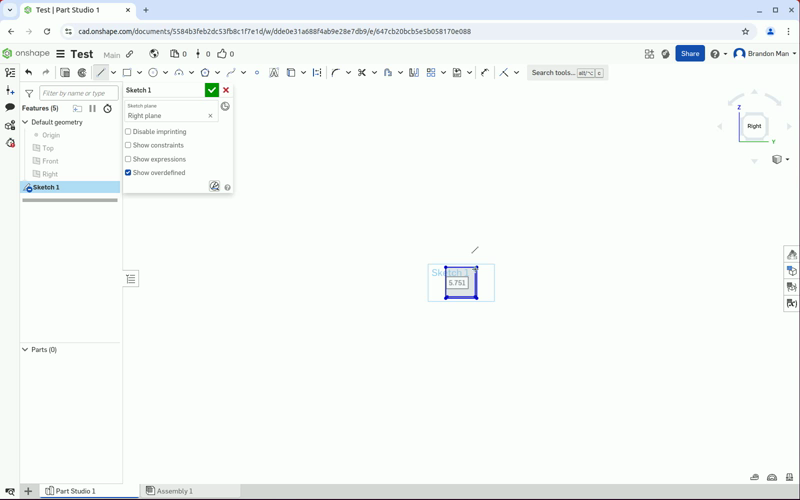
key_down(shift)
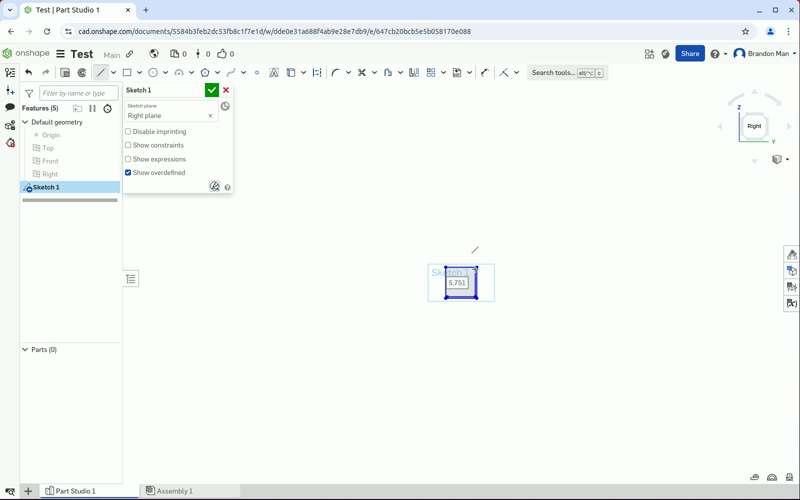
mouse_move(505, 268)
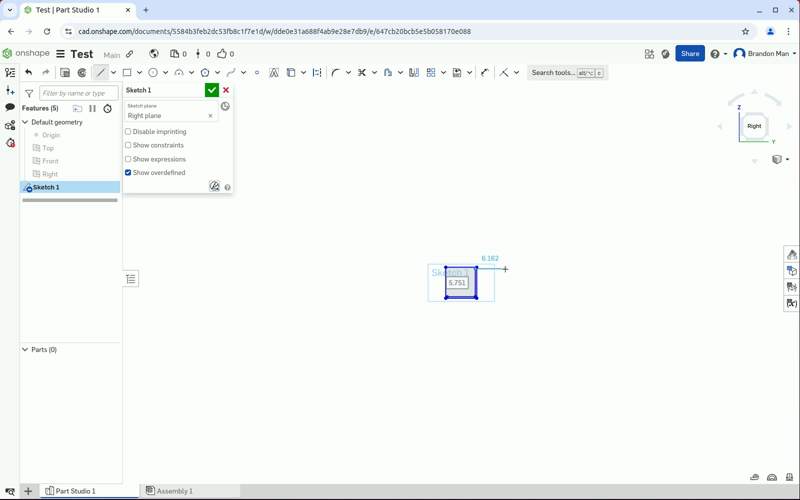
mouse_move(447, 268)
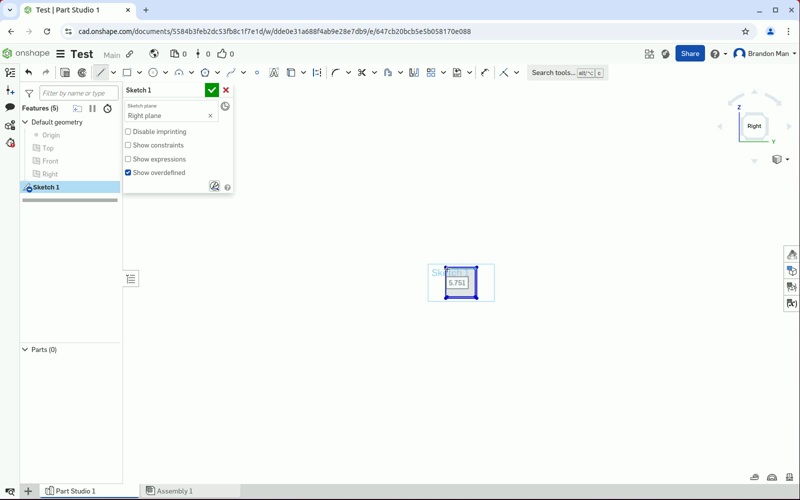
scroll(6)
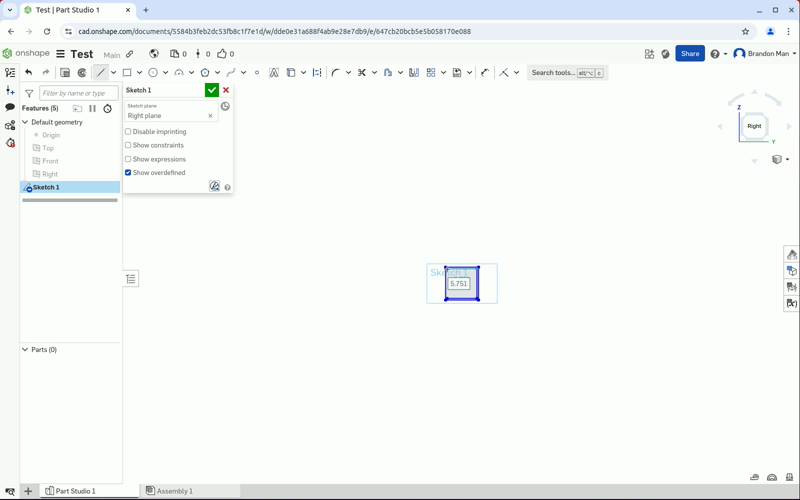
scroll(6)
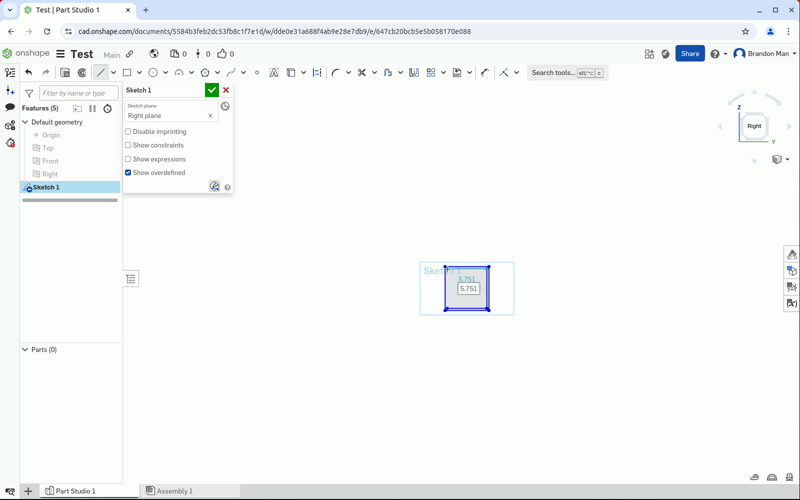
scroll(6)
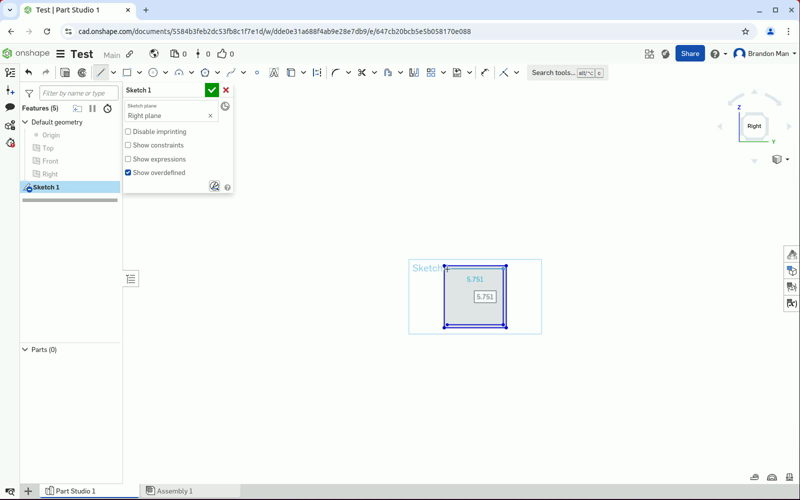
scroll(6)
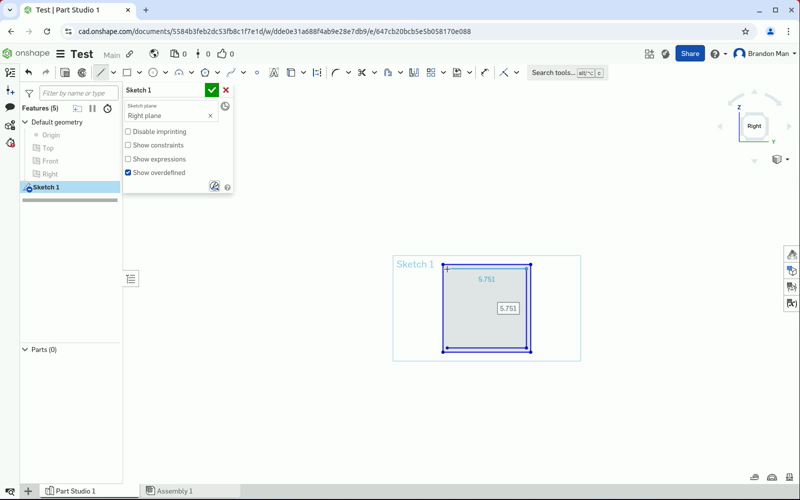
scroll(6)
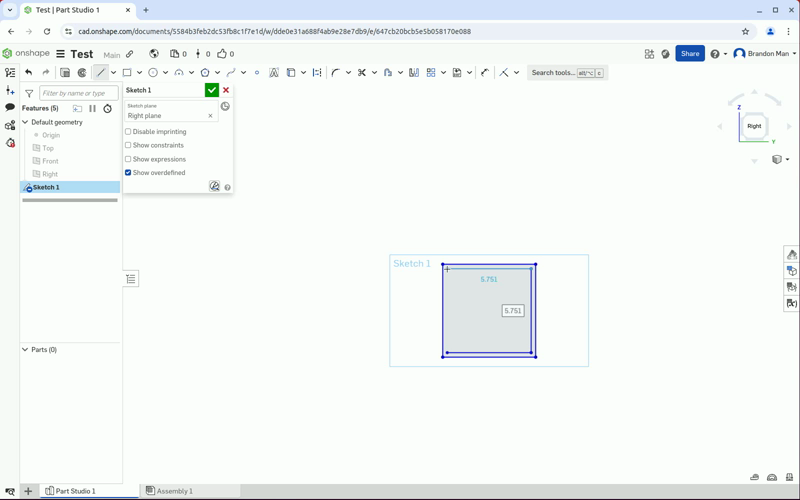
scroll(6)
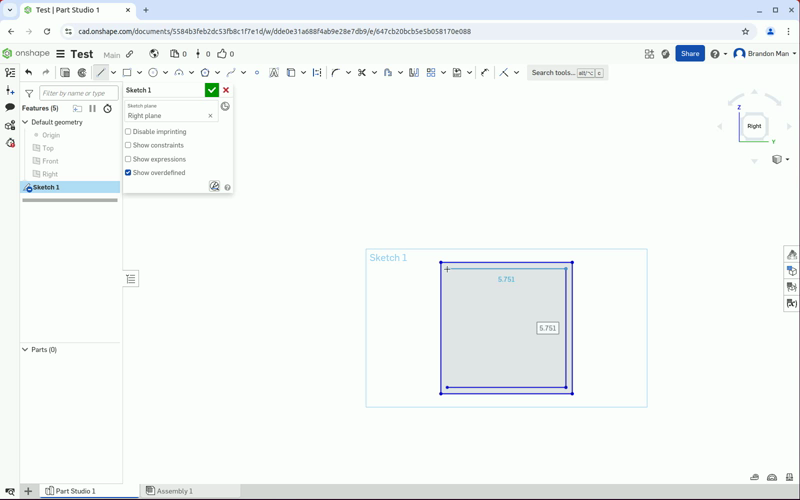
scroll(6)
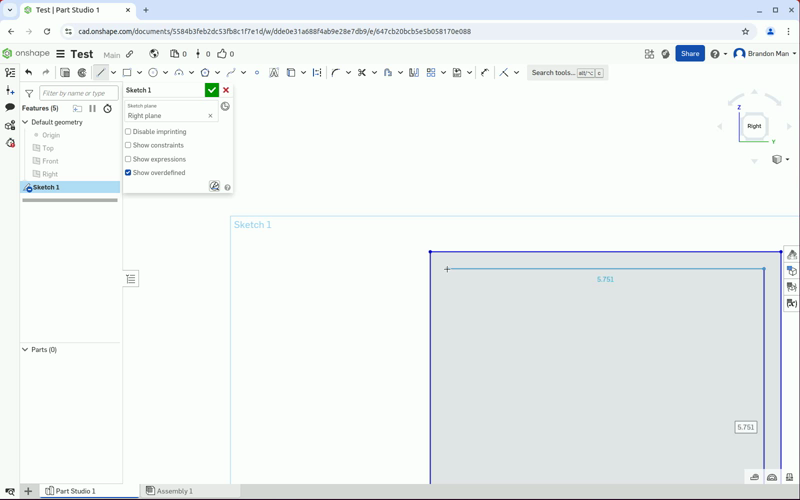
click(447, 268)
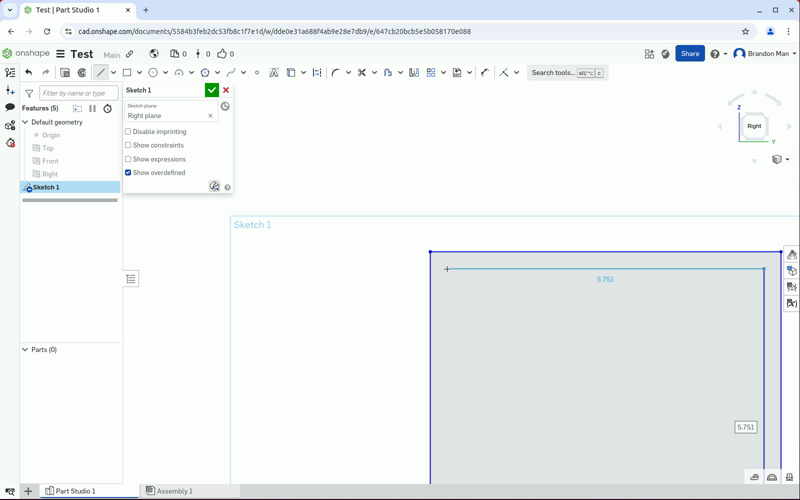
scroll(-6)
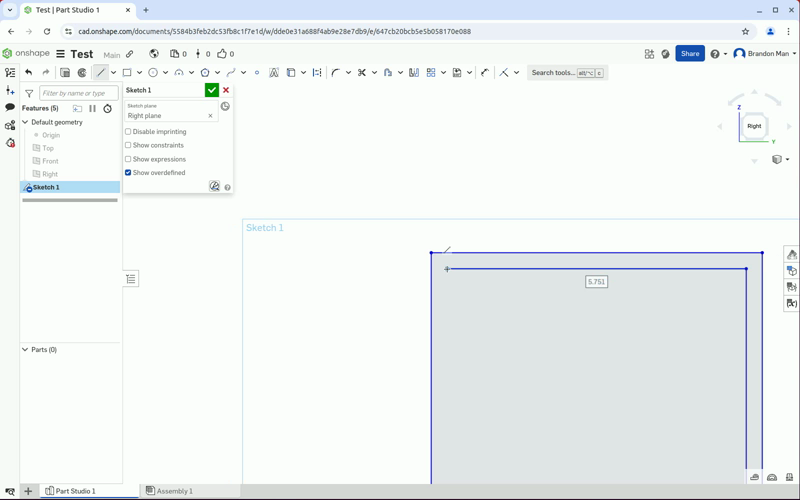
scroll(-6)
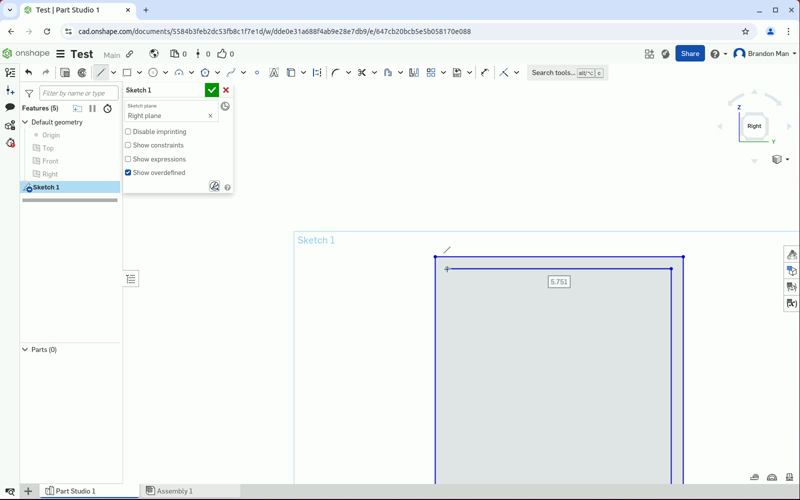
scroll(-6)
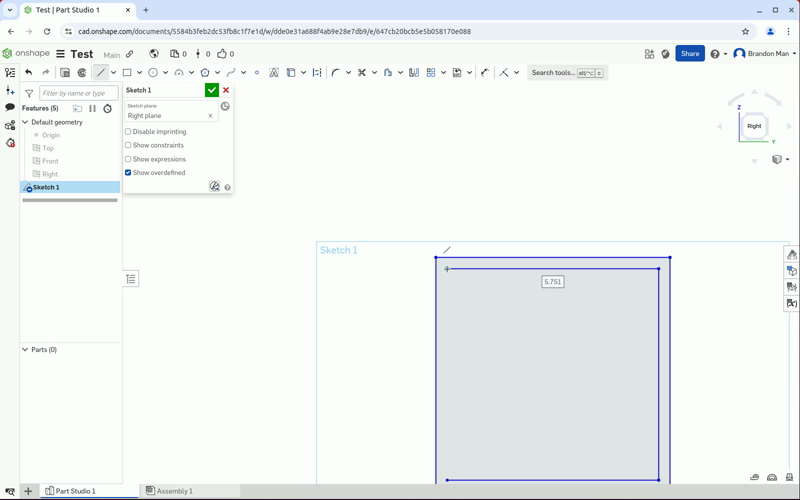
scroll(-6)
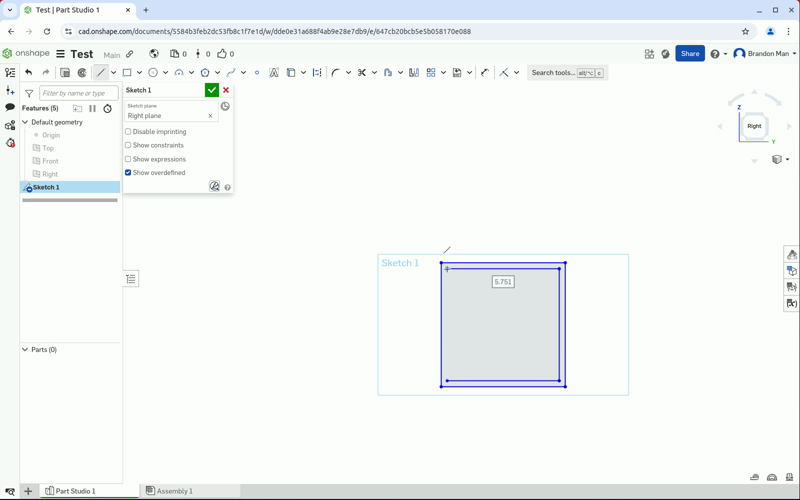
scroll(-6)
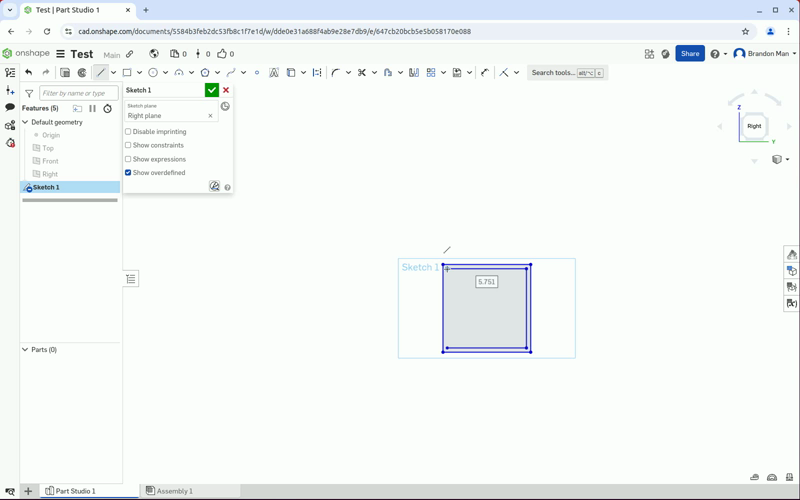
scroll(-6)
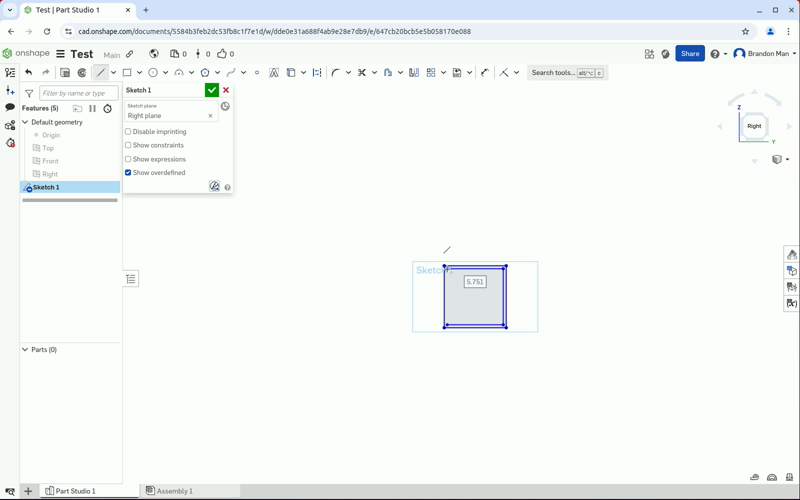
scroll(-6)
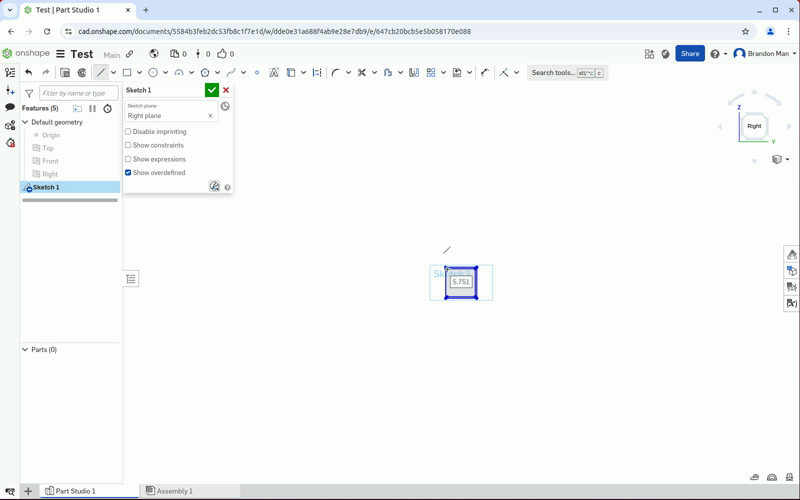
key_up(shift)
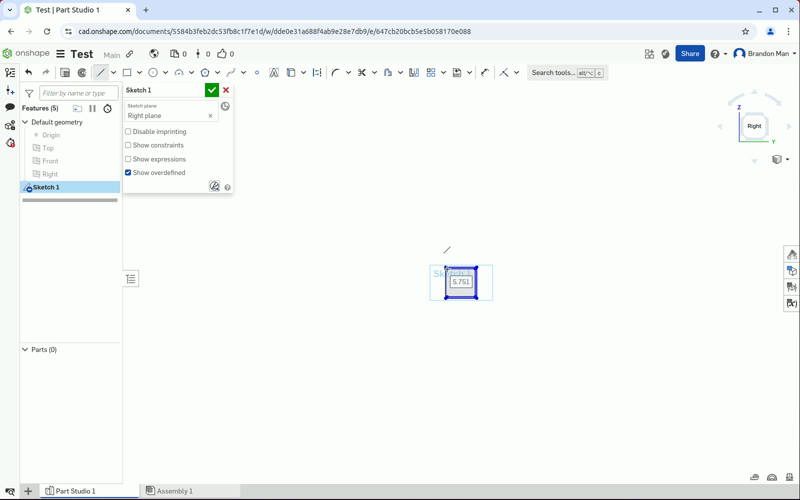
mouse_move(477, 268)
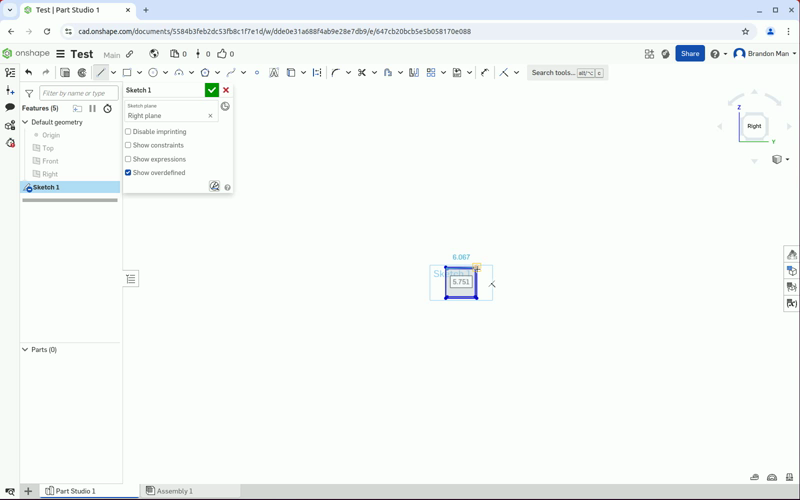
key_down(shift)
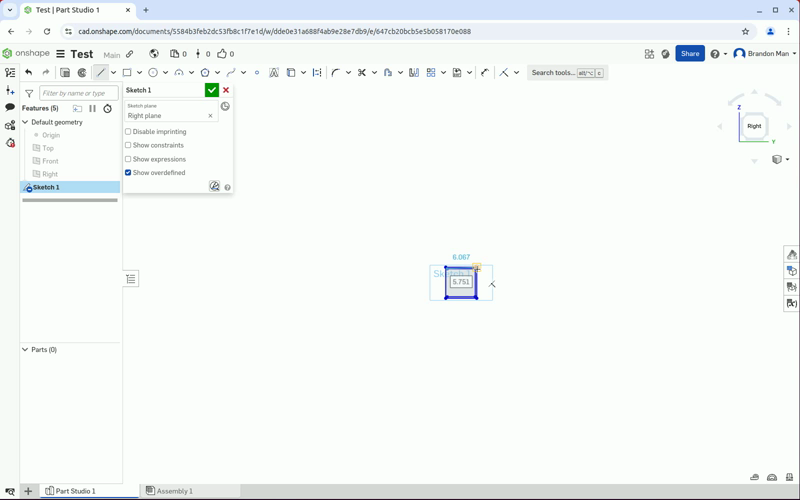
mouse_move(447, 296)
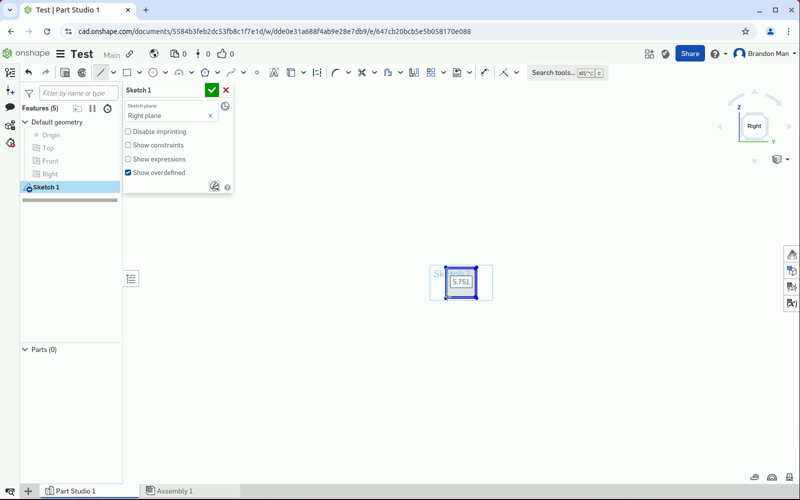
scroll(6)
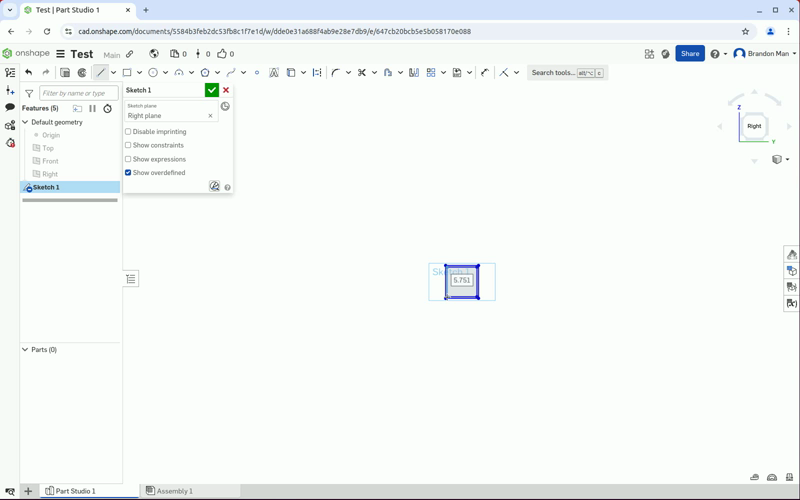
scroll(6)
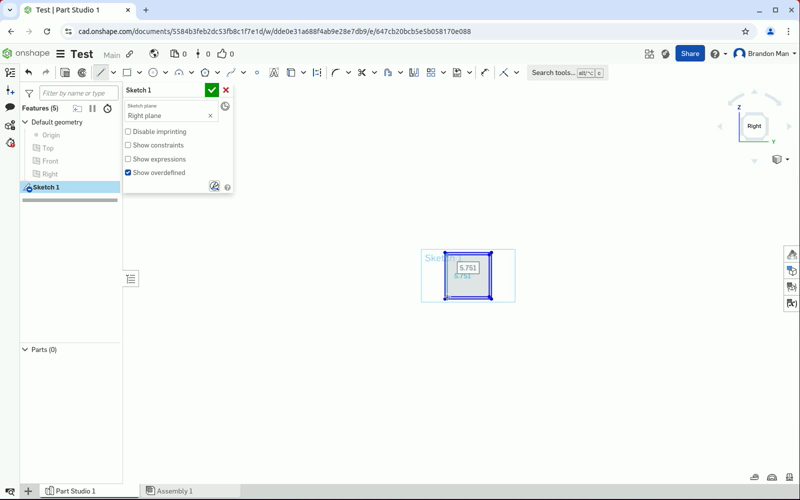
scroll(6)
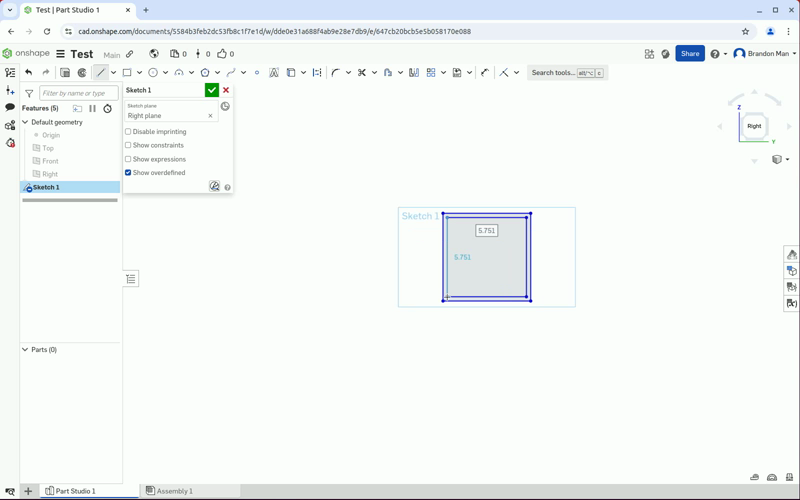
scroll(6)
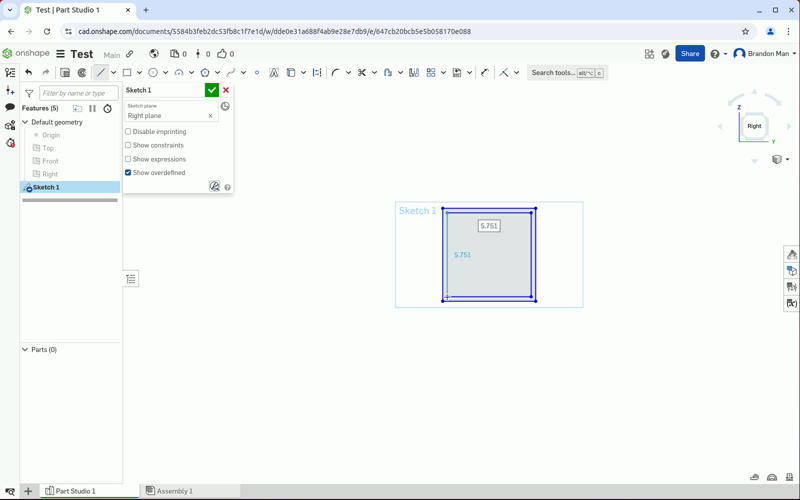
scroll(6)
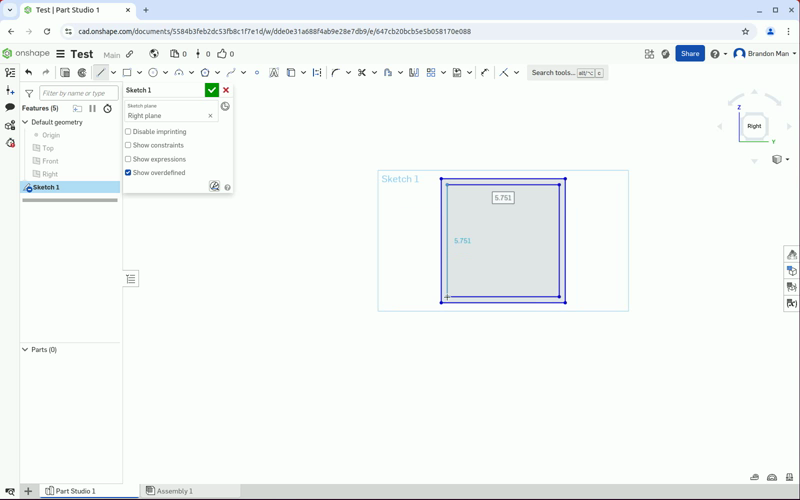
scroll(6)
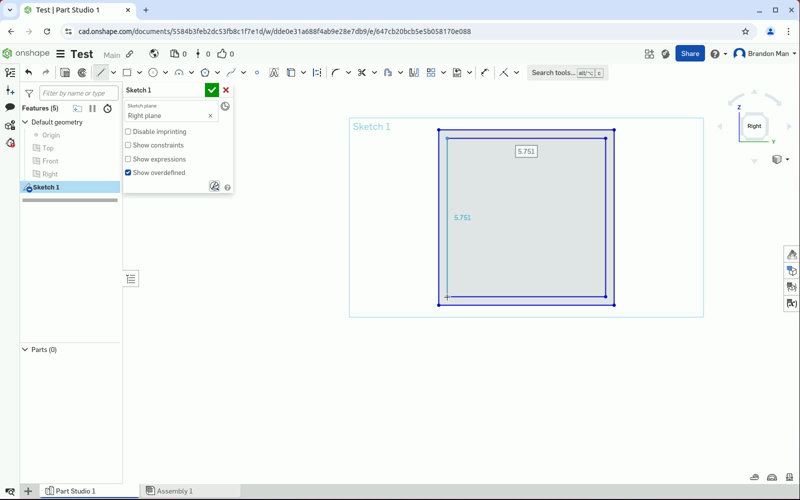
scroll(6)
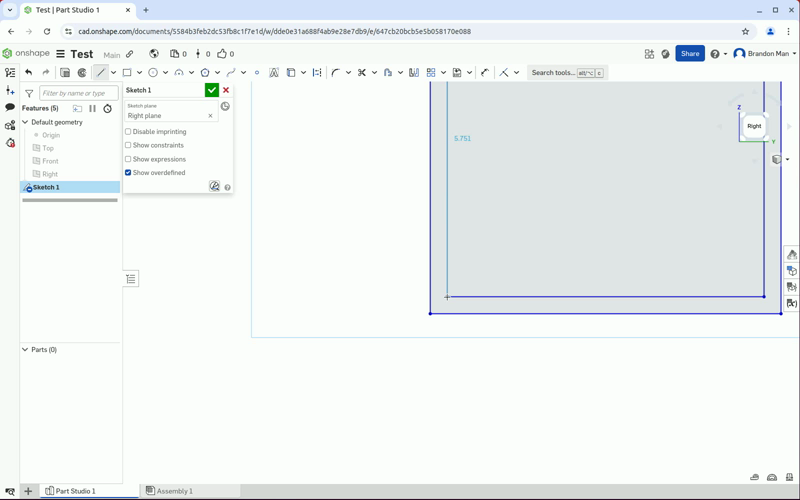
key_up(shift)
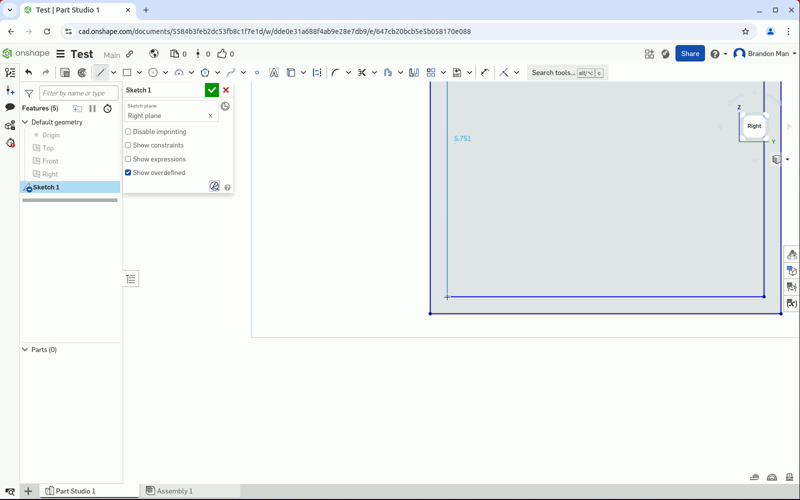
click(447, 296)
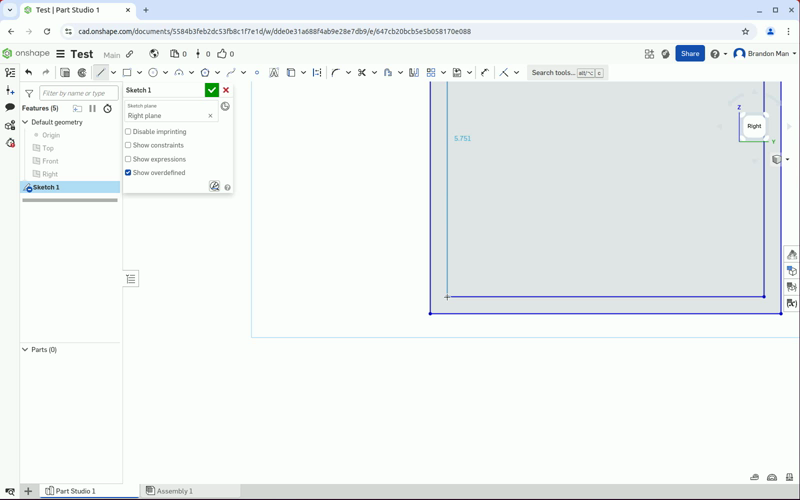
scroll(-6)
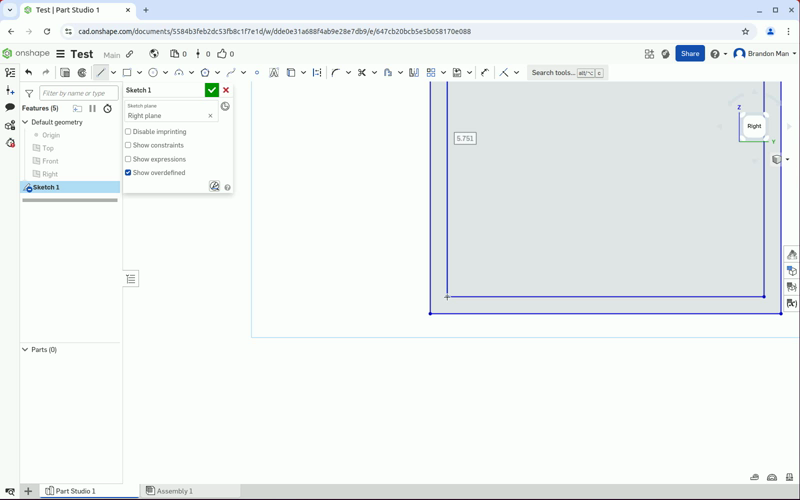
scroll(-6)
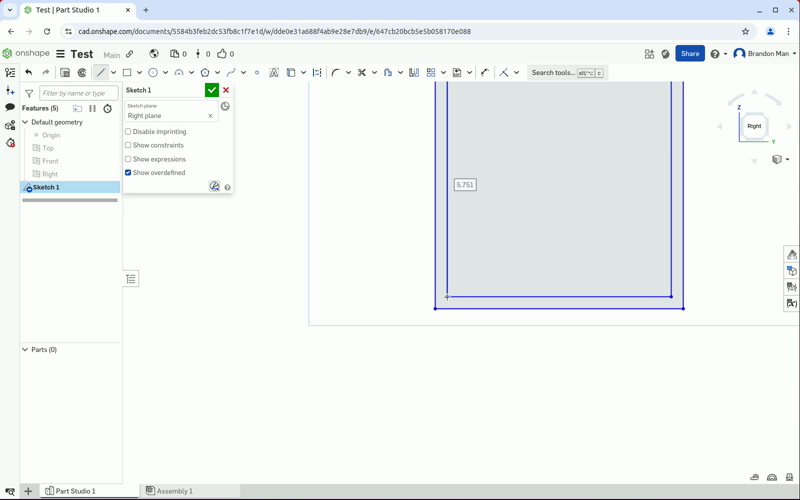
scroll(-6)
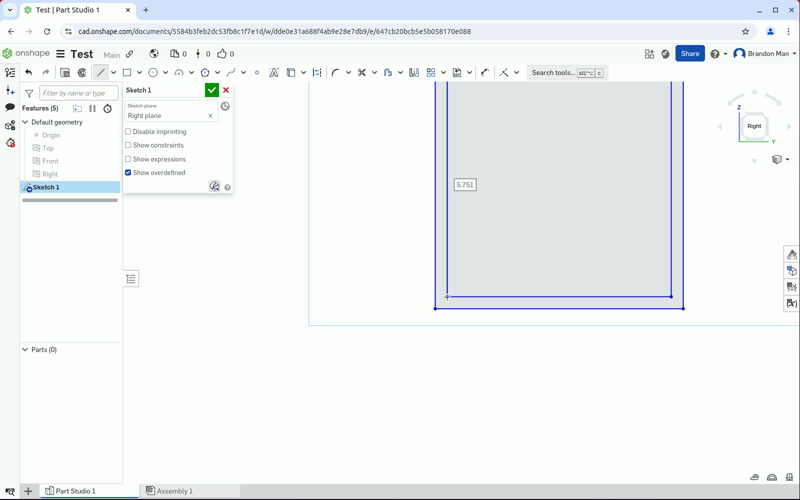
scroll(-6)
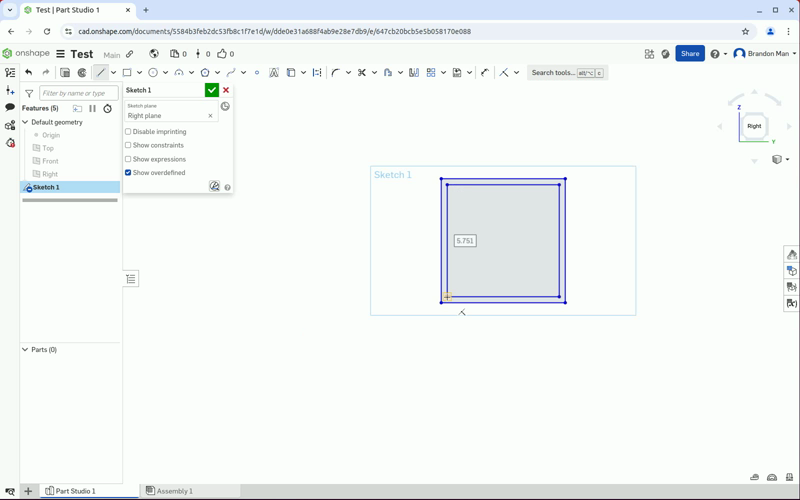
scroll(-6)
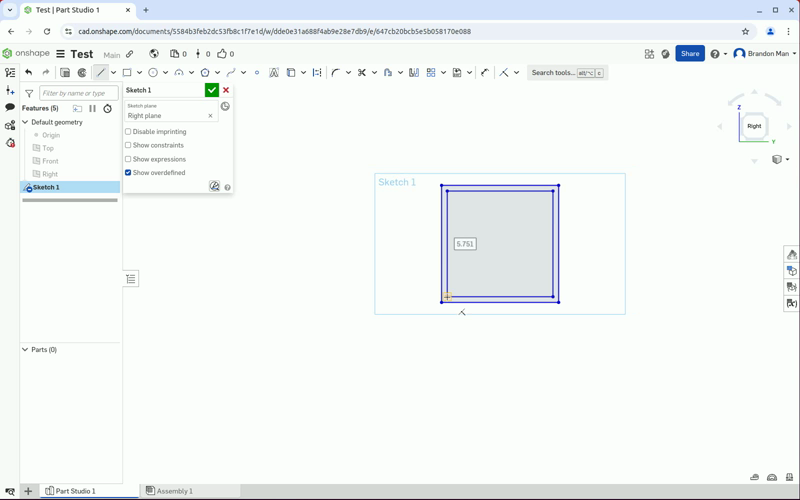
scroll(-6)
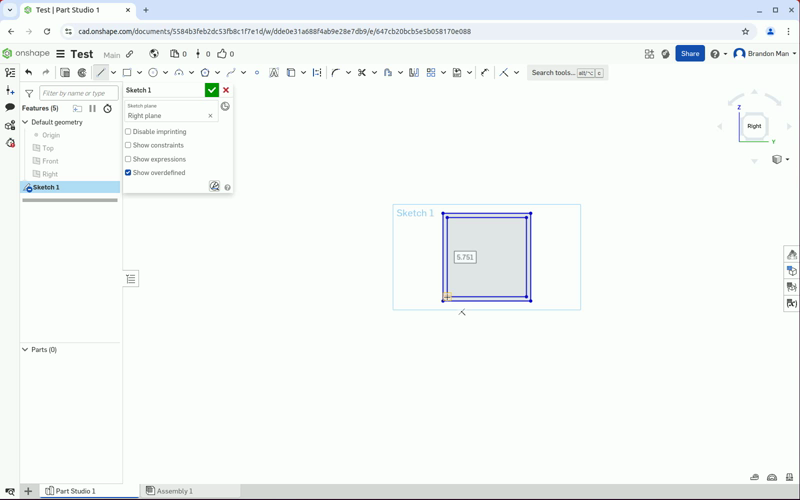
scroll(-6)
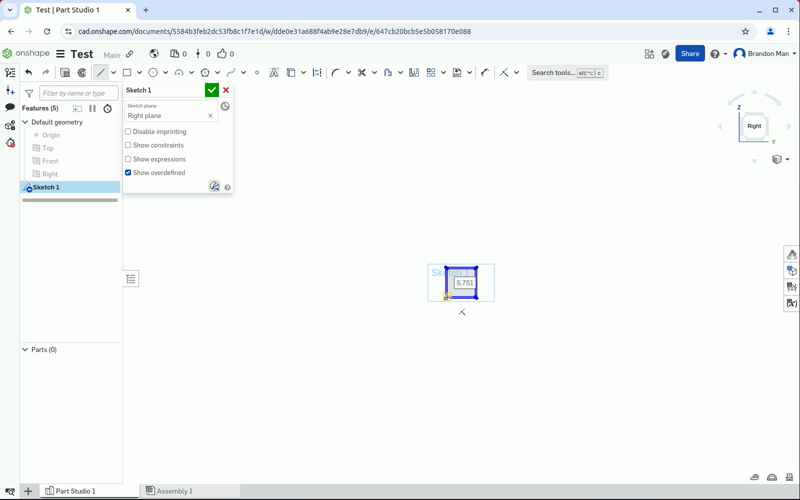
key(esc)
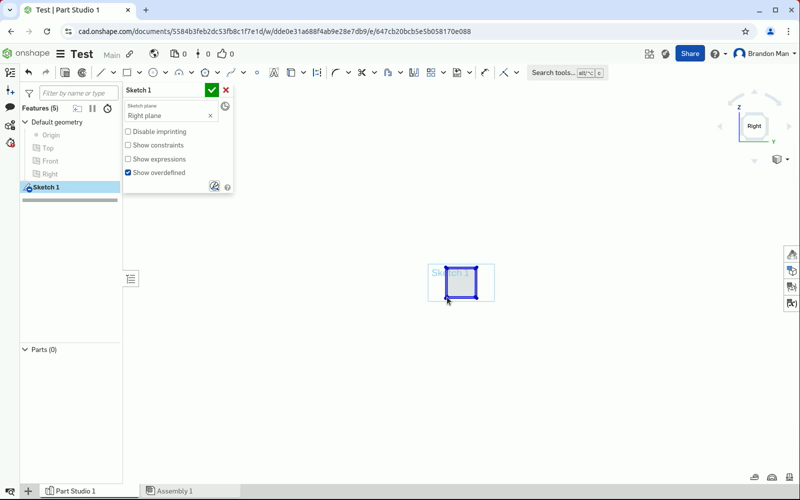
mouse_move(475, 281)
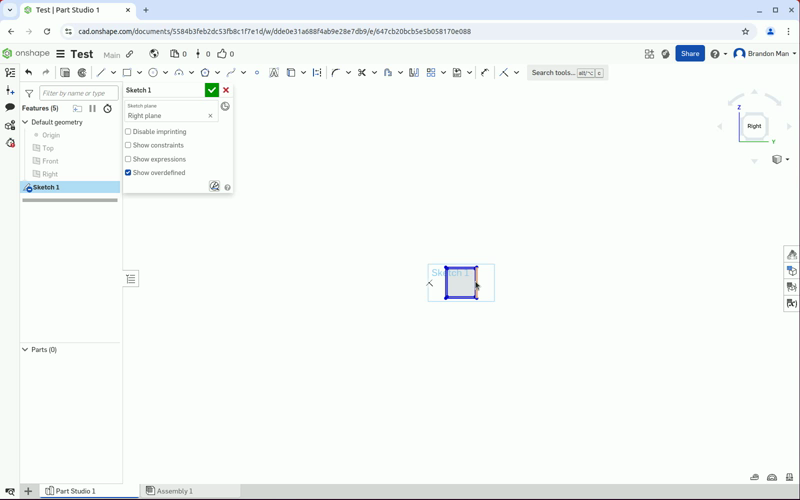
scroll(6)
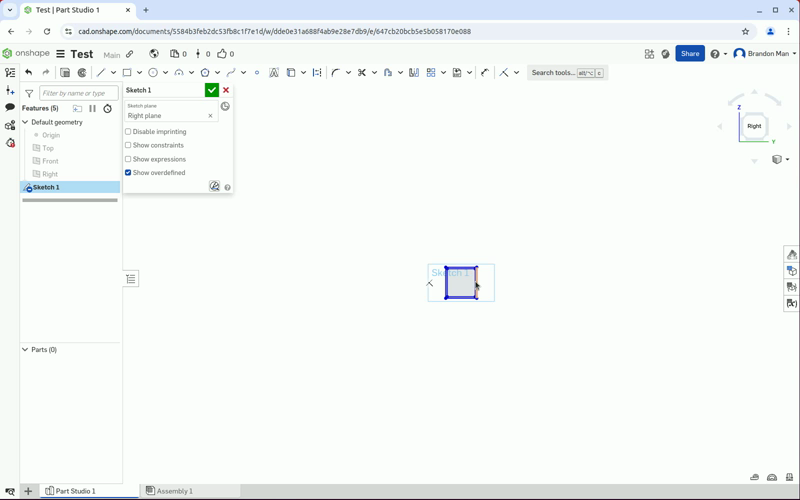
scroll(6)
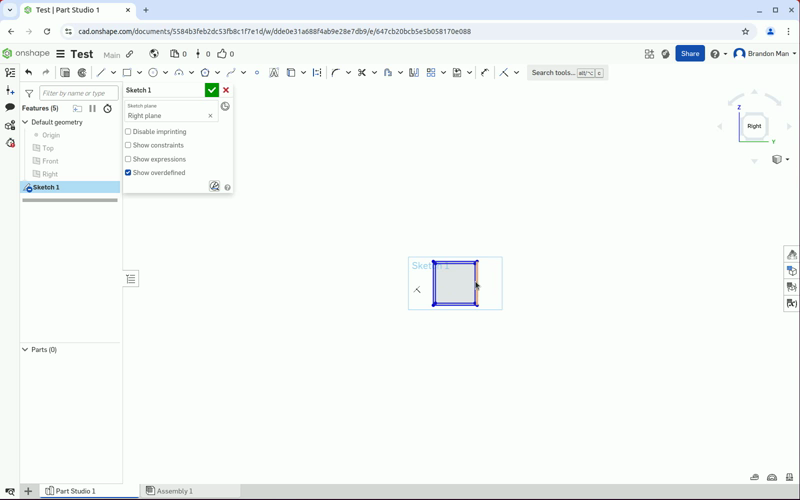
scroll(6)
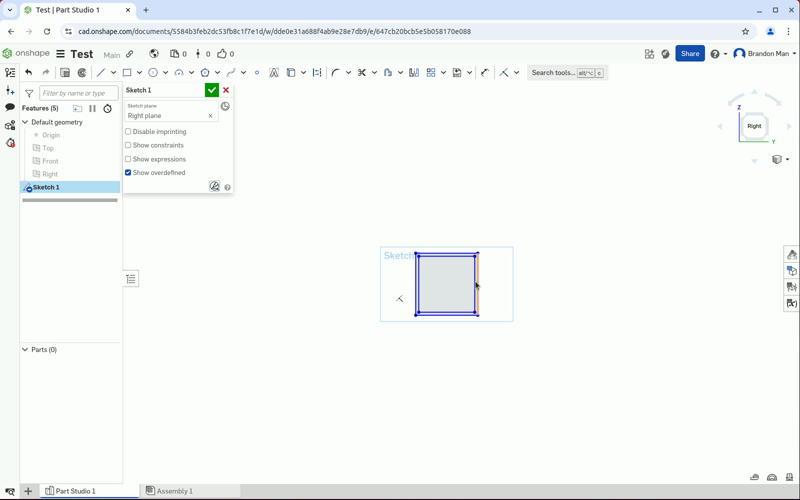
scroll(6)
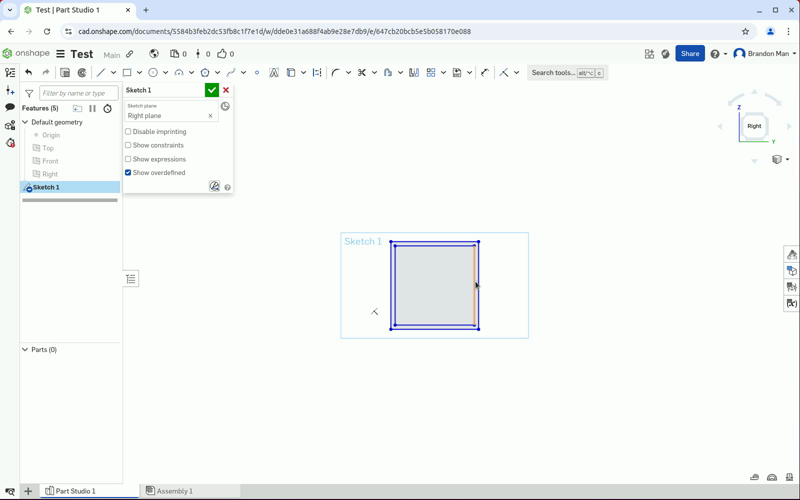
scroll(6)
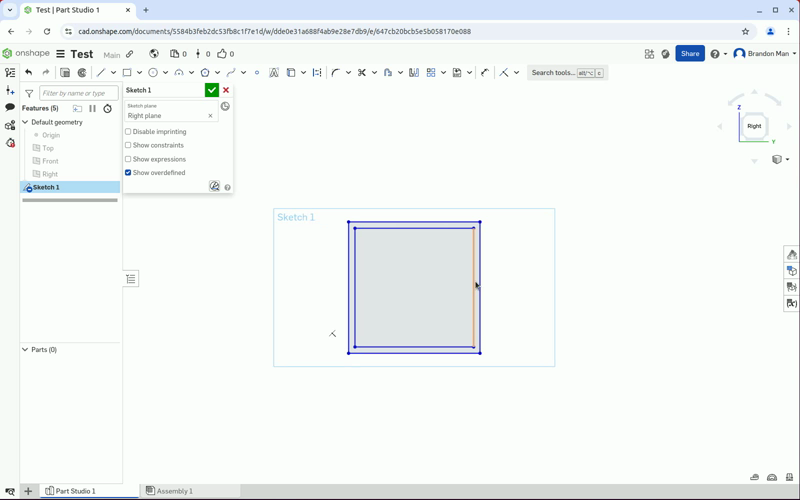
scroll(6)
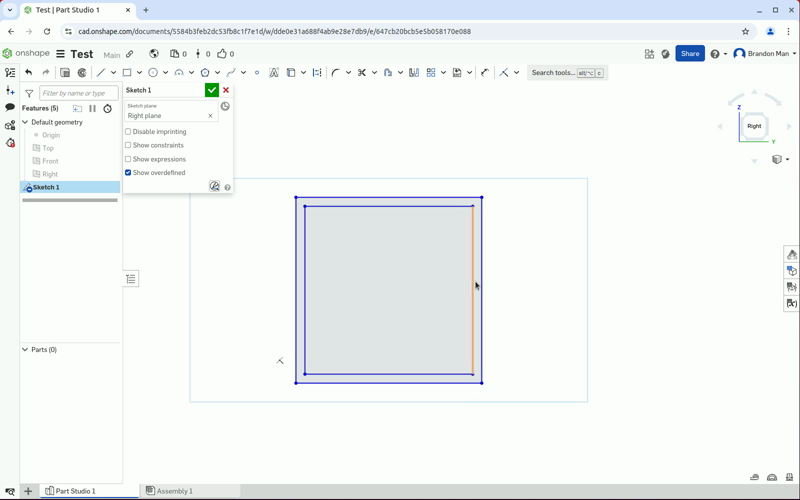
scroll(6)
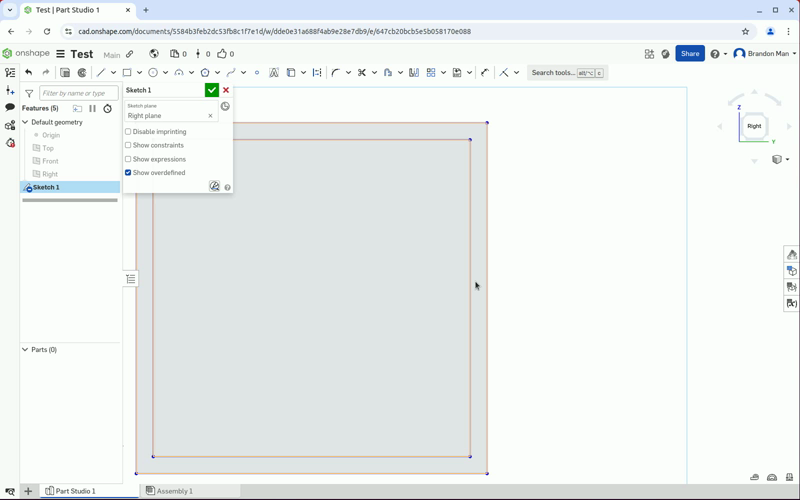
click(475, 281)
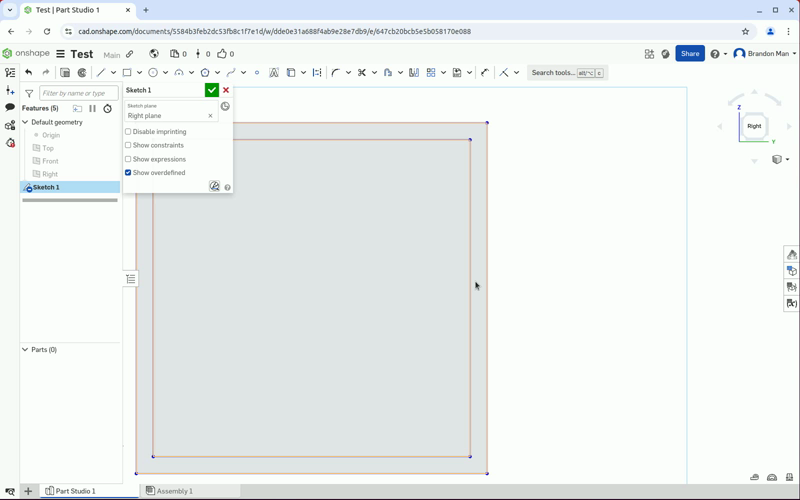
scroll(-6)
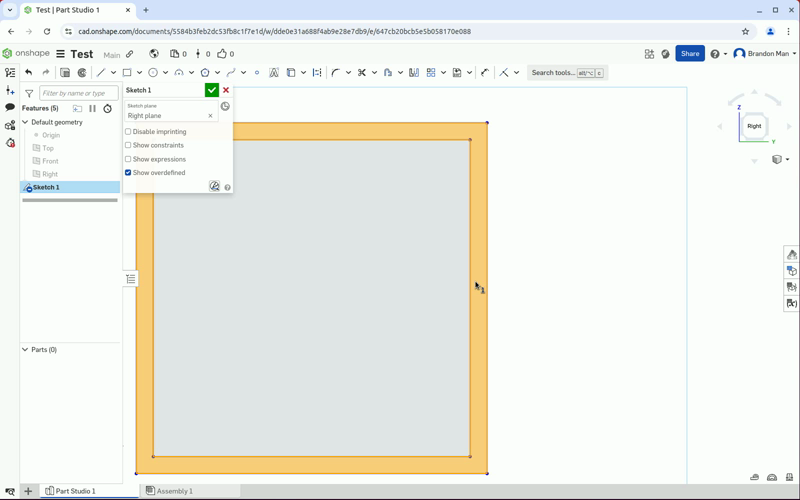
scroll(-6)
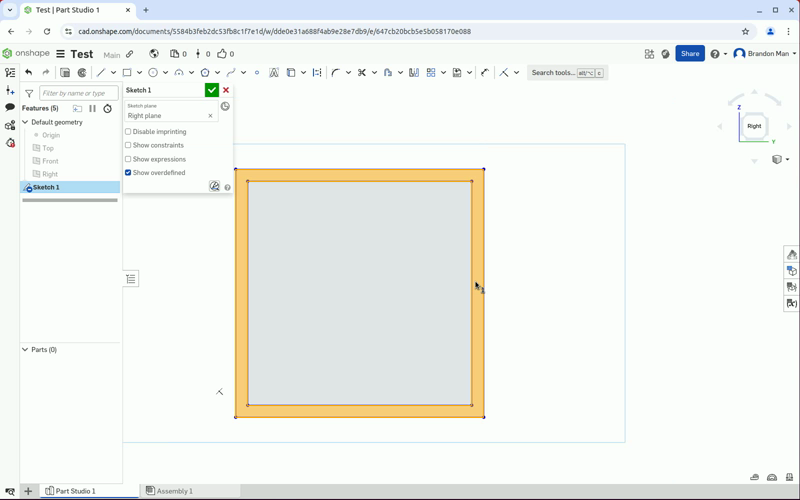
scroll(-6)
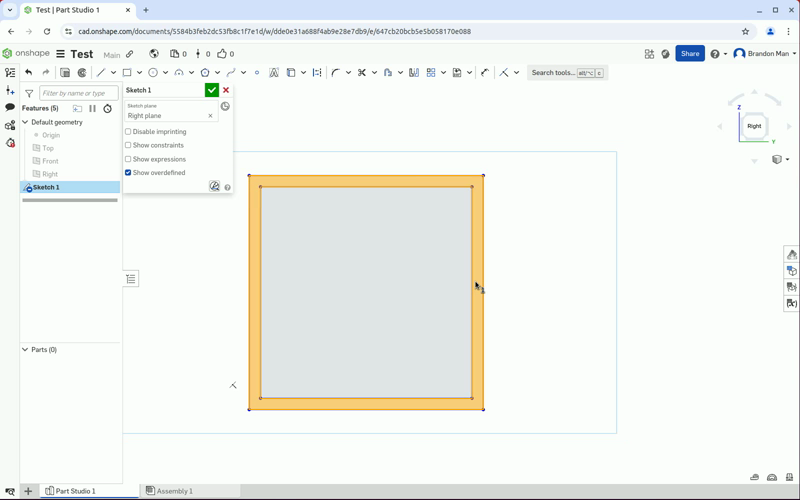
scroll(-6)
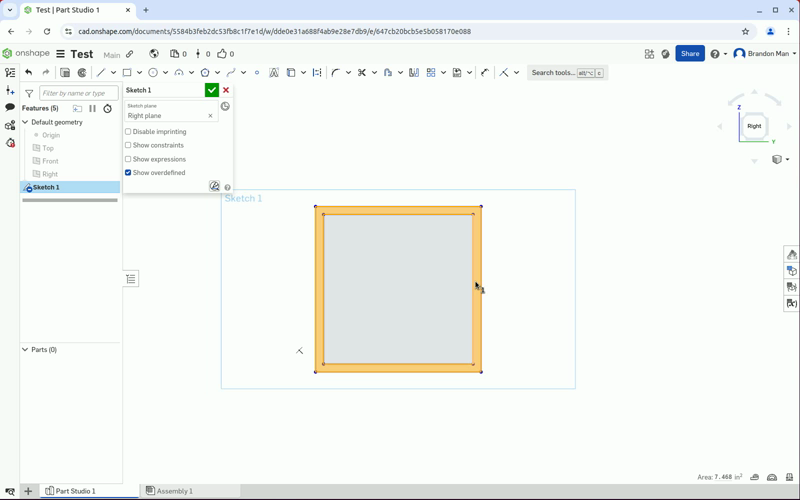
scroll(-6)
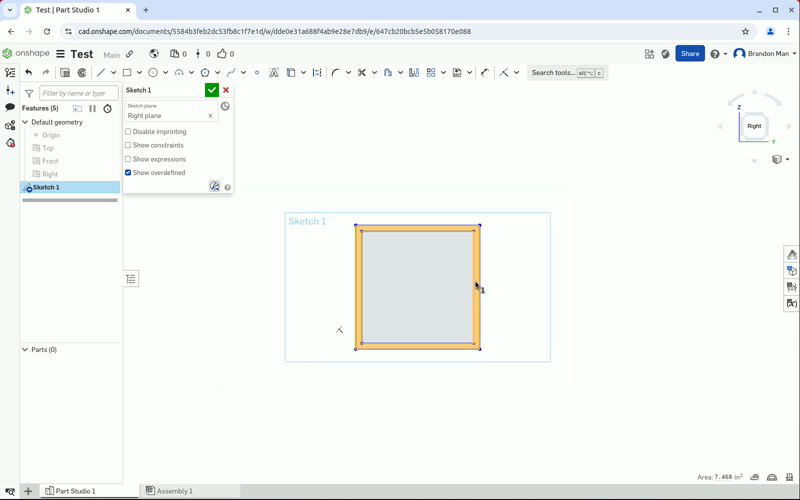
scroll(-6)
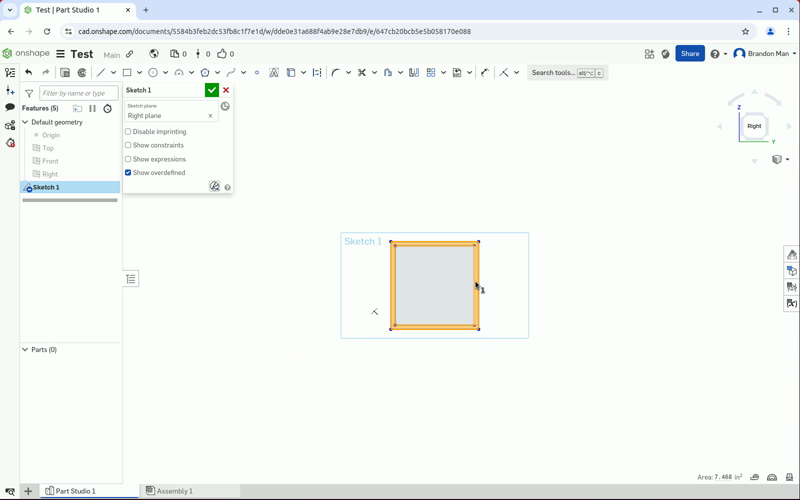
scroll(-6)
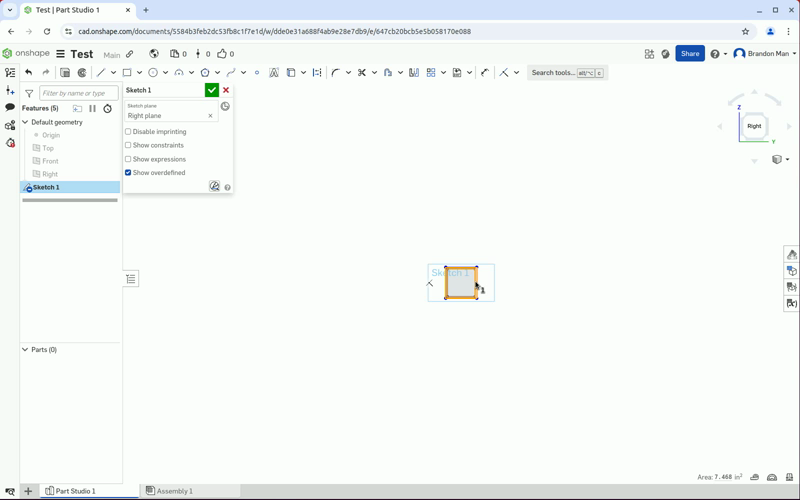
mouse_move(73, 352)
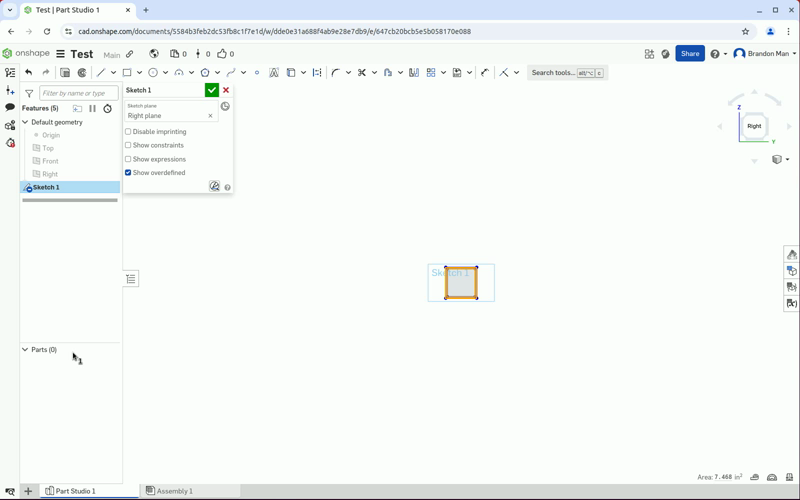
key(shift+y)
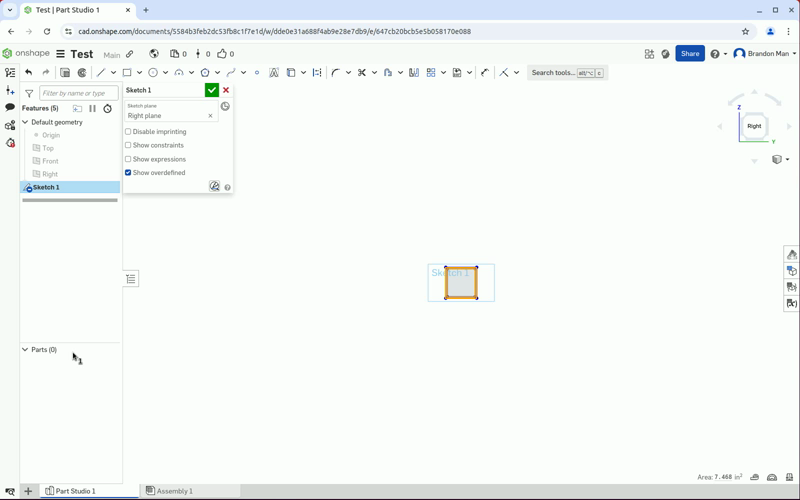
key(shift+e)
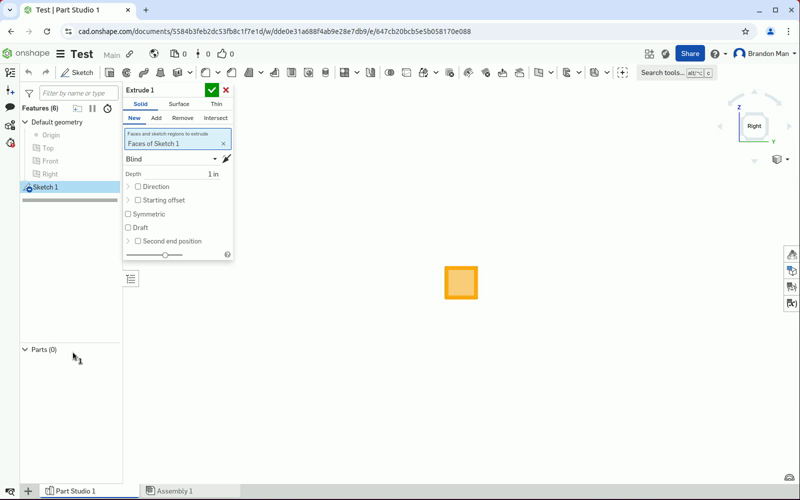
mouse_move(143, 106)
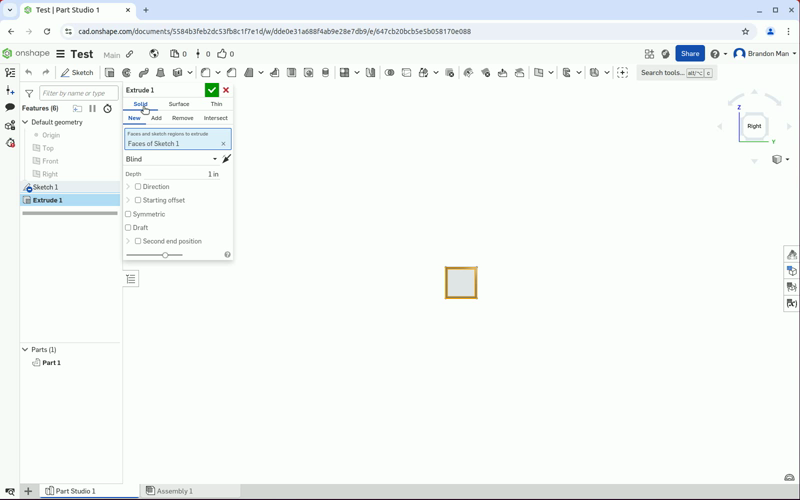
click(143, 106)
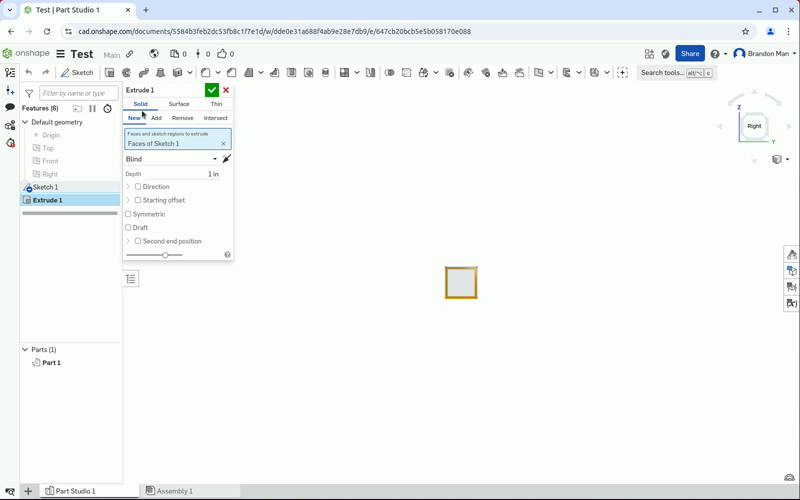
mouse_move(137, 120)
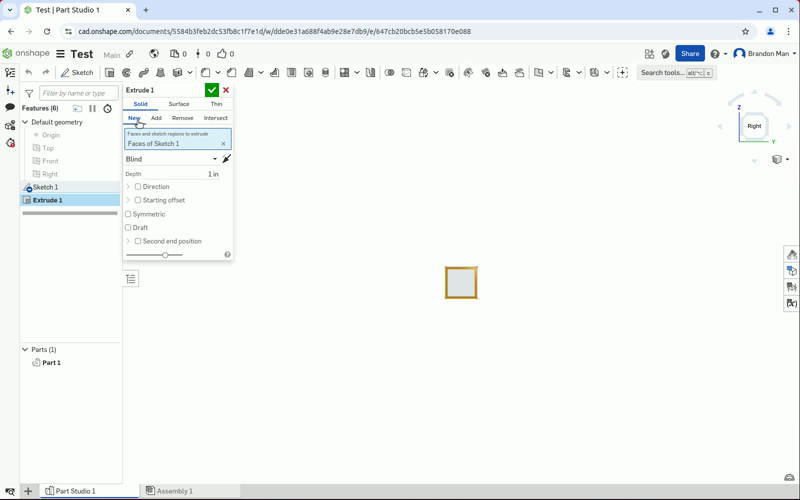
click(137, 120)
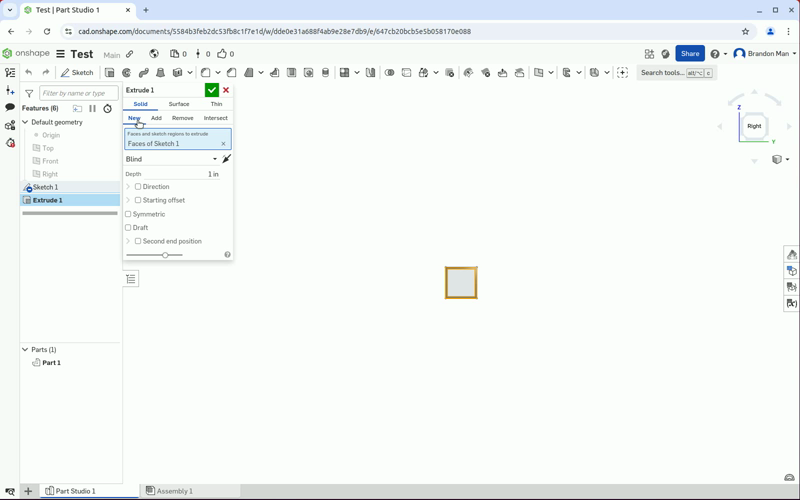
key(tab, 4)
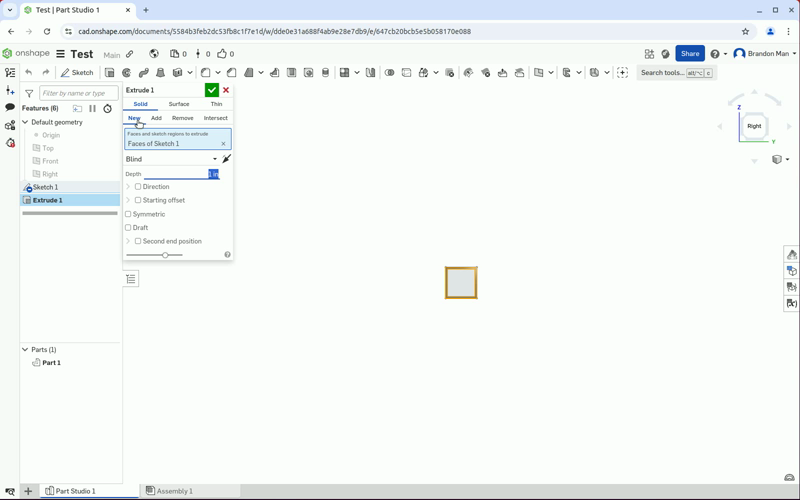
text(23.108)
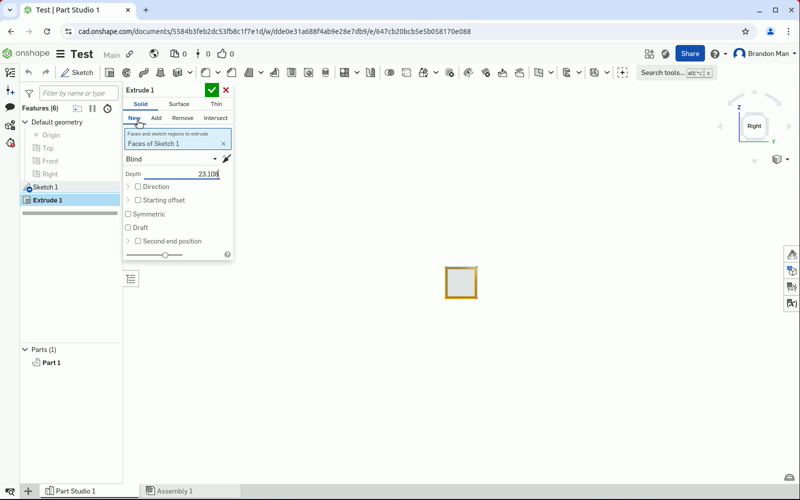
key(tab, 3)
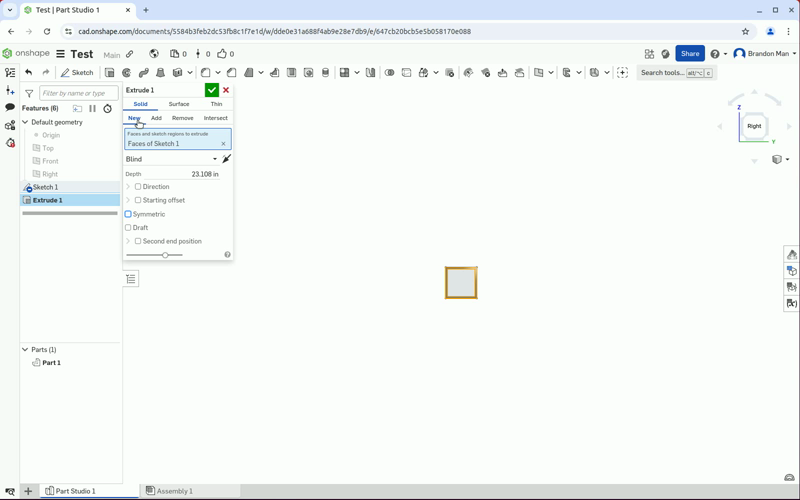
key(tab, 2)
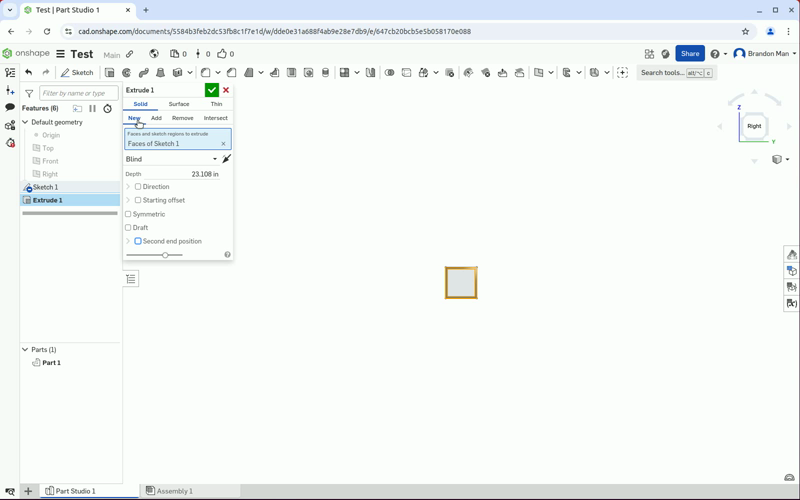
key(space)
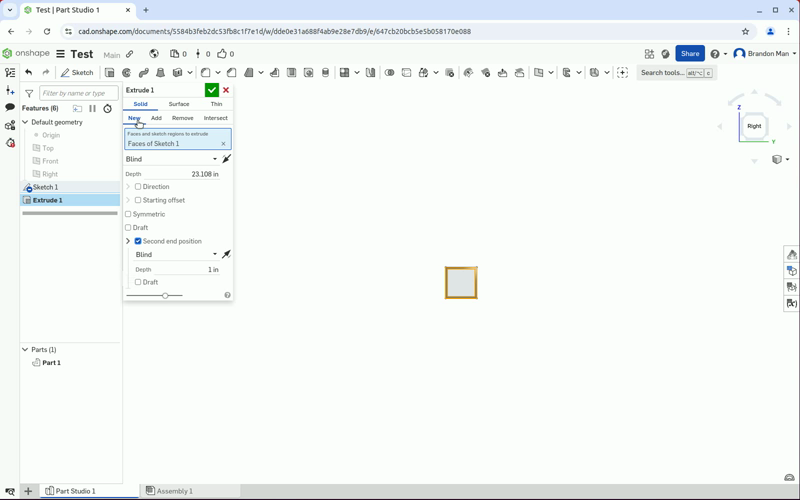
key(tab, 3)
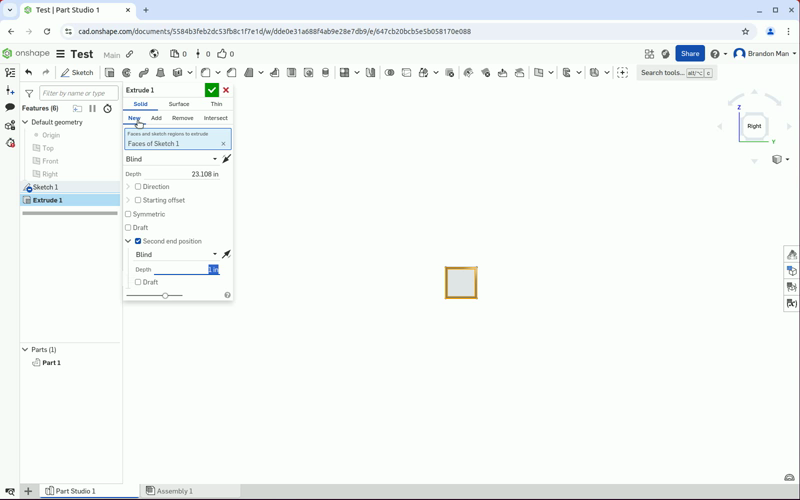
text(23.108)
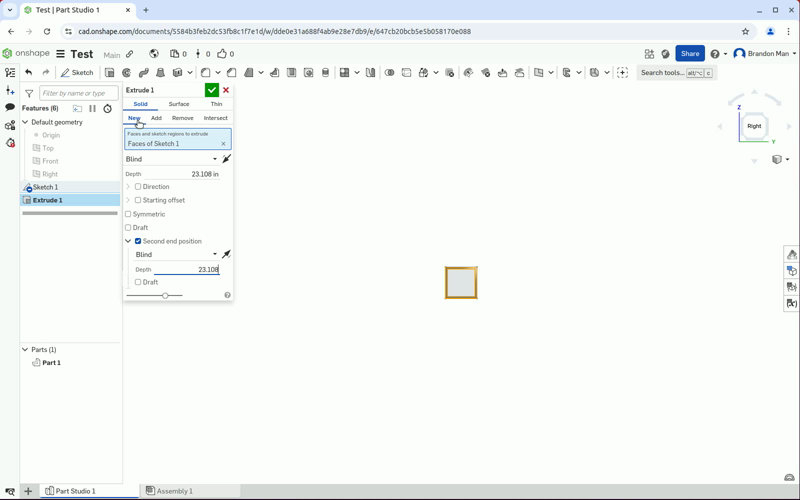
key(enter)
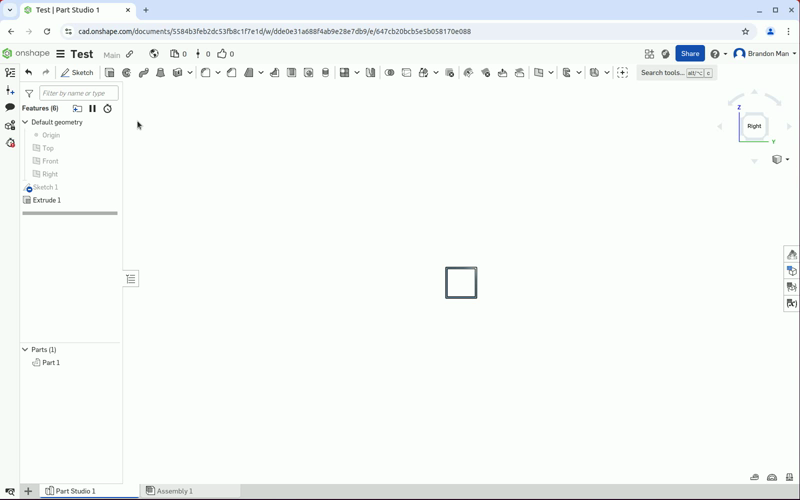
key(shift+h)
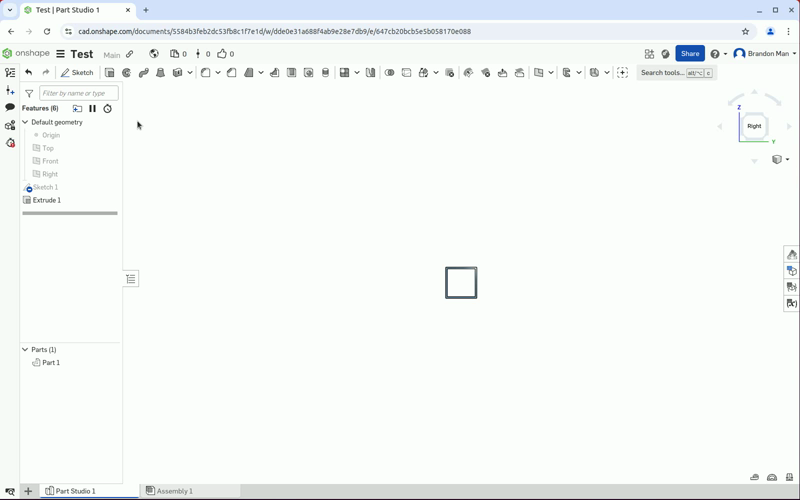
key(shift+h)
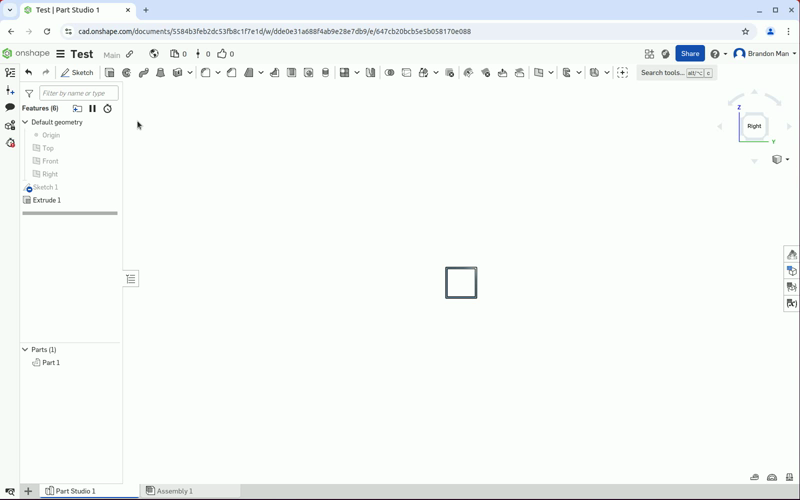
mouse_move(73, 189)
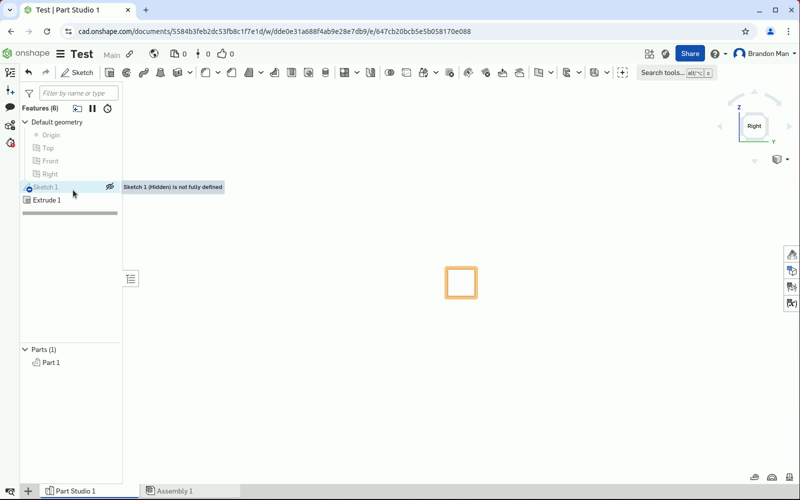
click(73, 189)
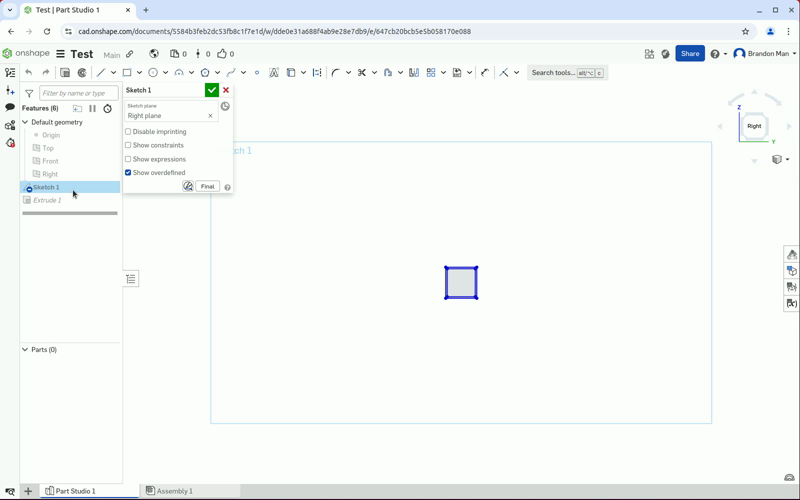
mouse_move(229, 92)
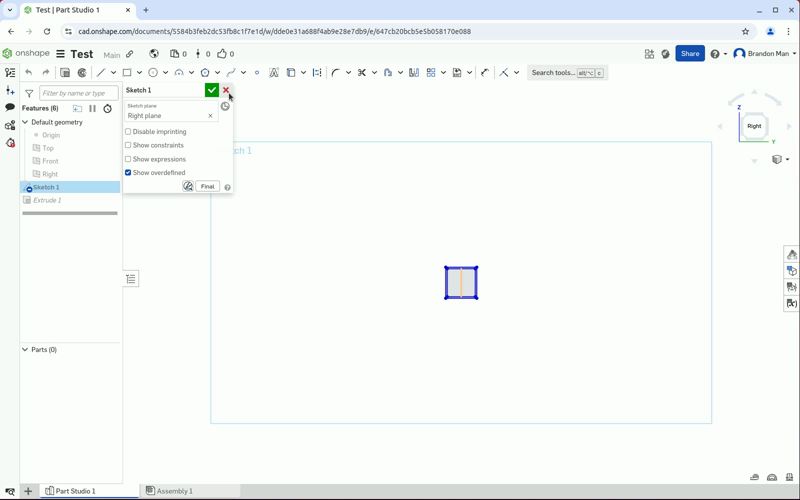
click(229, 92)
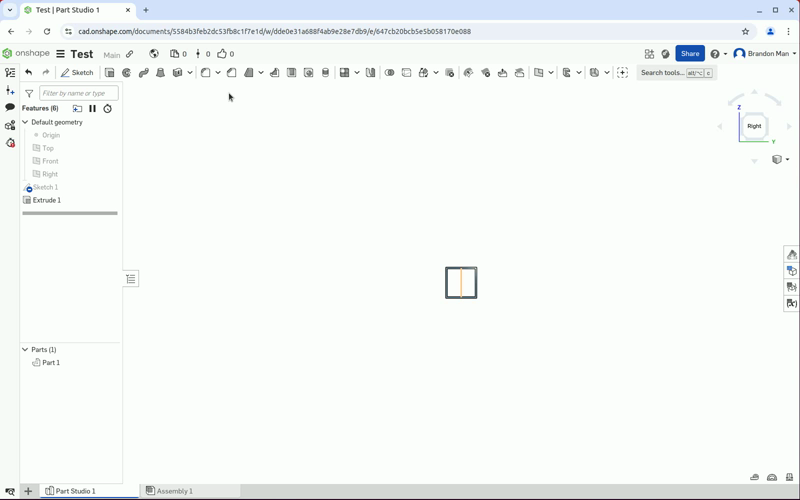
mouse_move(73, 352)
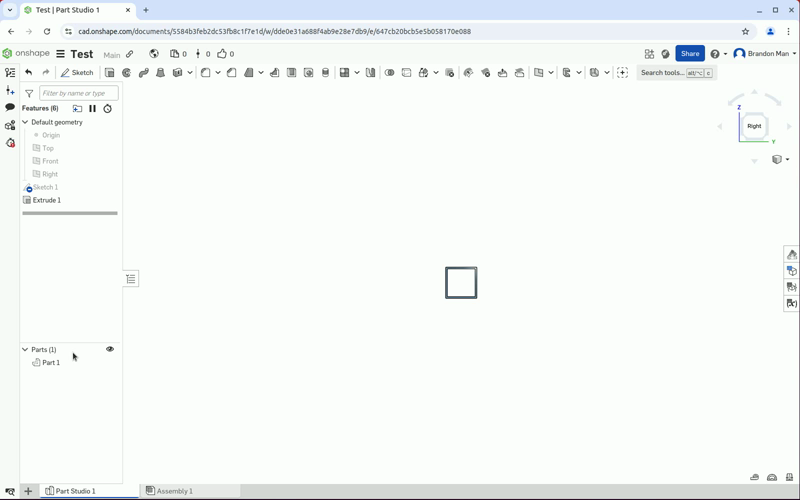
key(y)
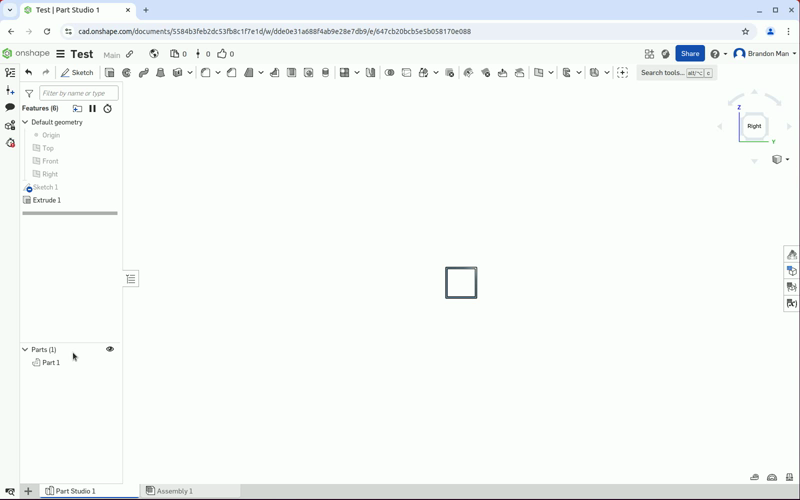
key(shift+p)
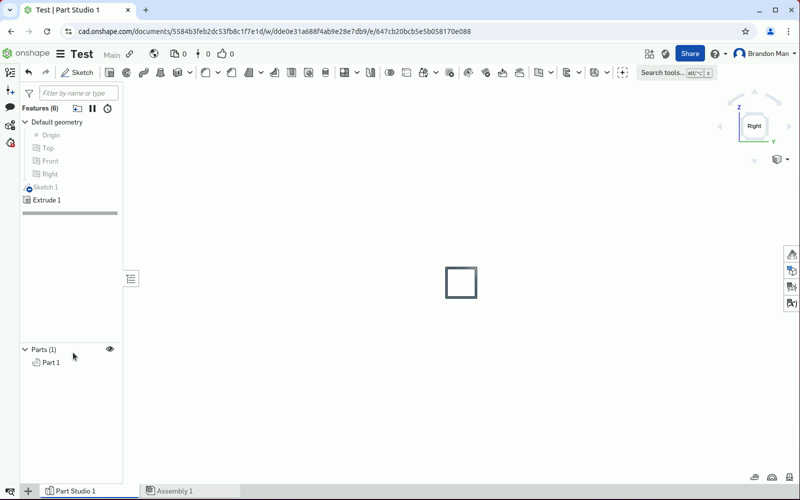
key(space)
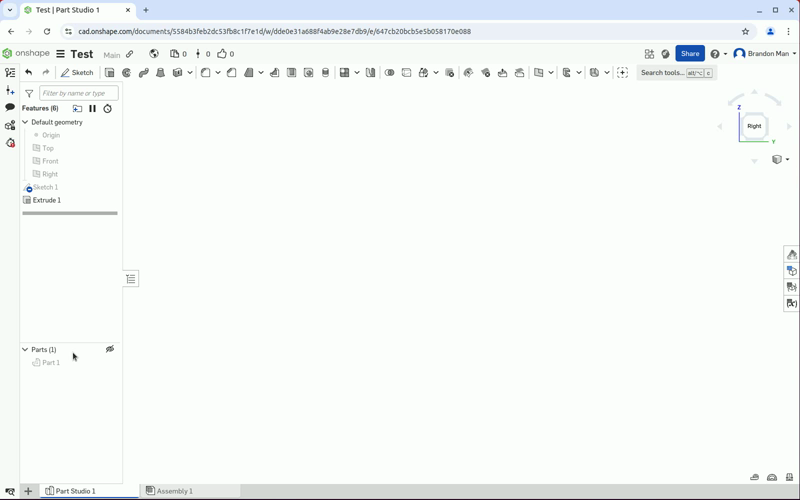
key_down(shift)
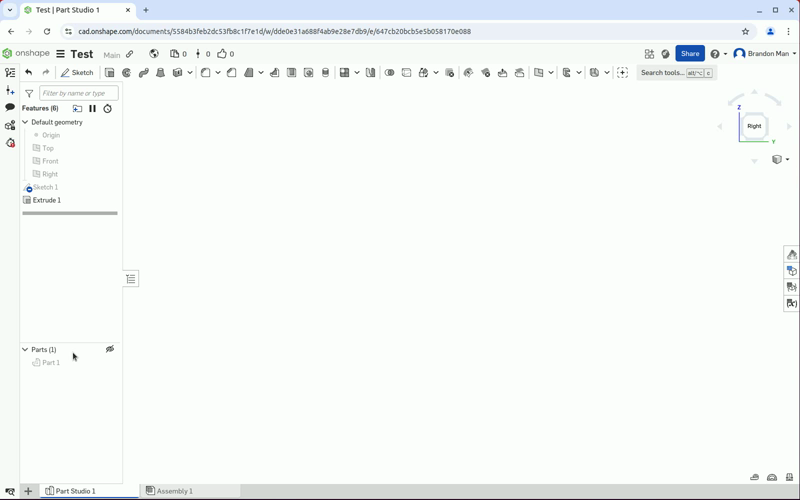
key(right)
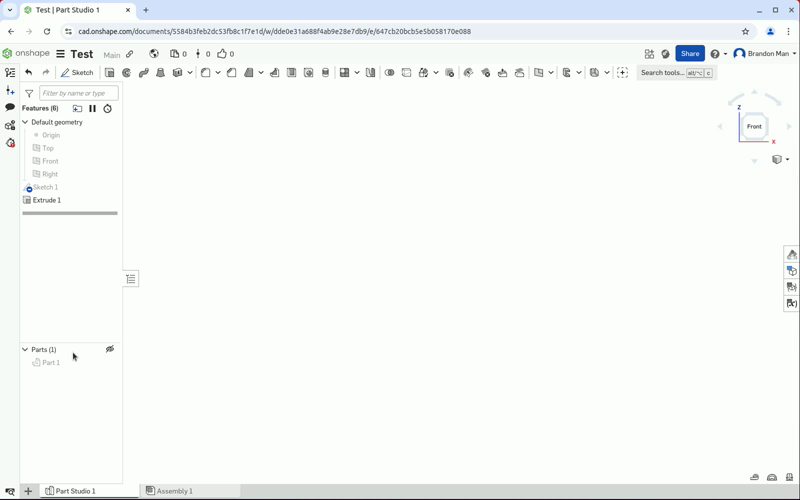
key_up(shift)
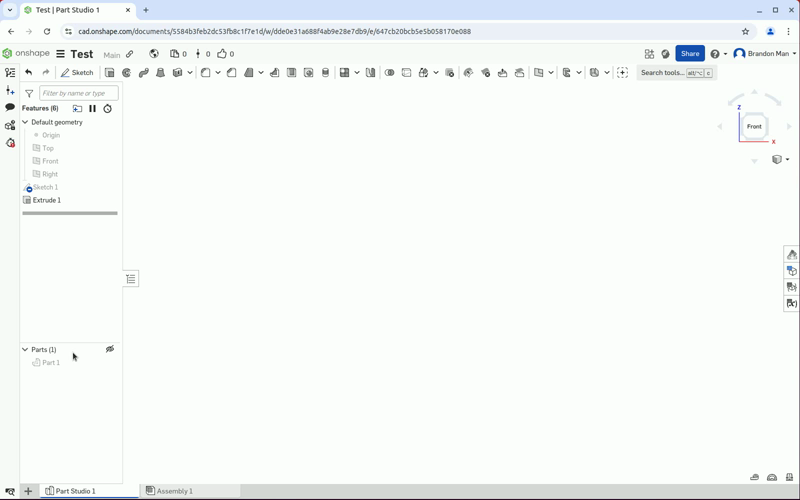
key(space)
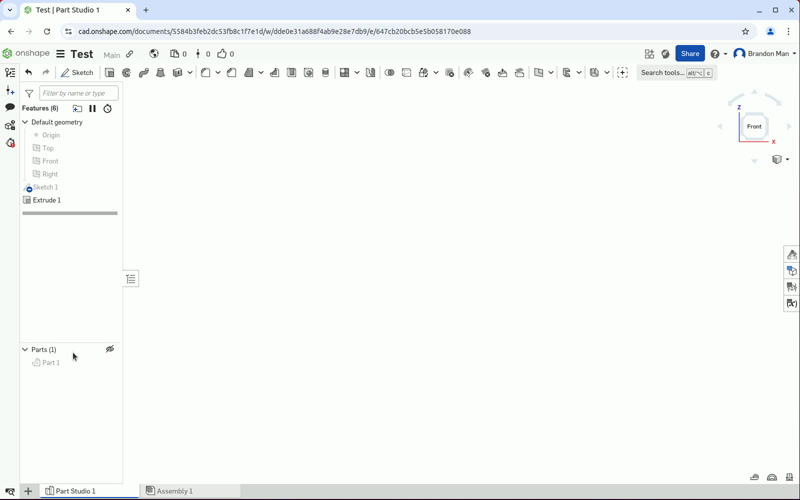
key_down(shift)
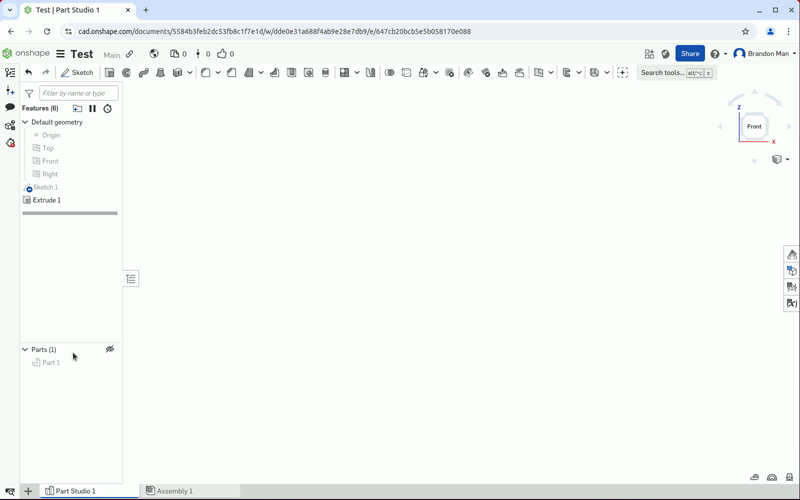
key(down)
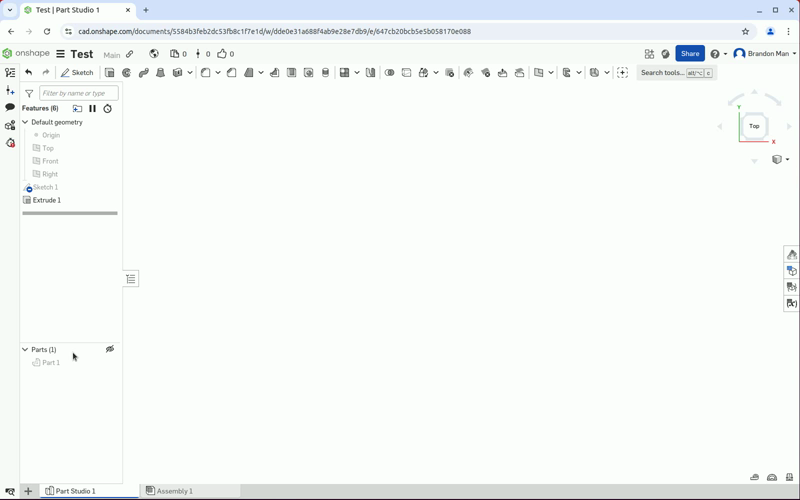
key_up(shift)
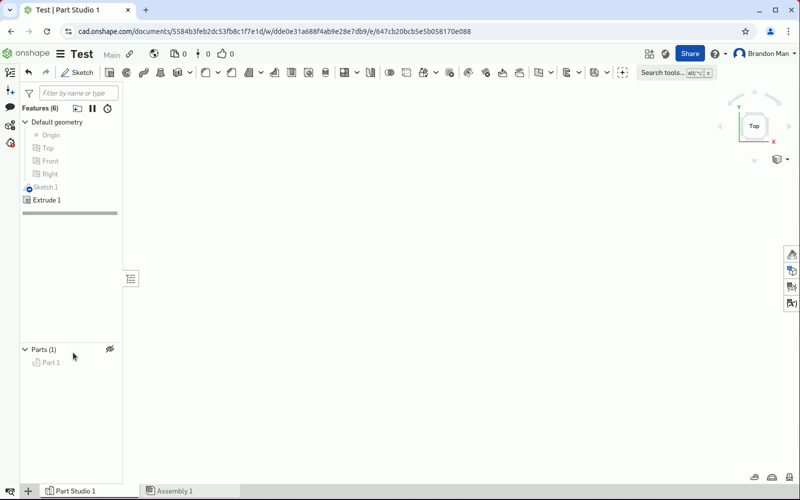
mouse_move(73, 352)
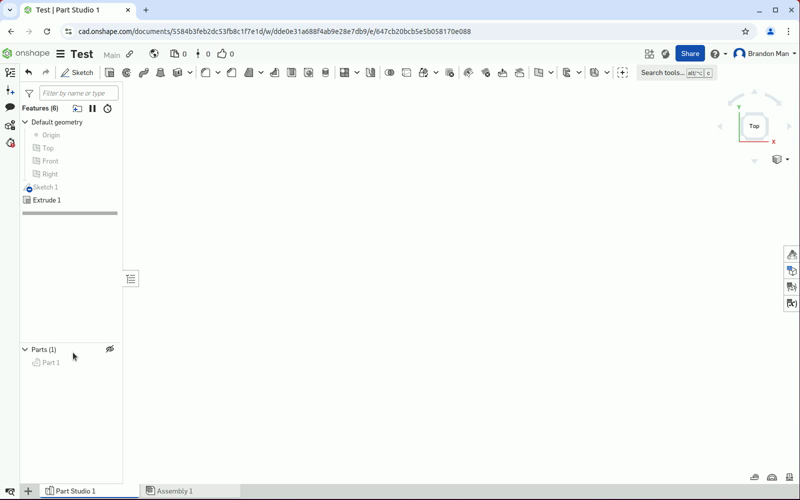
key(shift+y)
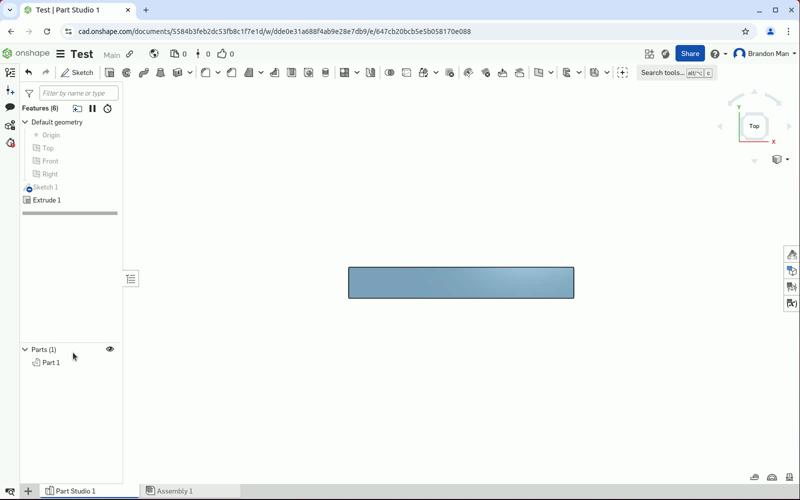
mouse_move(541, 75)
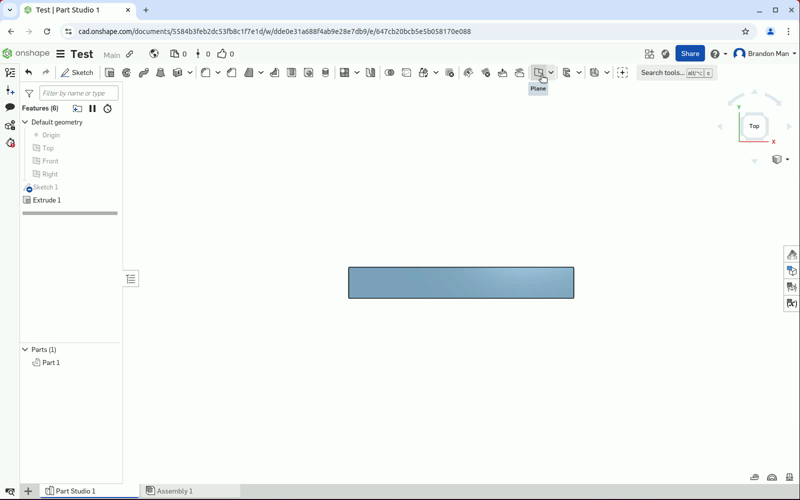
click(541, 75)
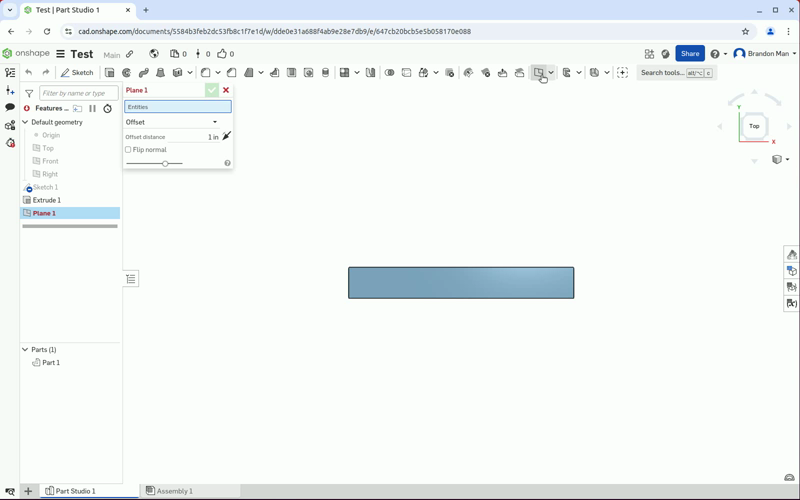
mouse_move(73, 150)
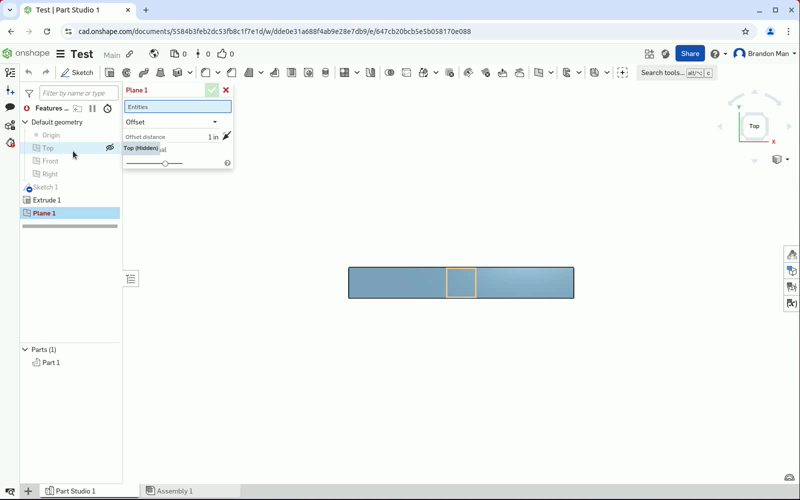
click(73, 150)
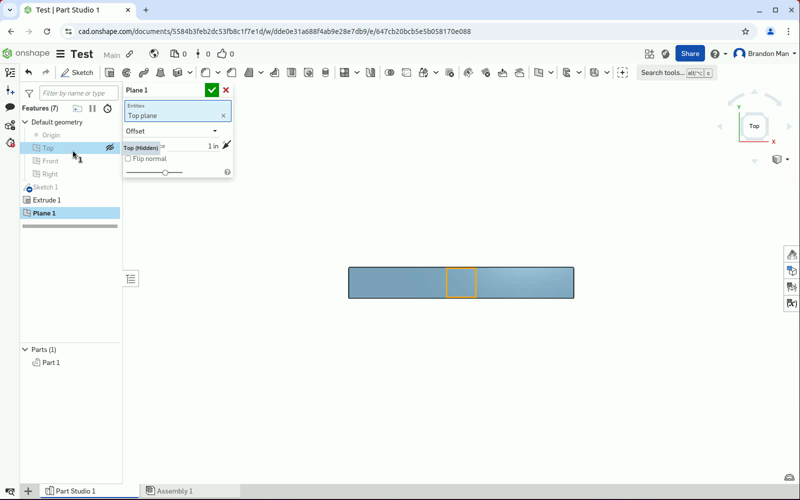
key(tab, 2)
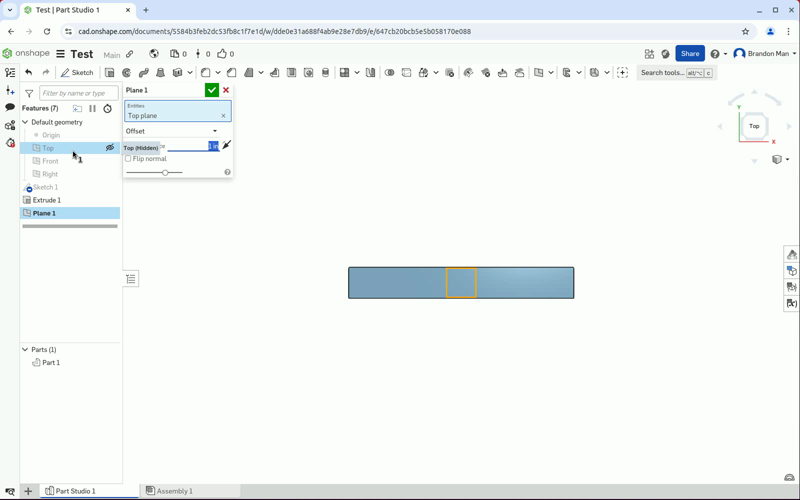
text(3.143)
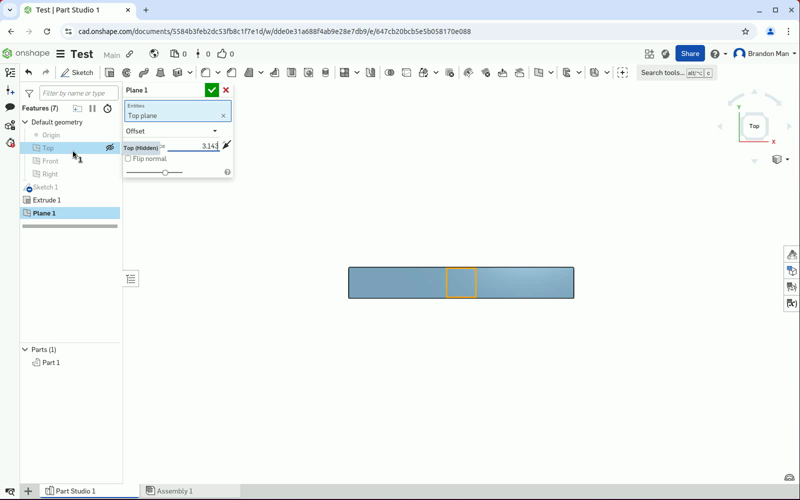
key(enter, 2)
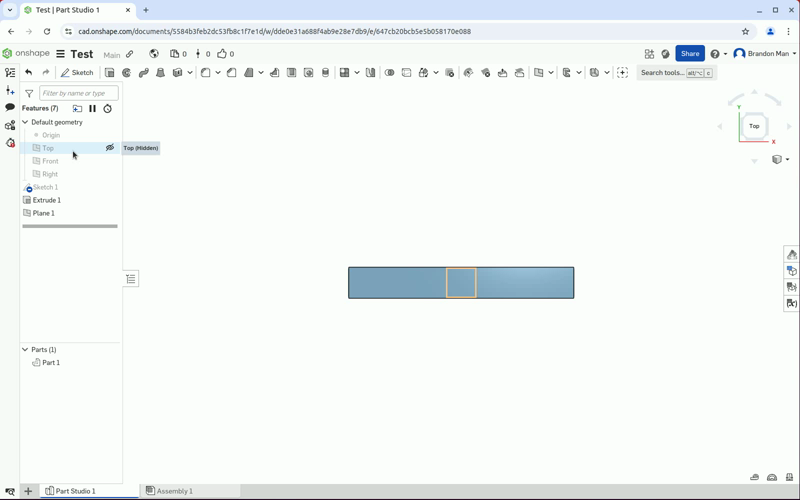
key(shift+s)
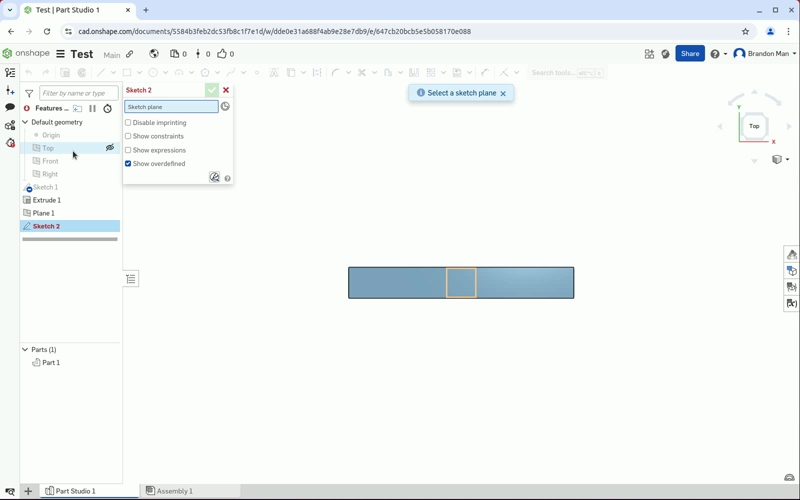
mouse_move(73, 215)
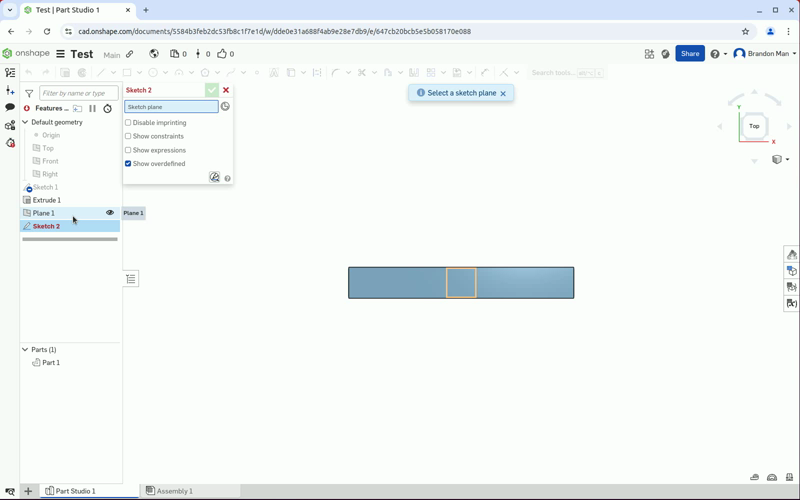
click(73, 215)
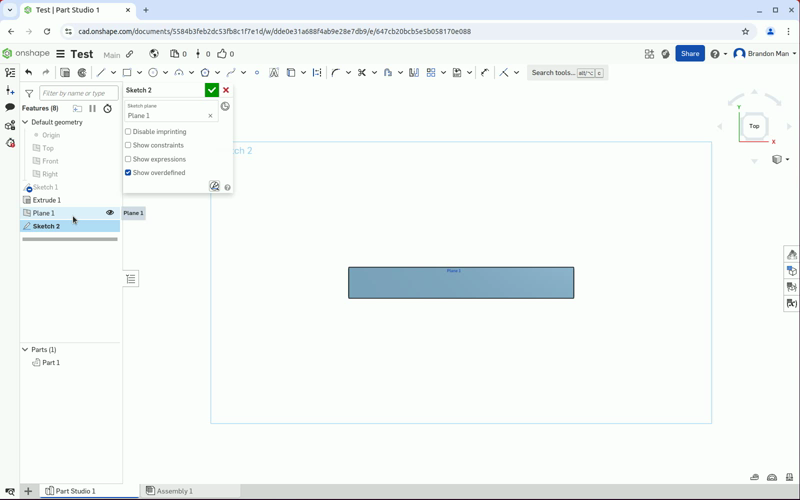
mouse_move(73, 352)
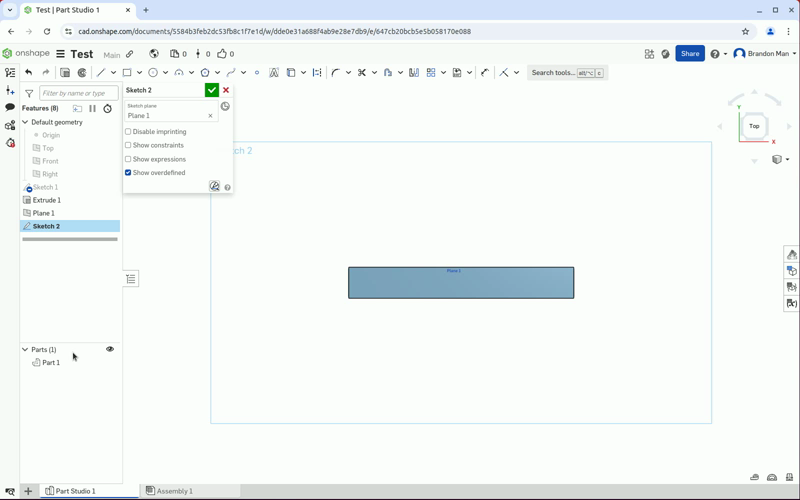
key(y)
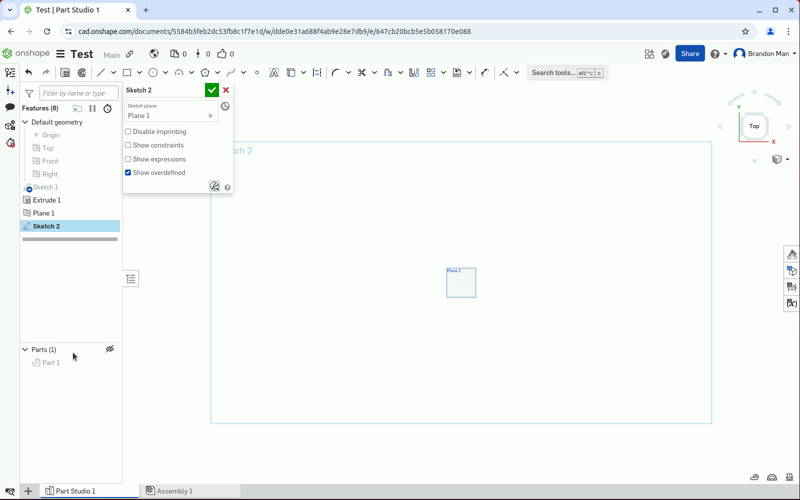
key(c)
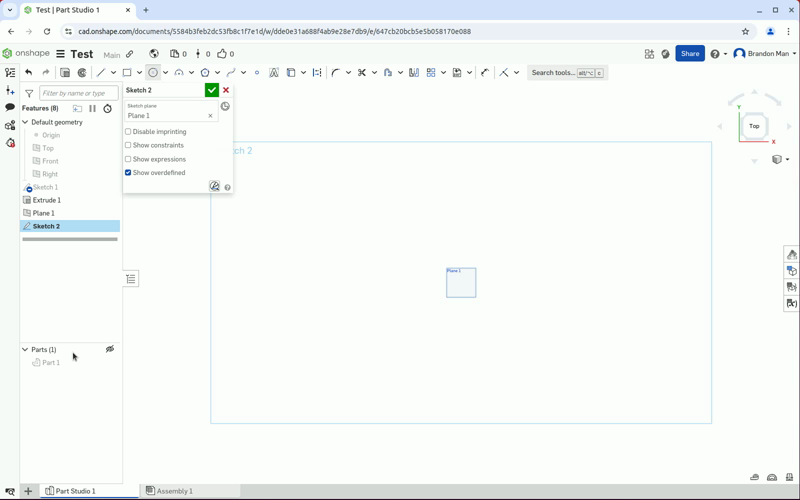
key_down(shift)
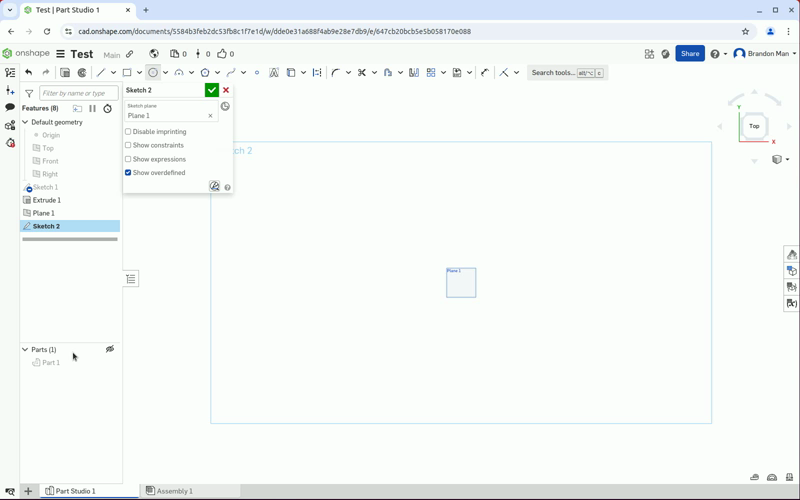
mouse_move(389, 282)
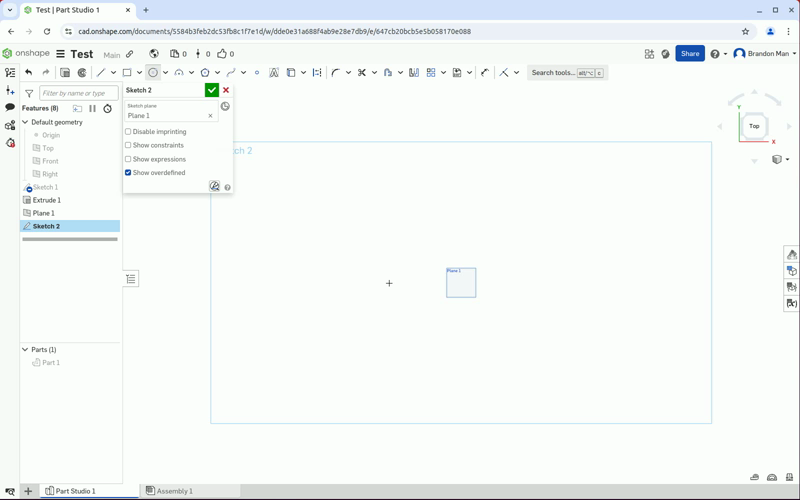
click(389, 282)
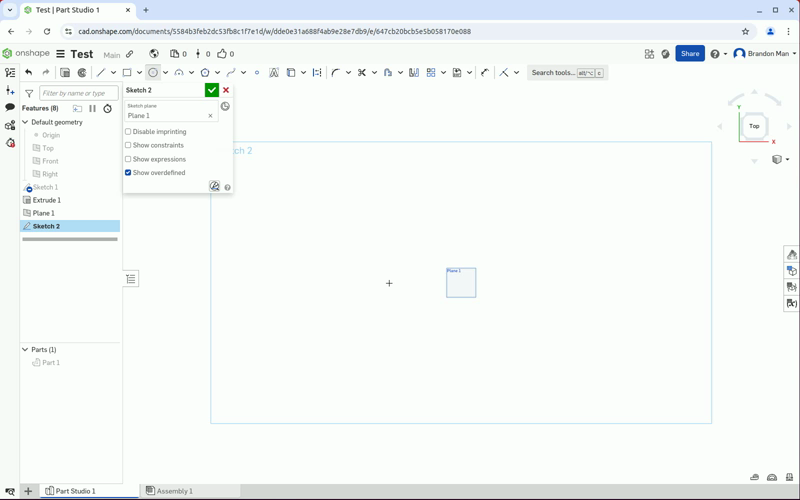
key_up(shift)
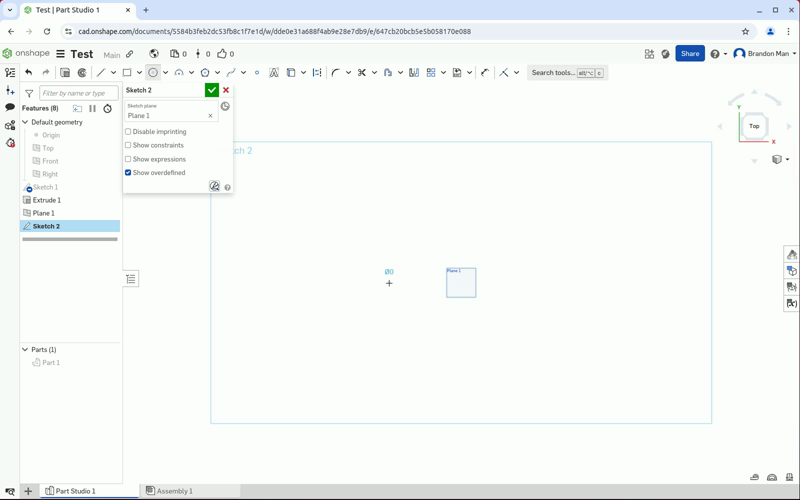
mouse_move(397, 282)
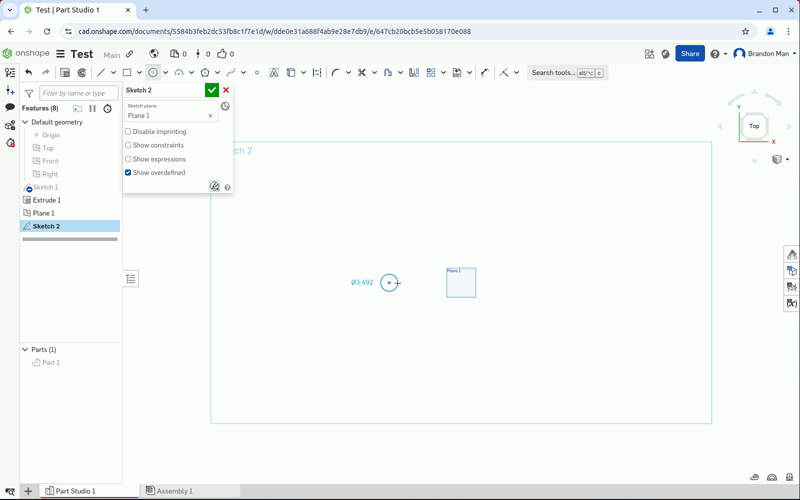
click(397, 282)
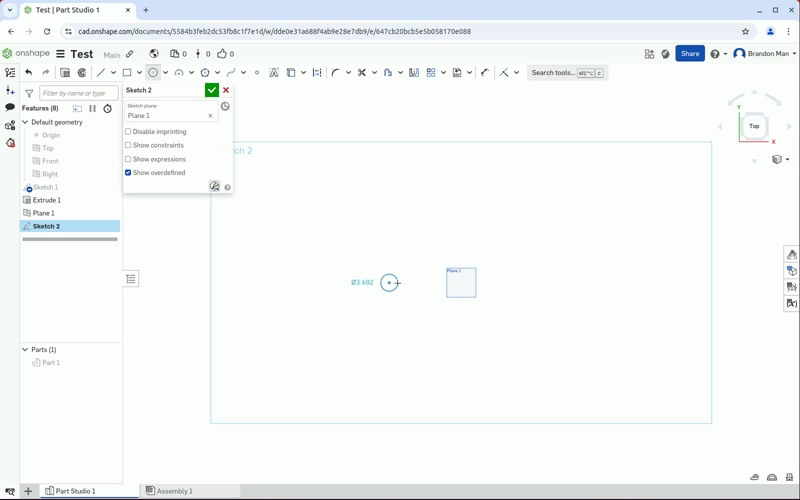
key(esc)
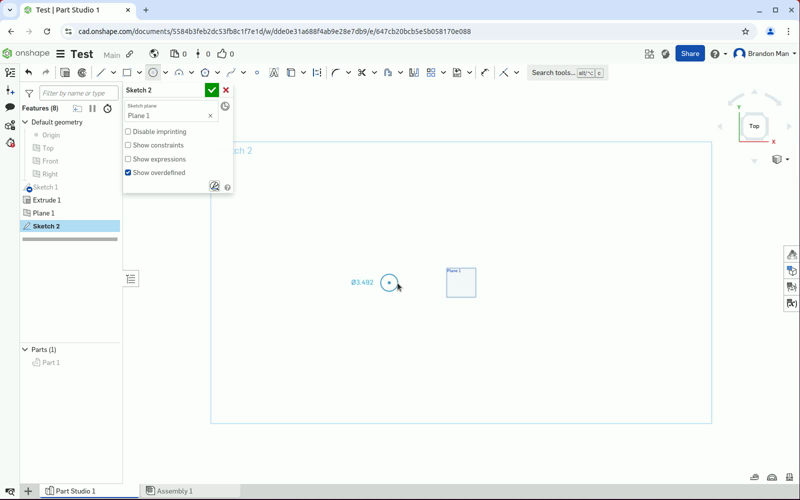
mouse_move(394, 286)
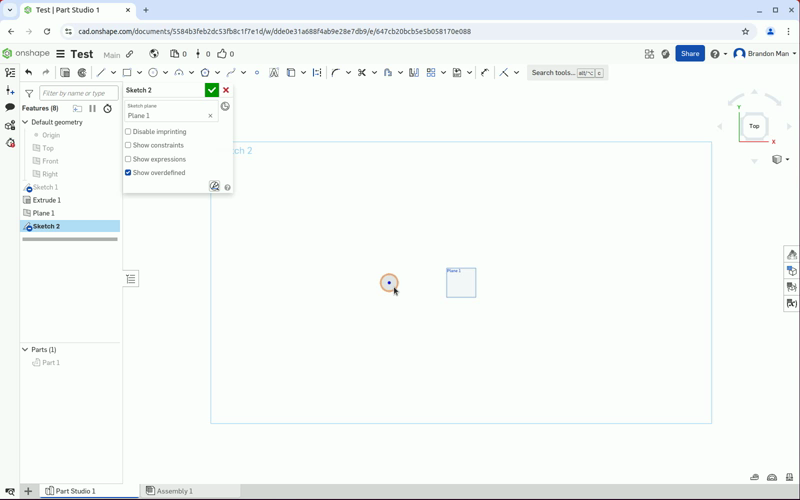
scroll(6)
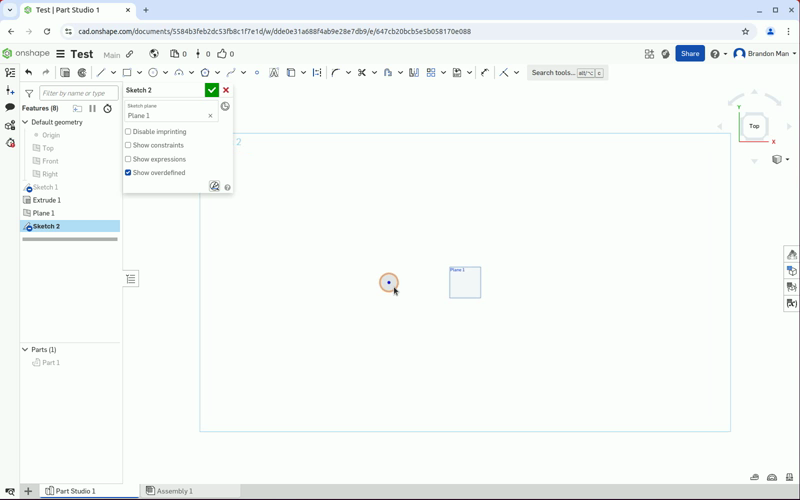
scroll(6)
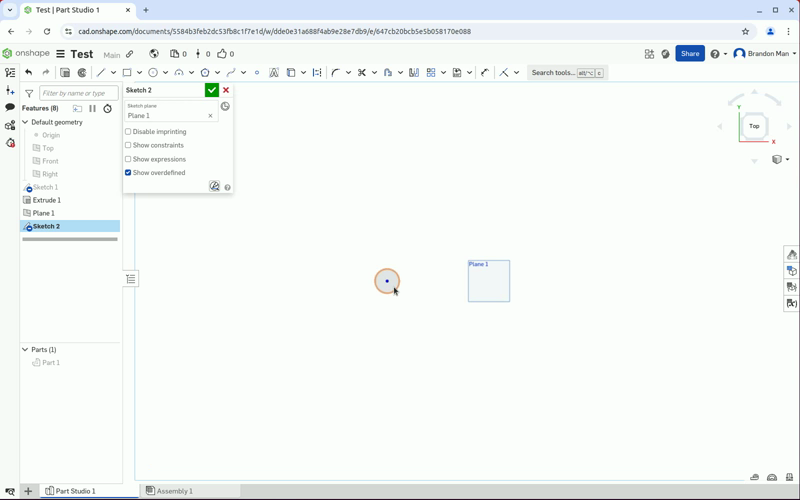
scroll(6)
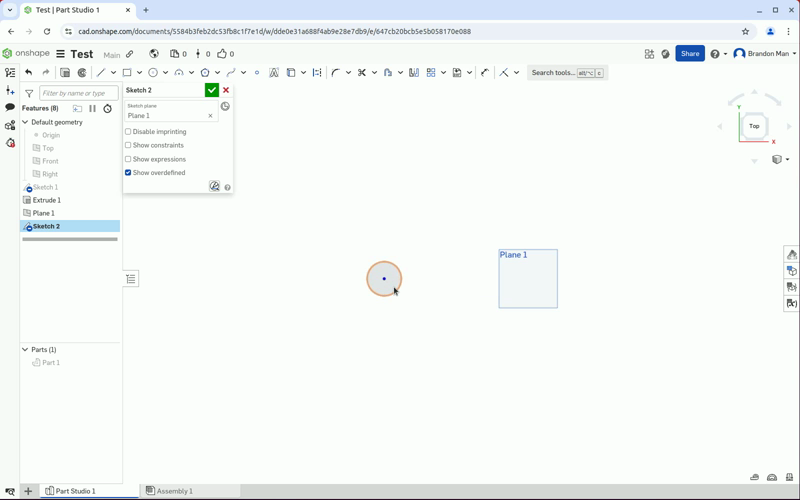
scroll(6)
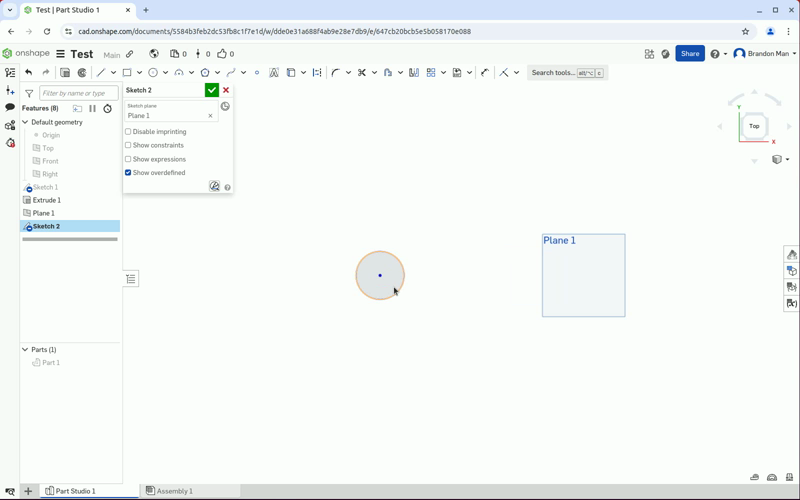
scroll(6)
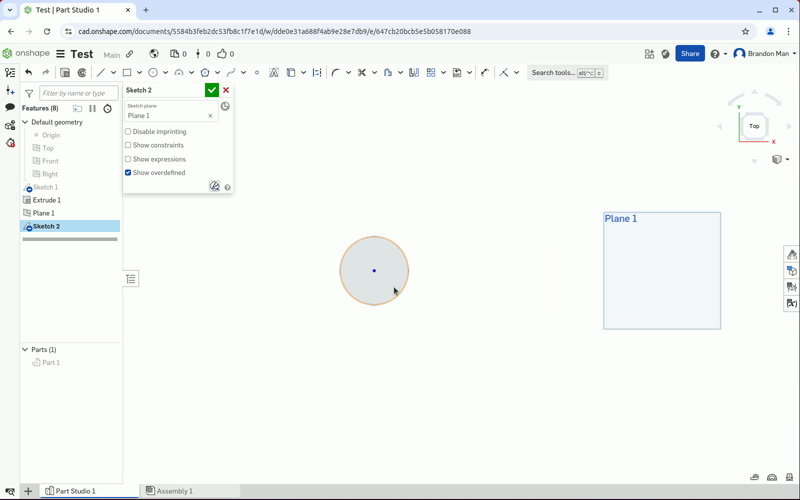
scroll(6)
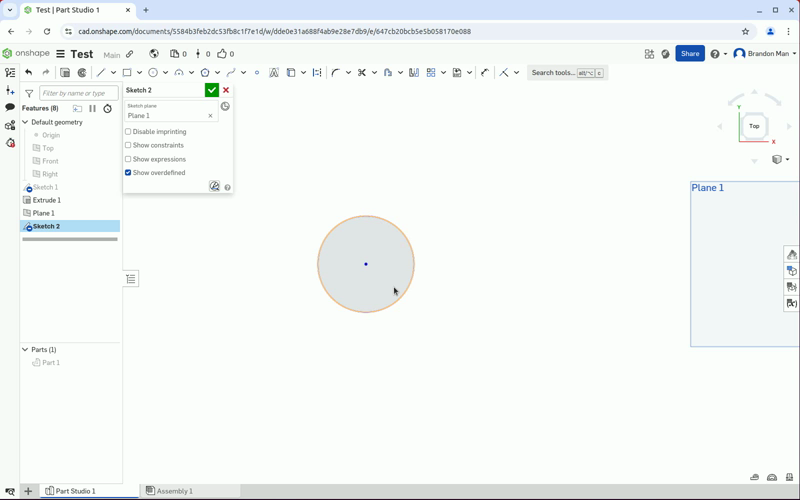
scroll(6)
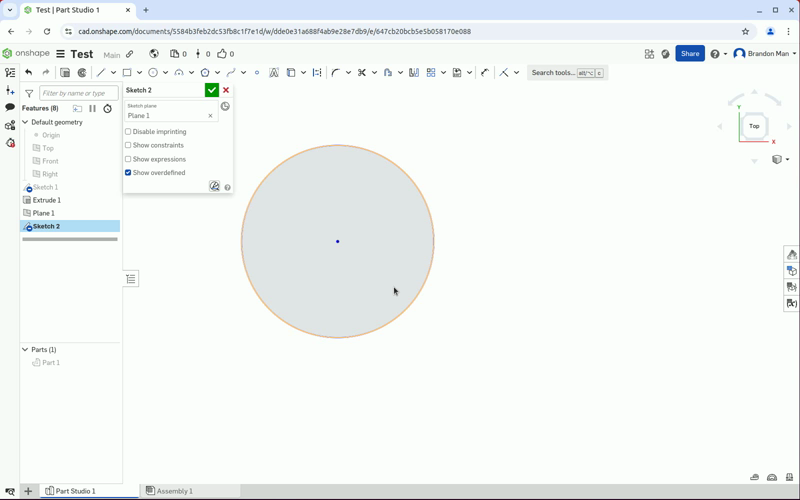
click(394, 286)
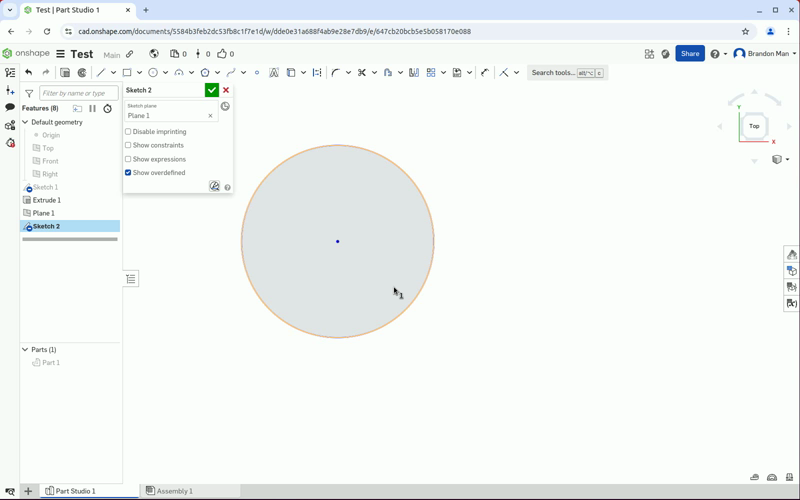
scroll(-6)
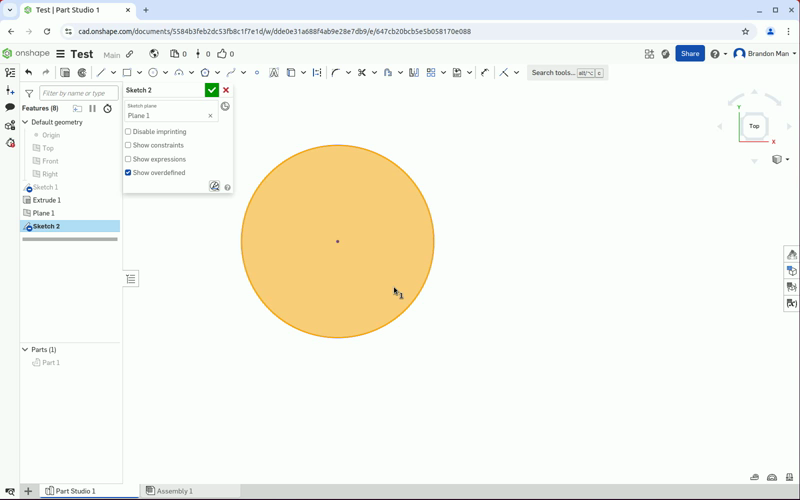
scroll(-6)
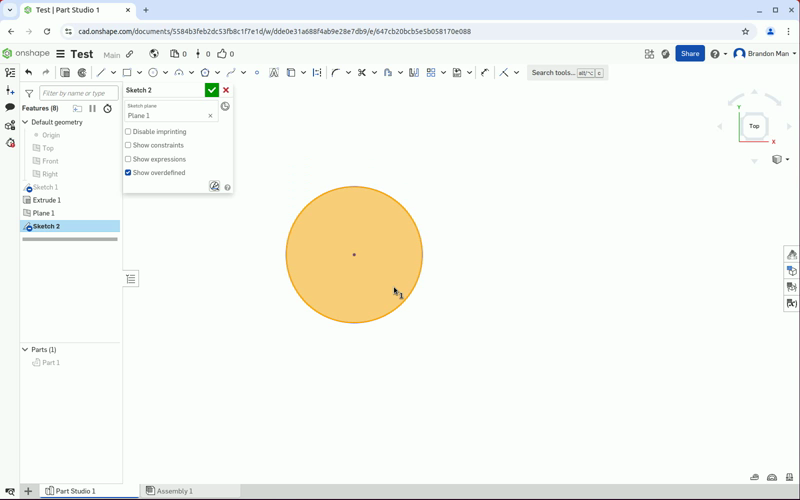
scroll(-6)
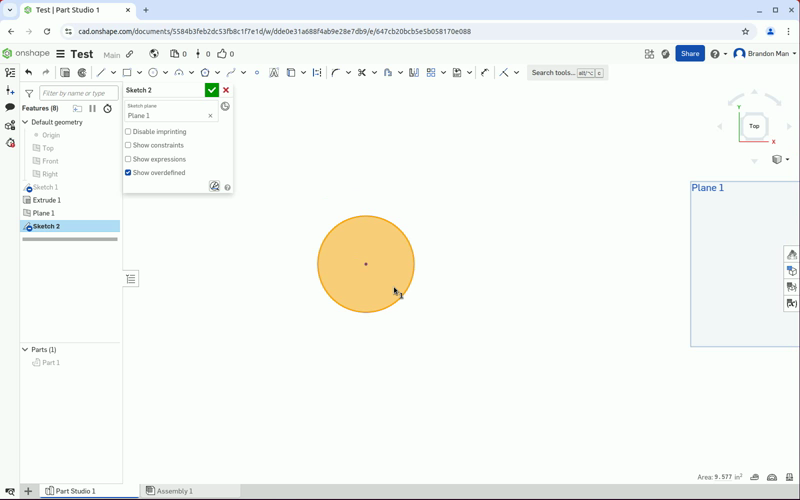
scroll(-6)
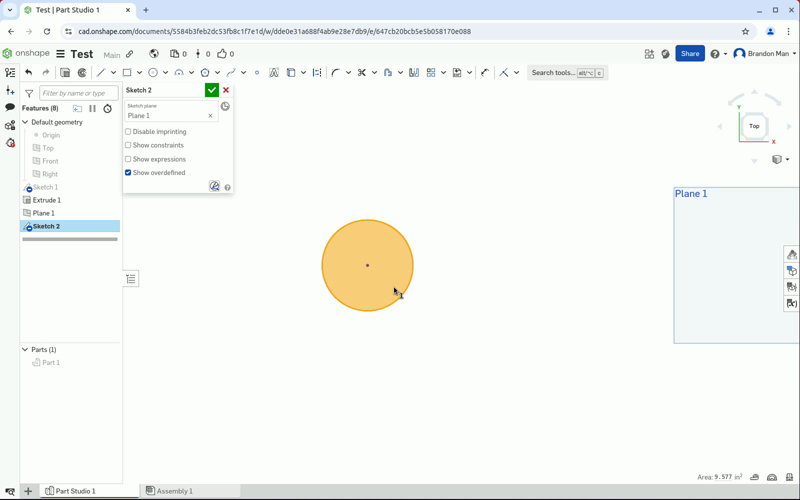
scroll(-6)
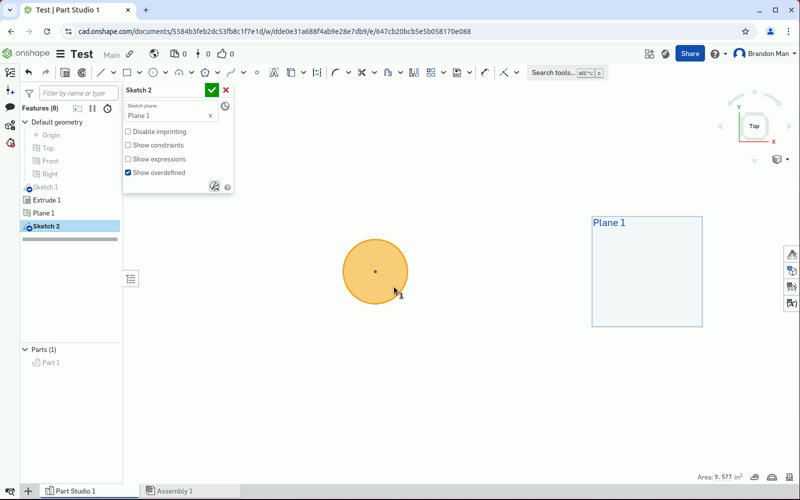
scroll(-6)
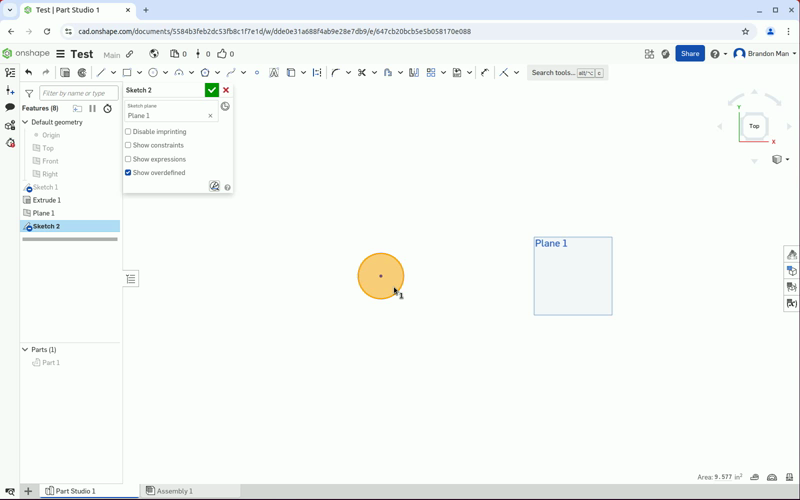
scroll(-6)
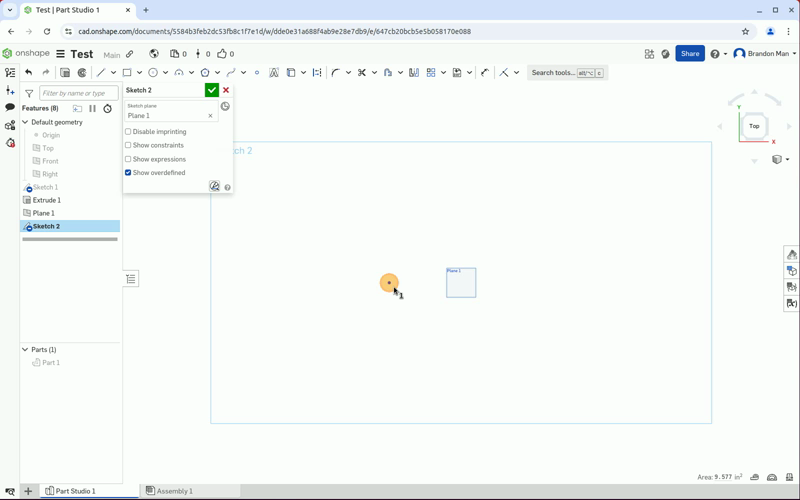
mouse_move(73, 352)
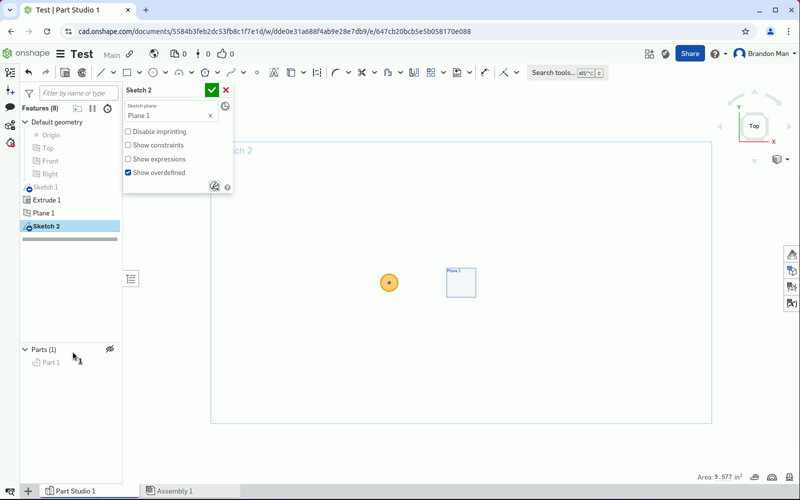
key(shift+y)
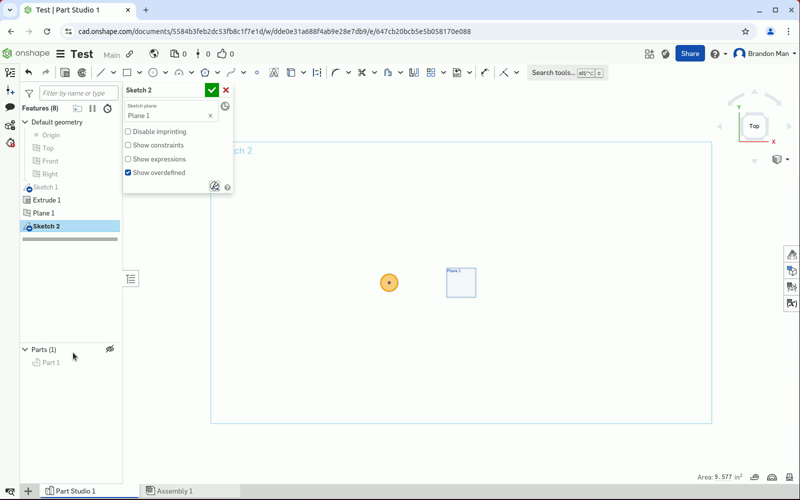
key(shift+e)
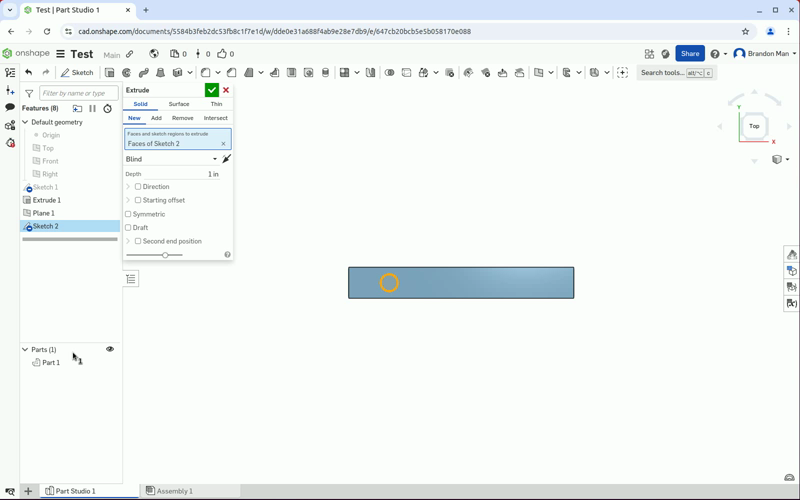
mouse_move(143, 106)
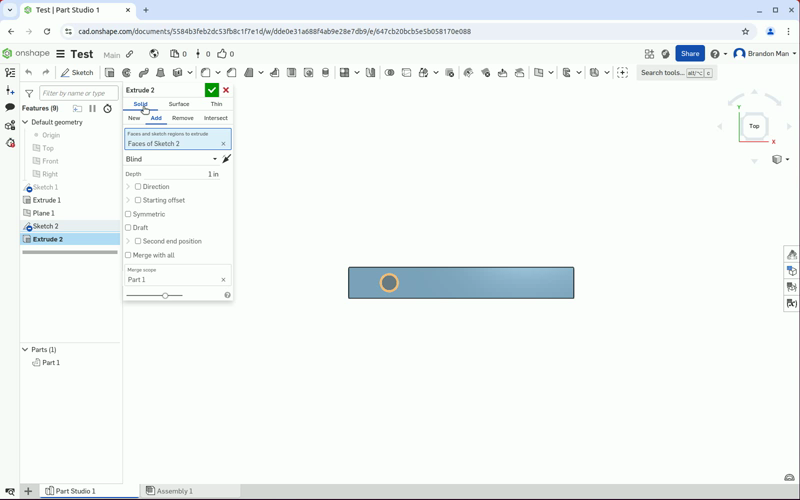
click(143, 106)
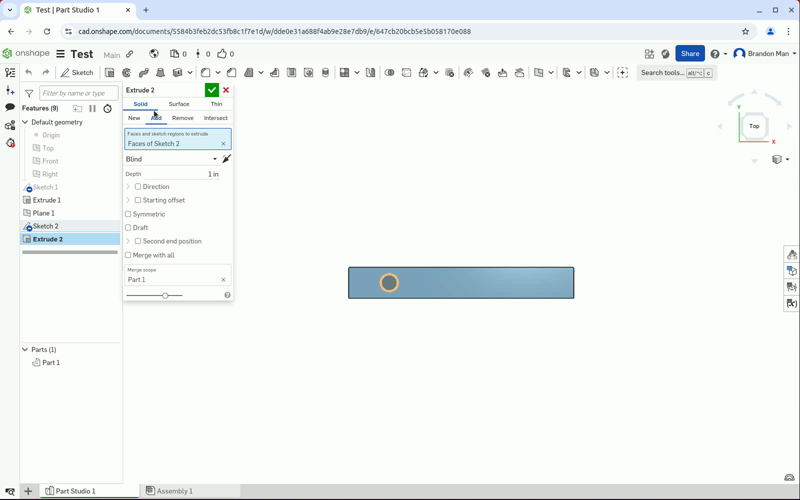
mouse_move(186, 120)
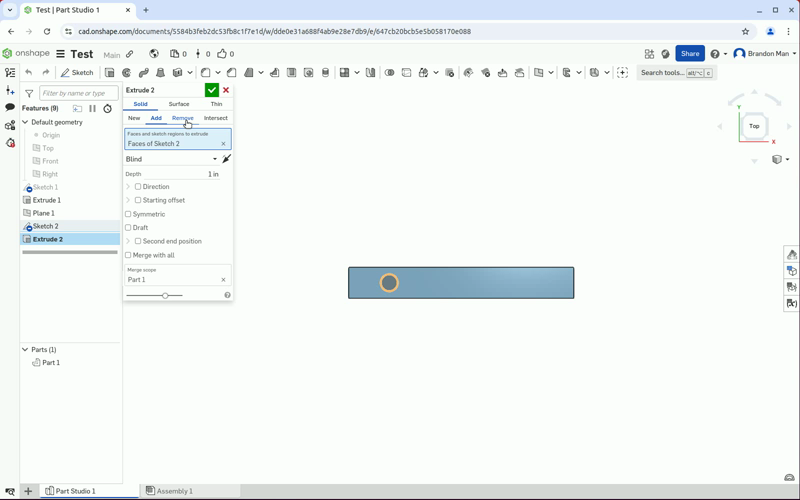
click(186, 120)
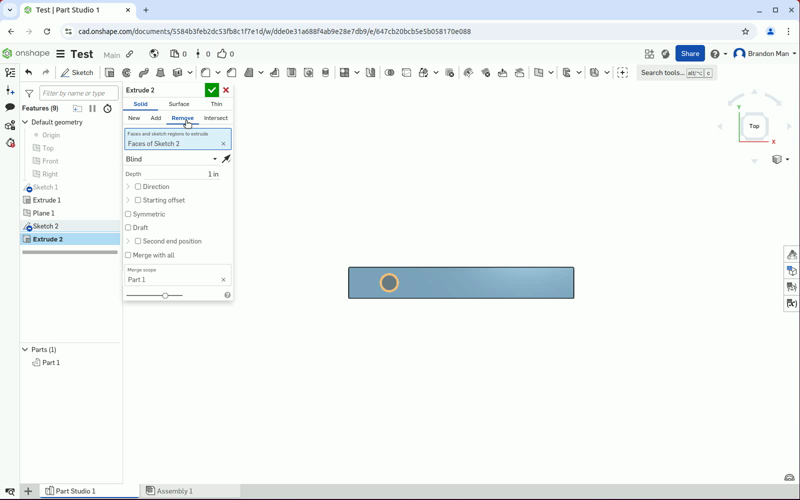
key(tab, 4)
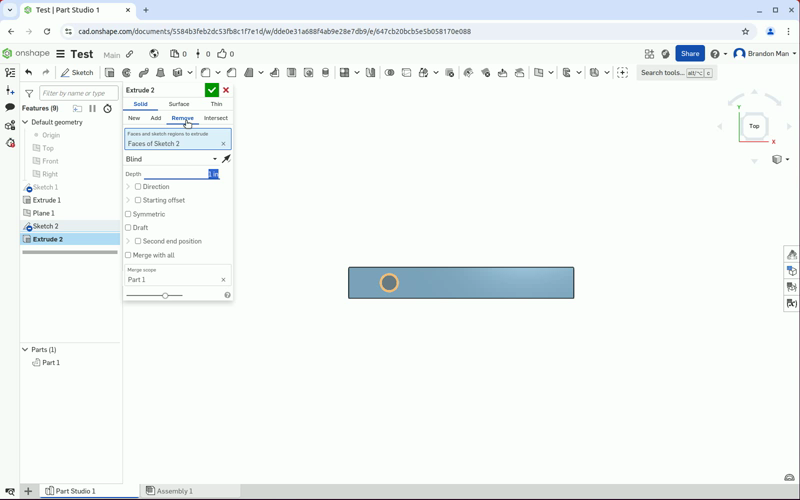
text(6.258)
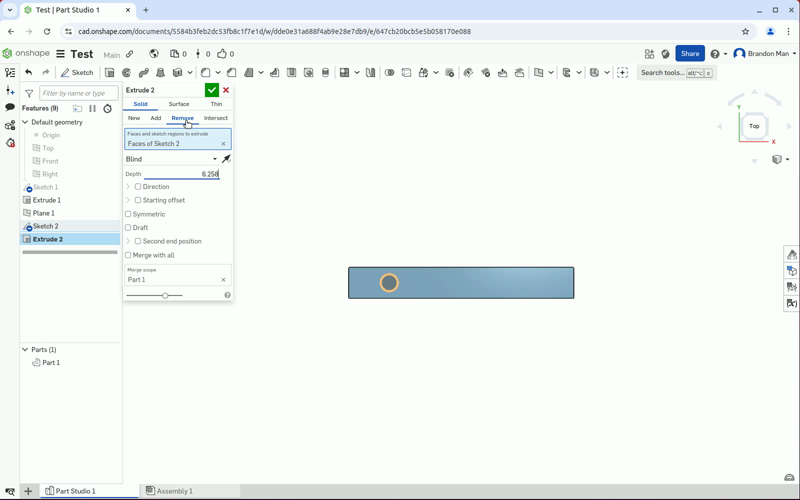
key(tab, 6)
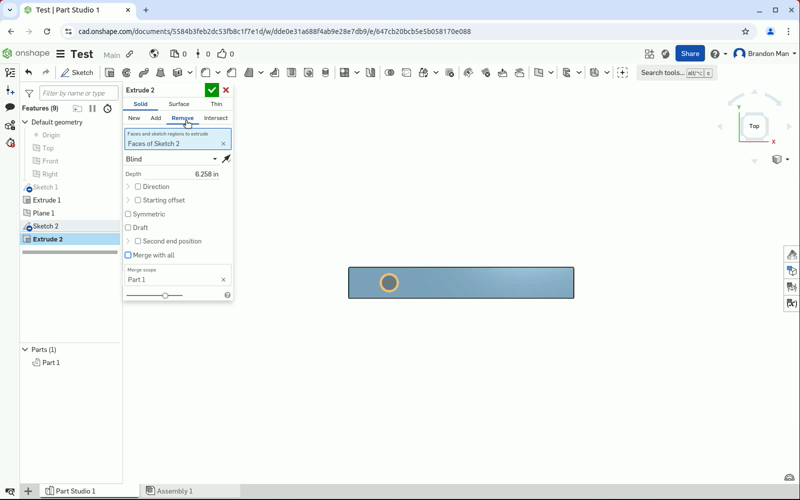
key(space)
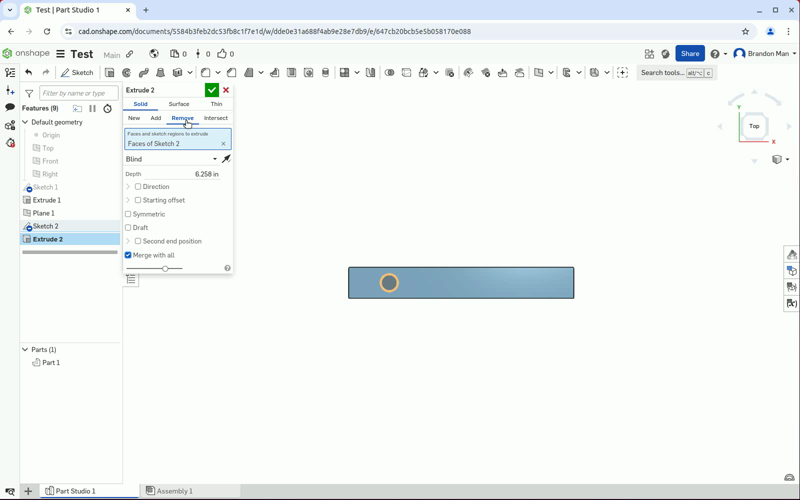
key(enter)
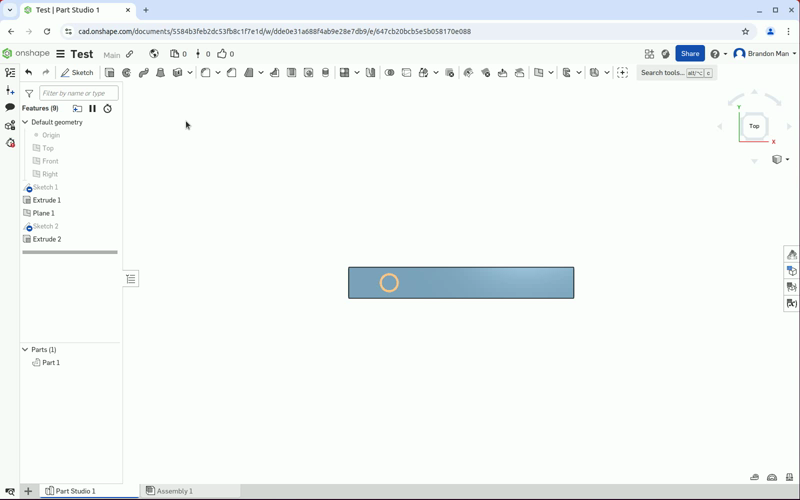
key(shift+h)
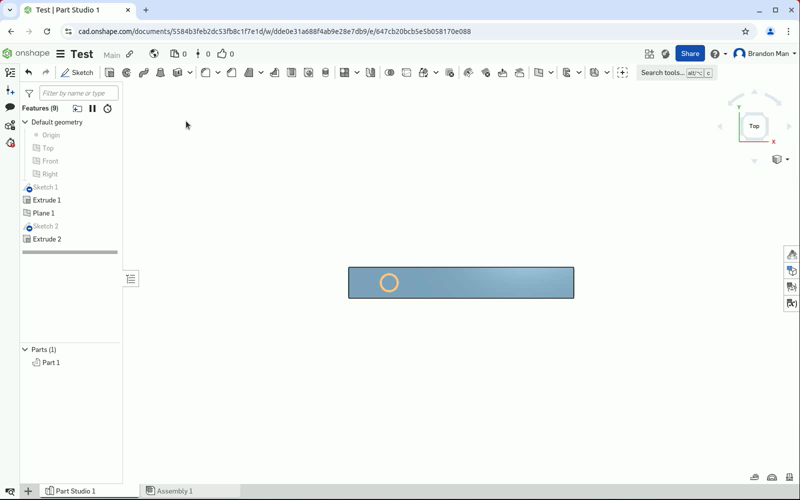
key(shift+h)
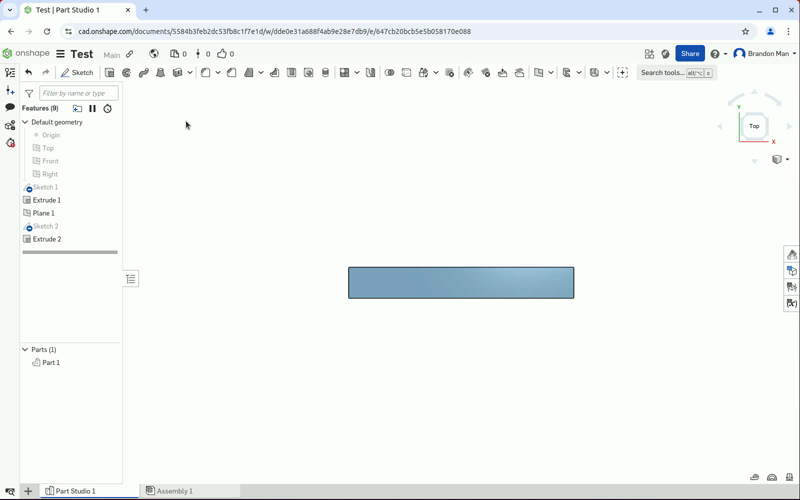
mouse_move(73, 189)
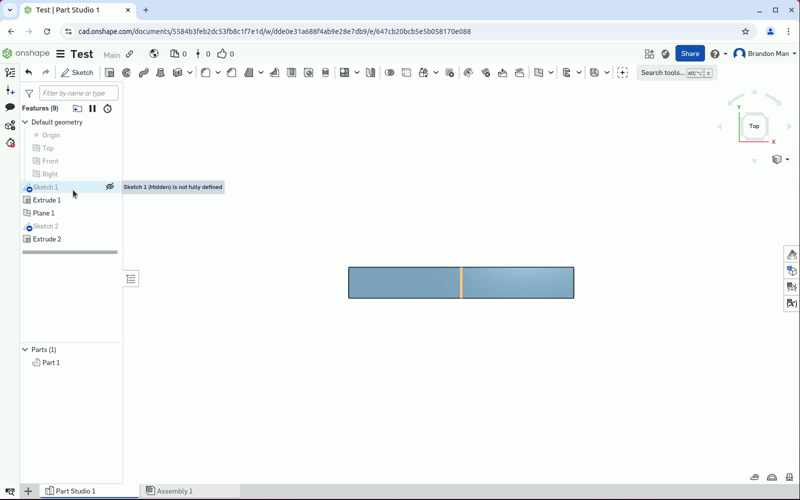
click(73, 189)
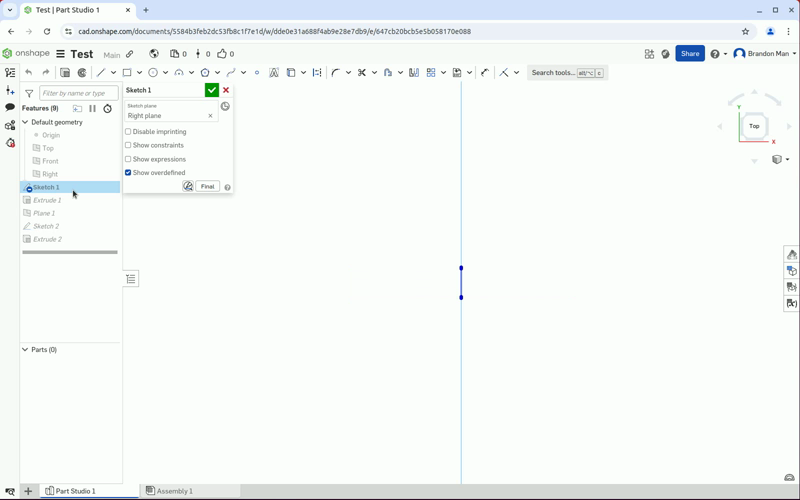
mouse_move(229, 92)
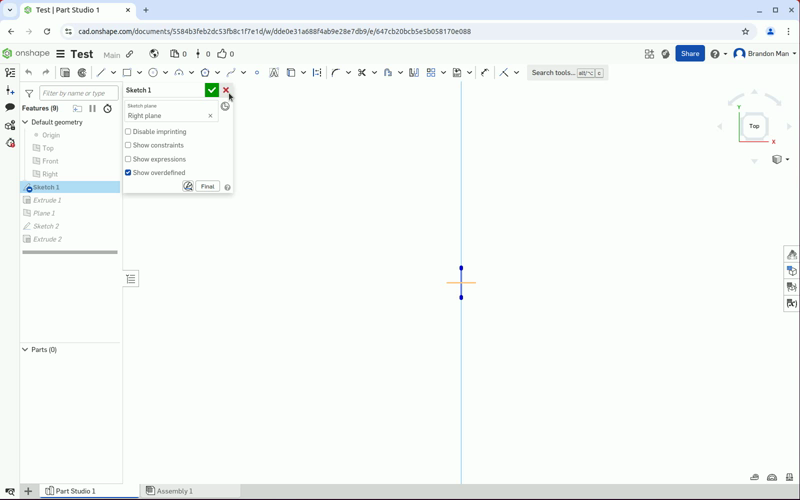
click(229, 92)
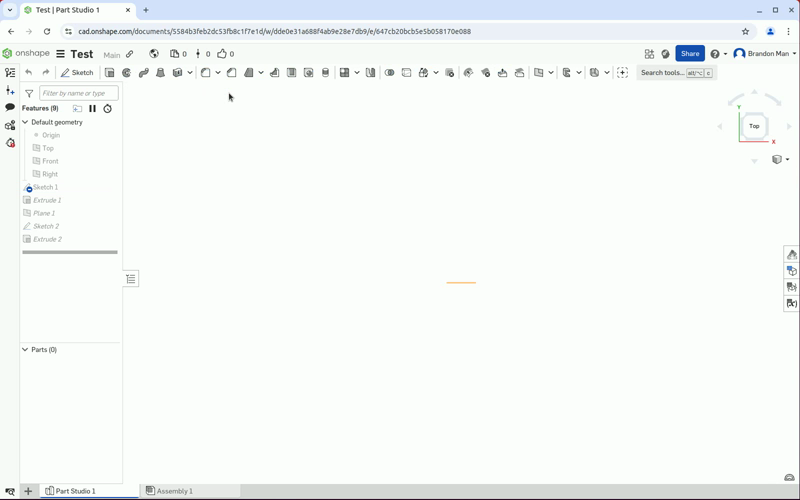
key(shift+s)
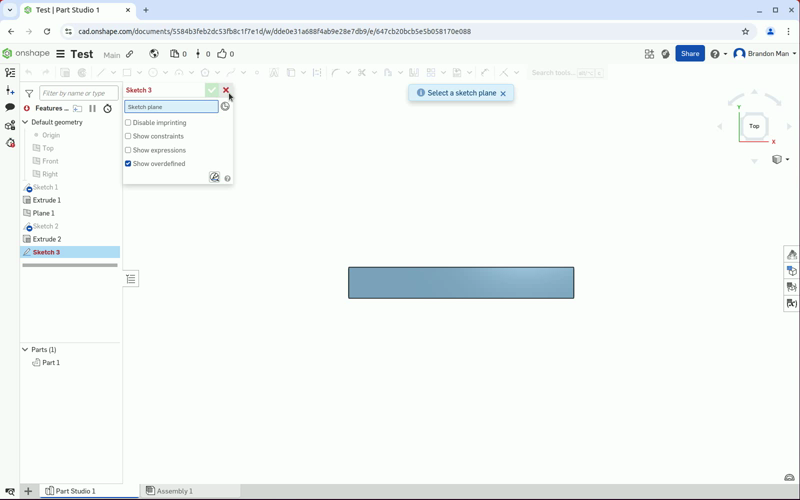
mouse_move(73, 215)
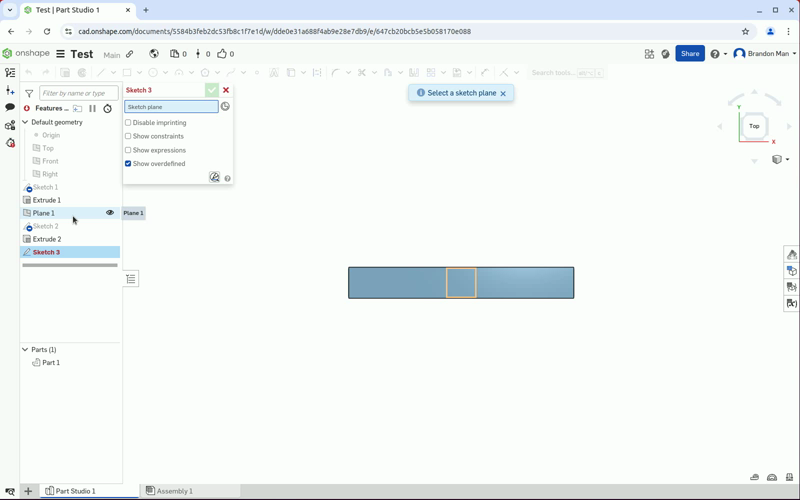
click(73, 215)
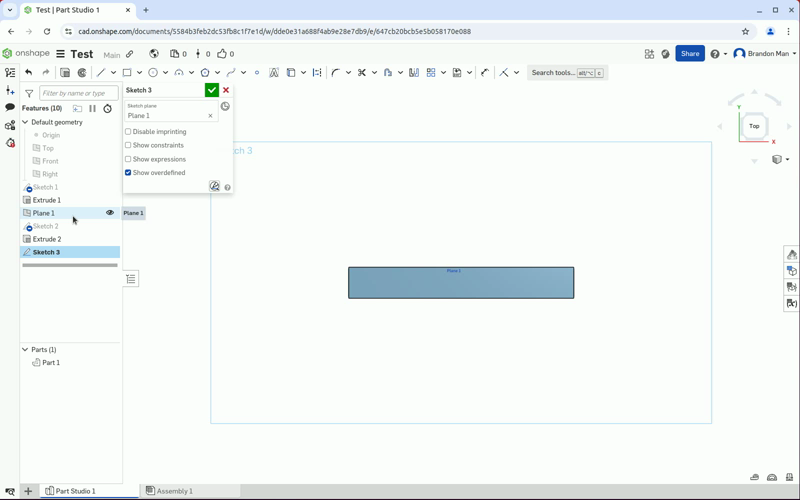
mouse_move(73, 352)
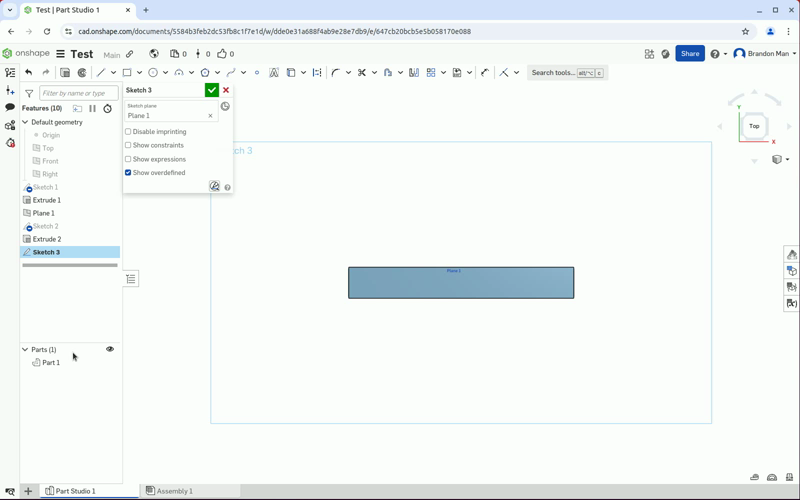
key(y)
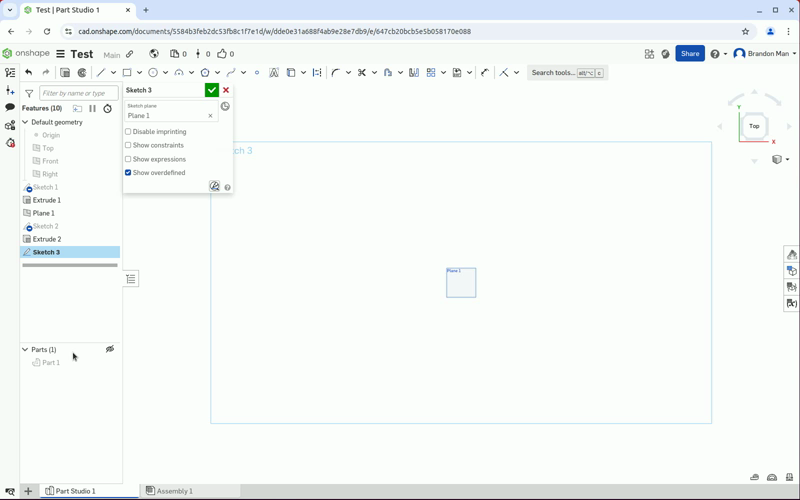
key(c)
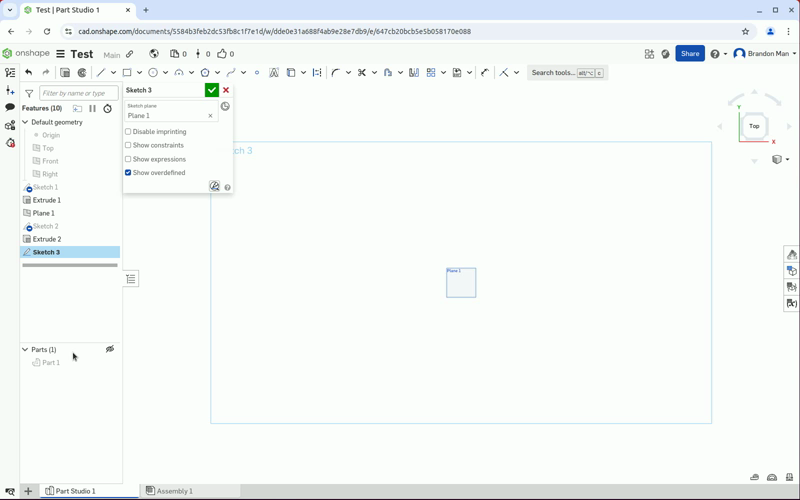
key_down(shift)
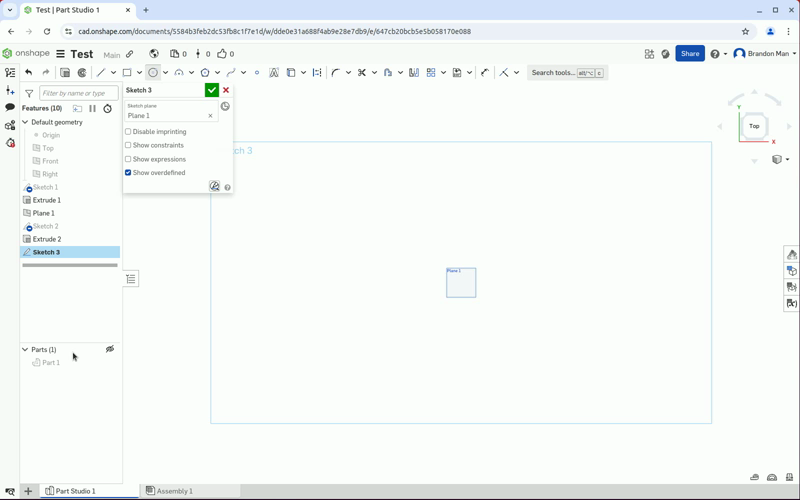
mouse_move(533, 282)
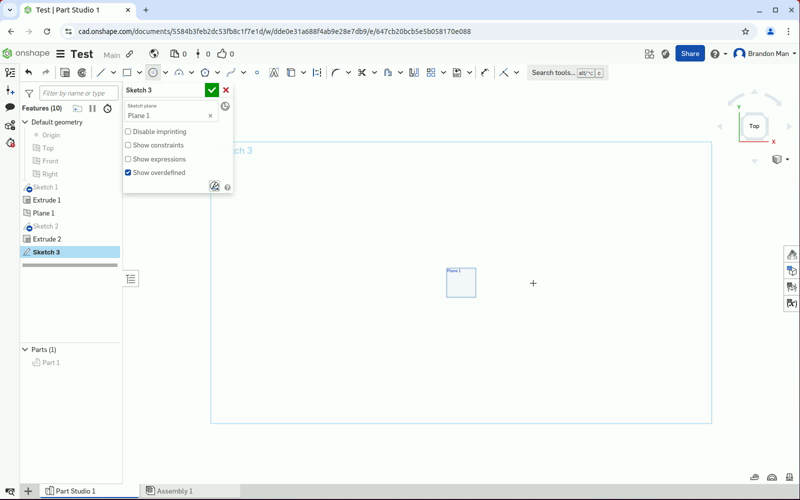
click(533, 282)
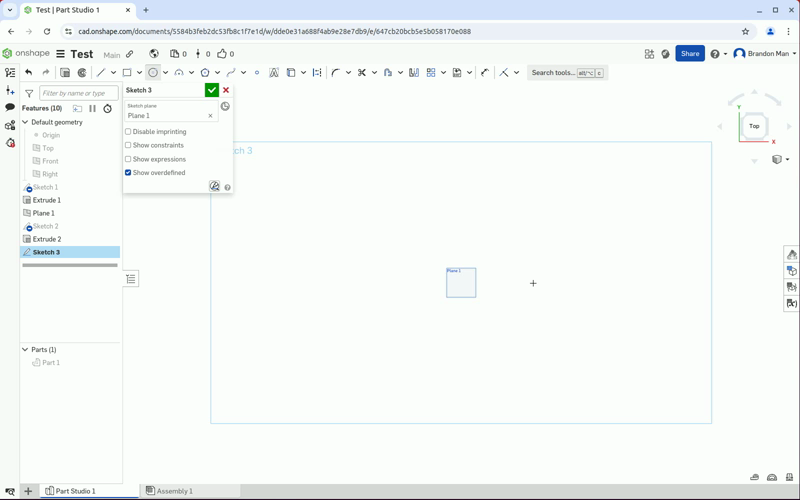
key_up(shift)
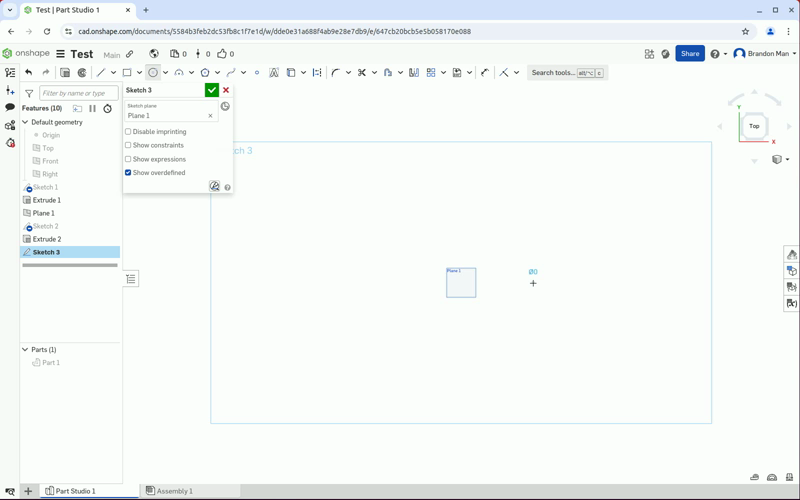
mouse_move(541, 282)
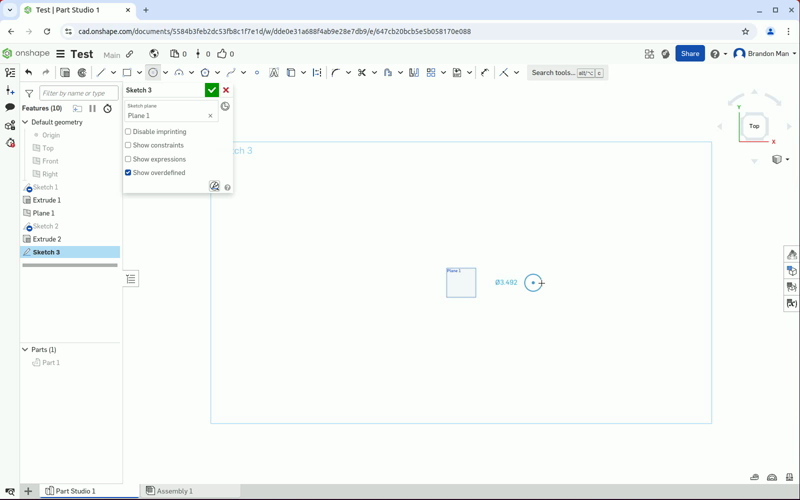
click(541, 282)
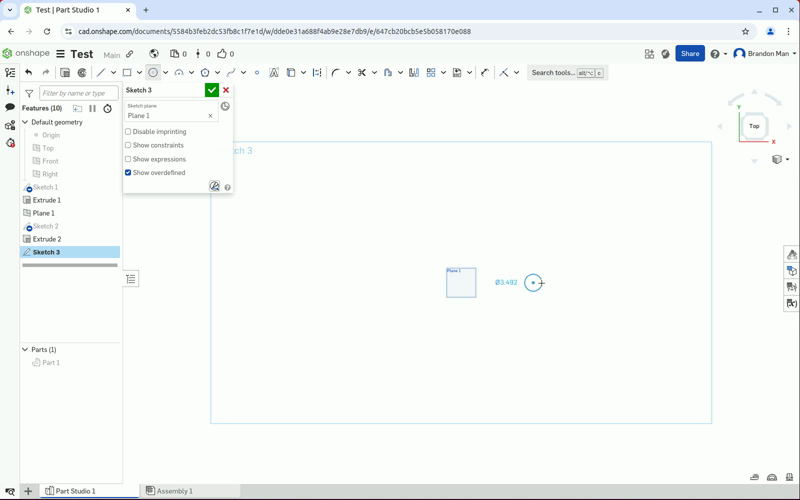
key(esc)
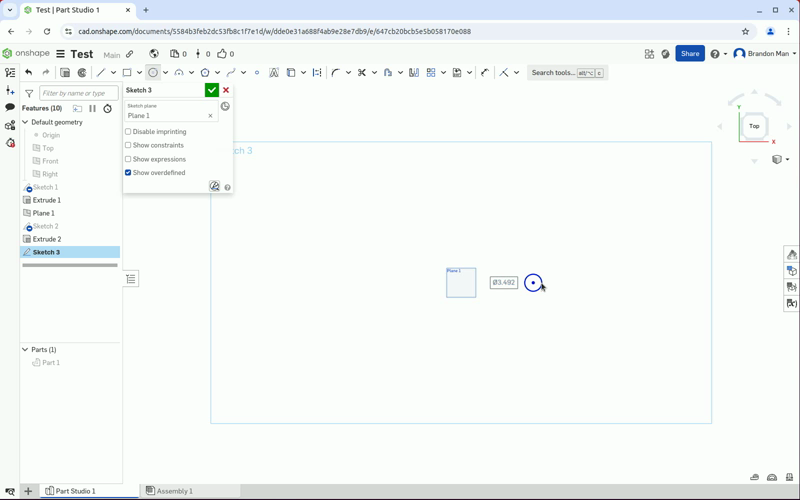
mouse_move(537, 287)
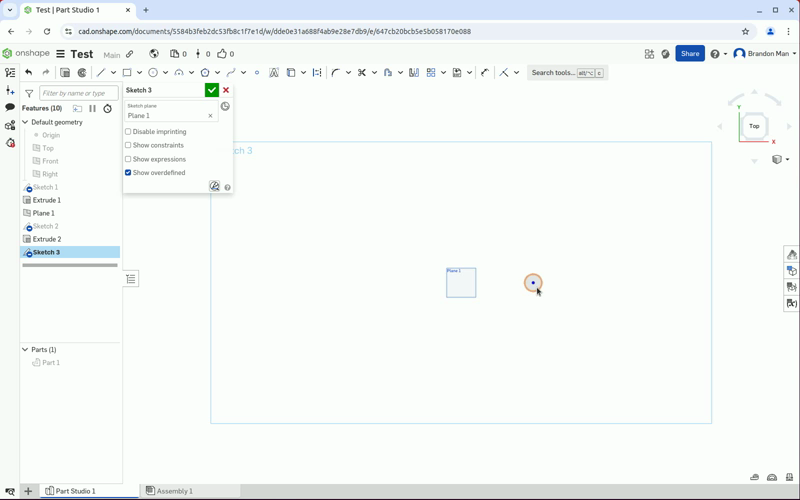
scroll(6)
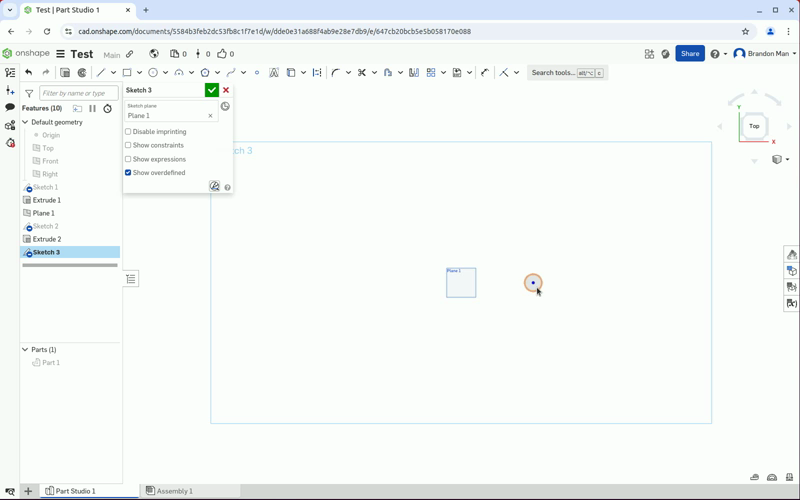
scroll(6)
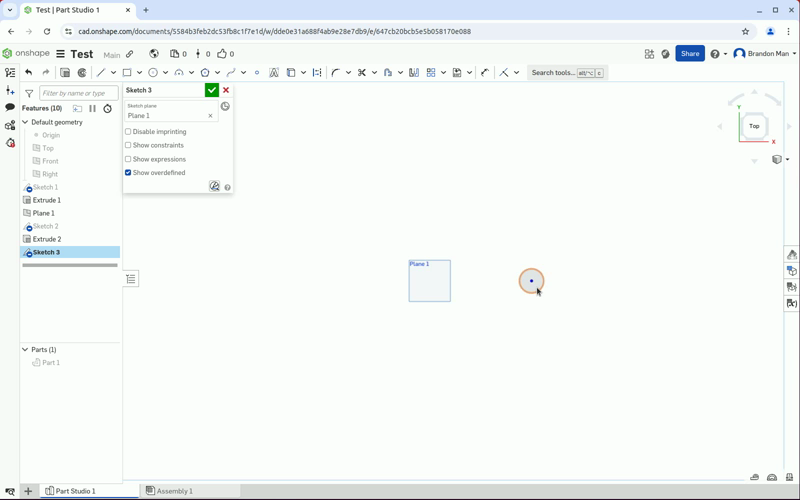
scroll(6)
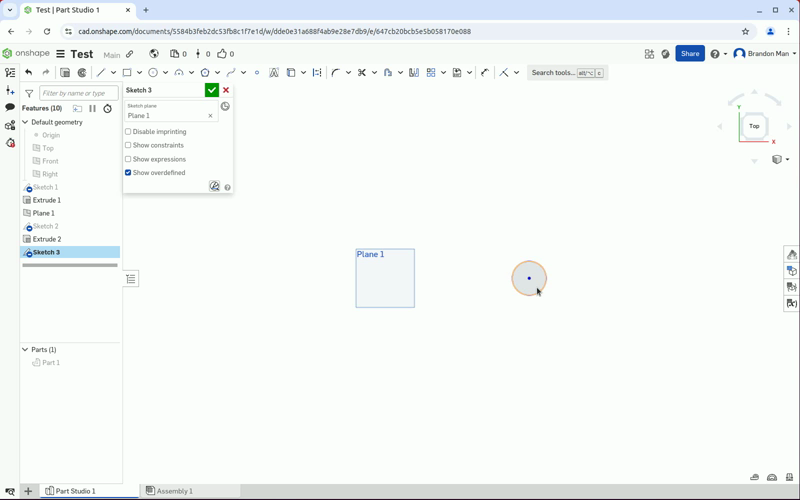
scroll(6)
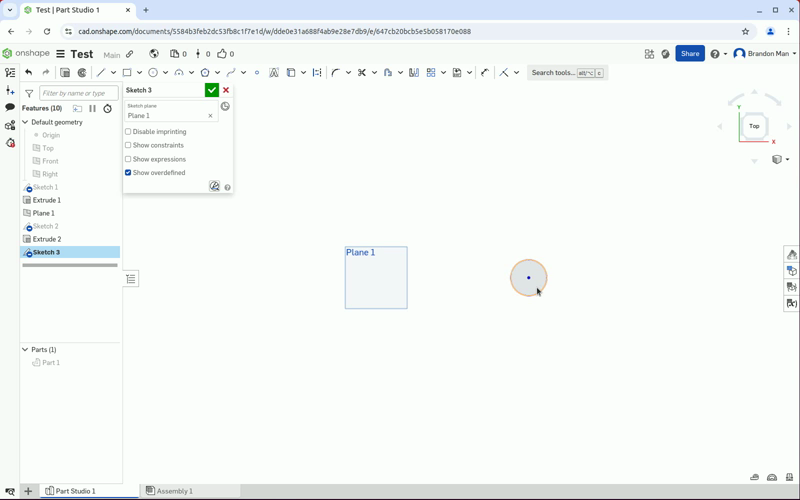
scroll(6)
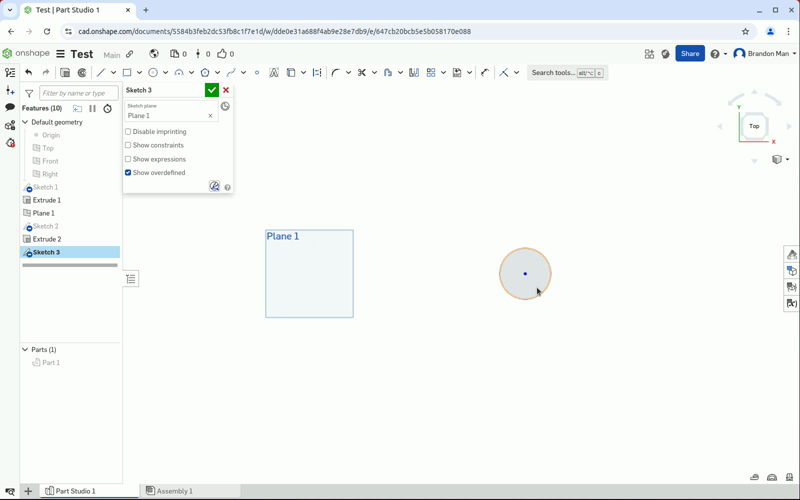
scroll(6)
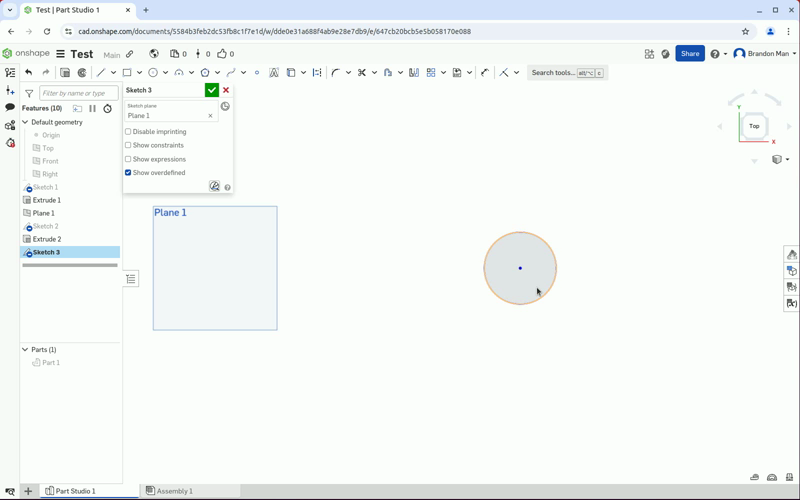
scroll(6)
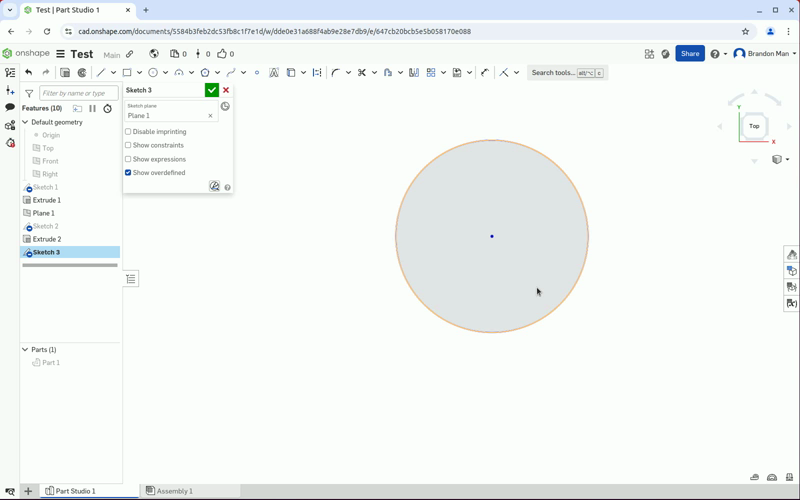
click(537, 287)
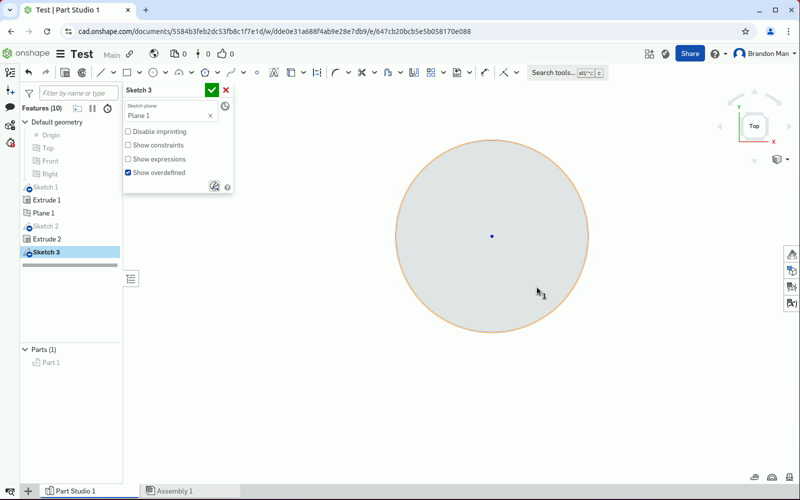
scroll(-6)
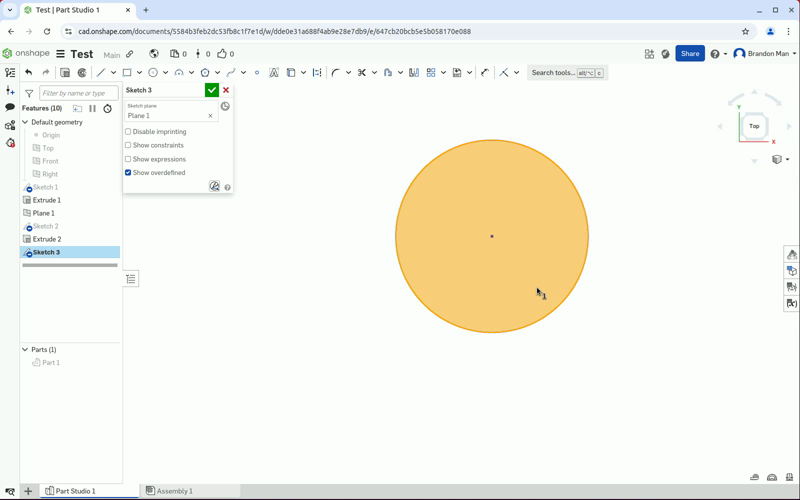
scroll(-6)
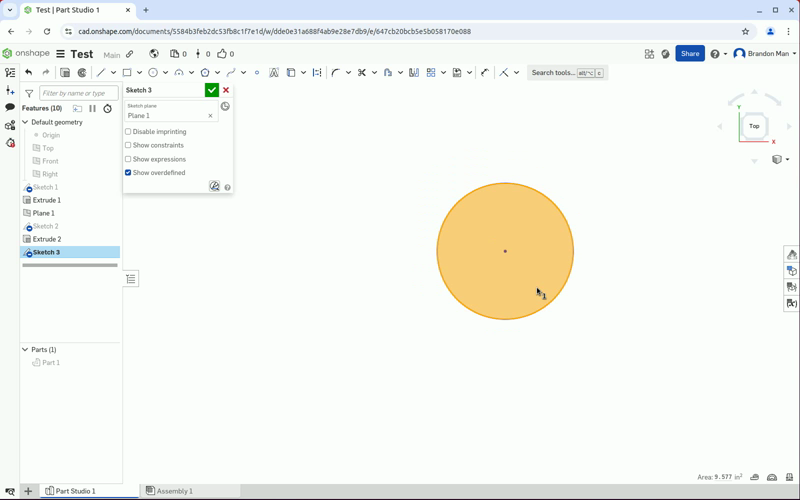
scroll(-6)
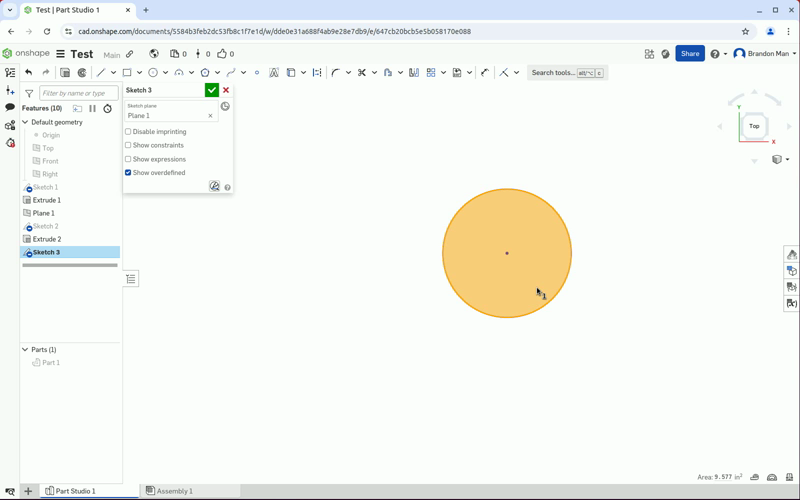
scroll(-6)
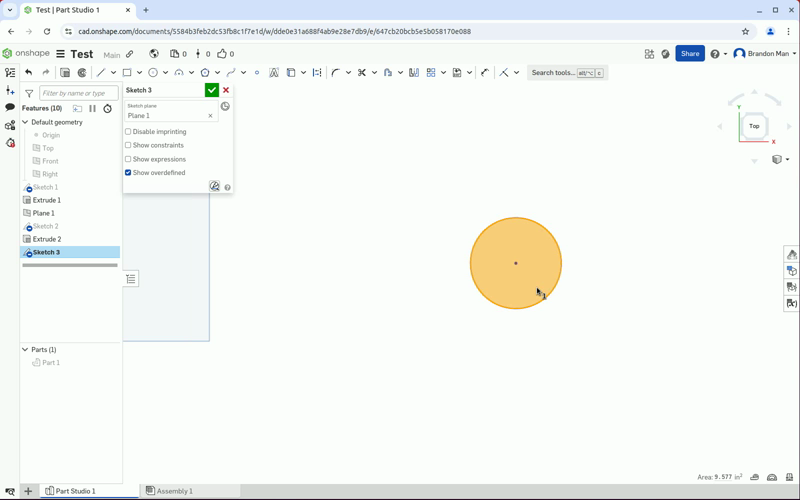
scroll(-6)
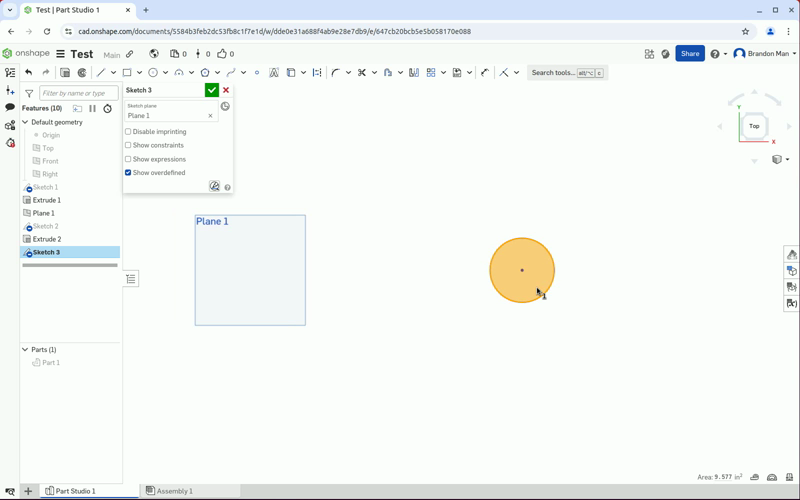
scroll(-6)
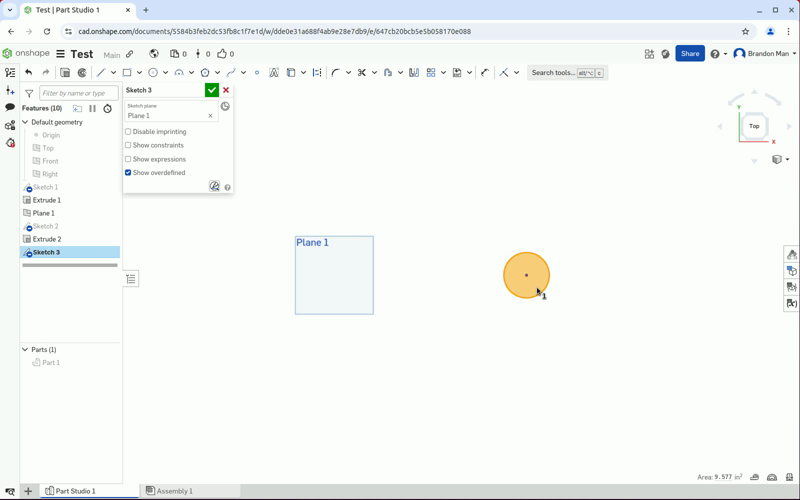
scroll(-6)
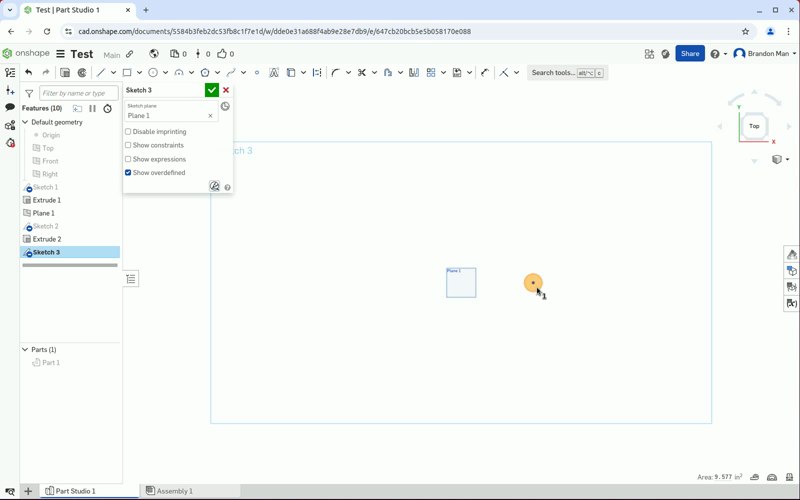
mouse_move(73, 352)
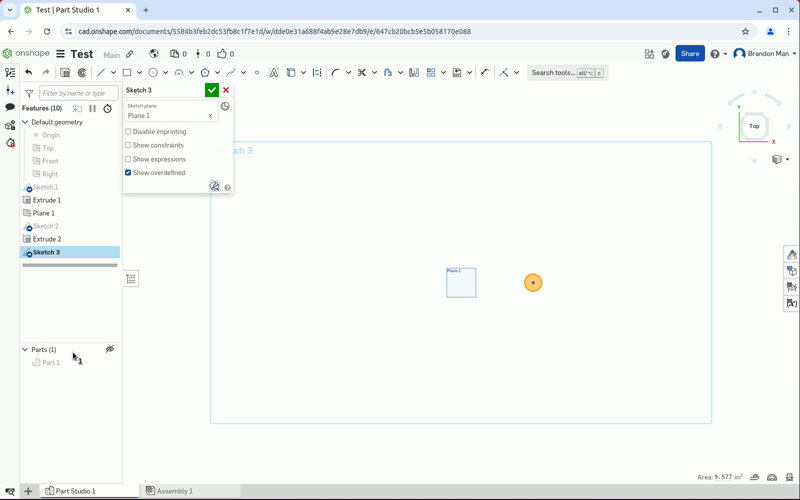
key(shift+y)
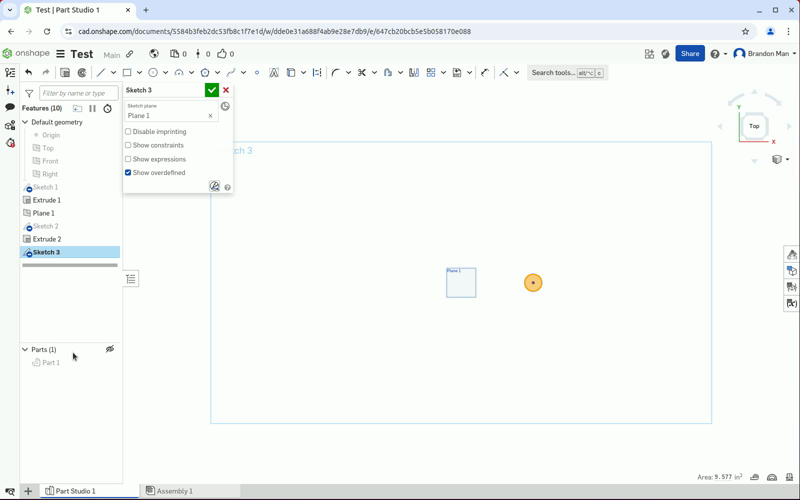
key(shift+e)
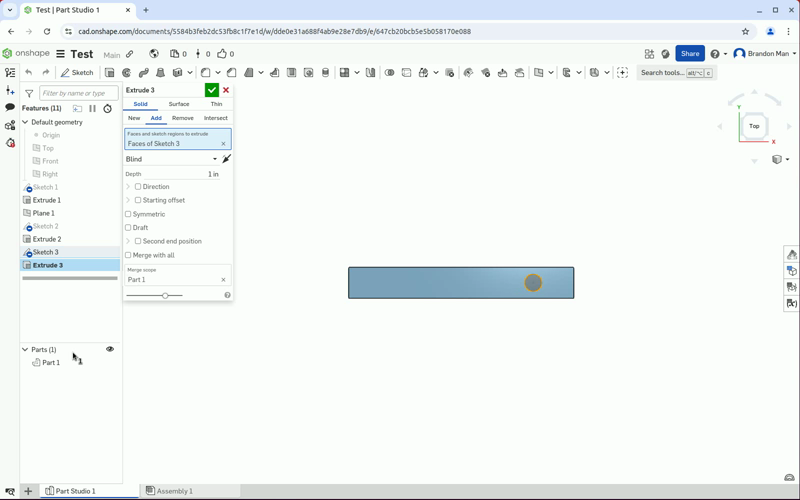
mouse_move(143, 106)
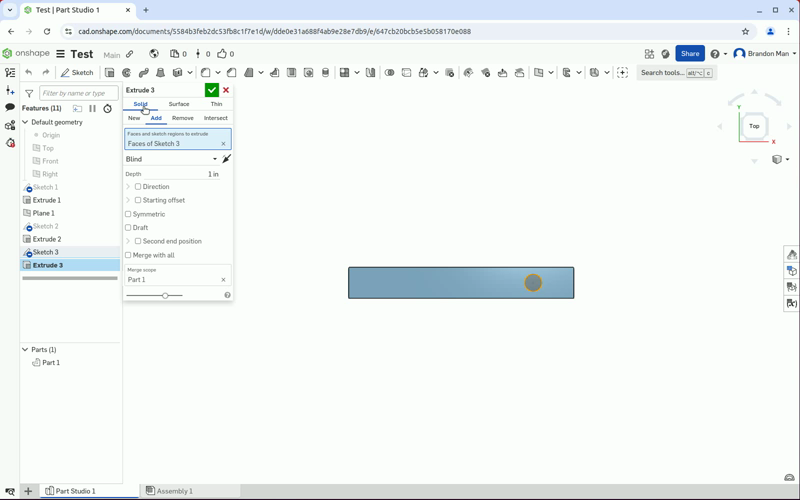
click(143, 106)
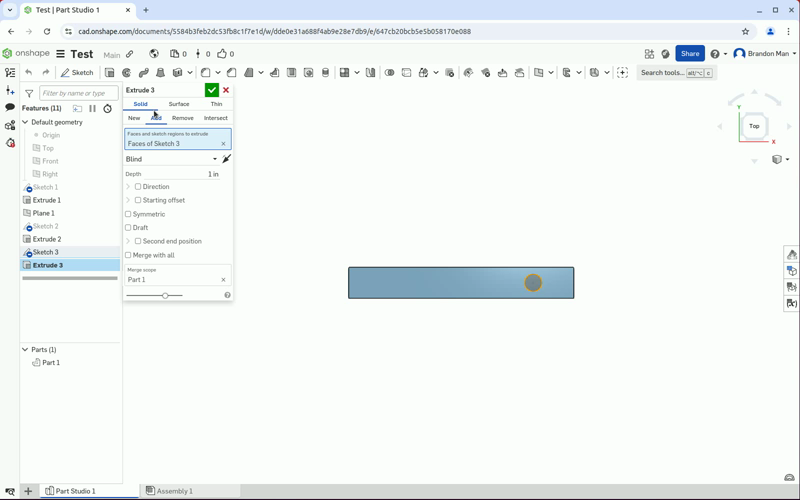
mouse_move(186, 120)
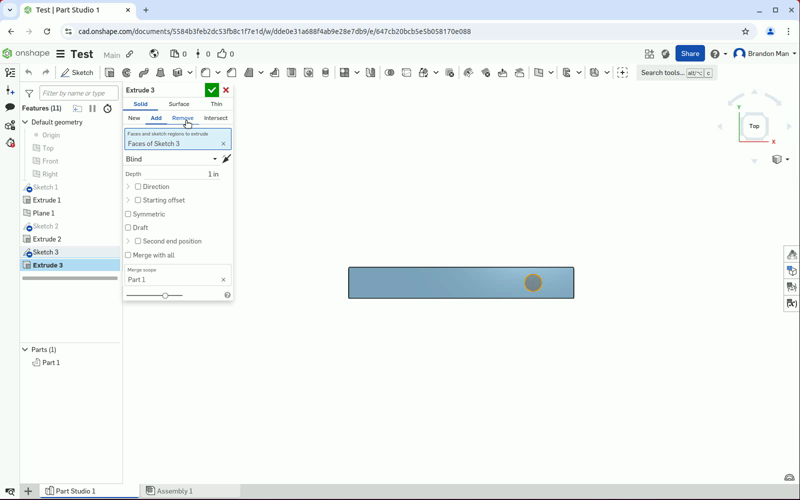
click(186, 120)
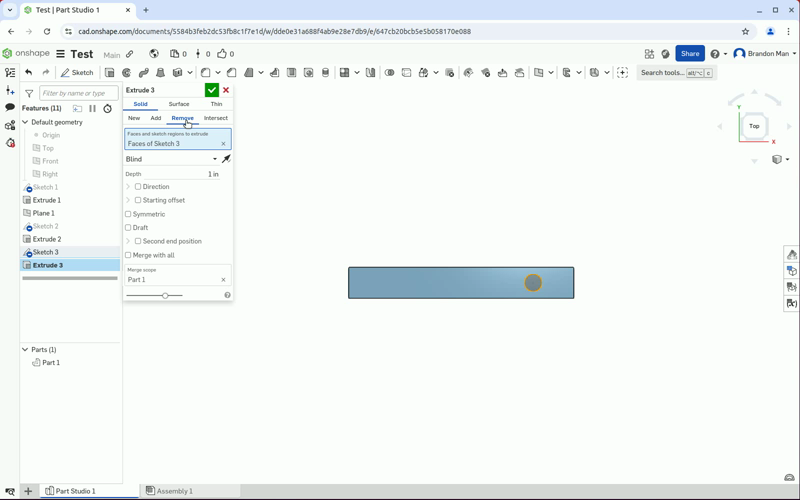
key(tab, 4)
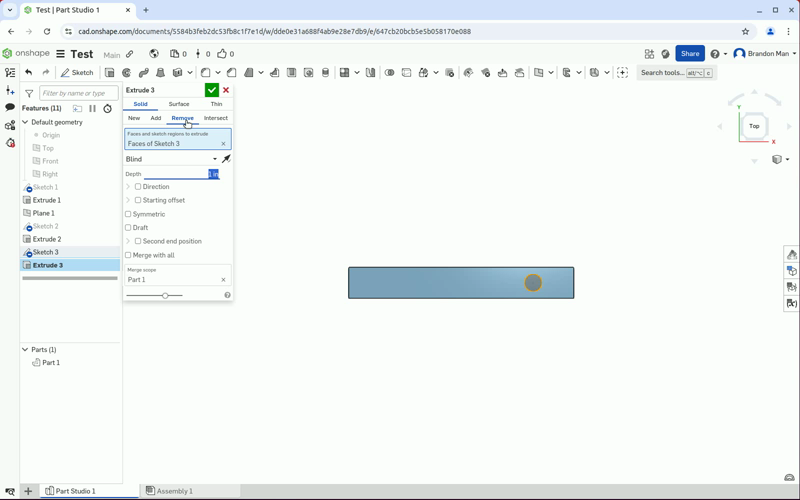
text(6.258)
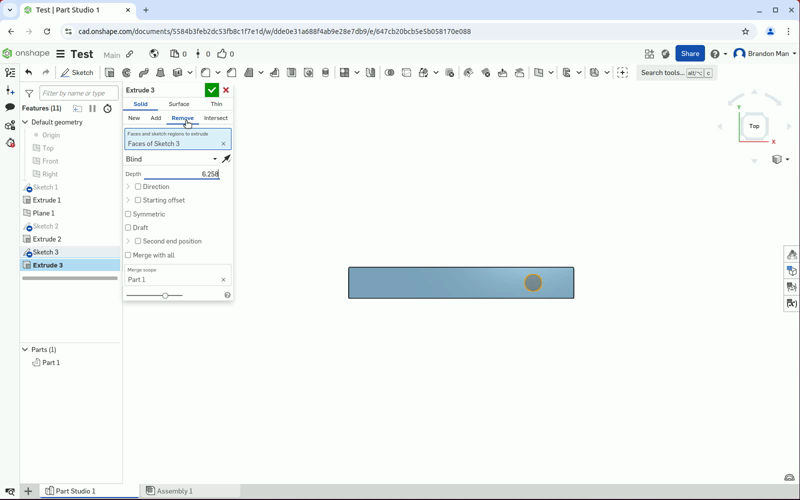
key(tab, 6)
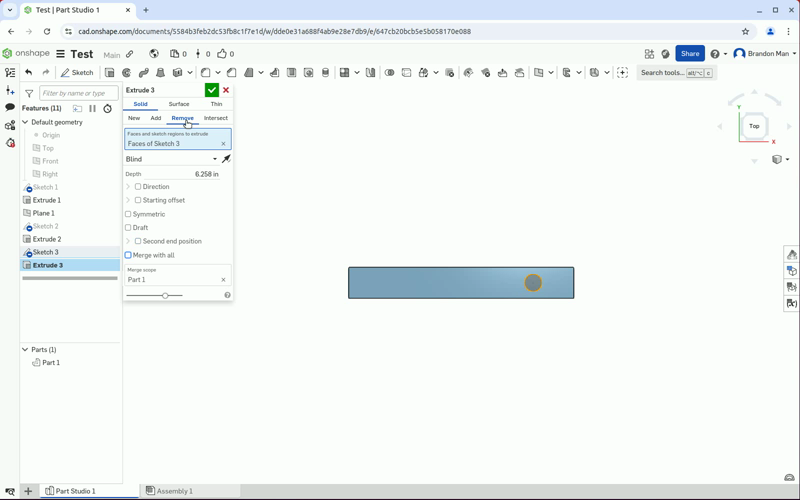
key(space)
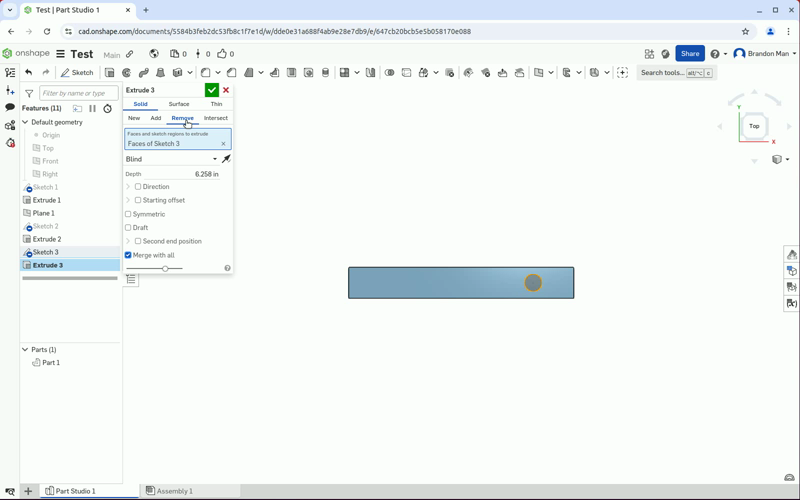
key(enter)
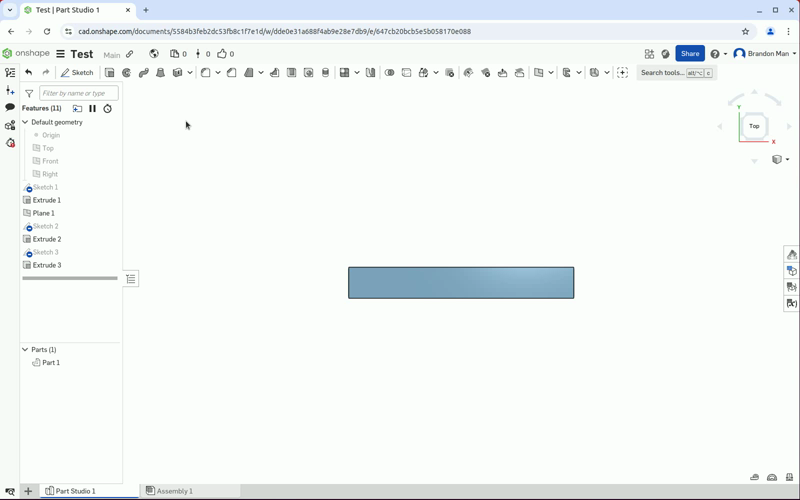
key(shift+h)
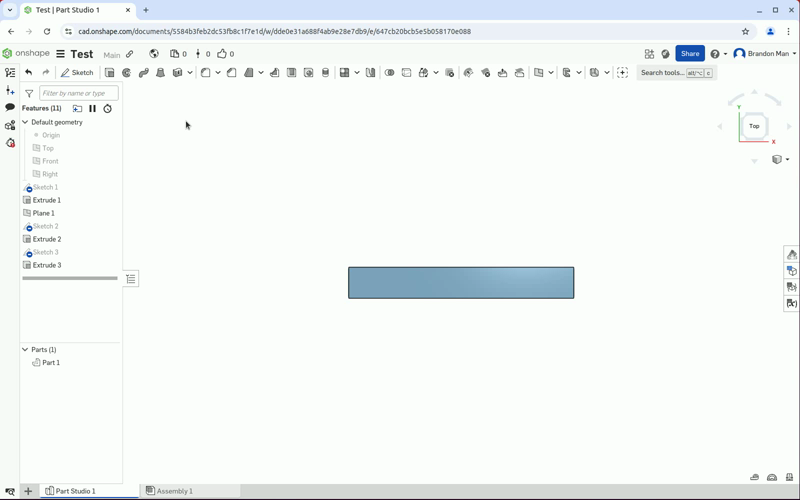
key(shift+h)
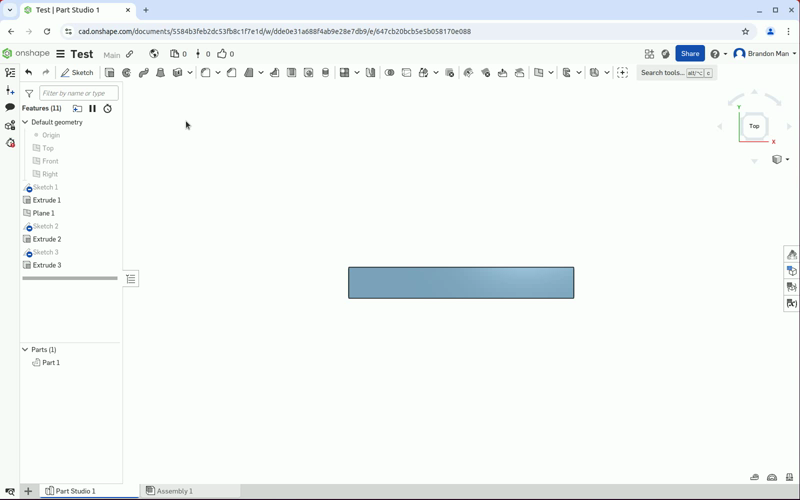
mouse_move(73, 189)
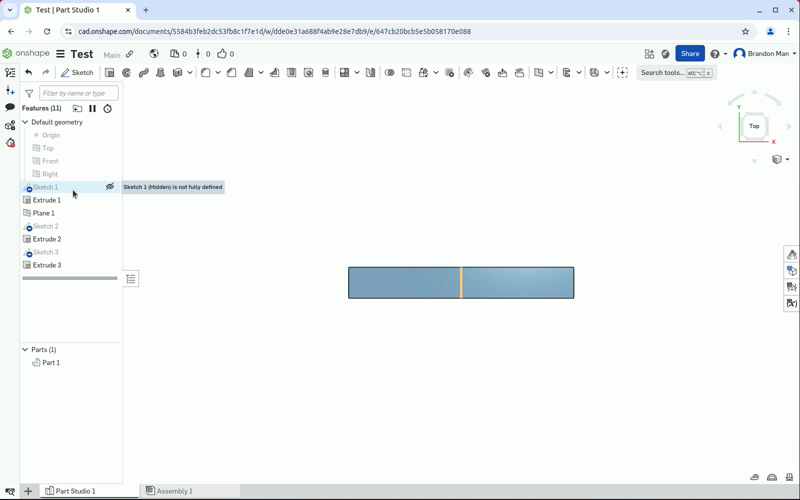
click(73, 189)
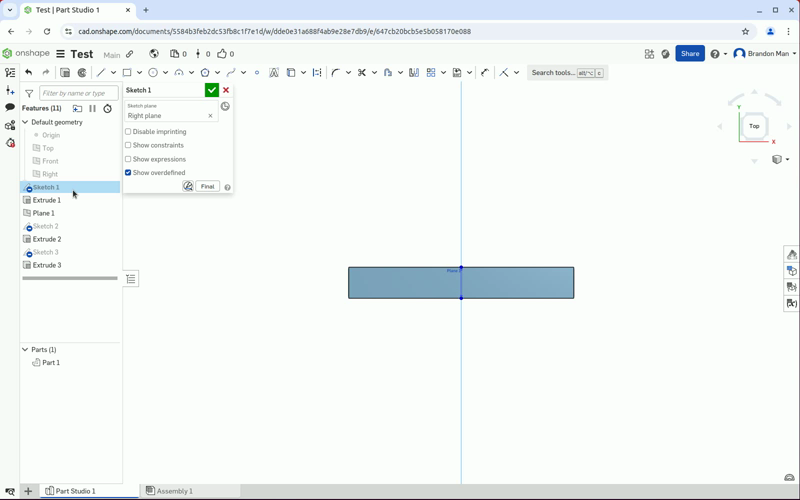
mouse_move(229, 92)
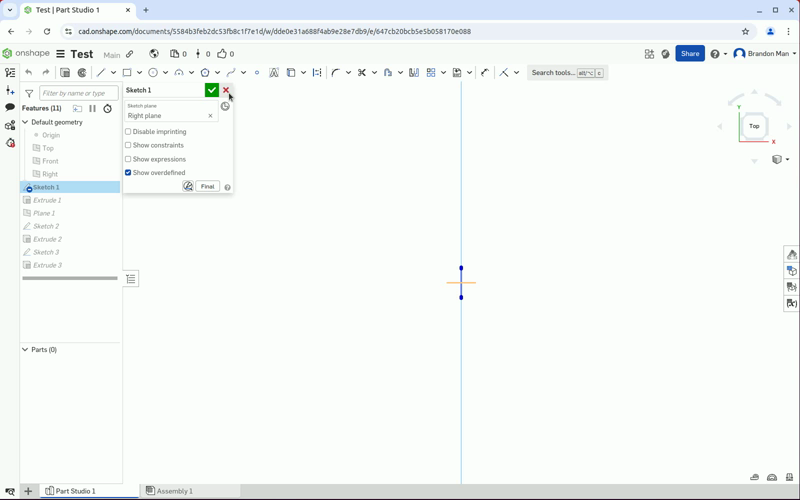
click(229, 92)
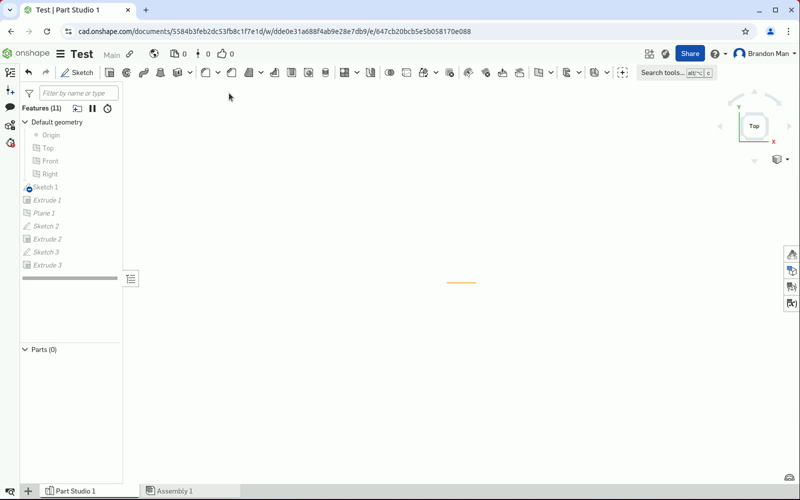
mouse_move(73, 352)
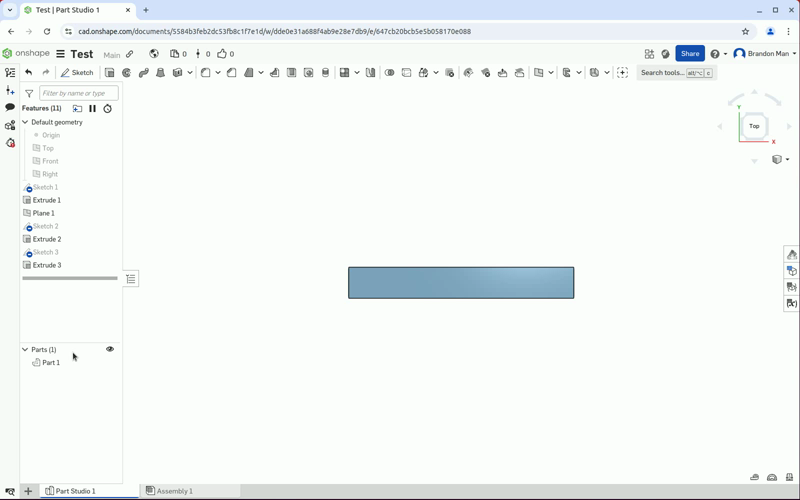
key(y)
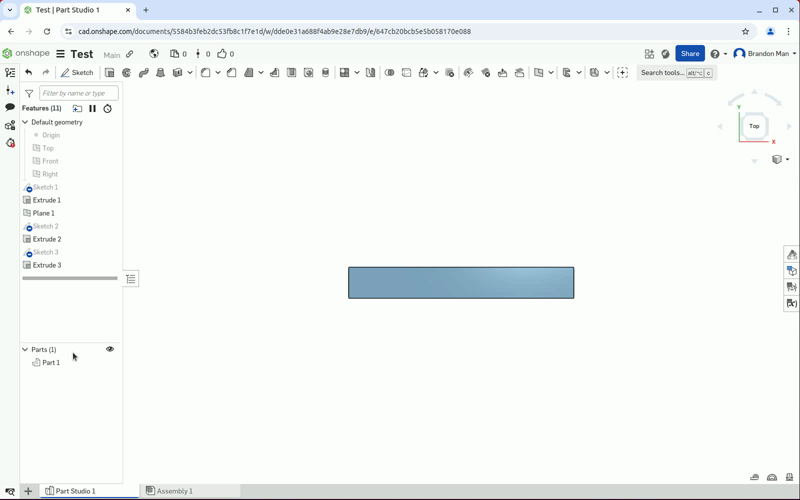
key(shift+p)
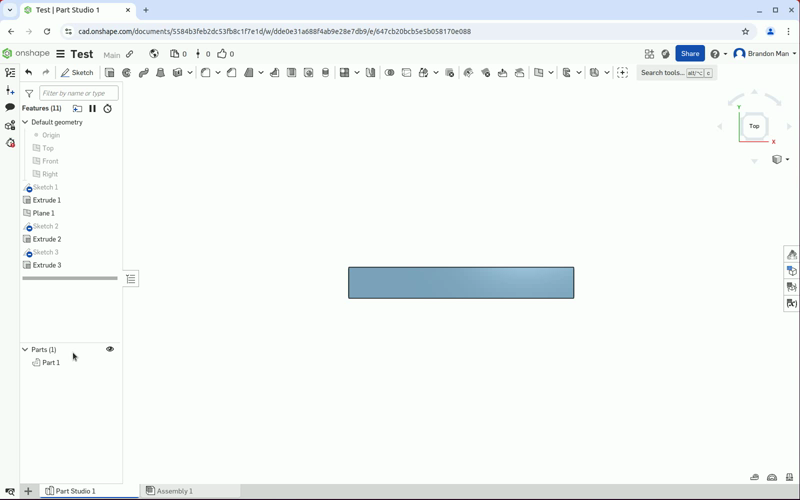
key(space)
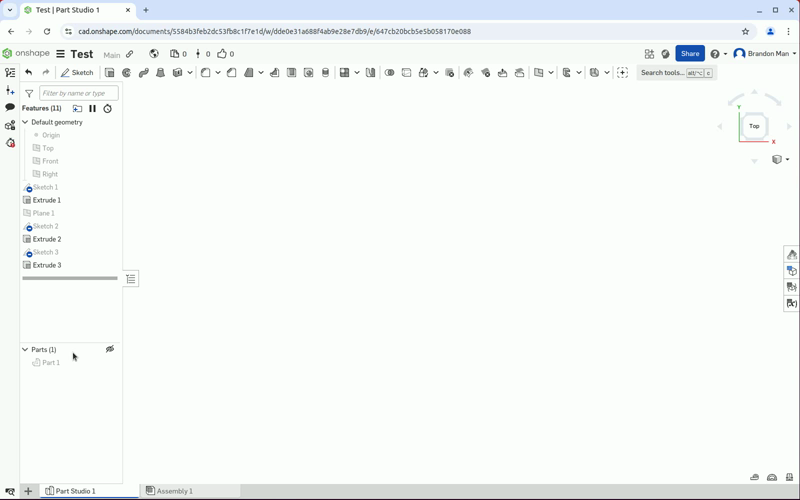
key_down(shift)
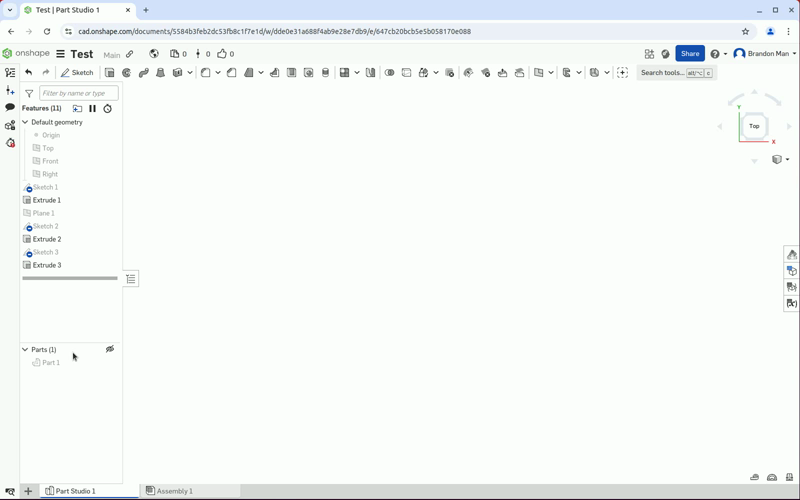
key(up)
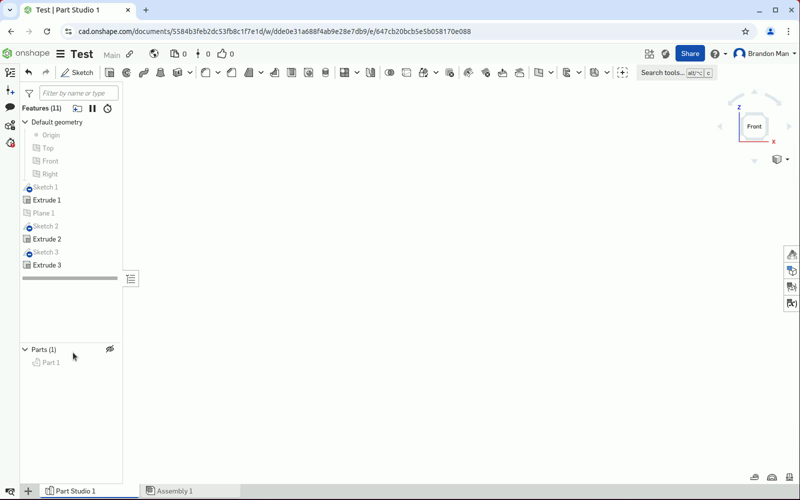
key_up(shift)
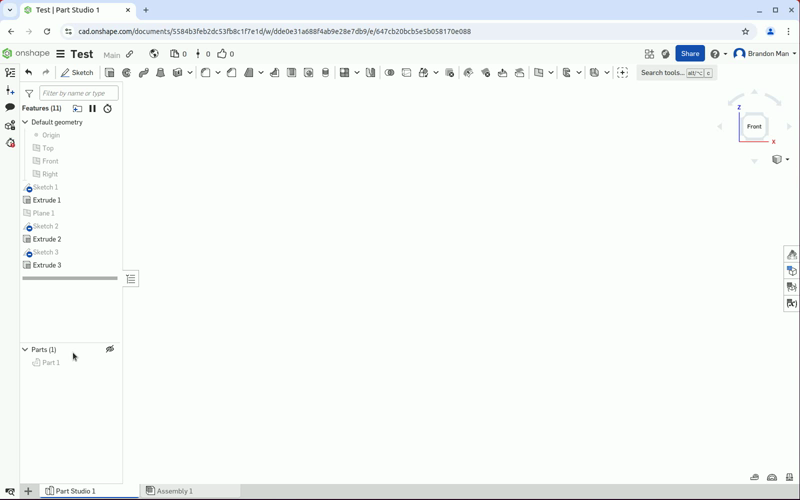
mouse_move(73, 352)
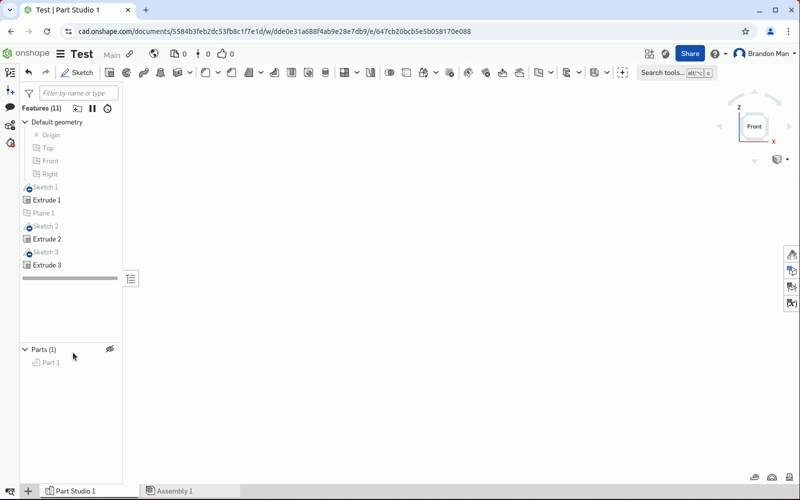
key(shift+y)
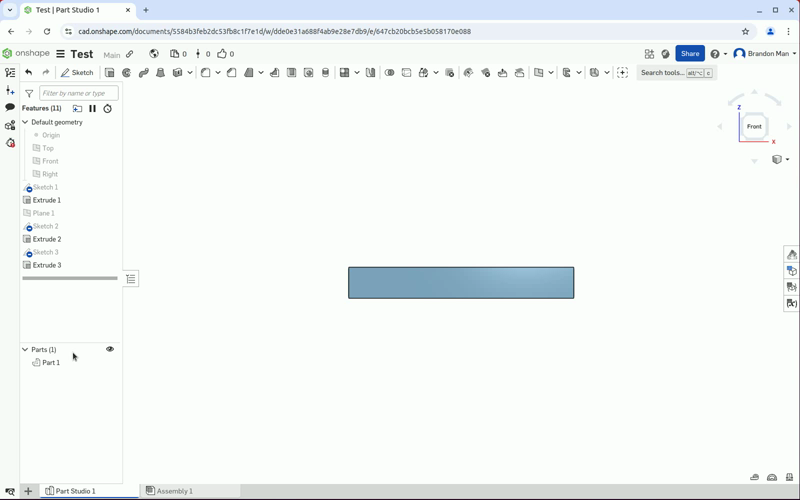
mouse_move(541, 75)
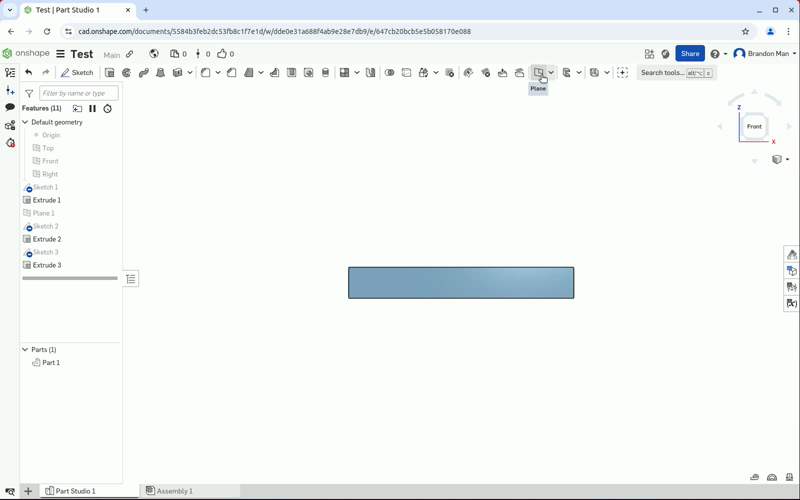
click(541, 75)
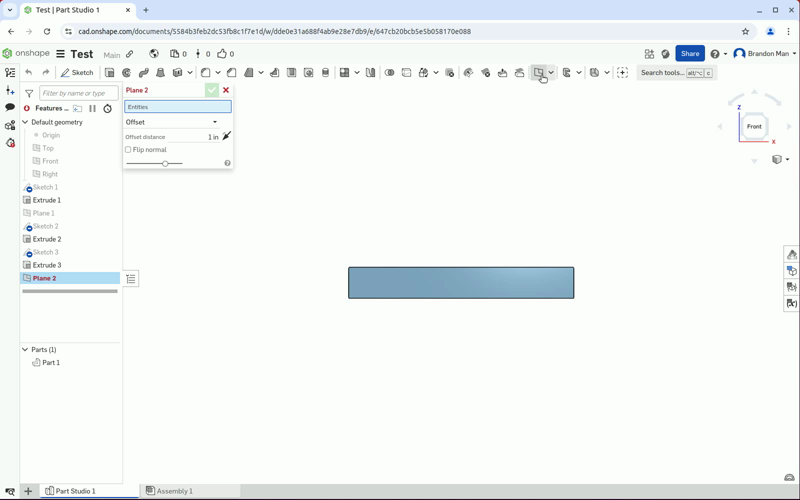
mouse_move(73, 163)
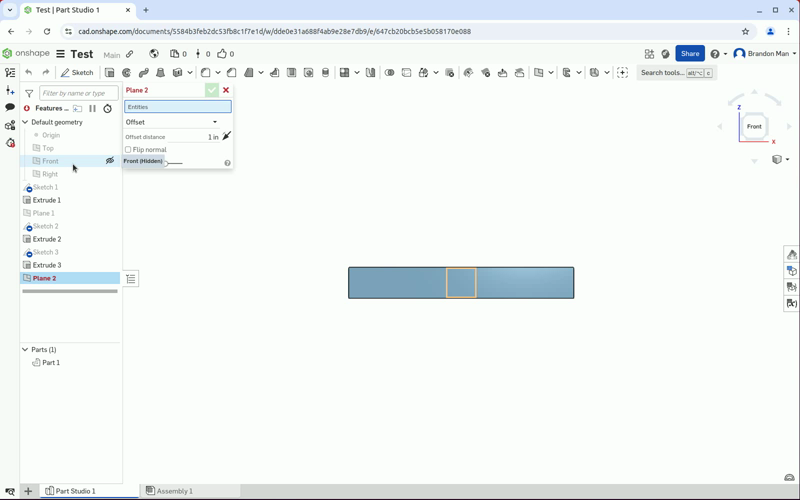
click(73, 163)
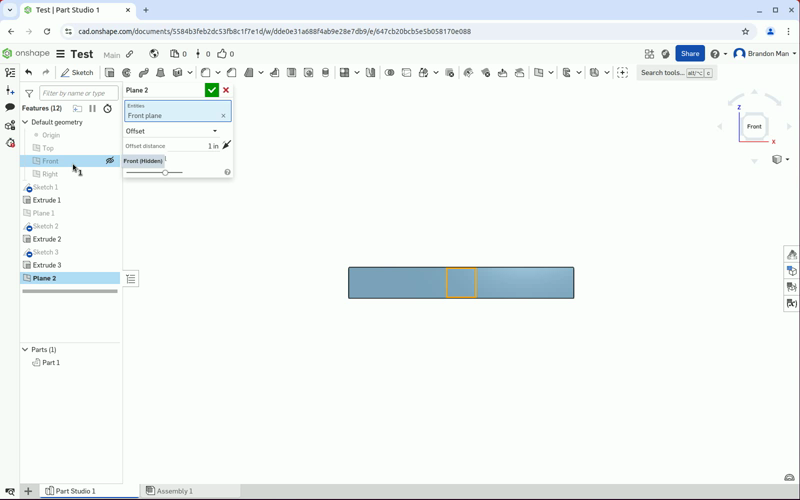
key(tab, 2)
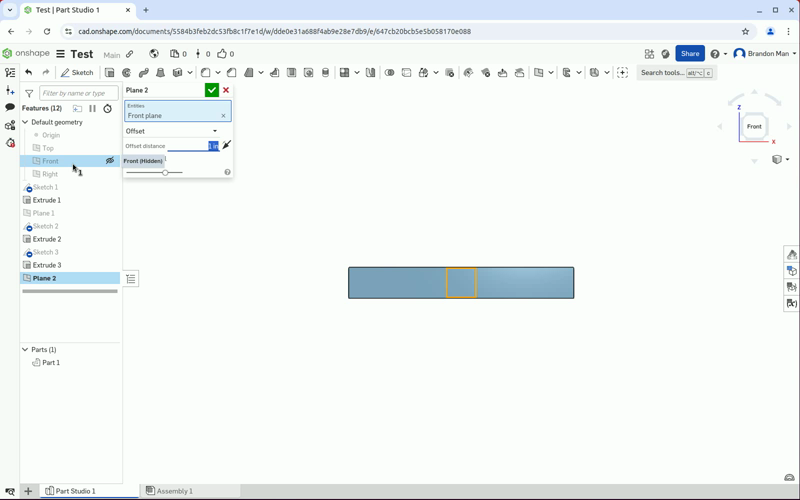
text(3.143)
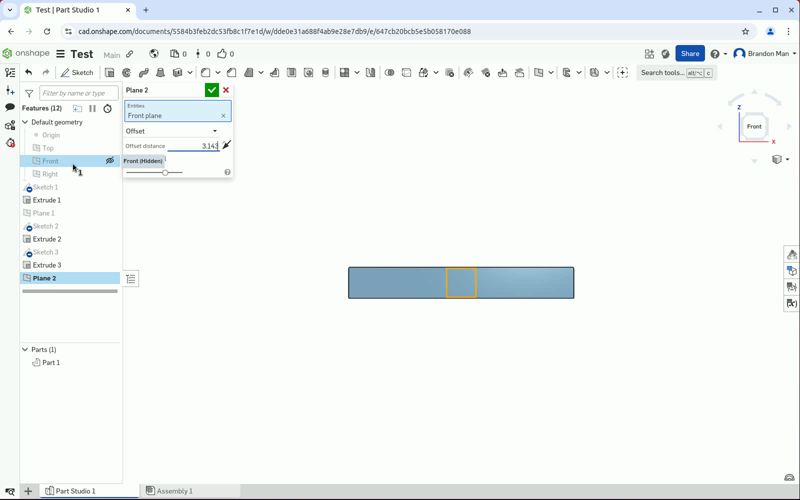
key(enter, 2)
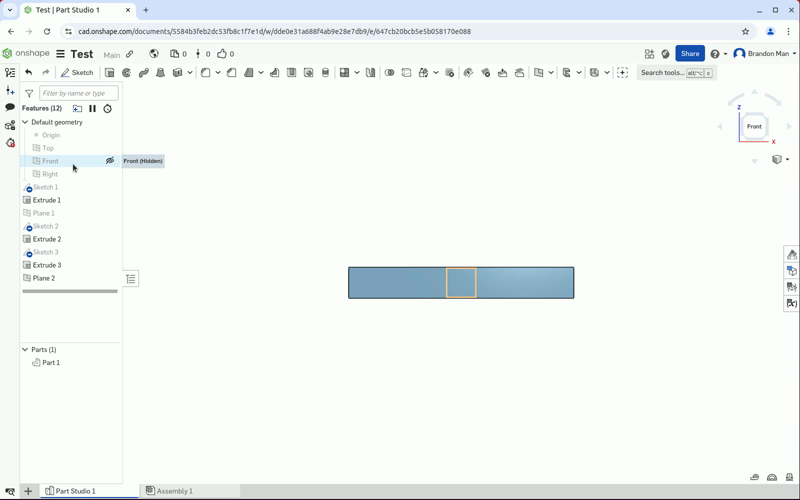
key(shift+s)
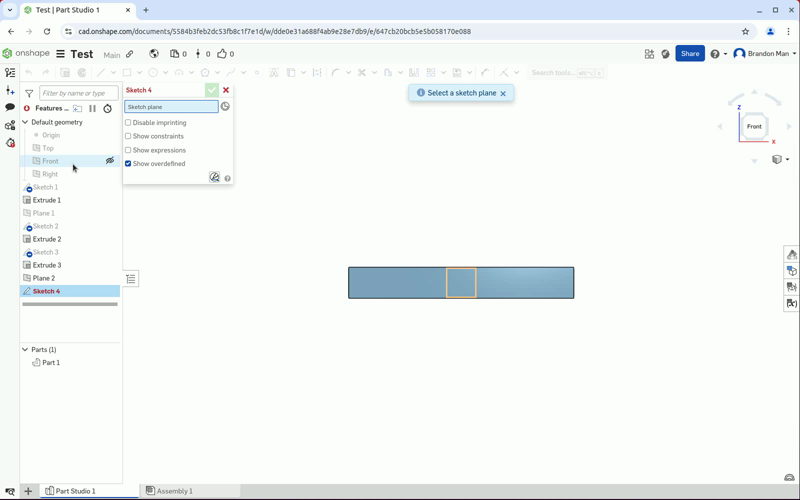
mouse_move(73, 280)
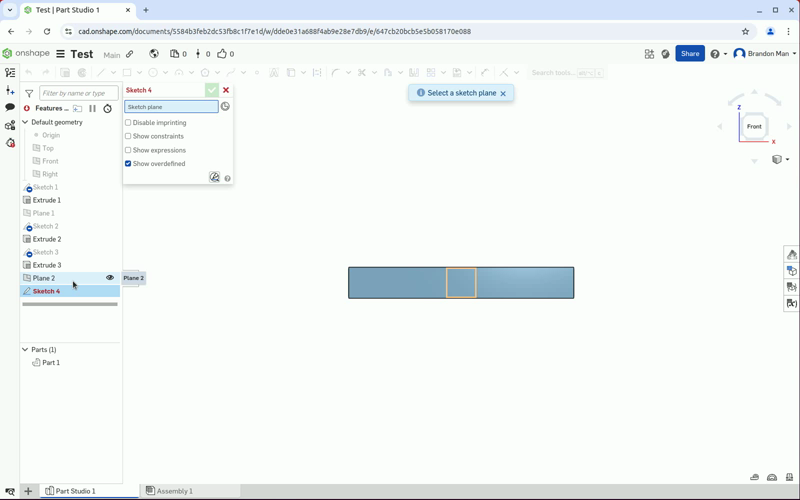
click(73, 280)
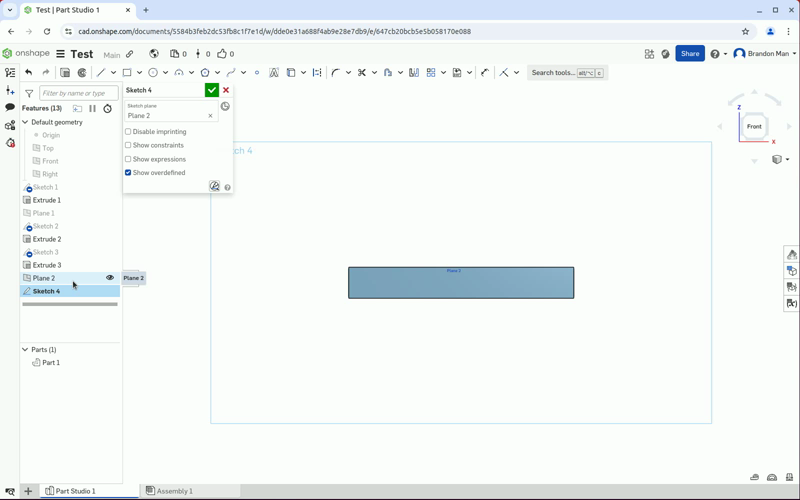
mouse_move(73, 352)
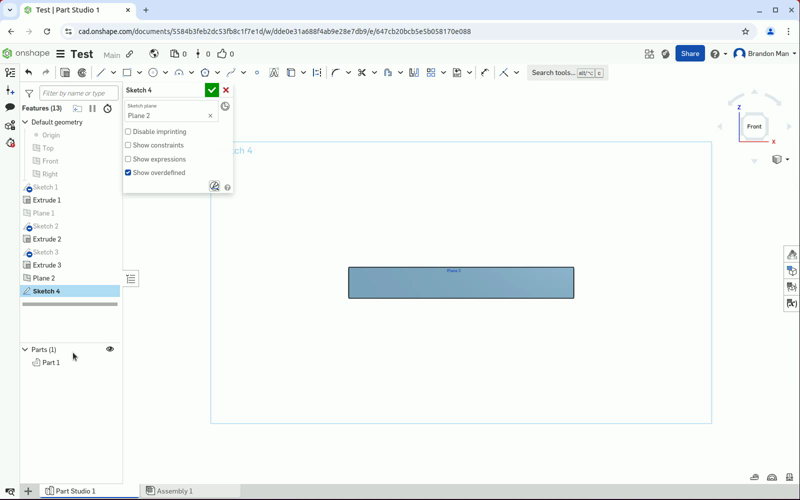
key(y)
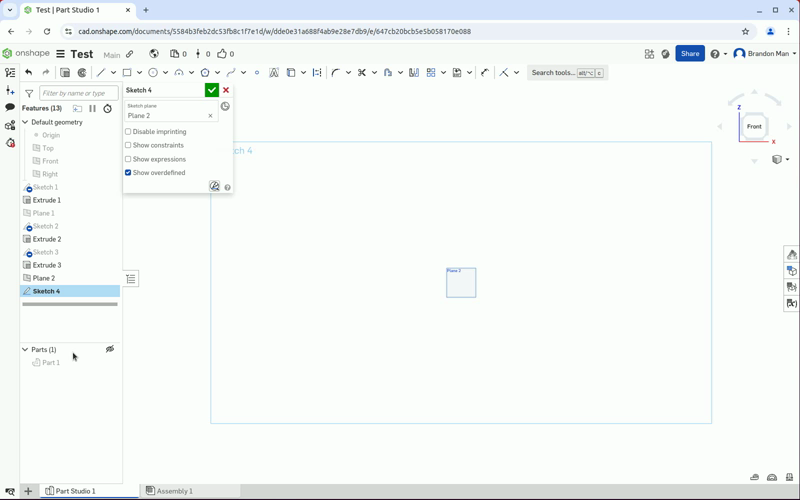
key(c)
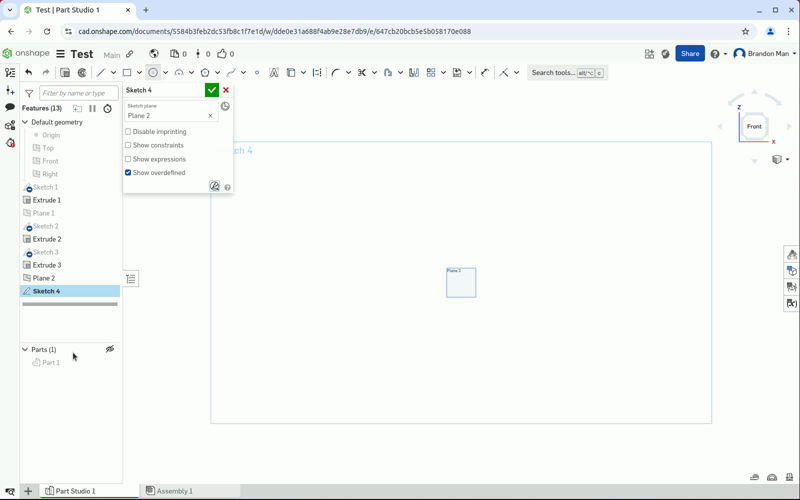
key_down(shift)
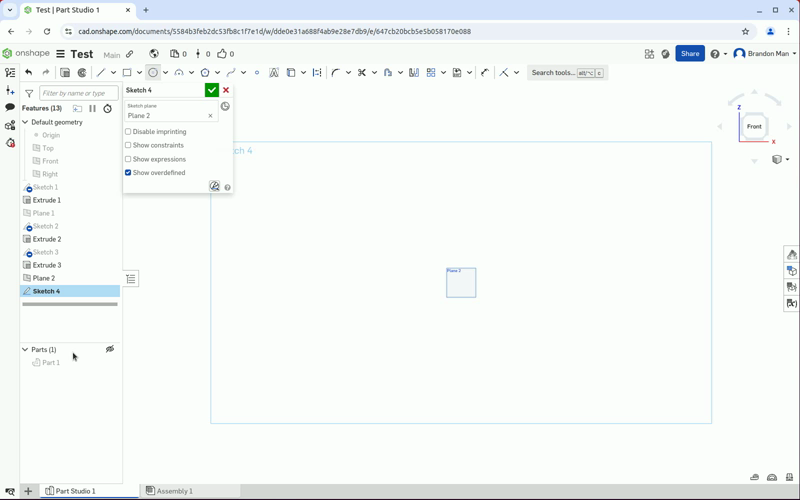
mouse_move(377, 282)
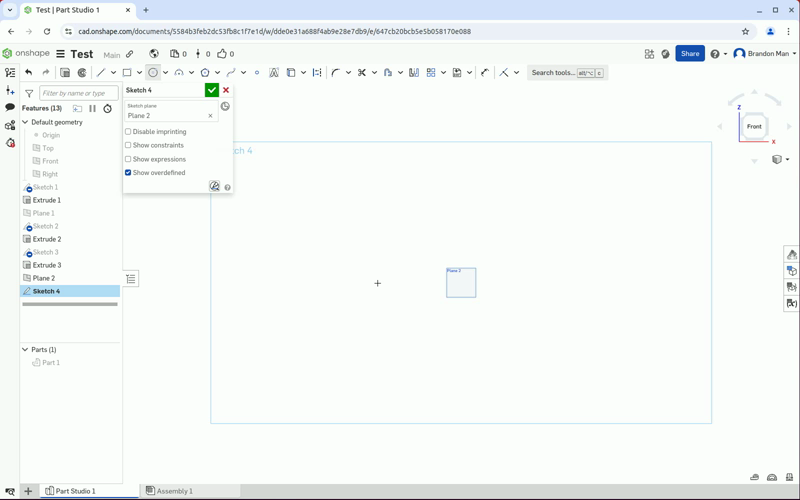
click(377, 282)
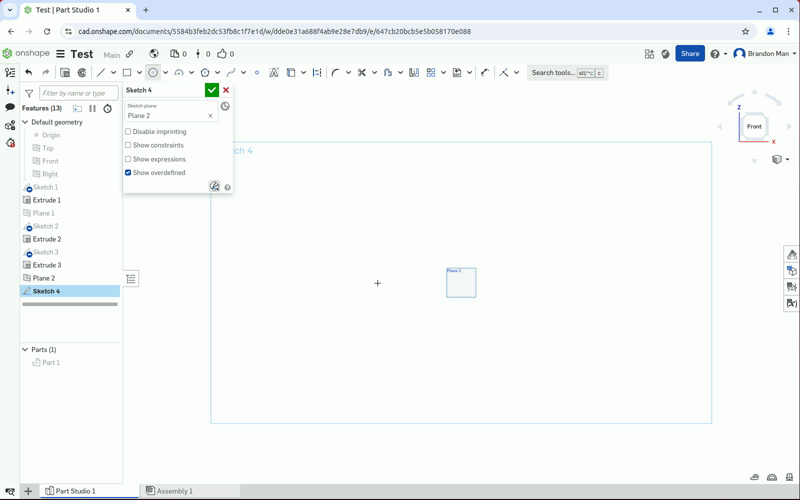
key_up(shift)
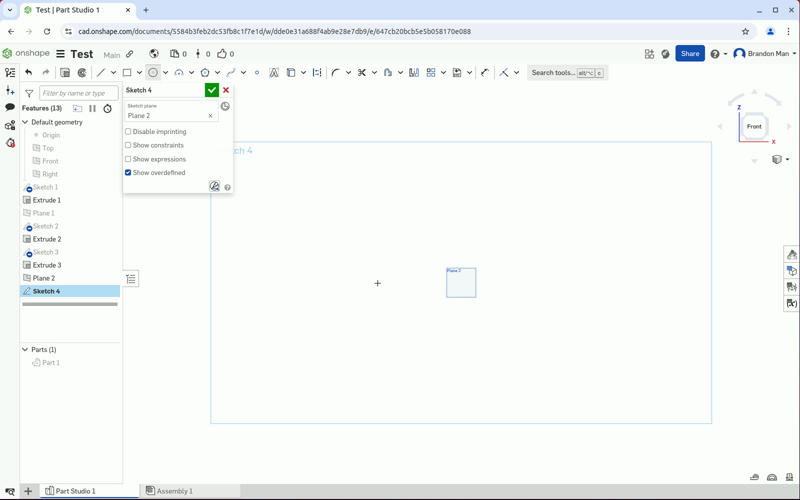
mouse_move(385, 282)
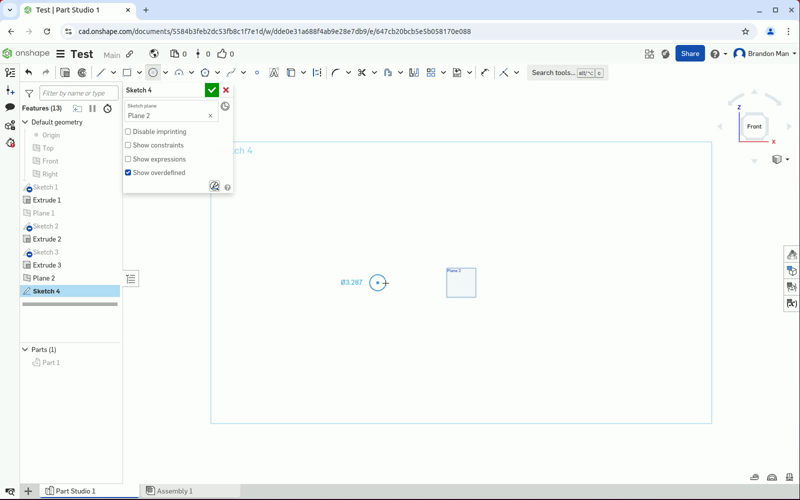
click(385, 282)
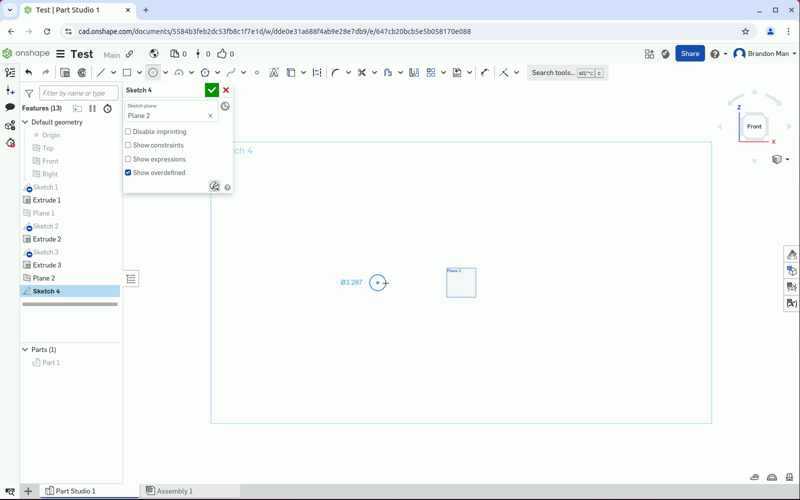
key(esc)
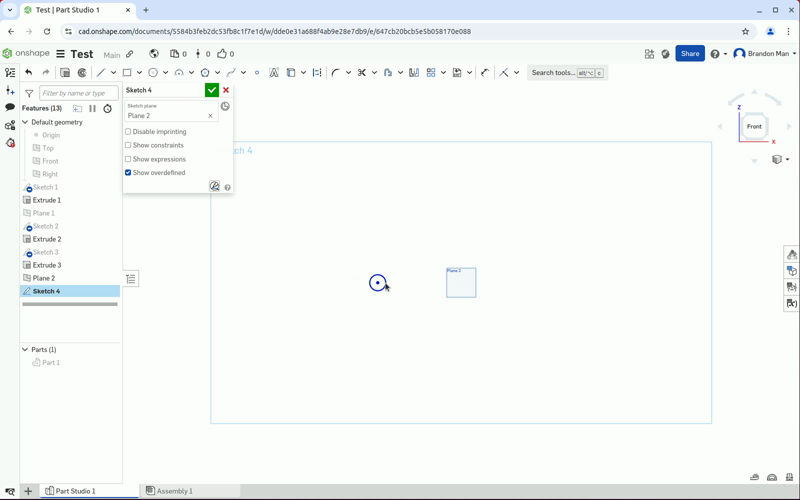
mouse_move(375, 285)
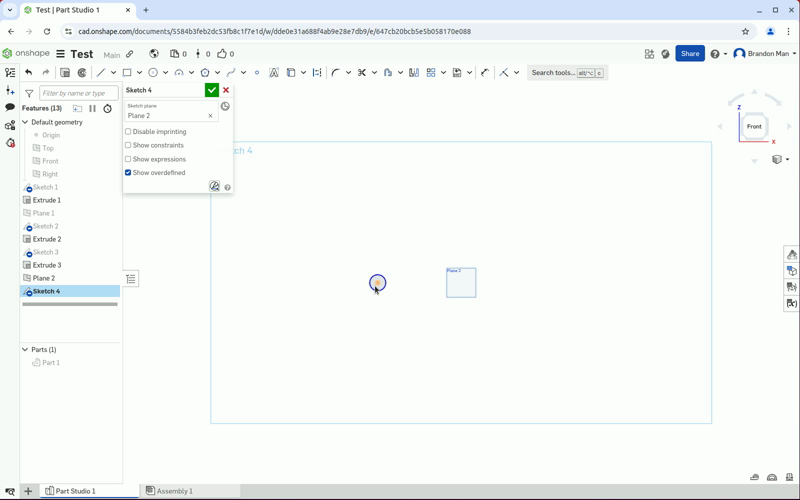
scroll(6)
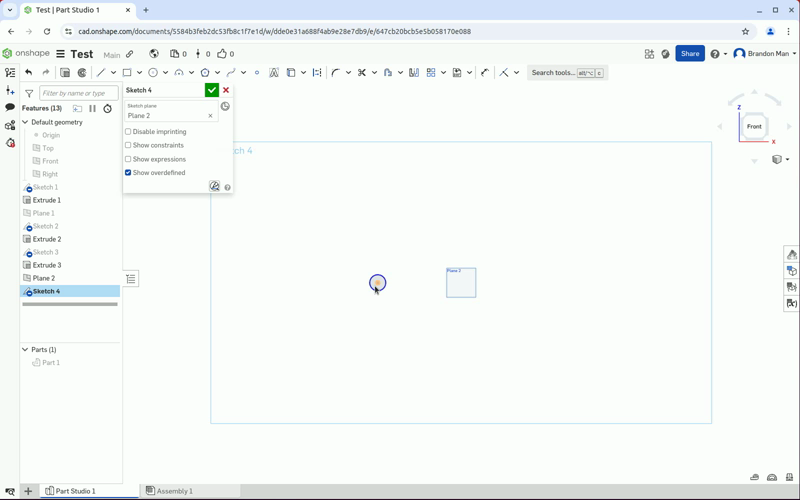
scroll(6)
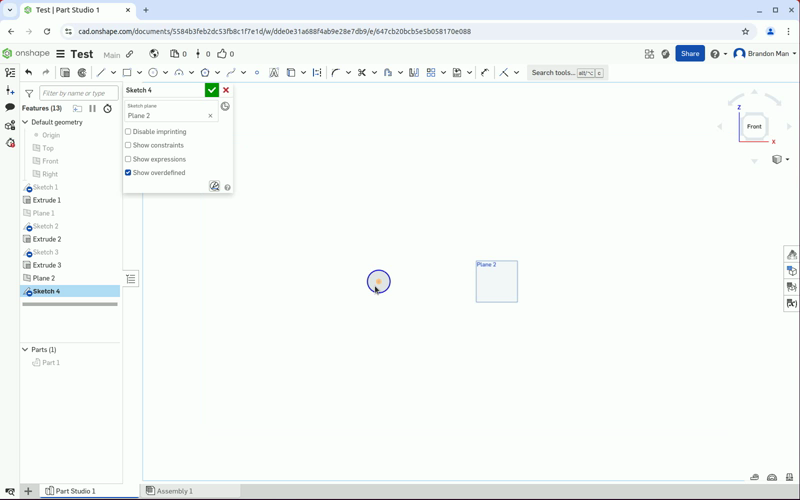
scroll(6)
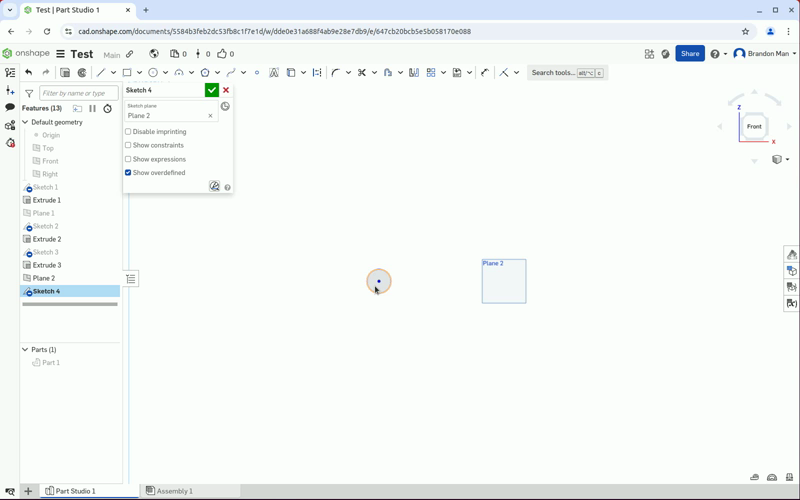
scroll(6)
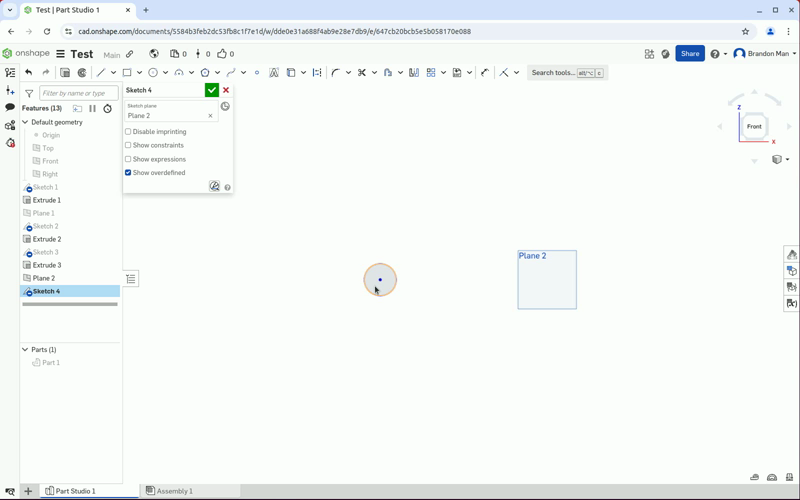
scroll(6)
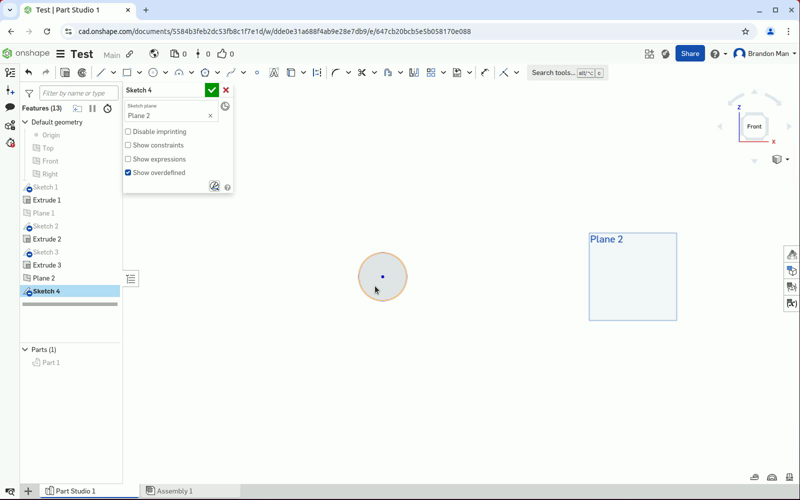
scroll(6)
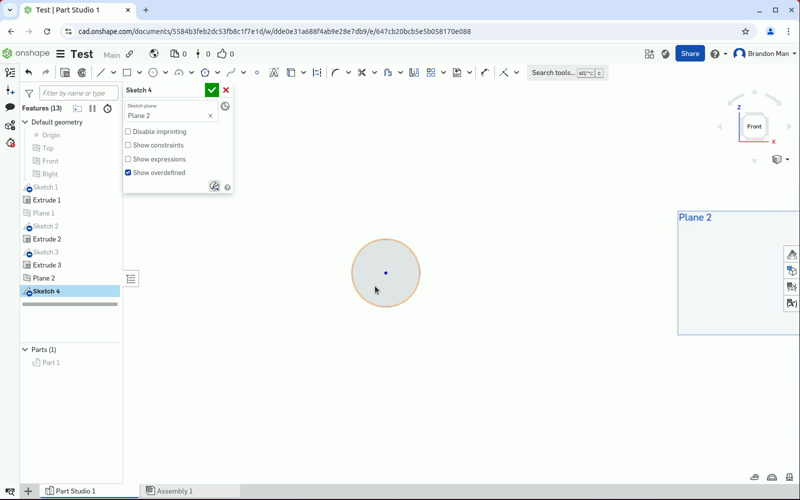
scroll(6)
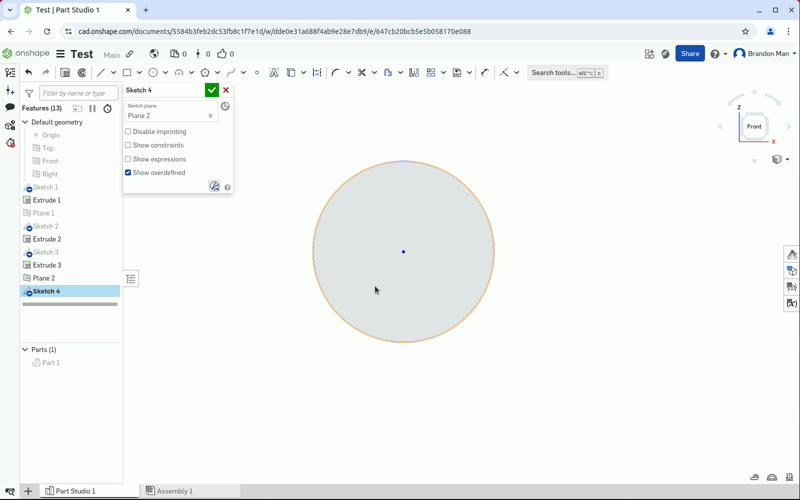
click(375, 285)
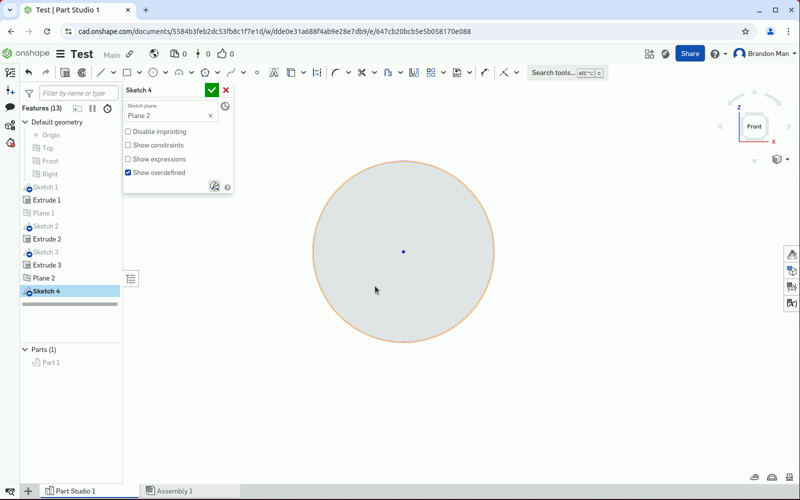
scroll(-6)
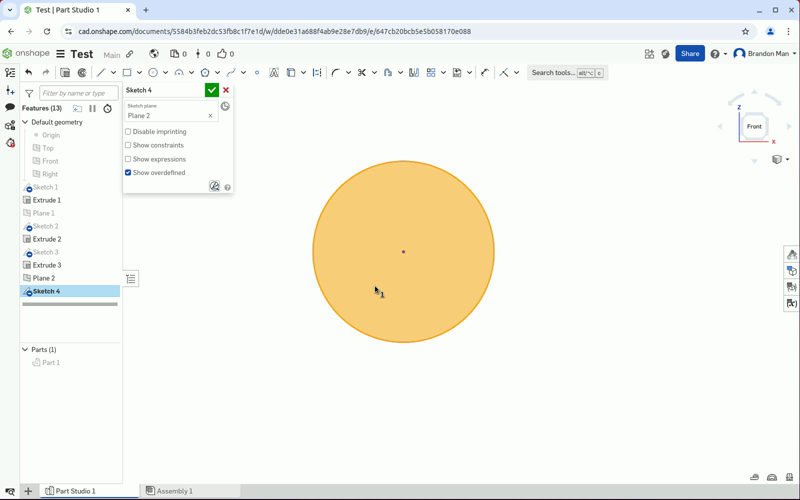
scroll(-6)
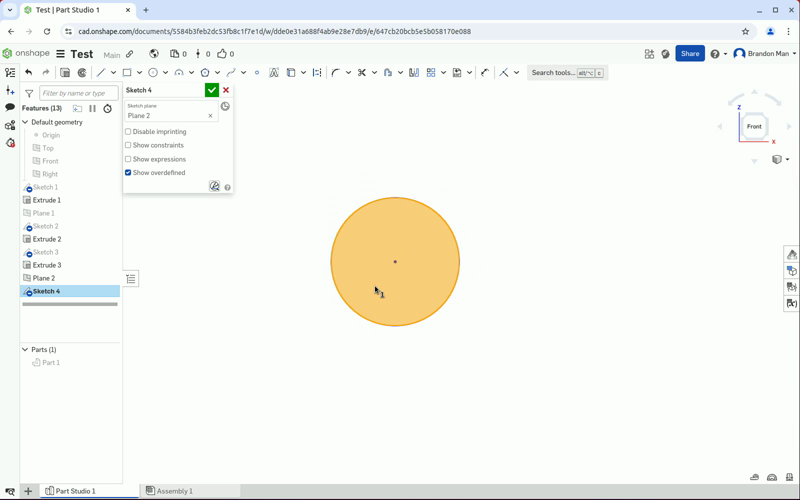
scroll(-6)
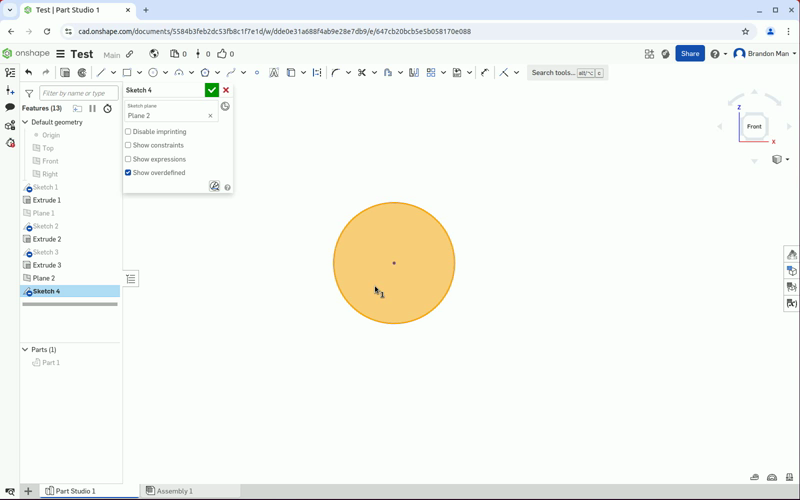
scroll(-6)
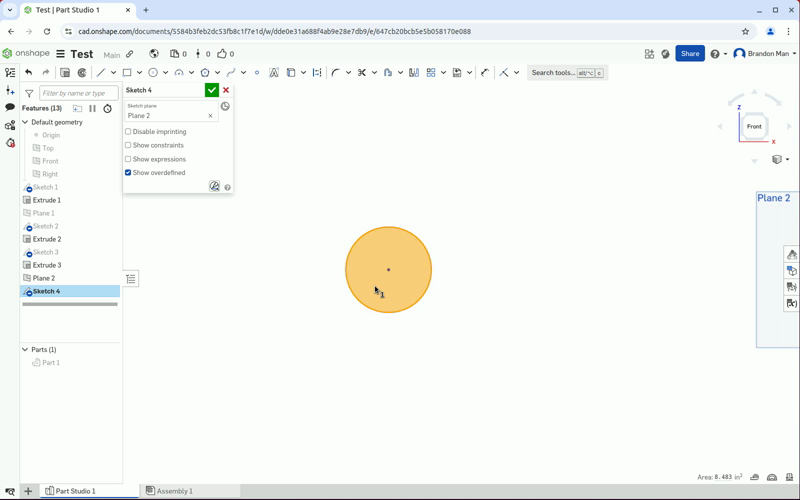
scroll(-6)
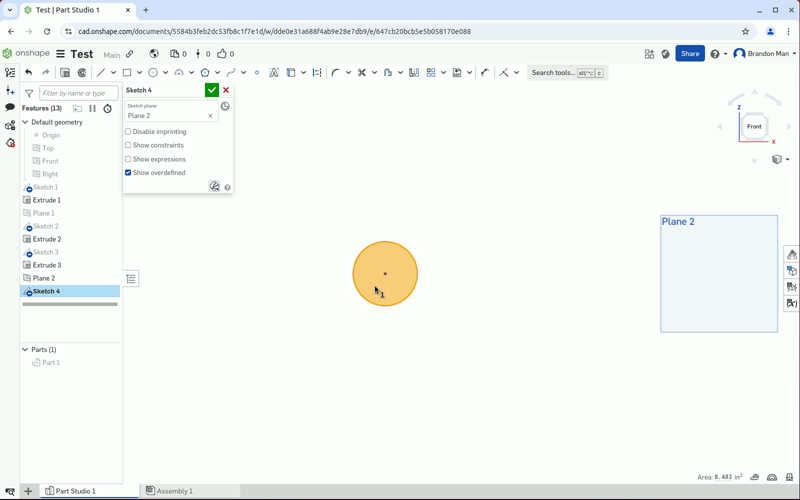
scroll(-6)
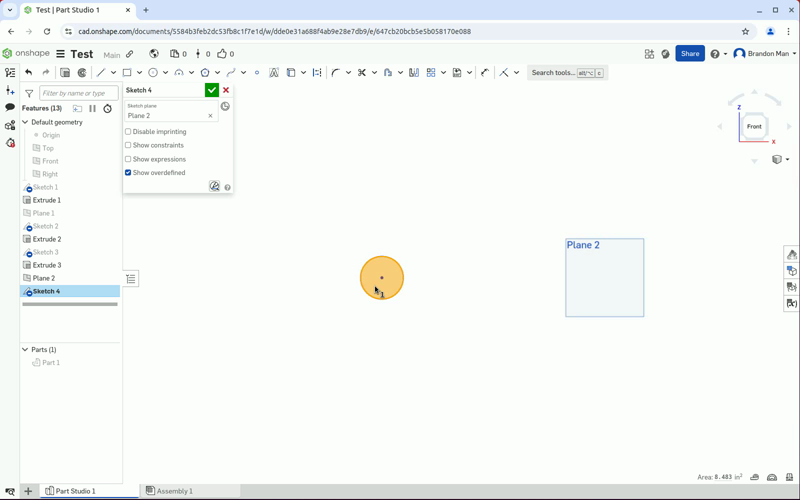
scroll(-6)
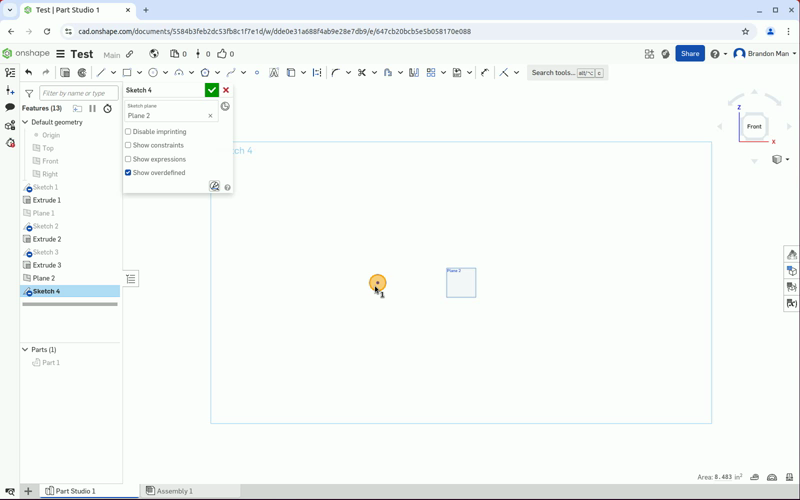
mouse_move(73, 352)
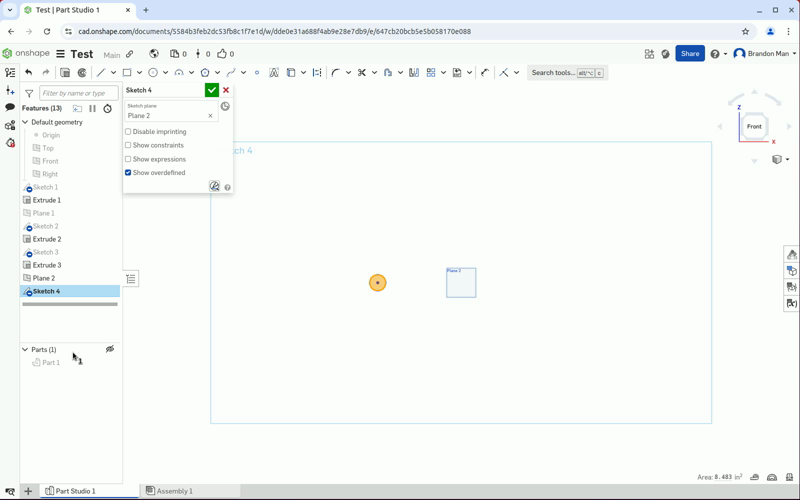
key(shift+y)
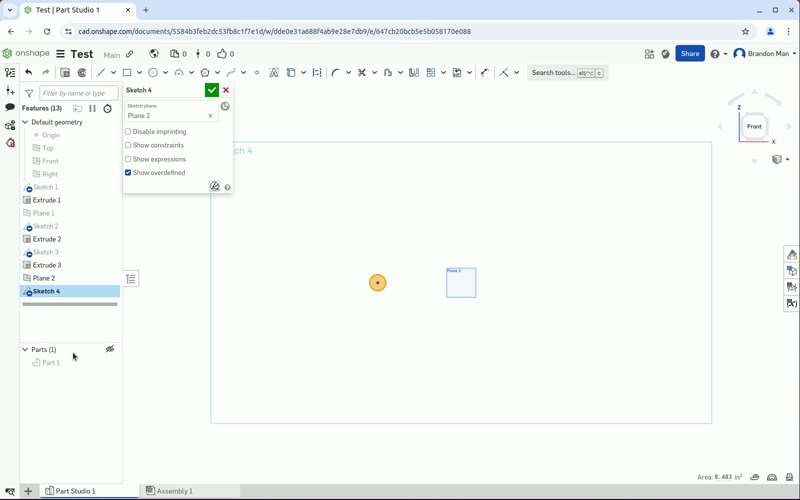
key(shift+e)
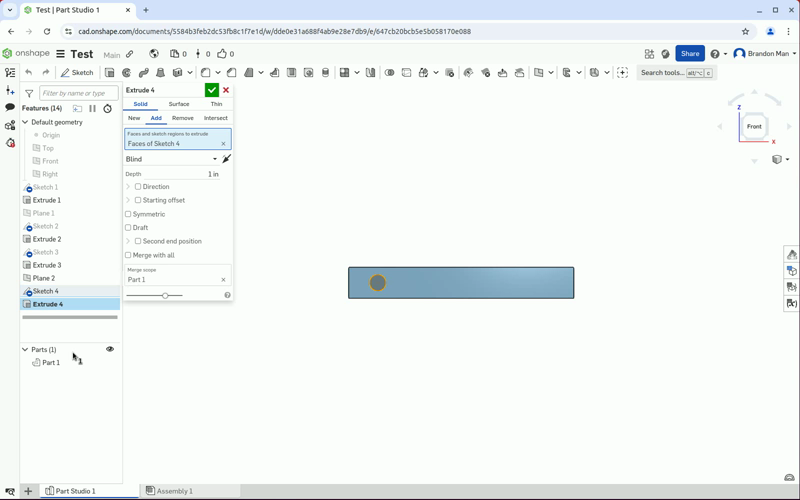
mouse_move(143, 106)
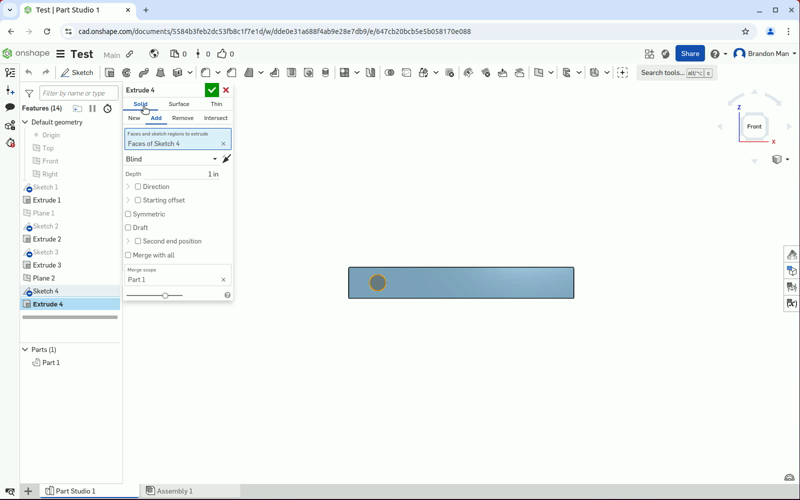
click(143, 106)
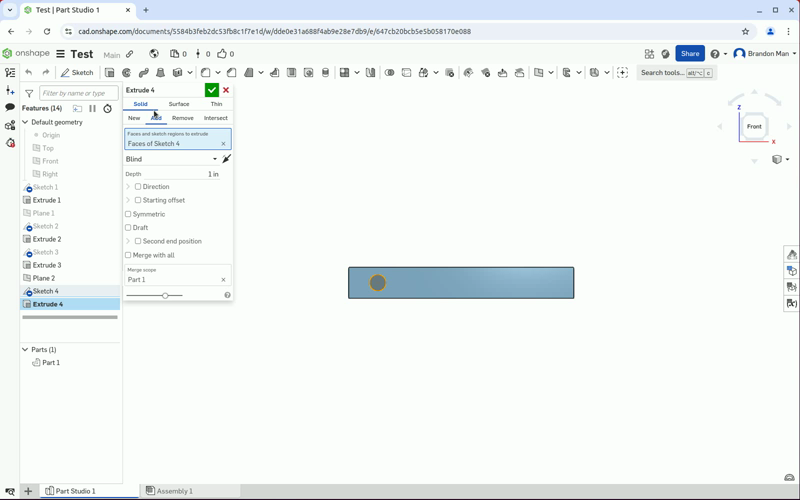
mouse_move(186, 120)
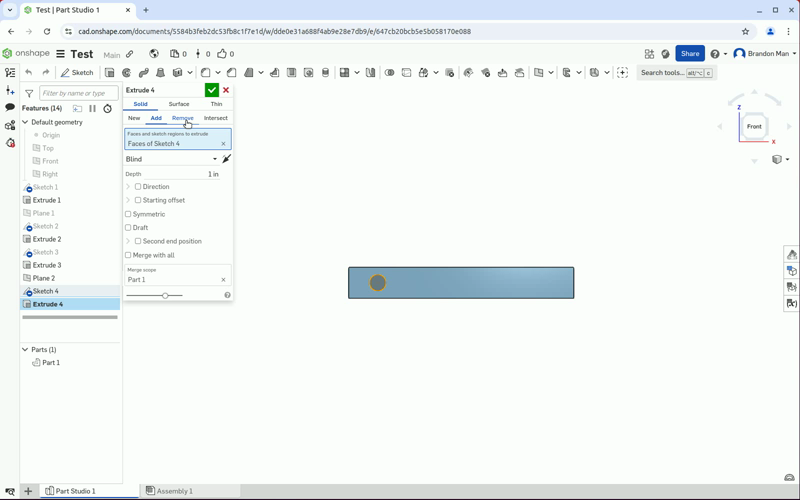
click(186, 120)
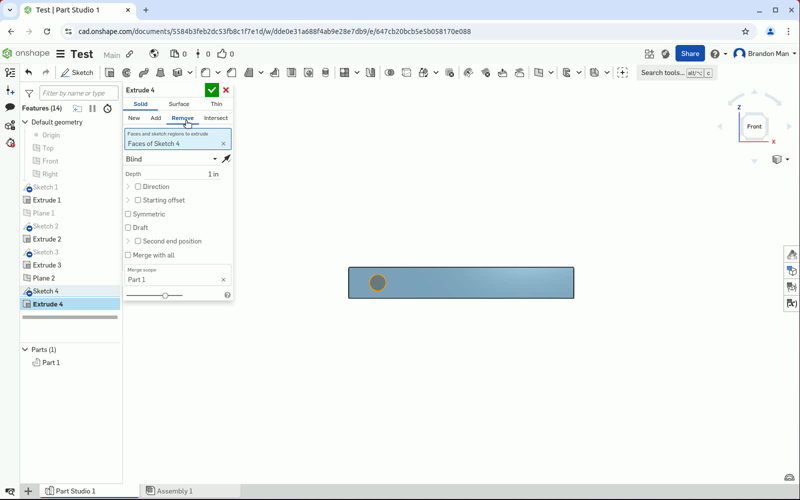
key(tab, 4)
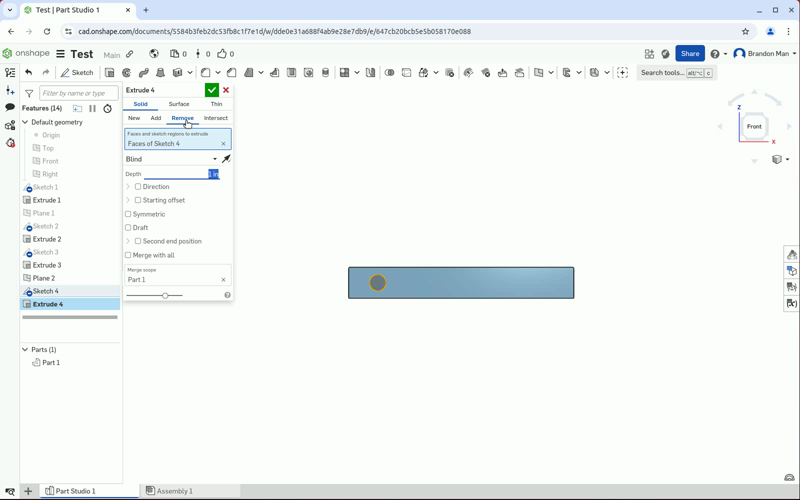
text(6.258)
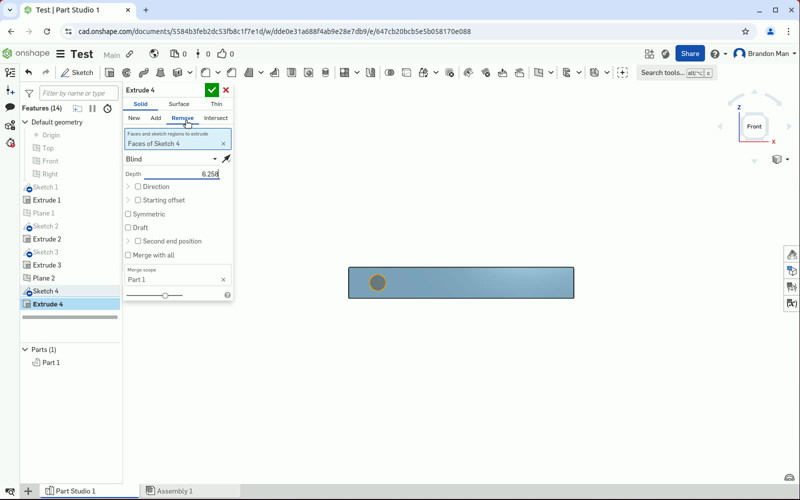
key(tab, 6)
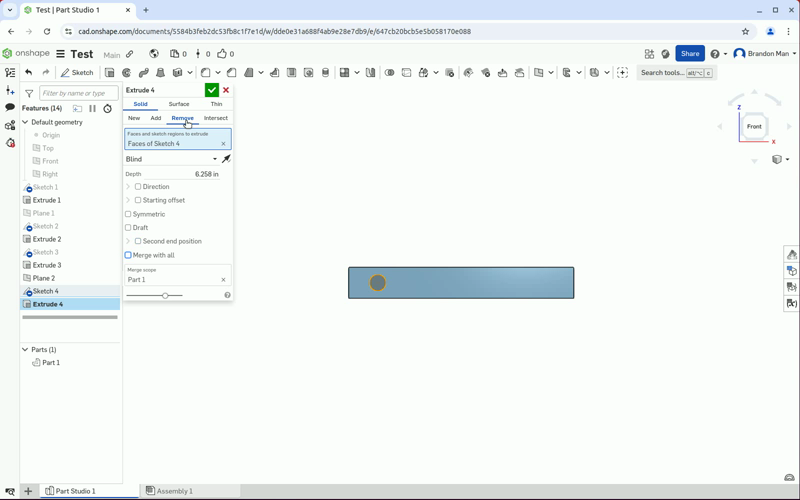
key(space)
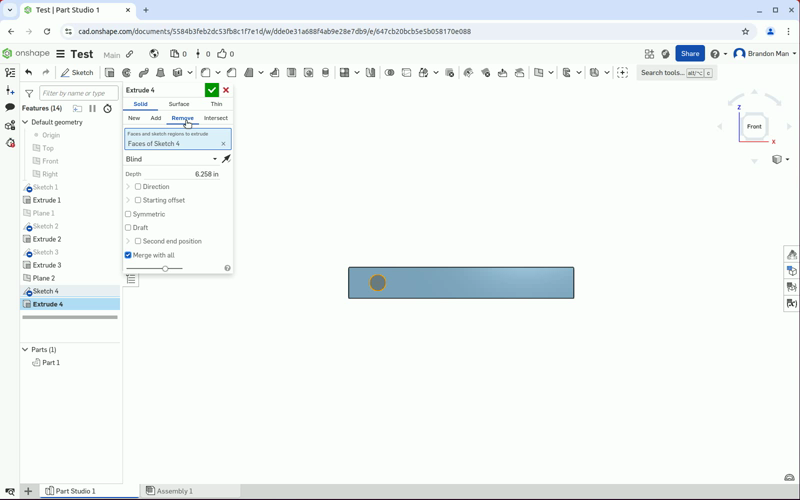
key(enter)
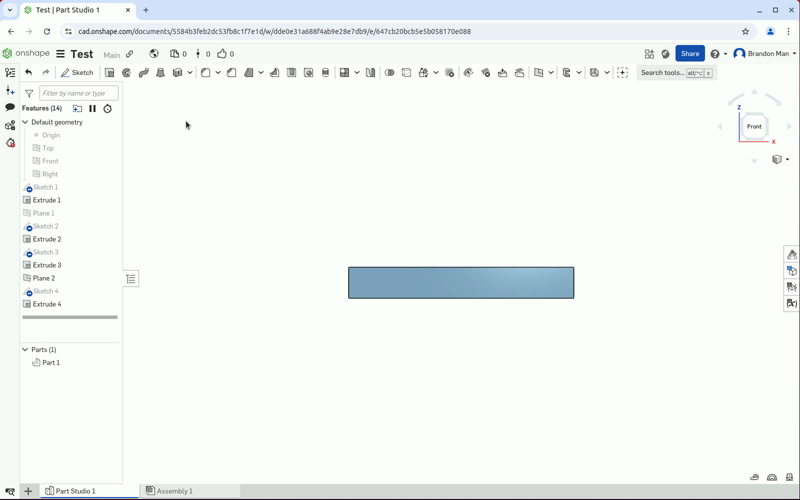
key(shift+h)
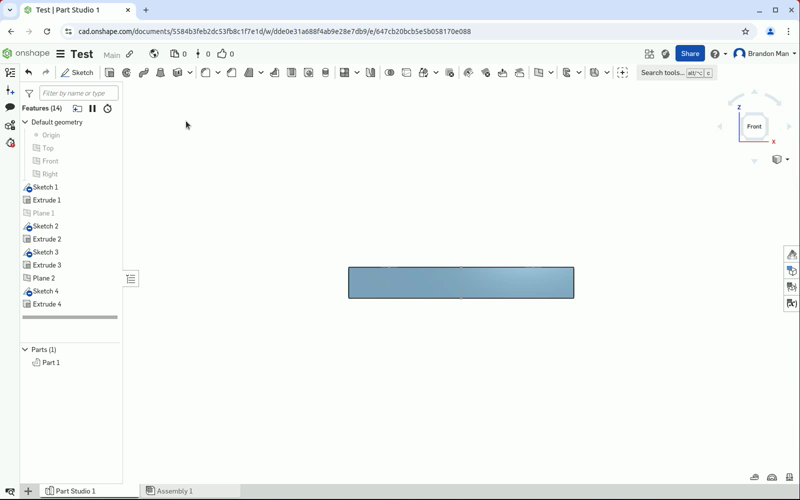
key(shift+h)
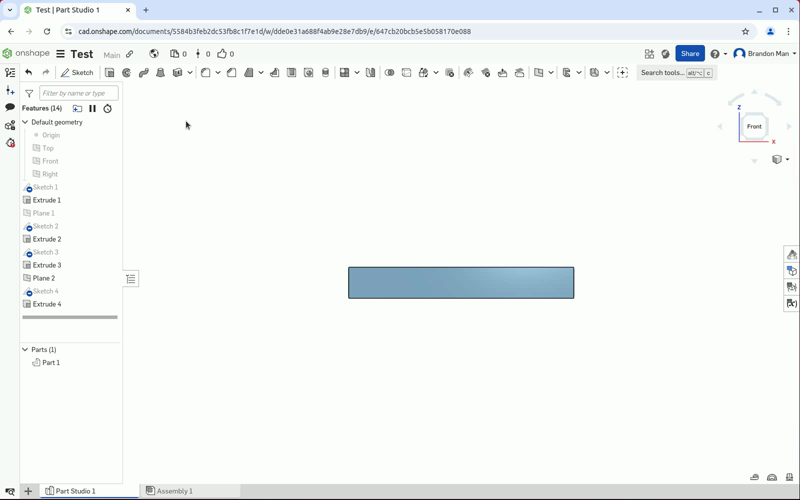
mouse_move(73, 189)
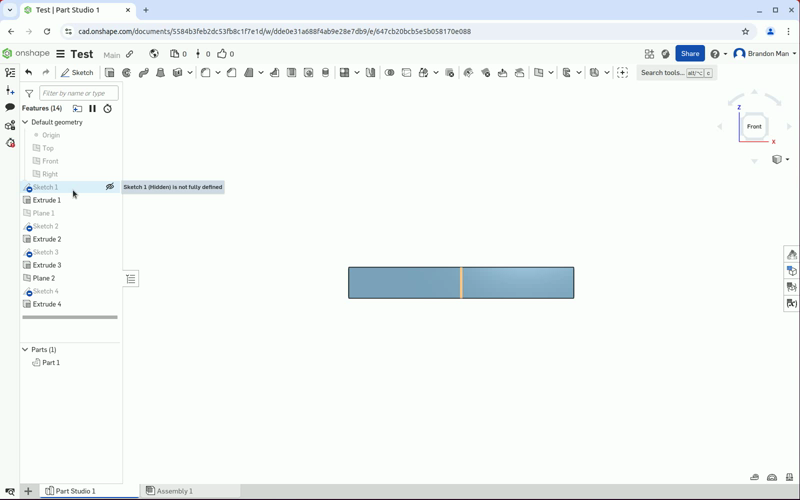
click(73, 189)
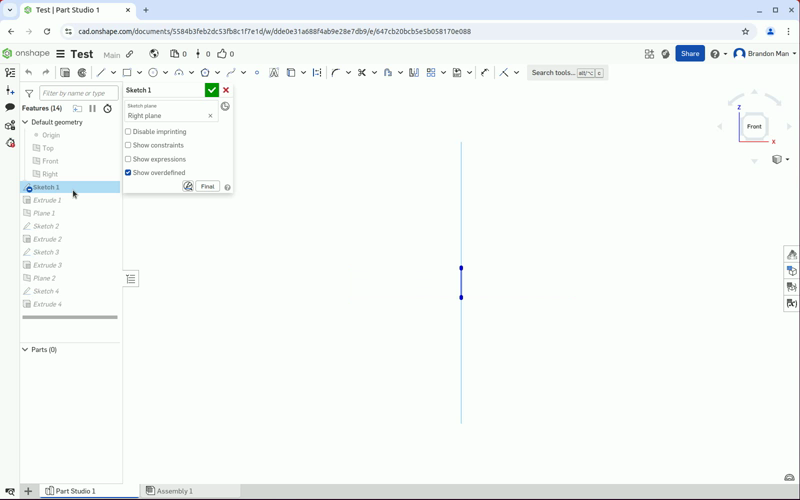
mouse_move(229, 92)
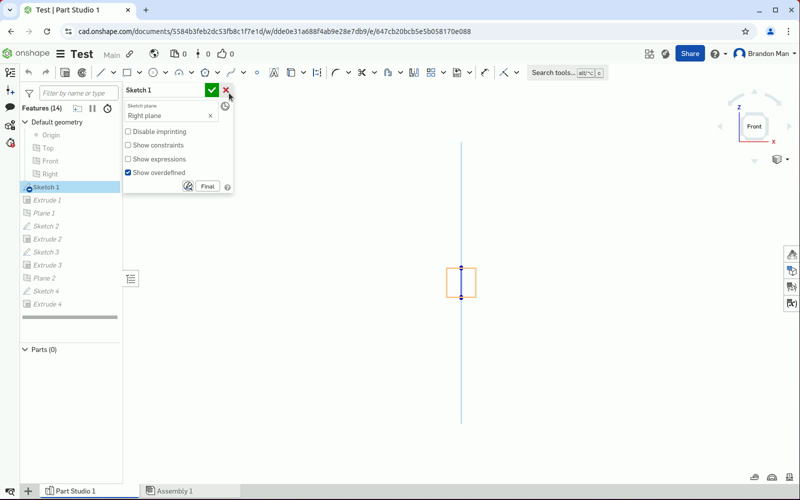
click(229, 92)
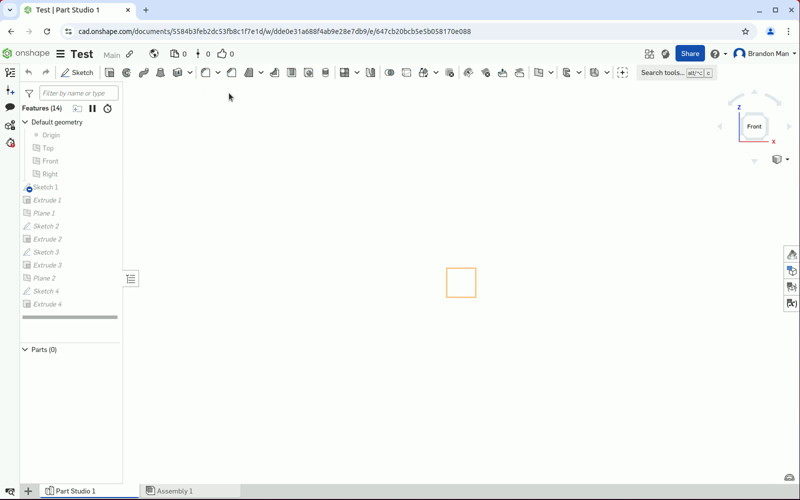
key(shift+s)
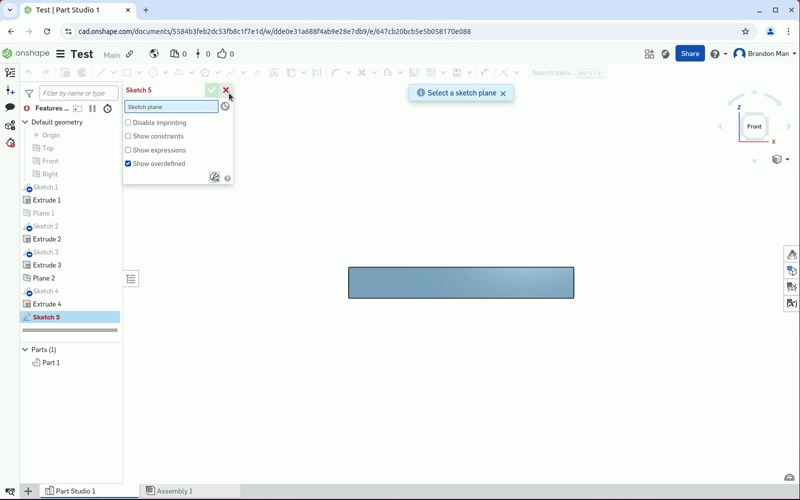
mouse_move(73, 280)
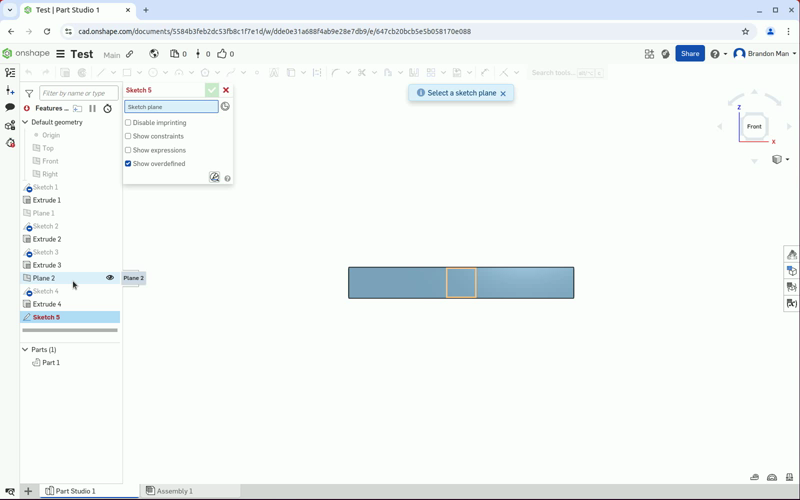
click(73, 280)
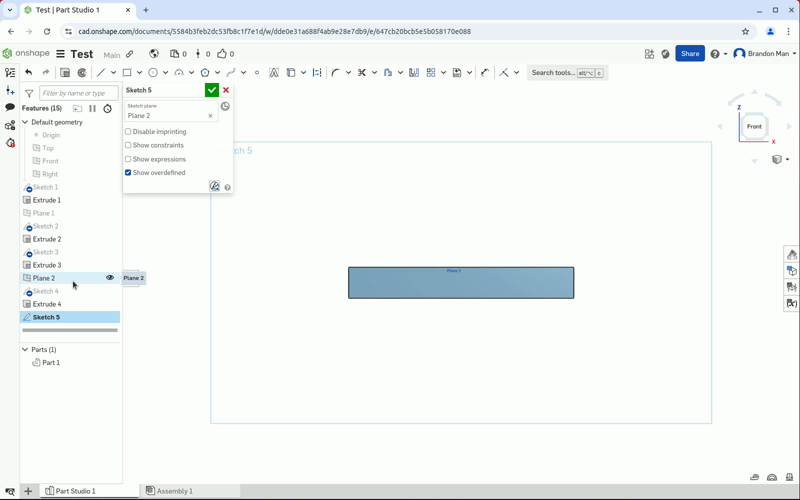
mouse_move(73, 352)
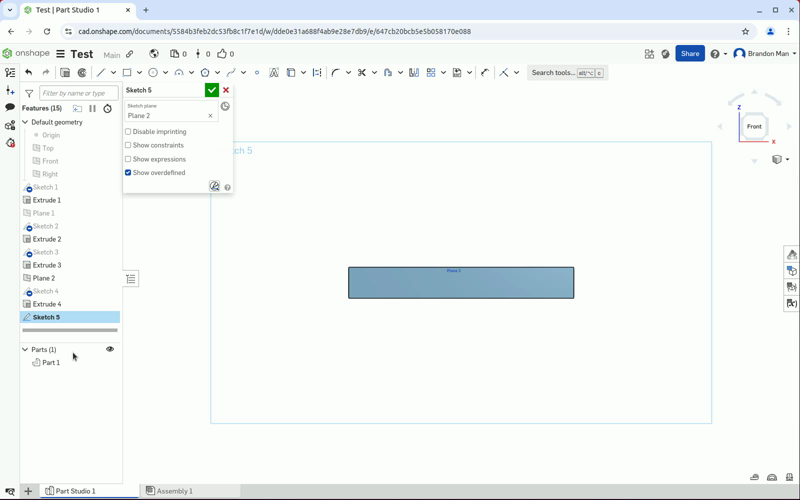
key(y)
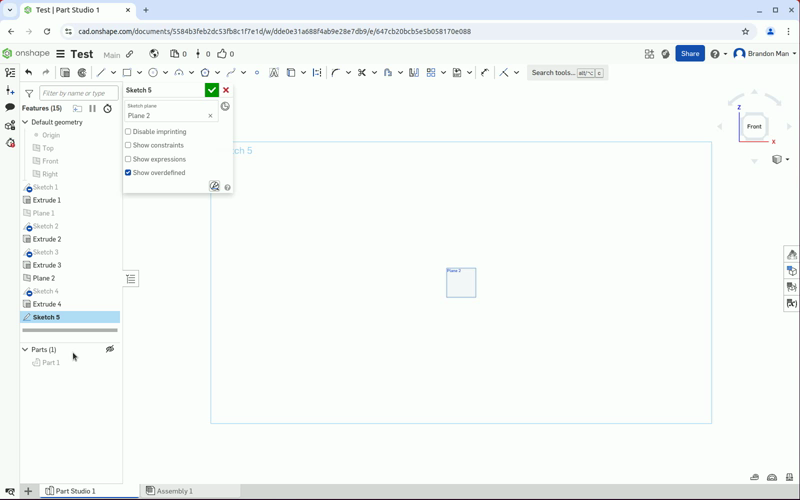
key(c)
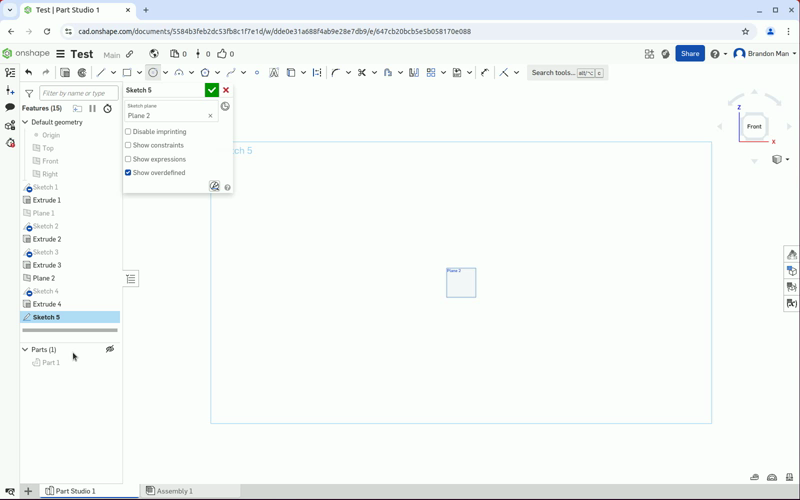
key_down(shift)
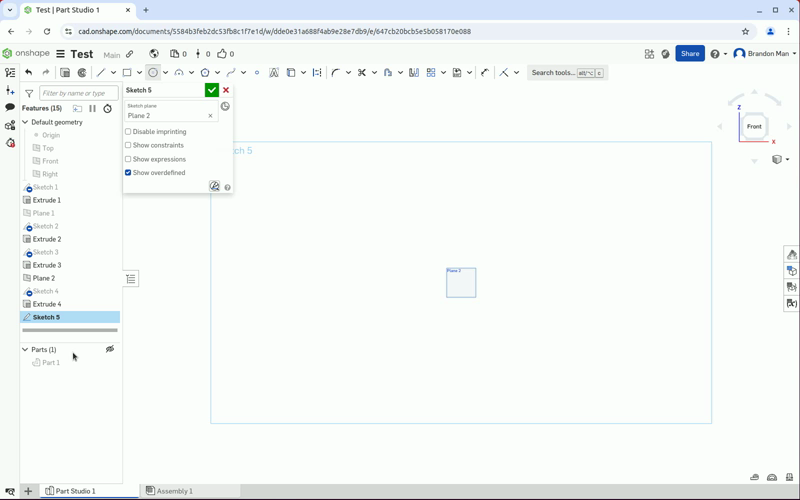
mouse_move(545, 282)
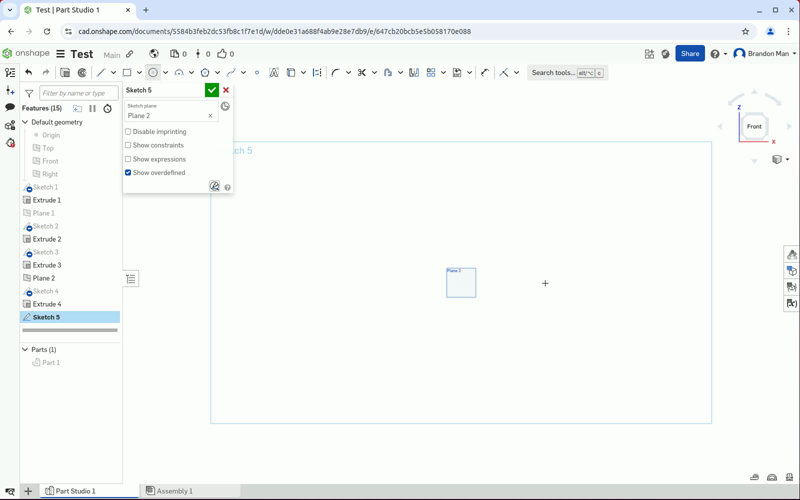
click(545, 282)
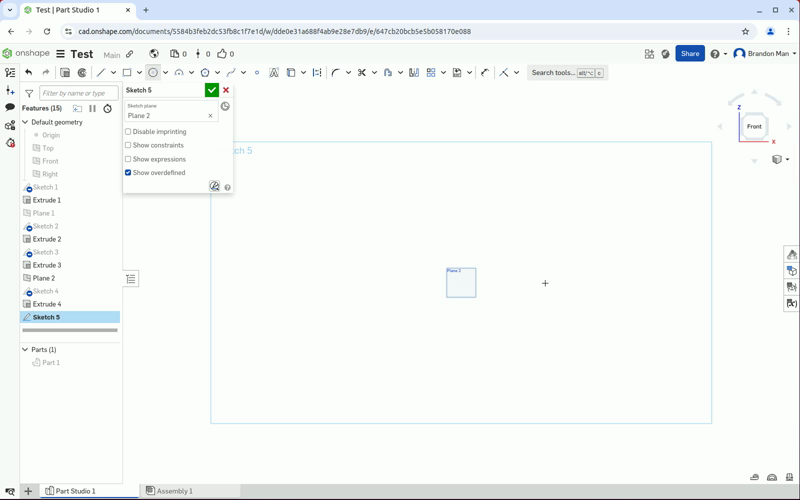
key_up(shift)
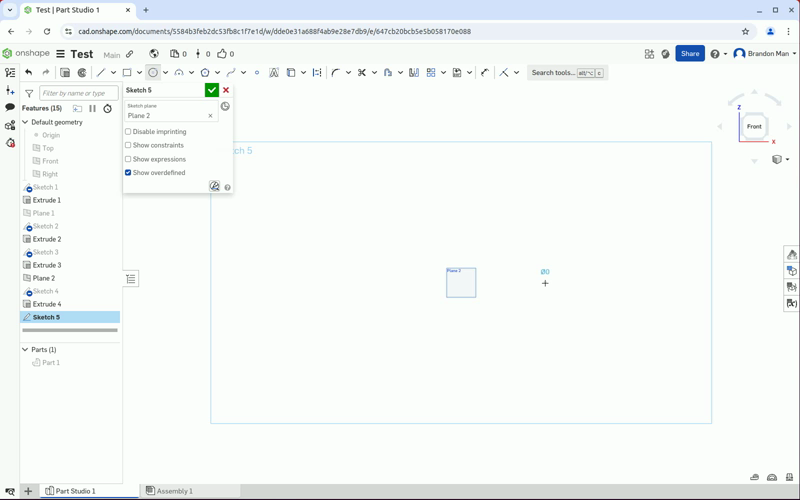
mouse_move(553, 282)
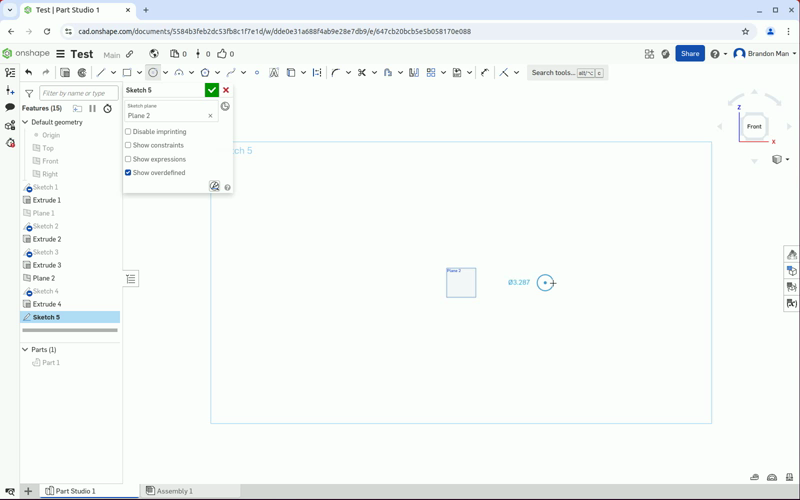
click(553, 282)
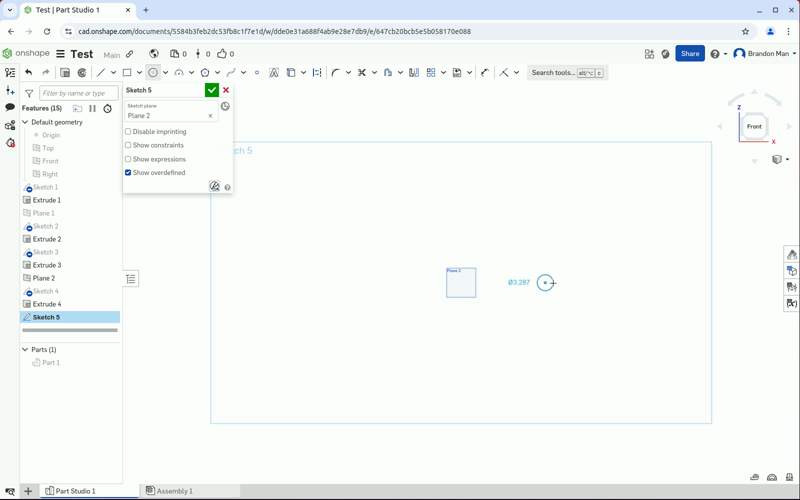
key(esc)
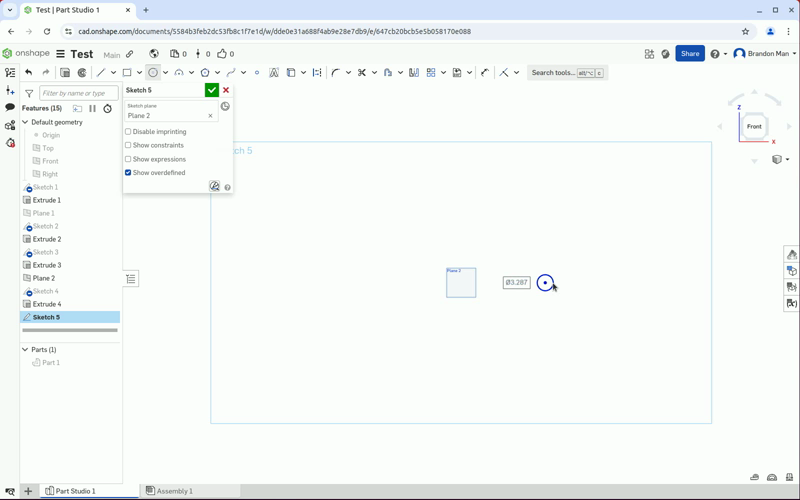
mouse_move(541, 283)
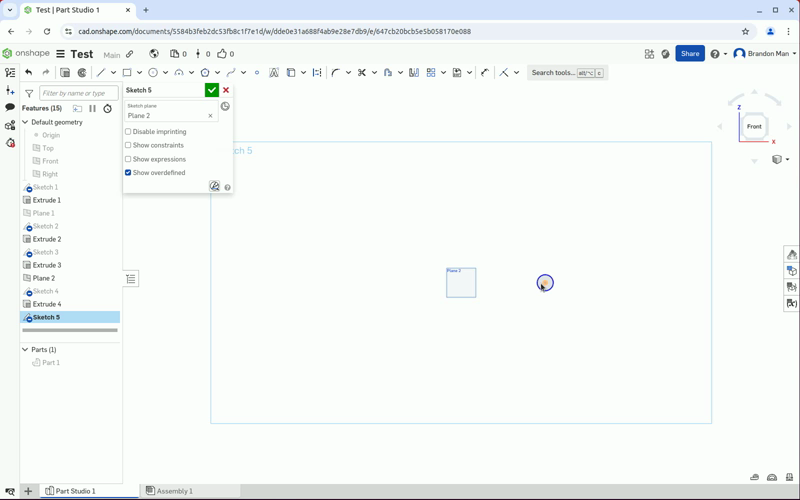
scroll(6)
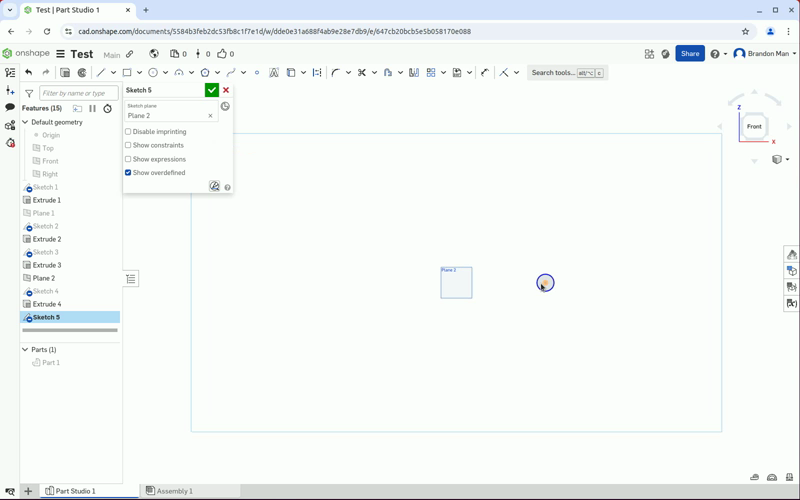
scroll(6)
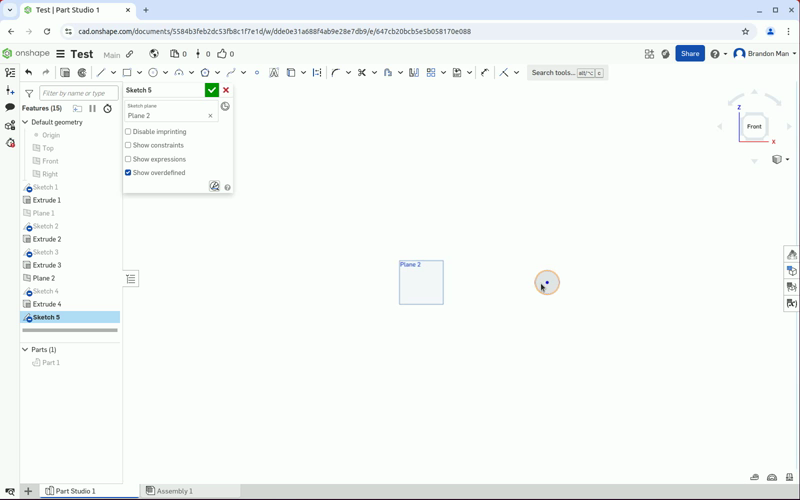
scroll(6)
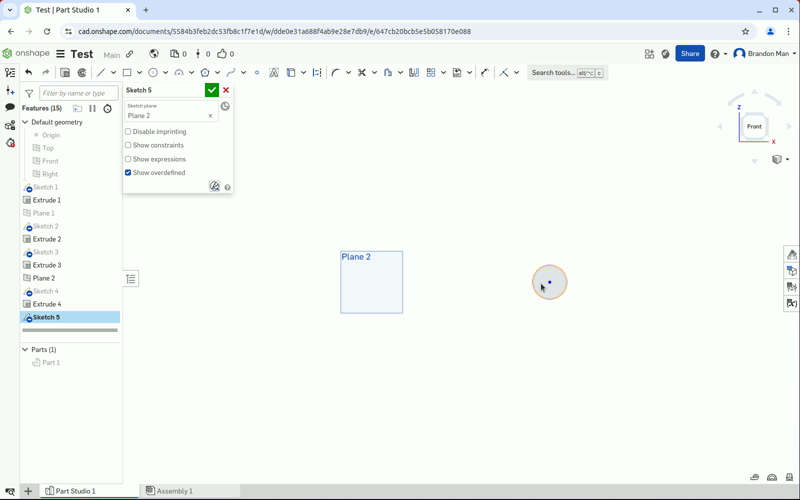
scroll(6)
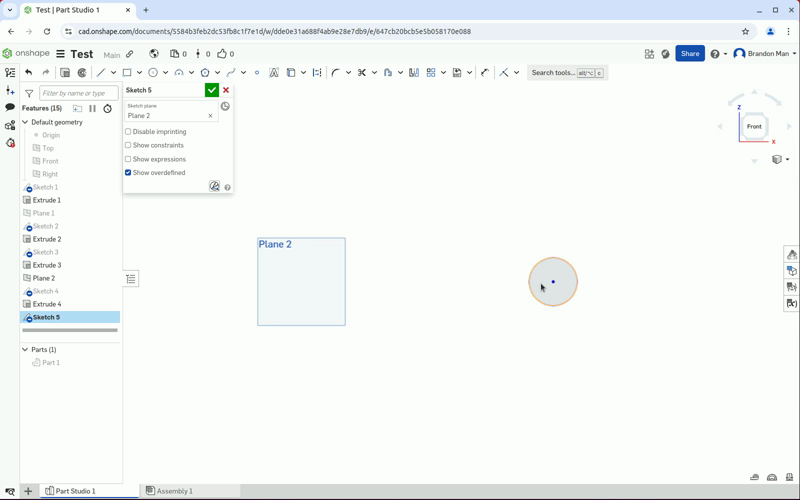
scroll(6)
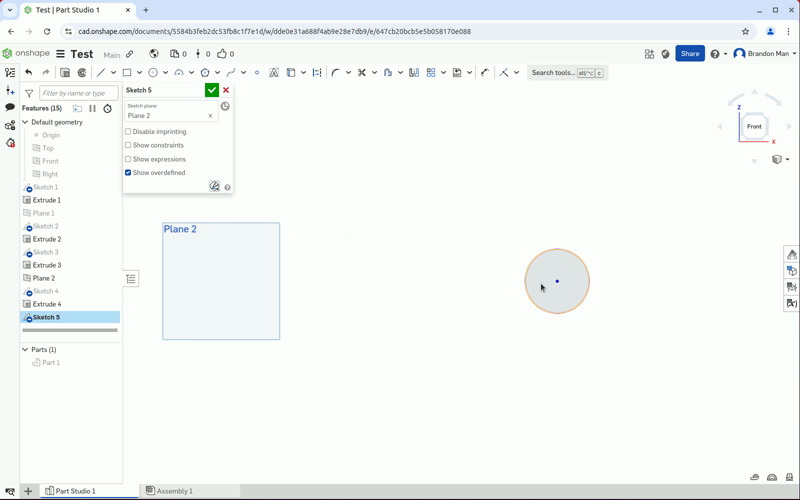
scroll(6)
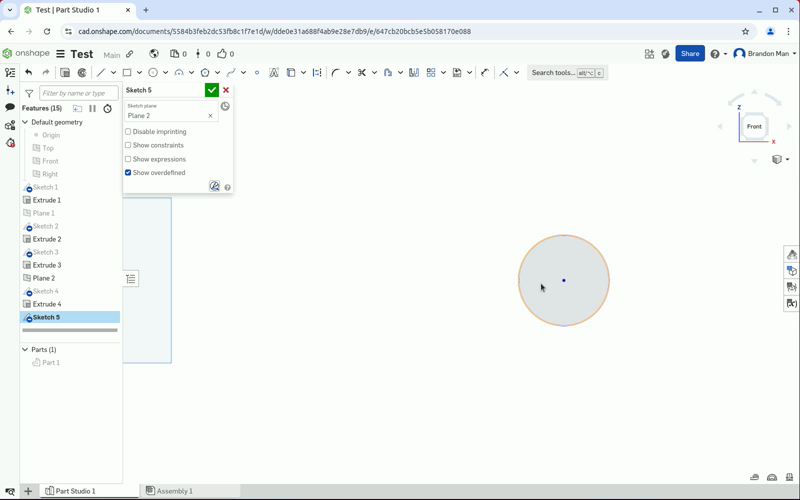
scroll(6)
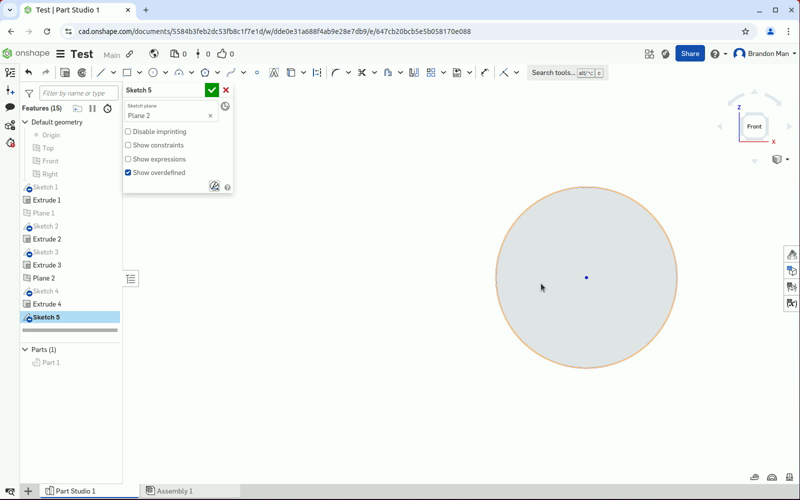
click(541, 283)
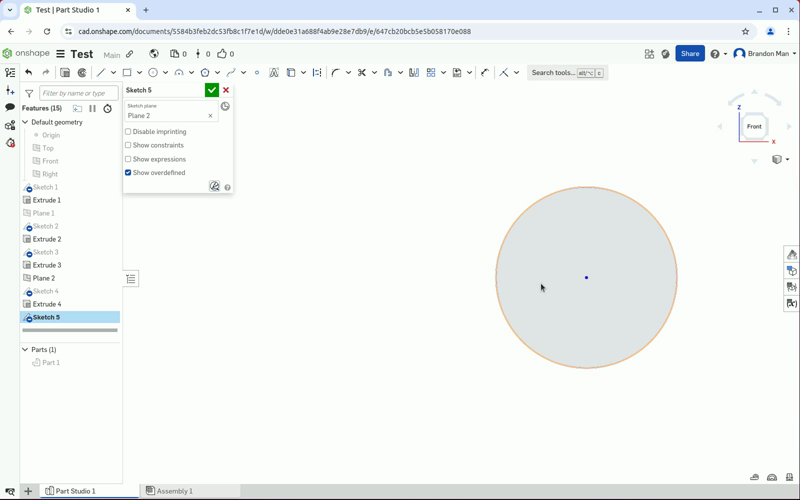
scroll(-6)
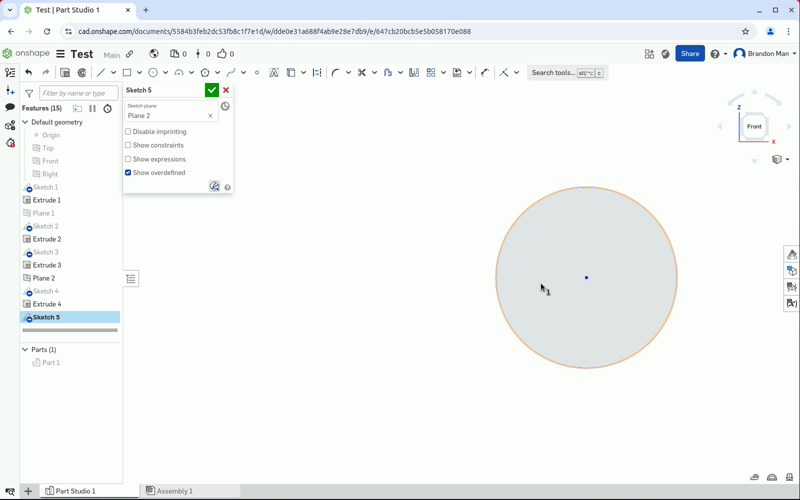
scroll(-6)
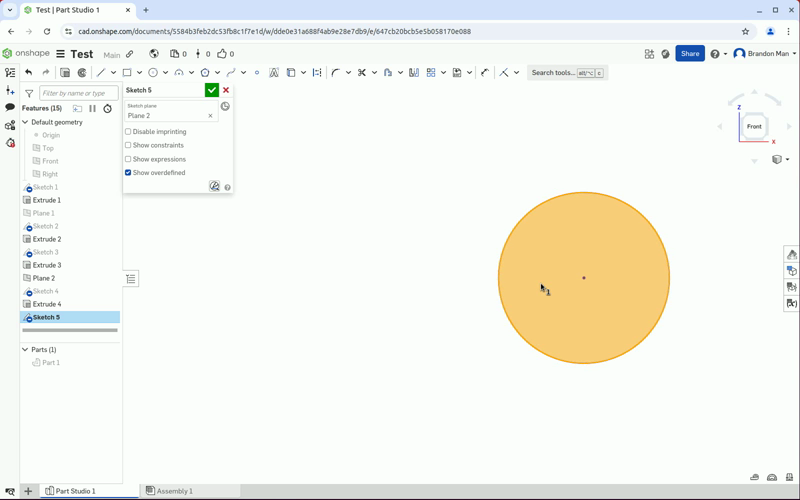
scroll(-6)
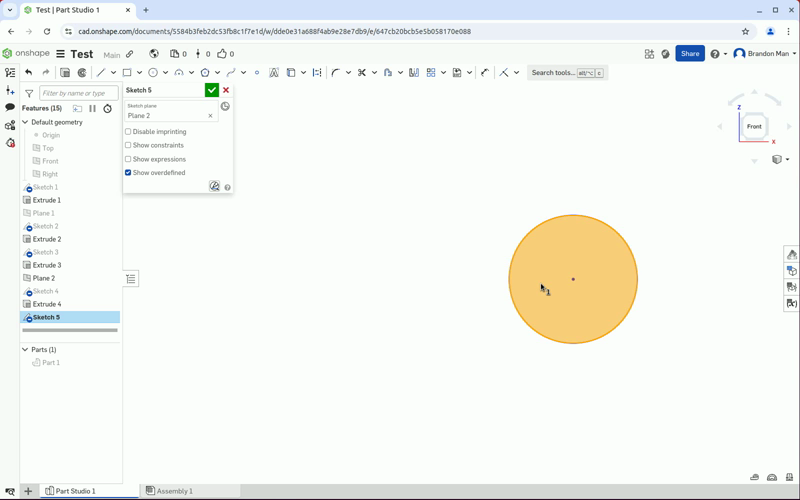
scroll(-6)
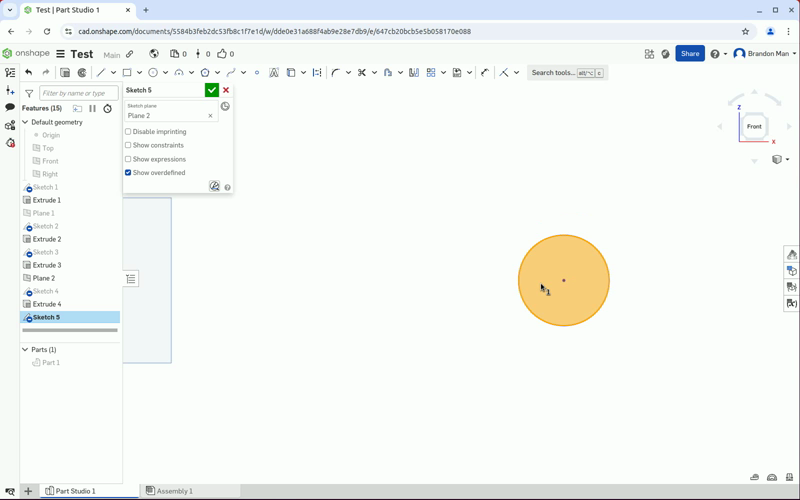
scroll(-6)
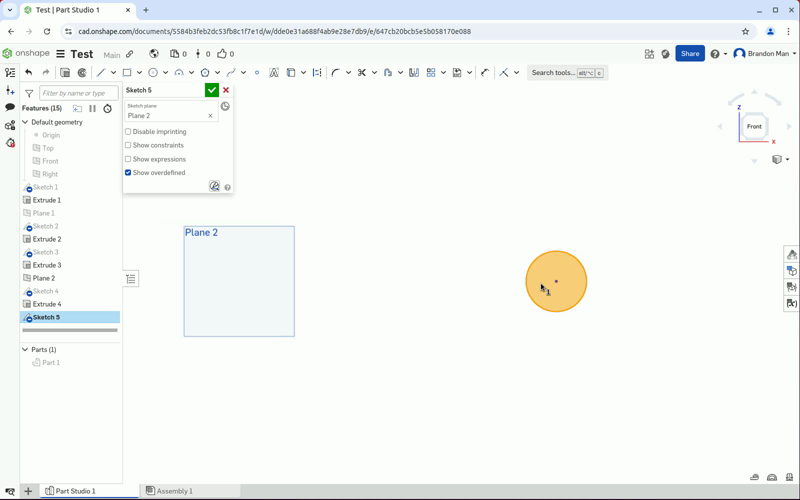
scroll(-6)
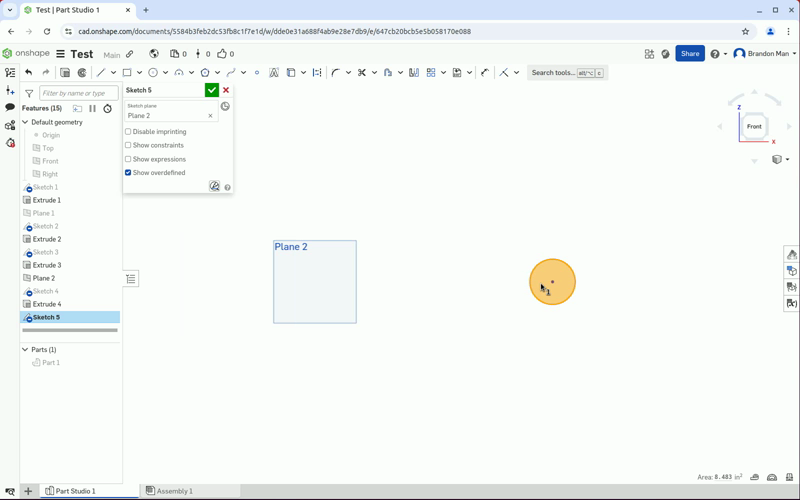
scroll(-6)
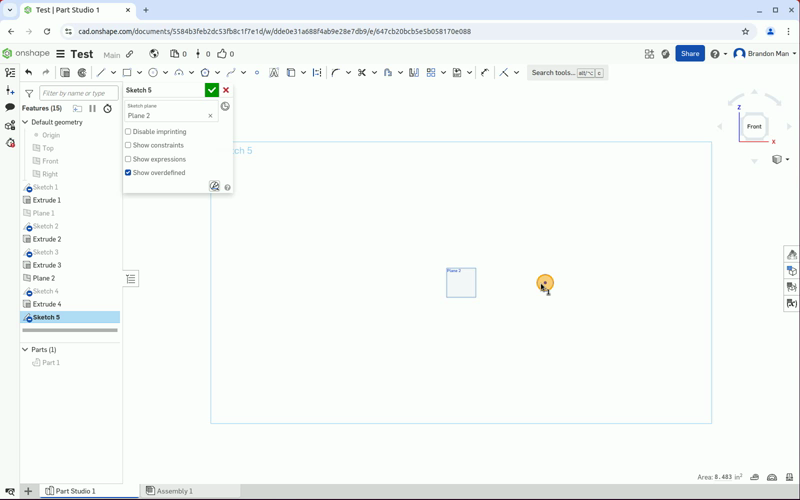
mouse_move(73, 352)
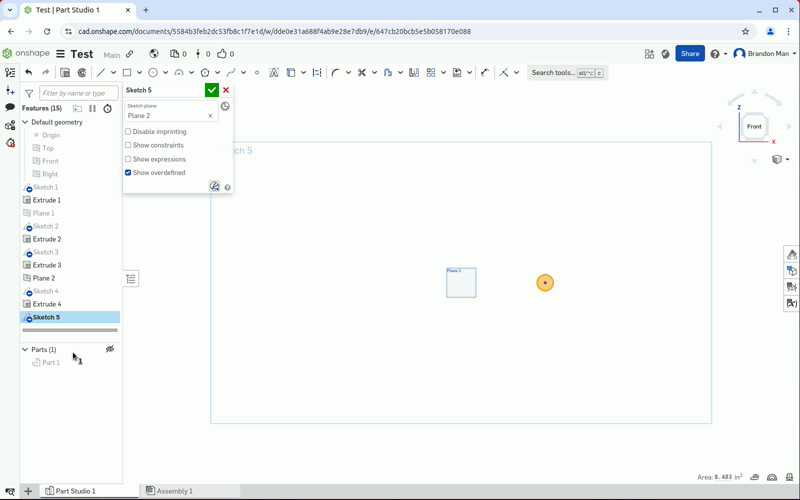
key(shift+y)
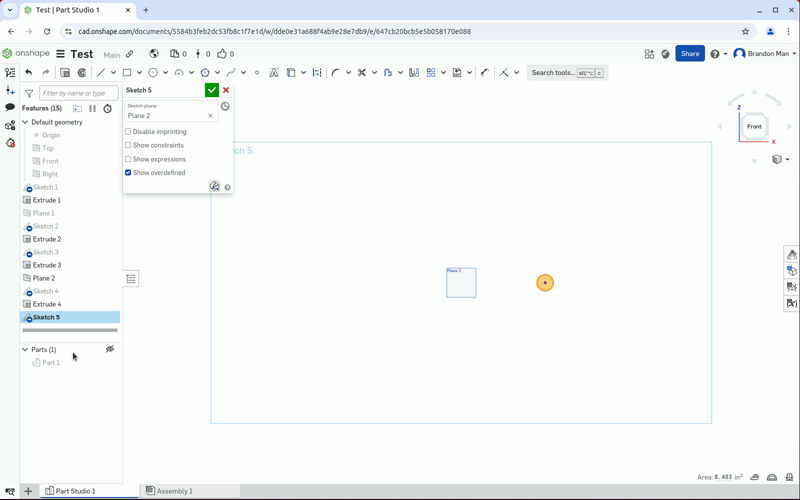
key(shift+e)
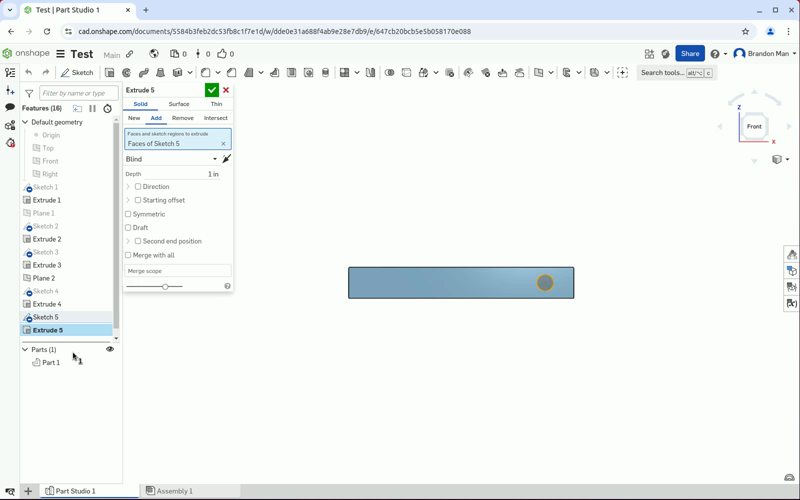
mouse_move(143, 106)
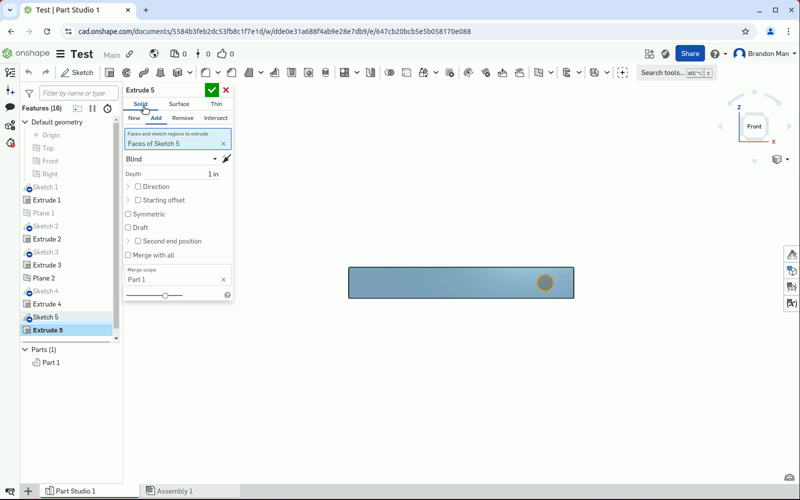
click(143, 106)
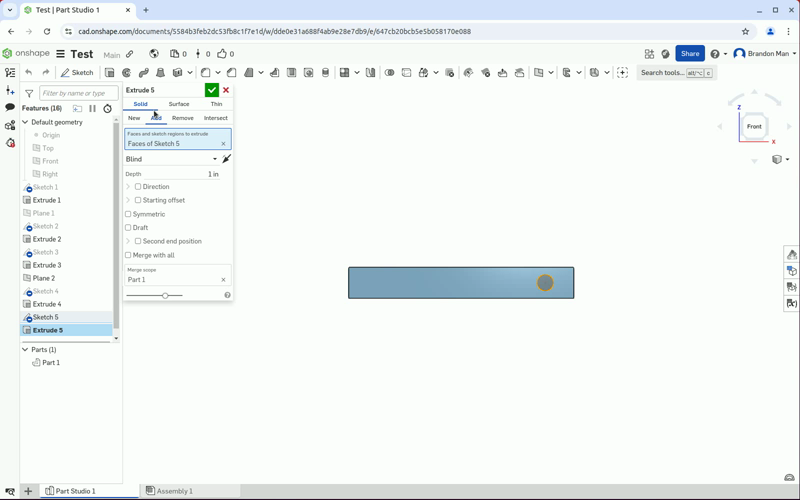
mouse_move(186, 120)
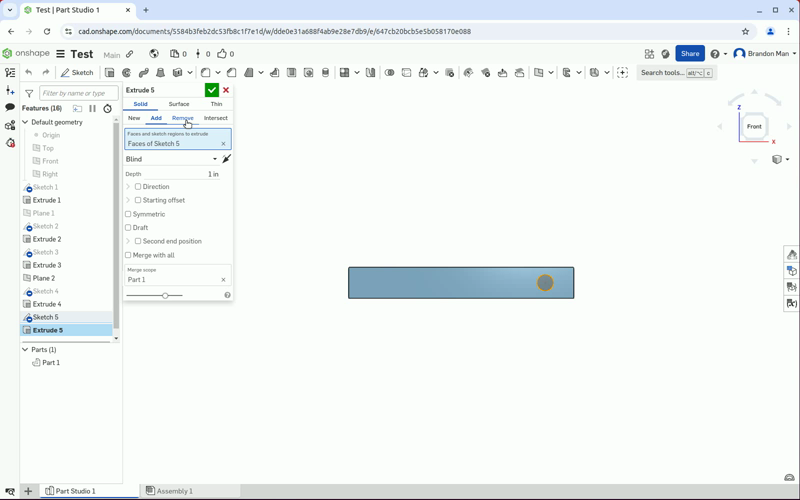
click(186, 120)
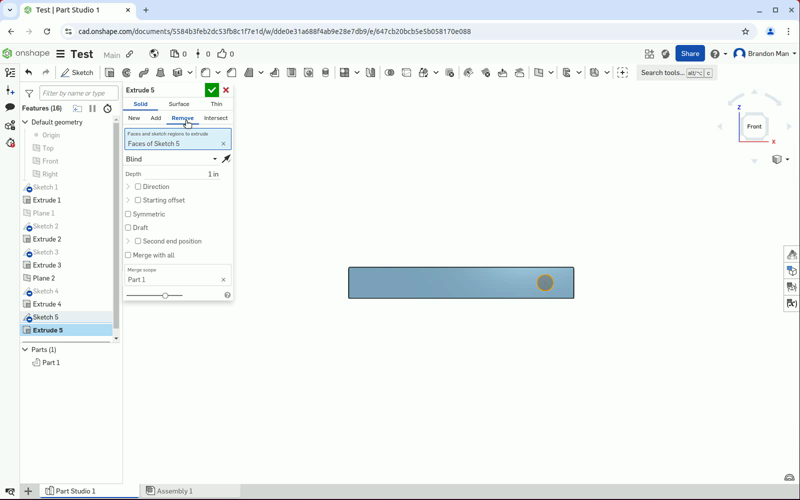
key(tab, 4)
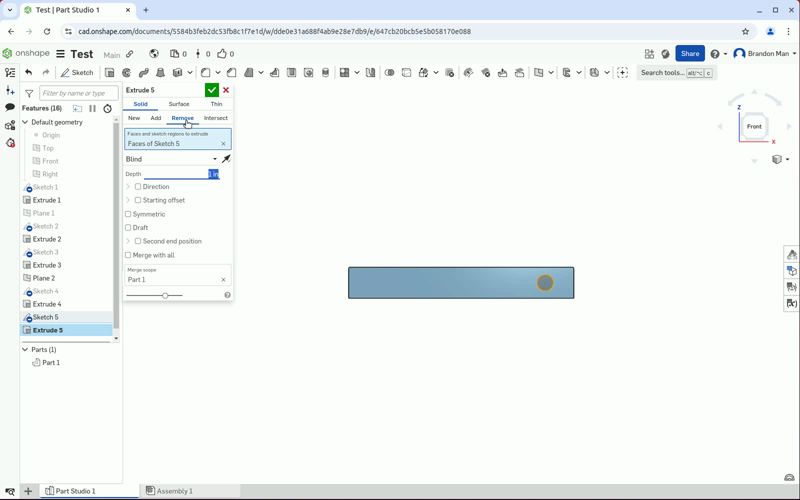
text(6.258)
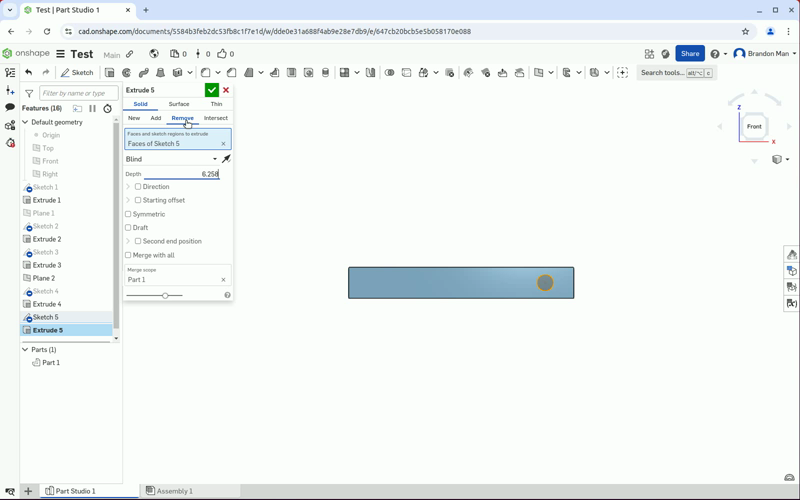
key(tab, 6)
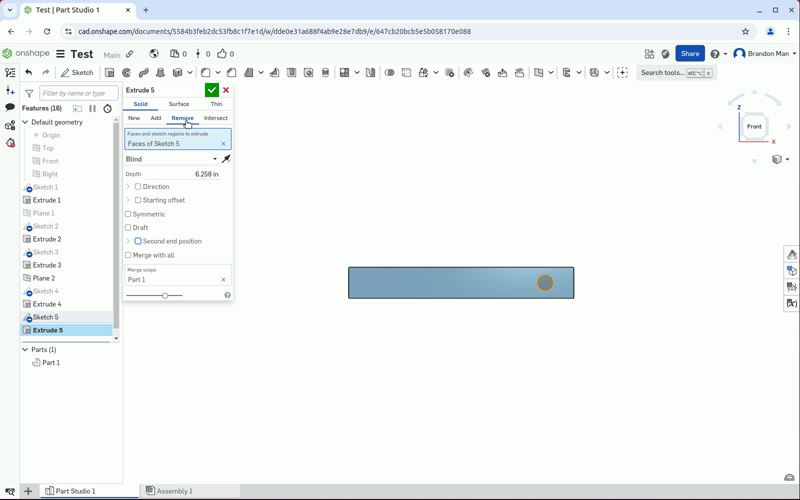
key(space)
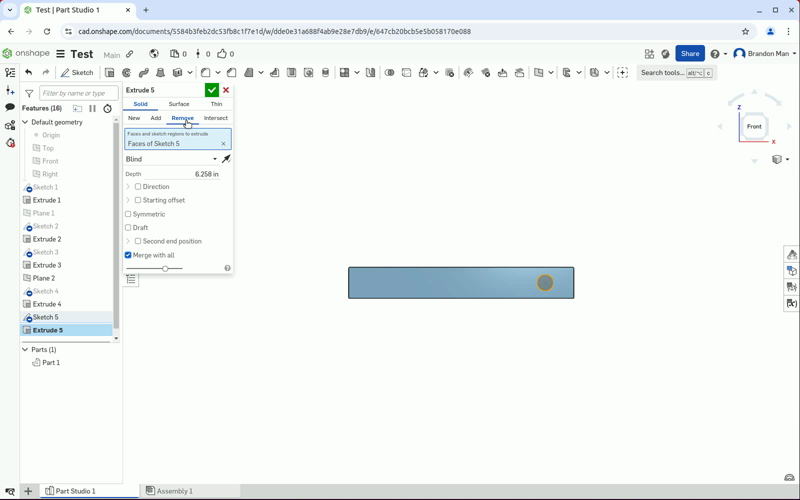
key(enter)
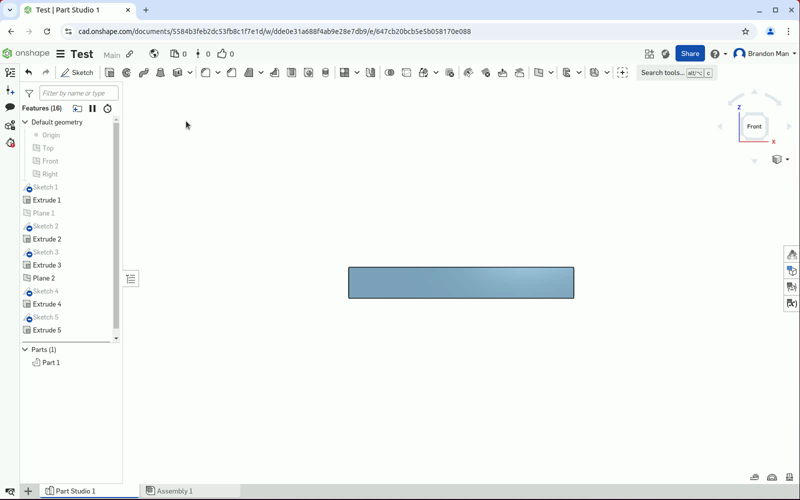
key(shift+h)
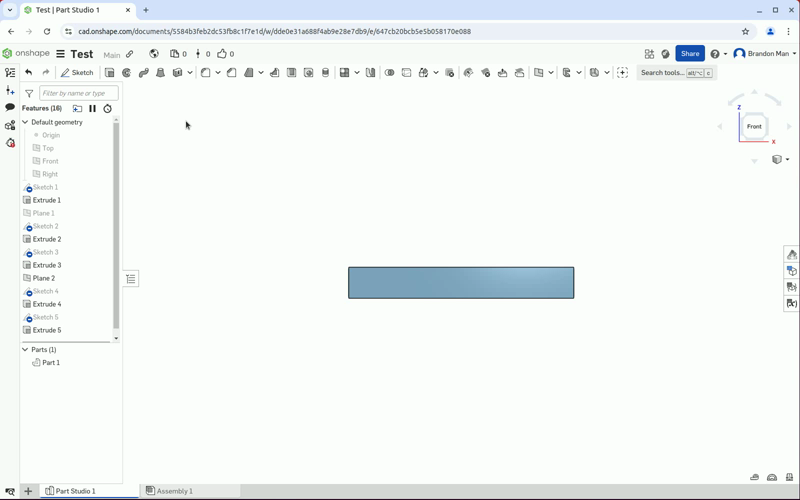
key(shift+h)
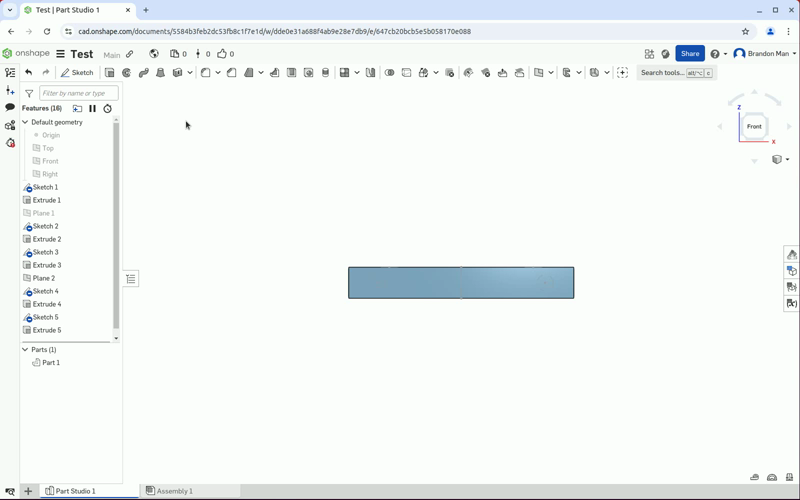
key(shift+7)
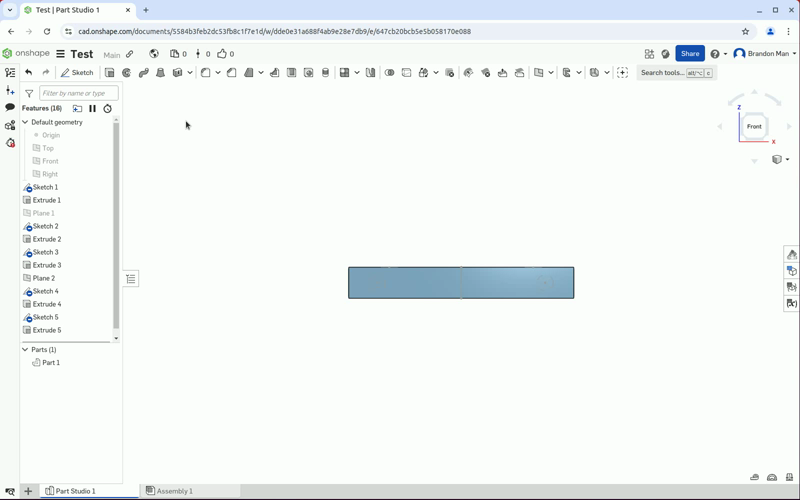
key(left, 2)
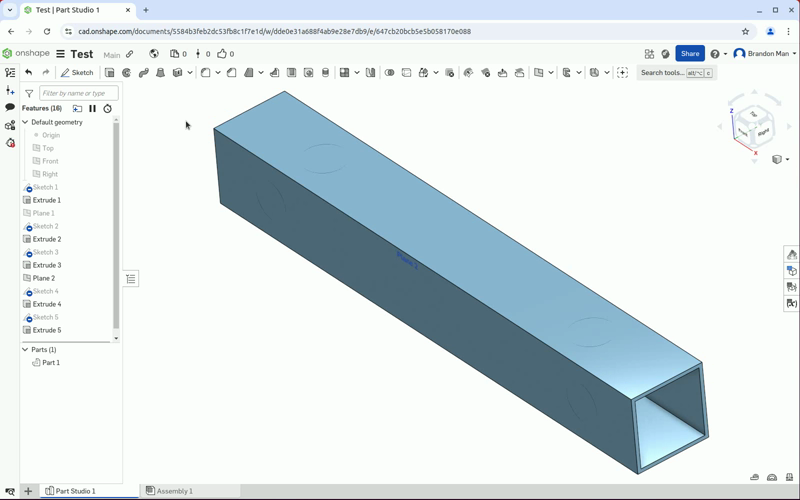
key(down, 2)
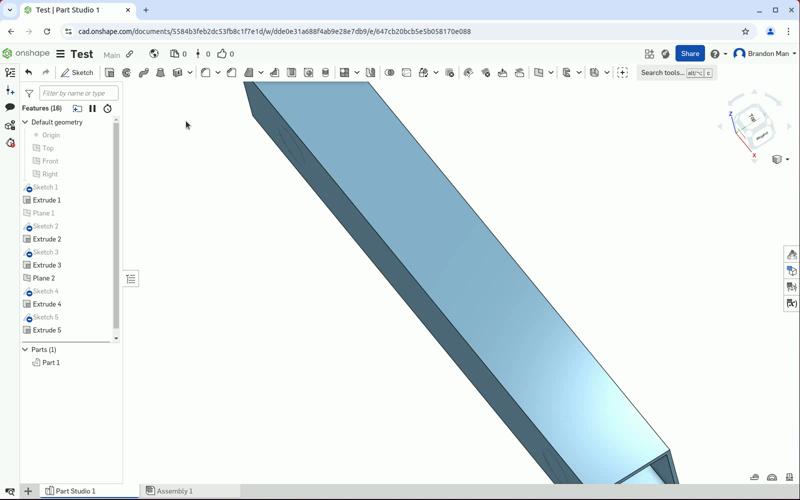
key(up, 2)
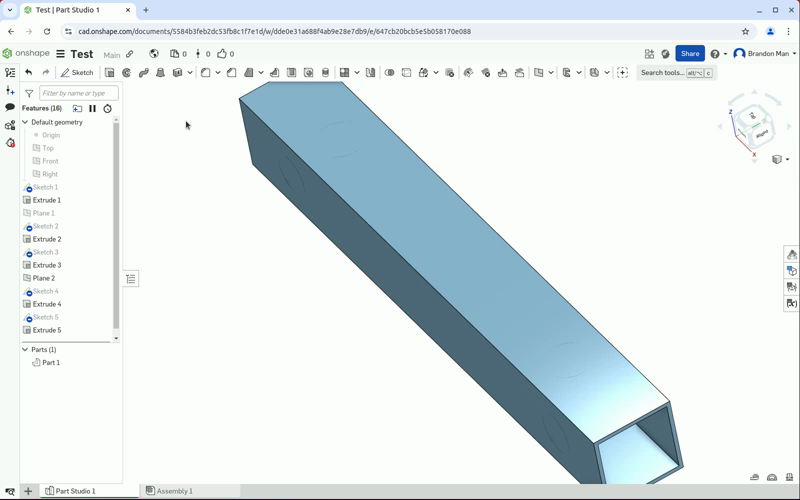
key(right, 2)
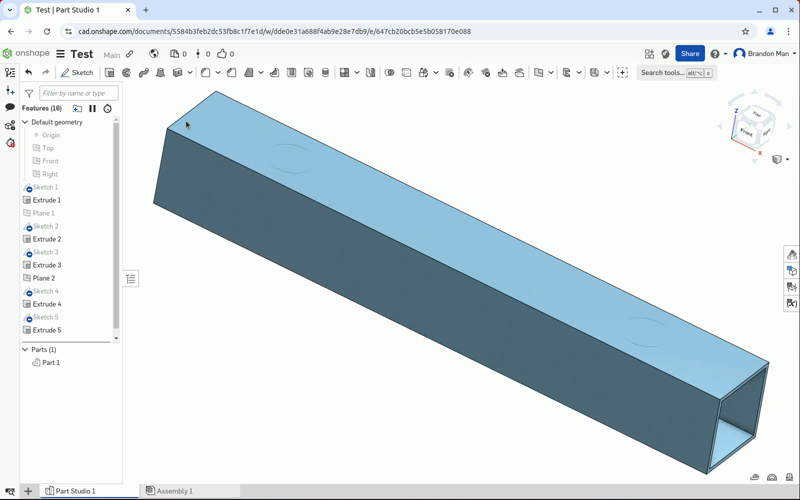
mouse_move(69, 189)
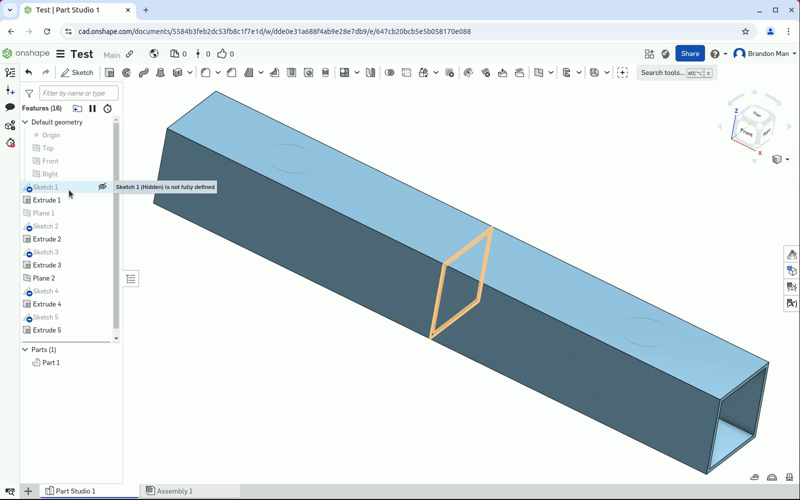
click(69, 189)